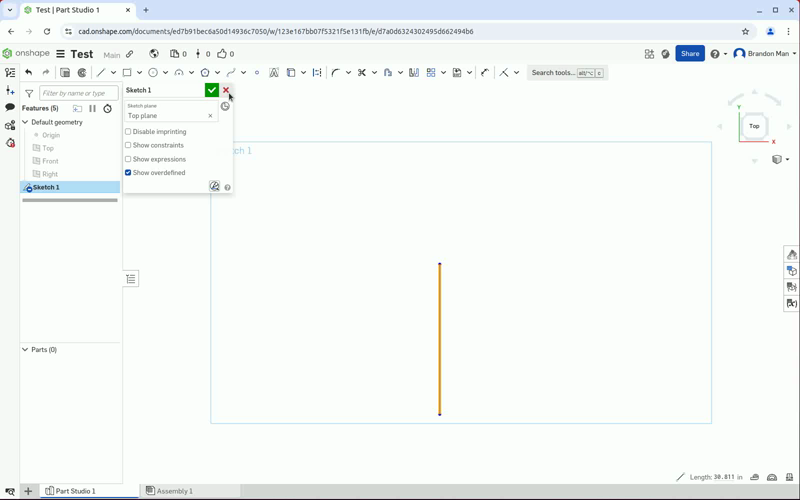
key(shift+h)
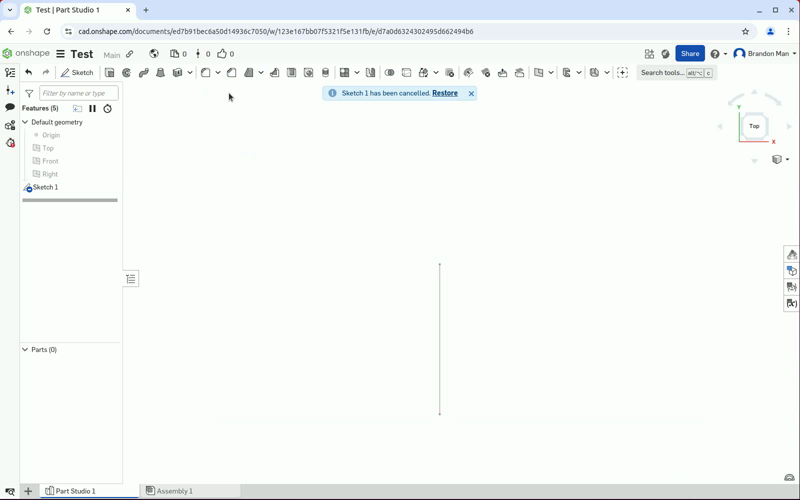
key(shift+s)
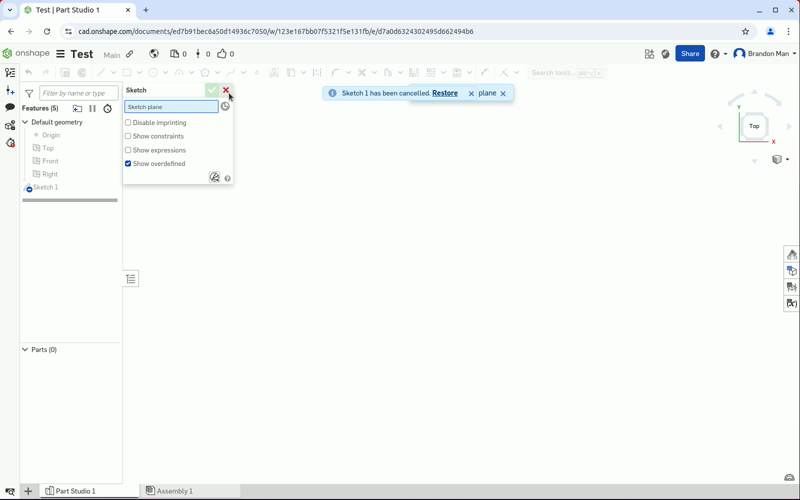
mouse_move(73, 150)
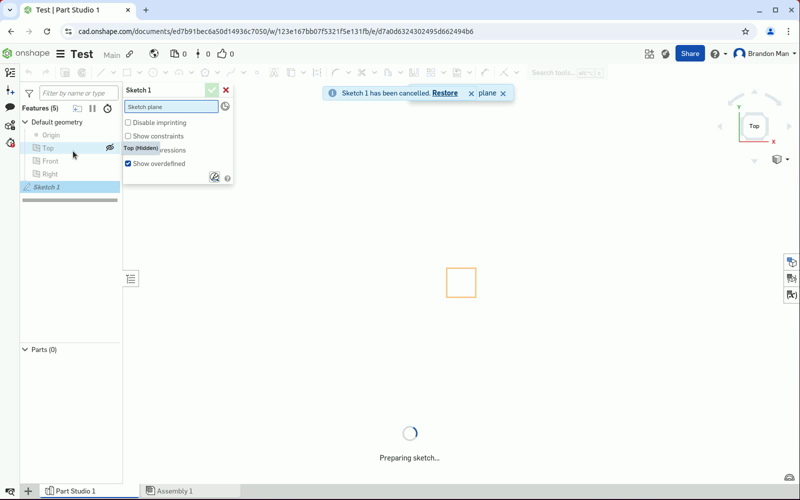
click(73, 150)
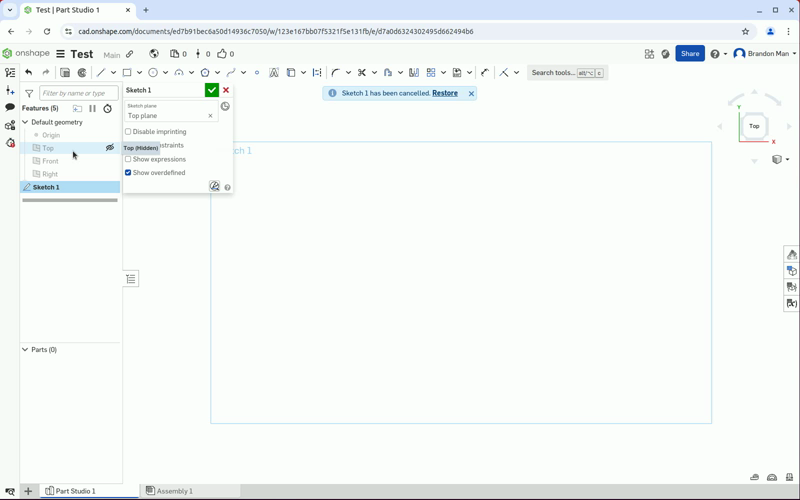
mouse_move(73, 352)
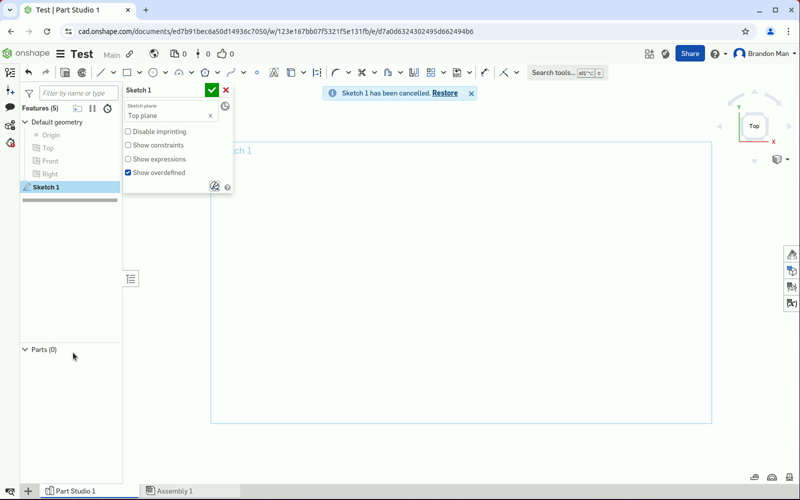
key(y)
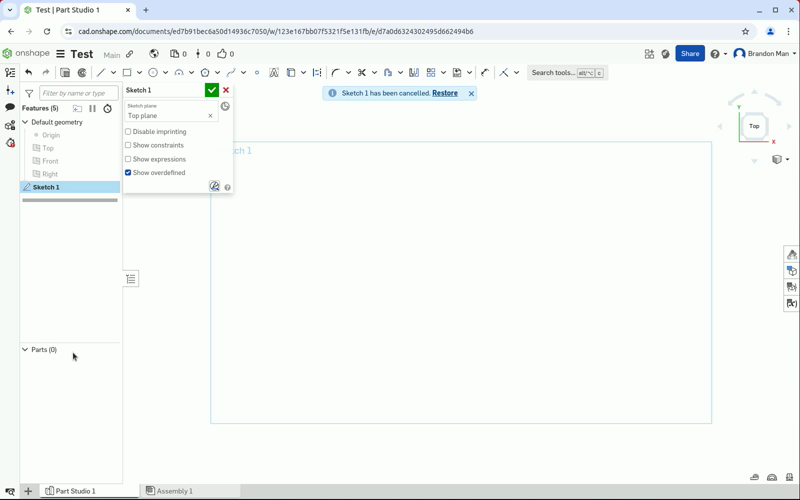
key(l)
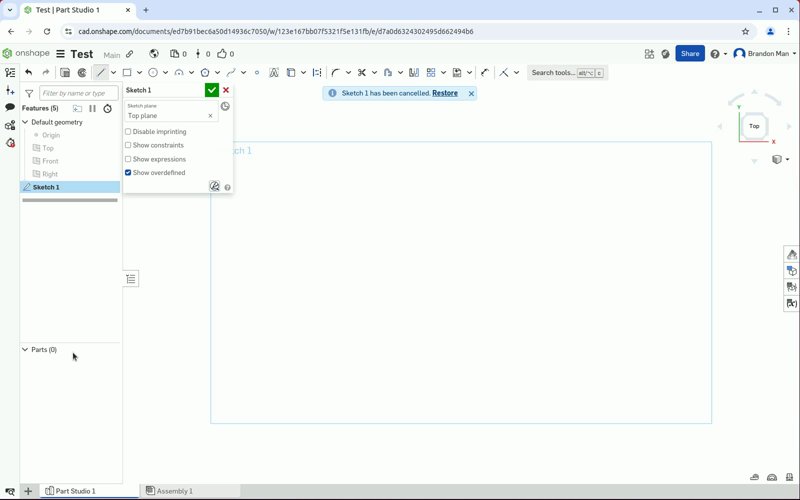
key_down(shift)
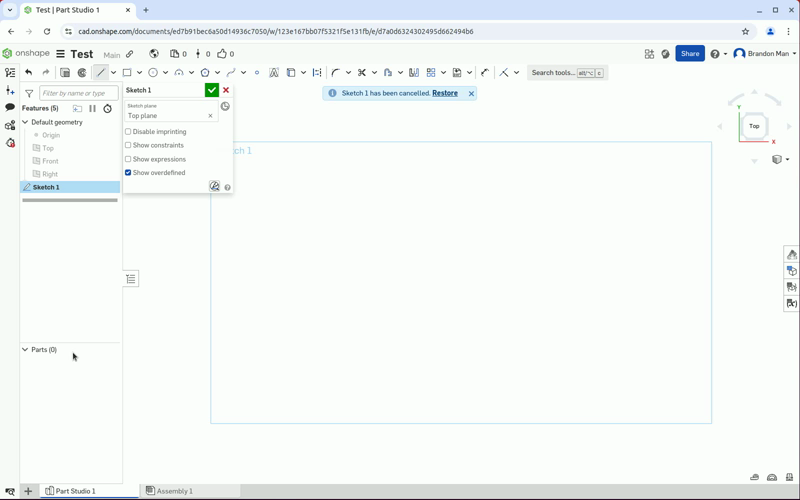
mouse_move(351, 309)
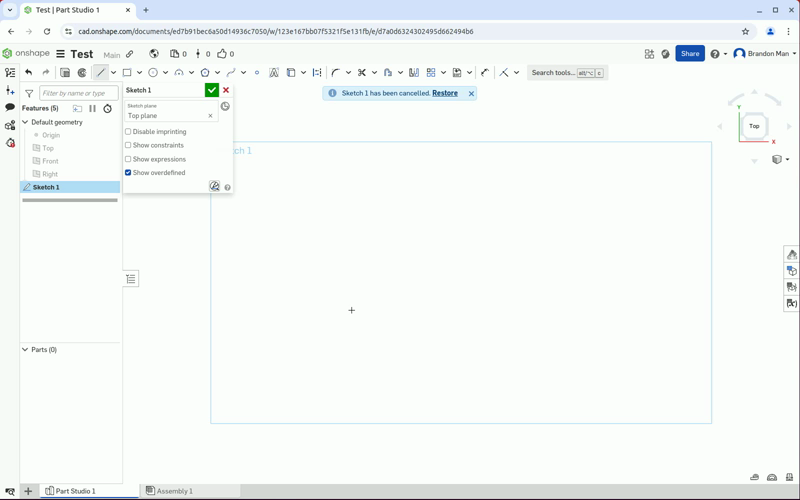
click(351, 309)
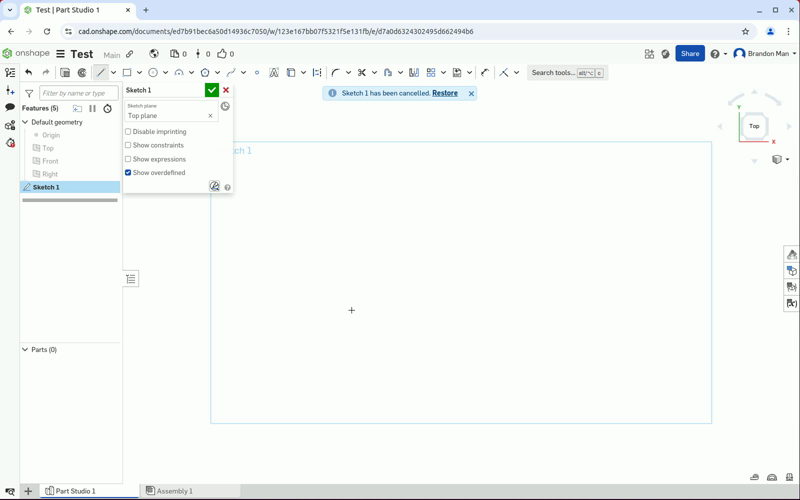
key_up(shift)
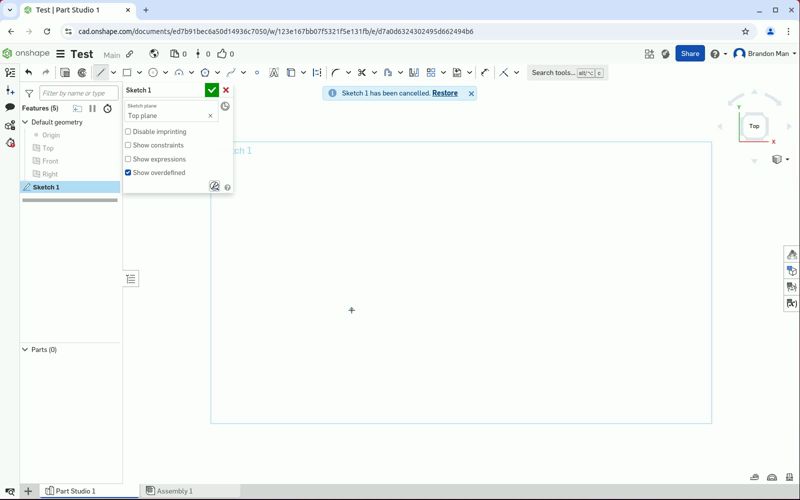
key_down(shift)
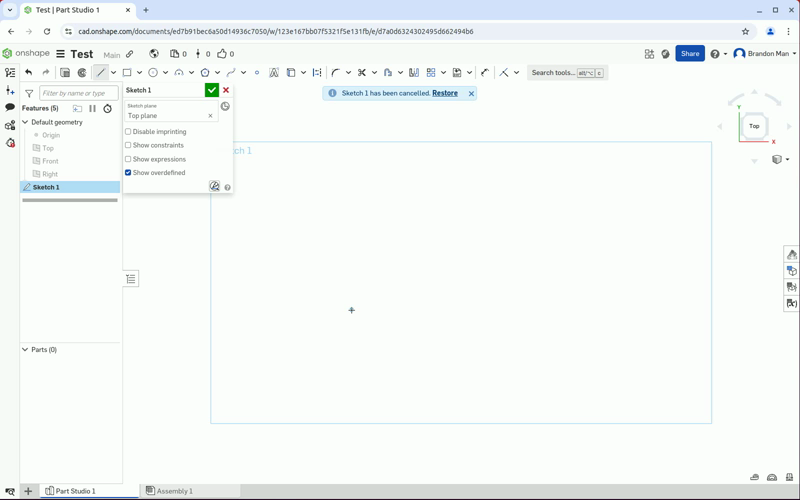
mouse_move(381, 309)
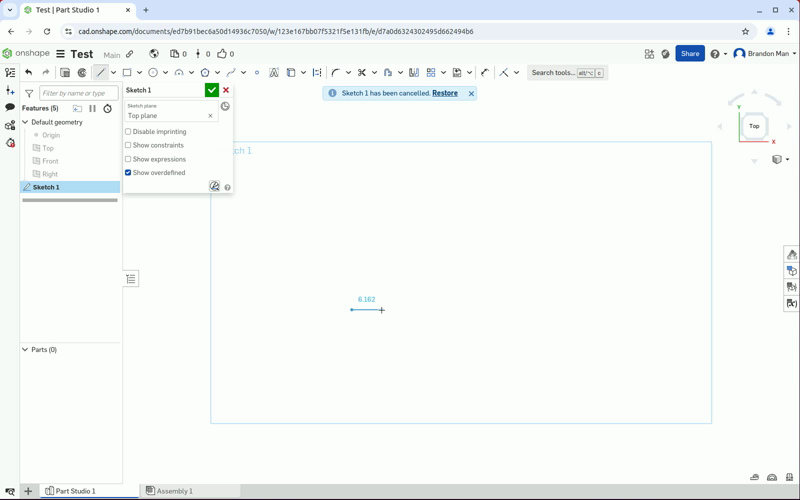
mouse_move(378, 309)
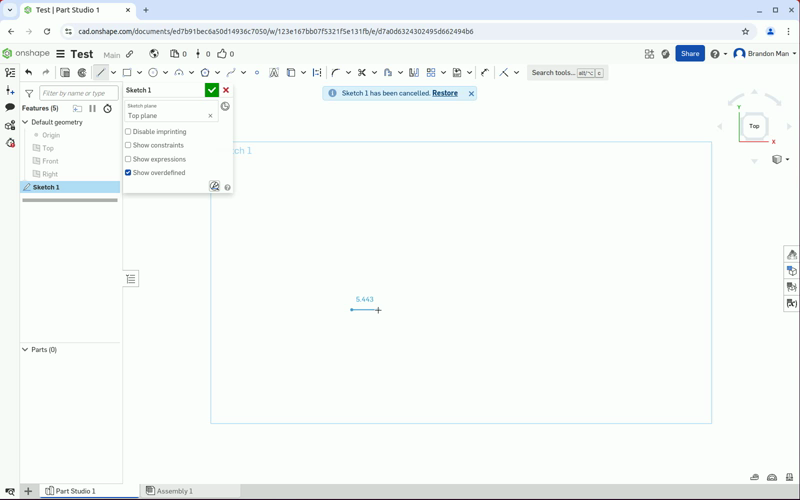
click(378, 309)
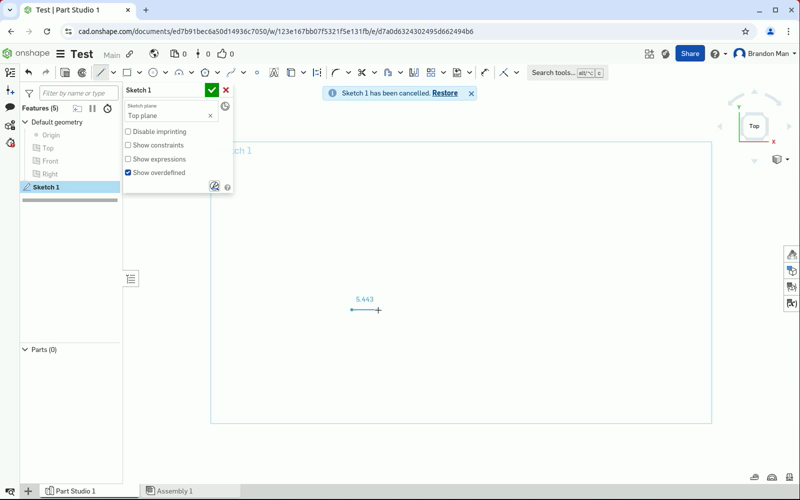
key_up(shift)
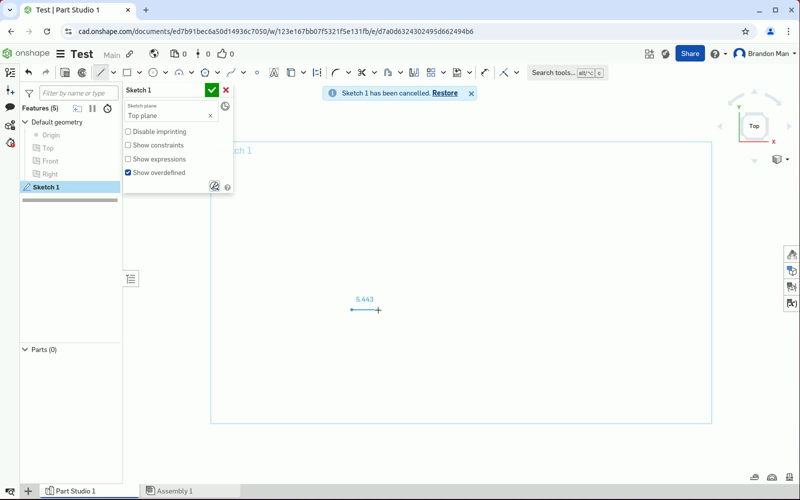
key_down(shift)
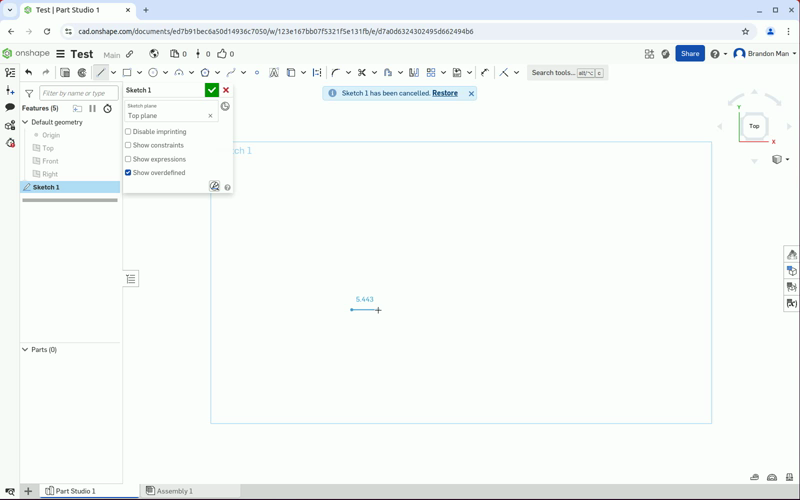
mouse_move(408, 309)
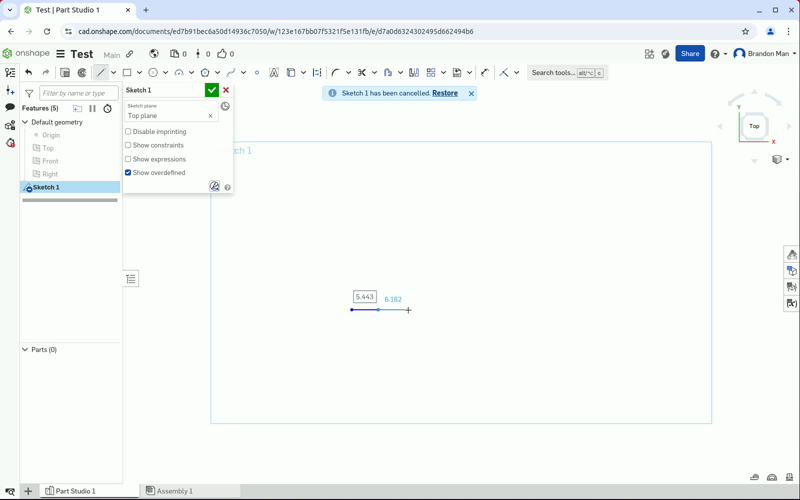
mouse_move(378, 283)
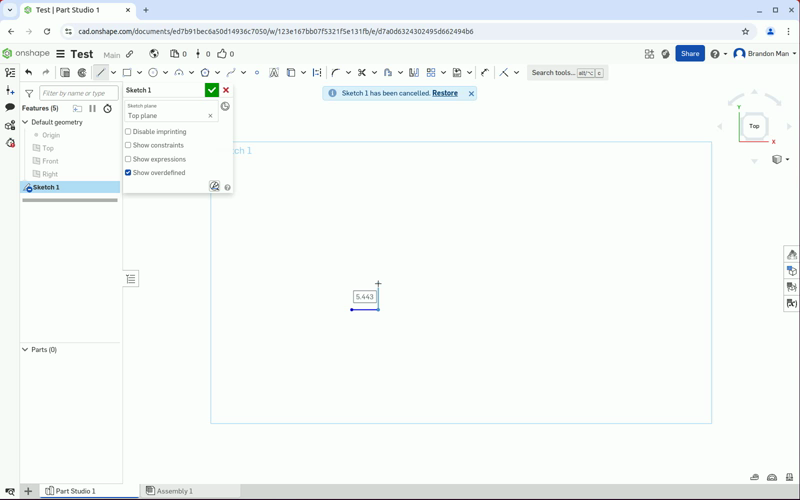
click(378, 283)
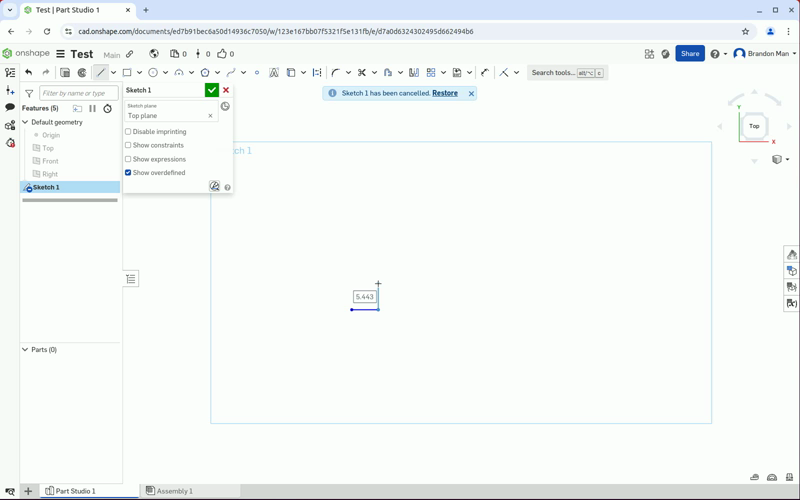
key_up(shift)
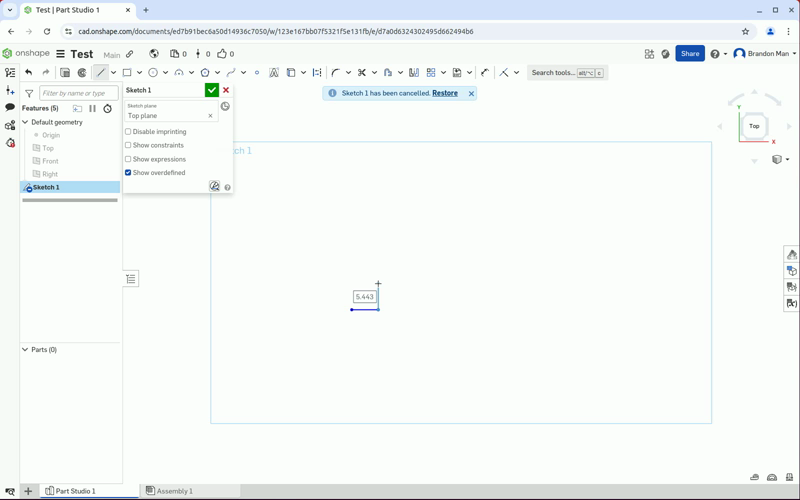
key_down(shift)
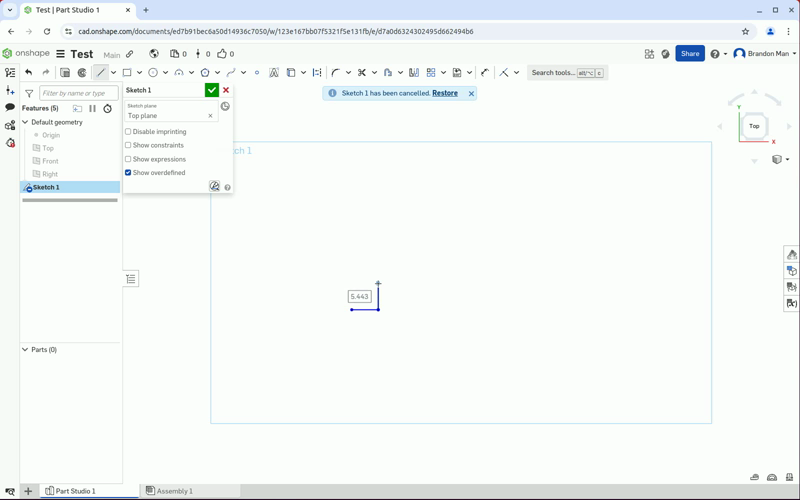
mouse_move(408, 283)
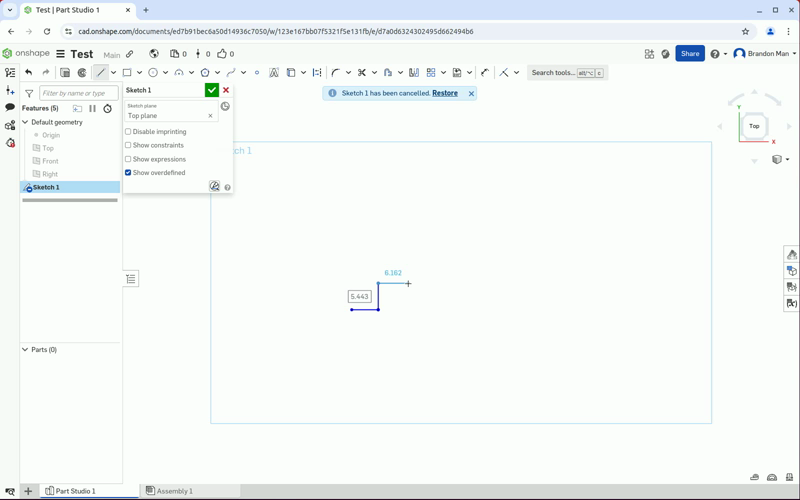
mouse_move(351, 283)
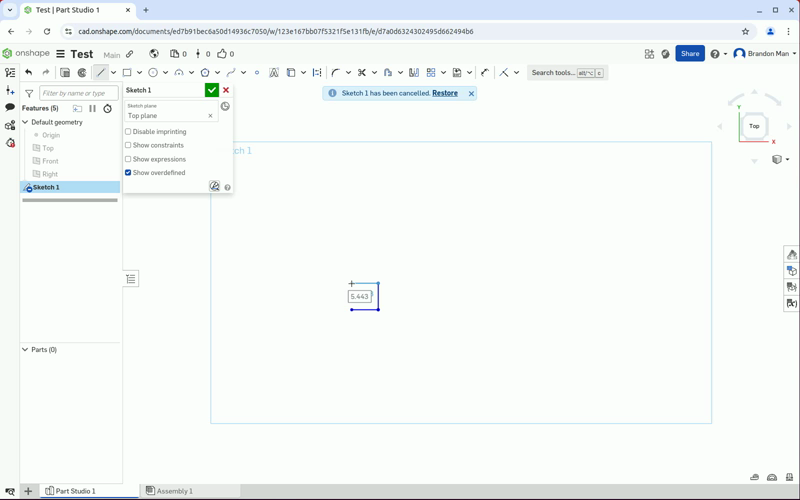
click(351, 283)
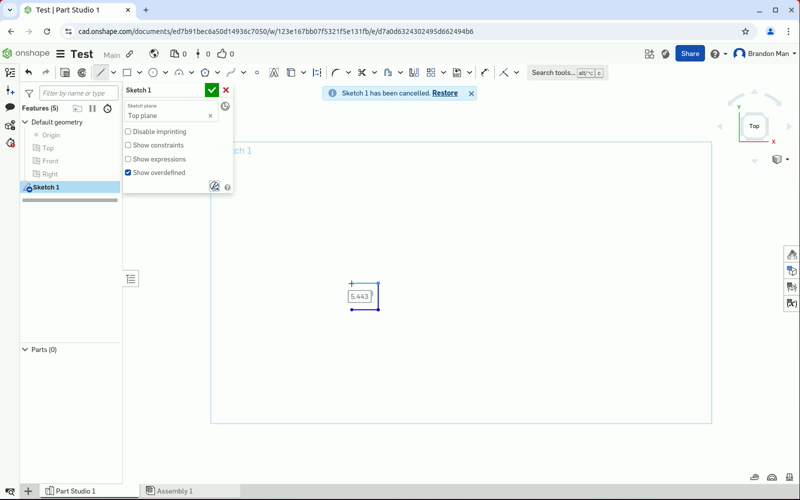
key_up(shift)
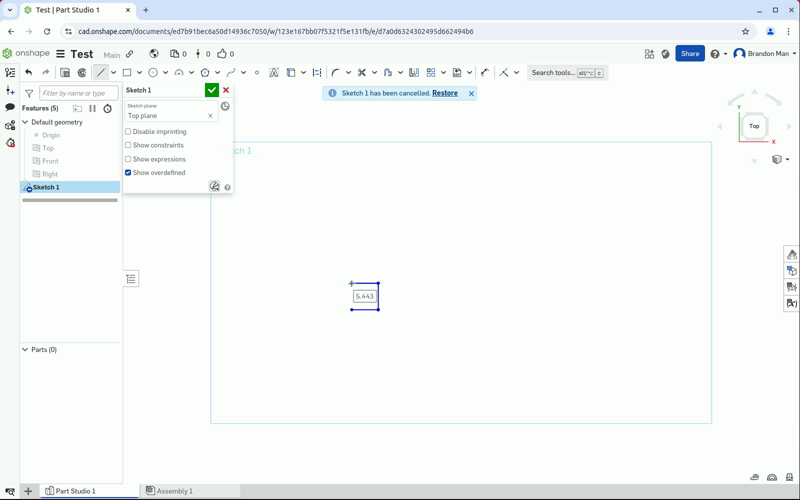
mouse_move(381, 283)
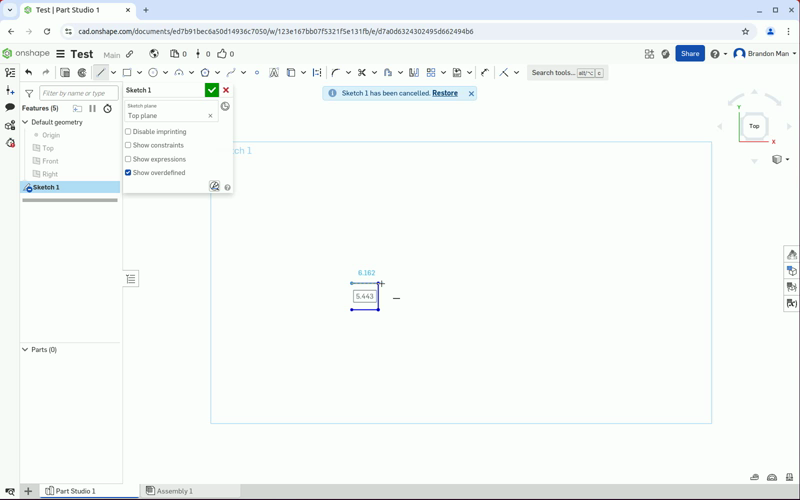
key_down(shift)
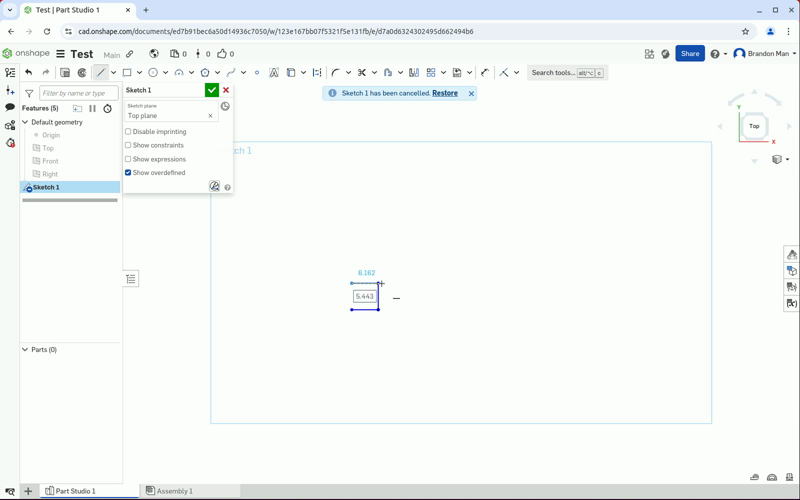
mouse_move(351, 309)
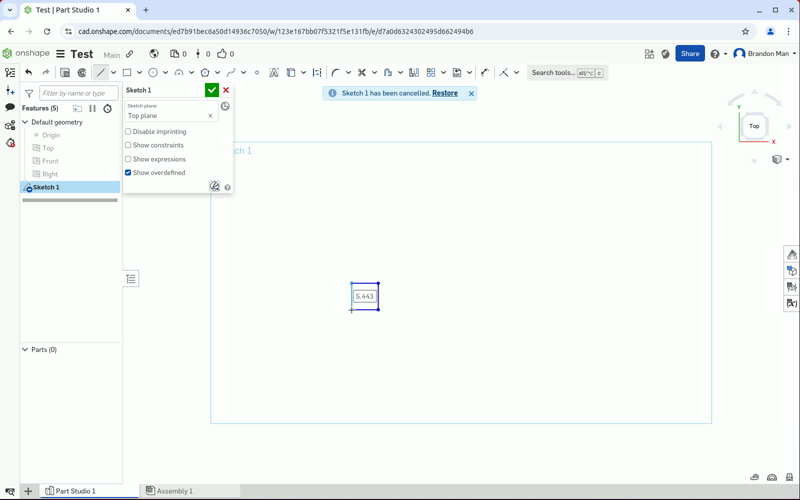
key_up(shift)
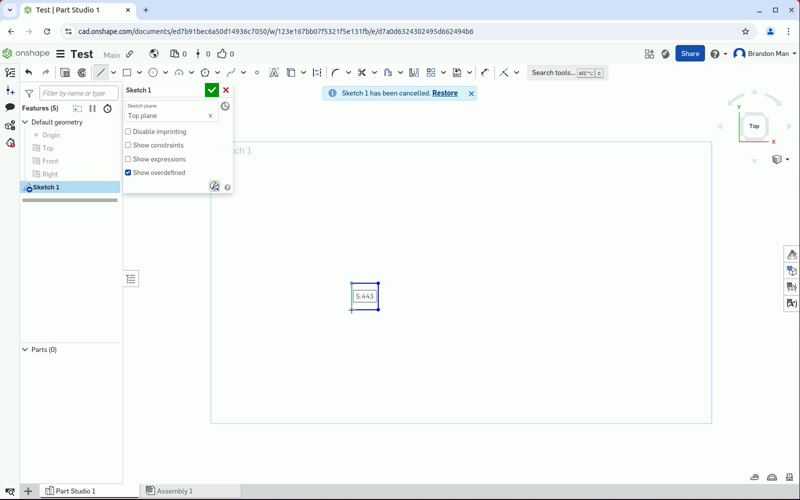
click(351, 309)
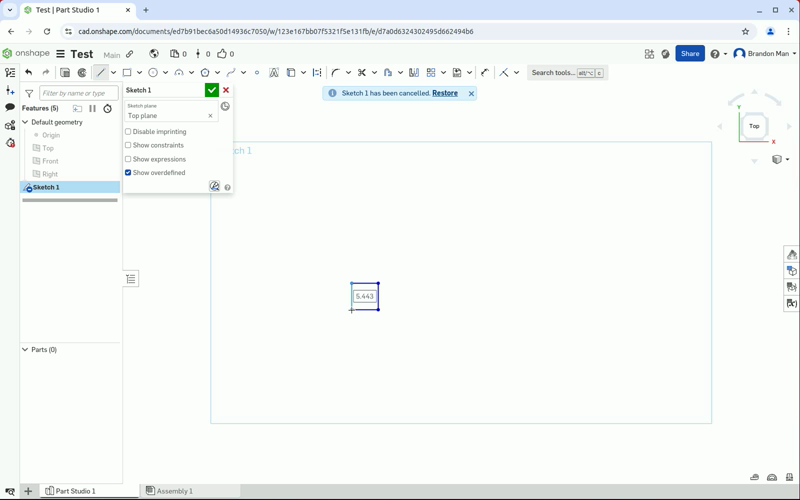
key(esc)
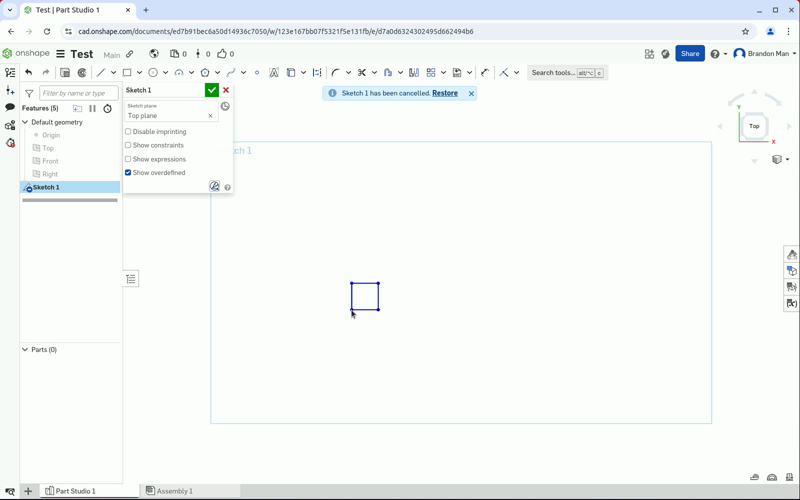
mouse_move(373, 283)
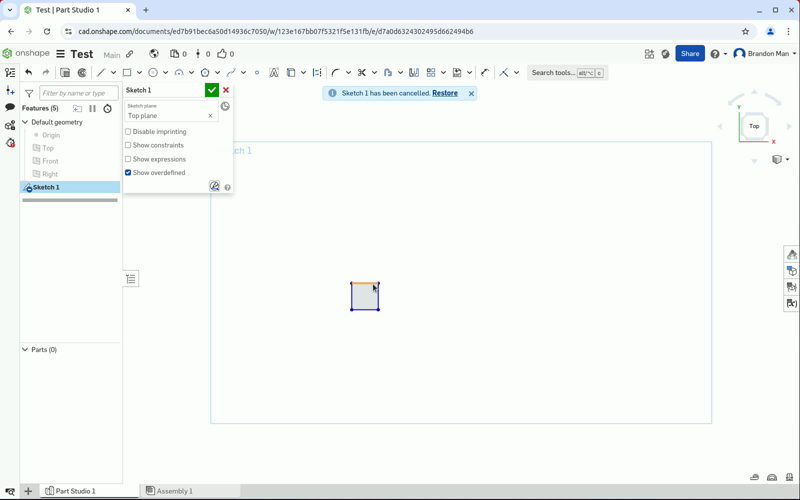
scroll(6)
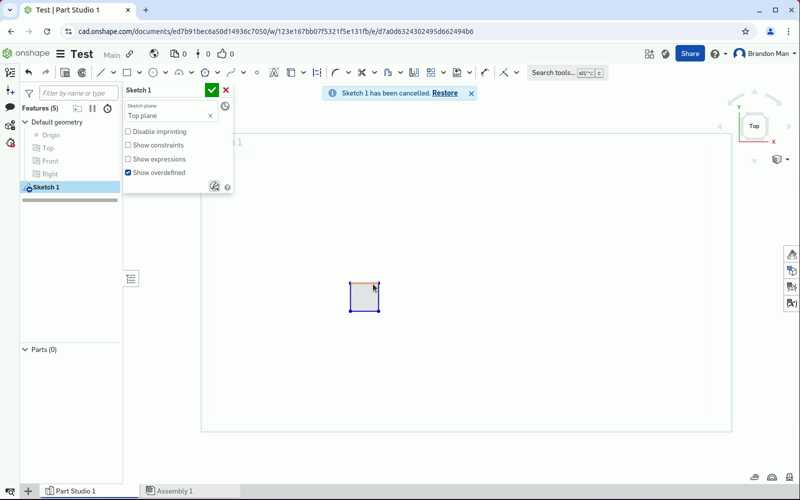
scroll(6)
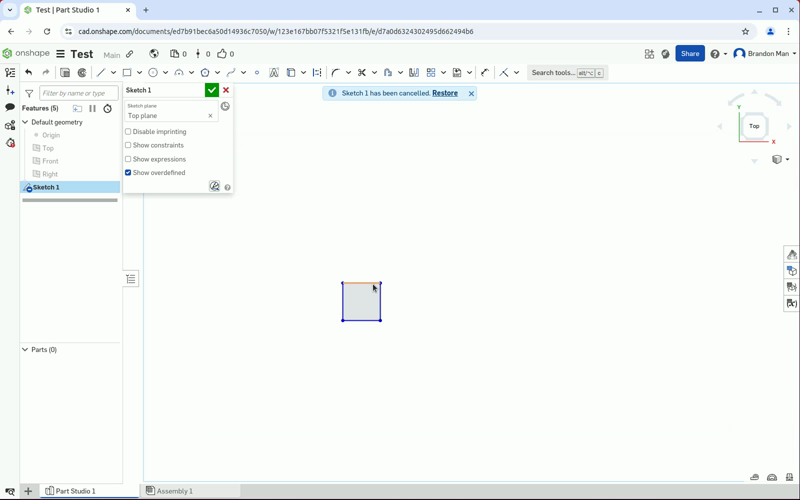
scroll(6)
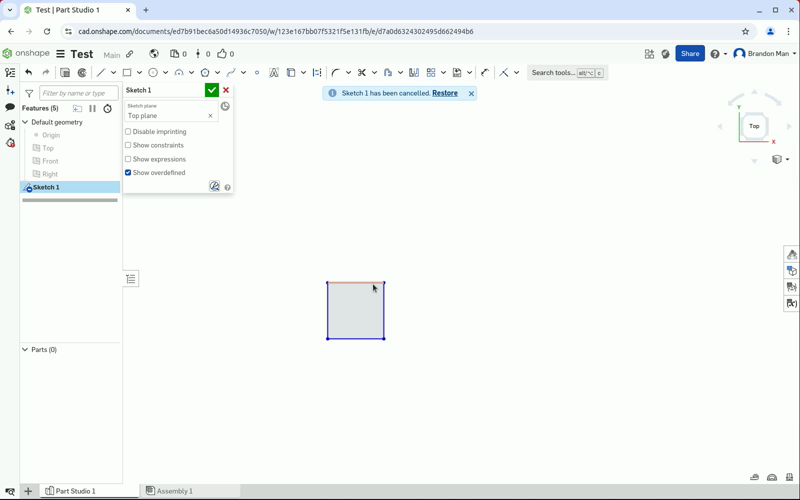
scroll(6)
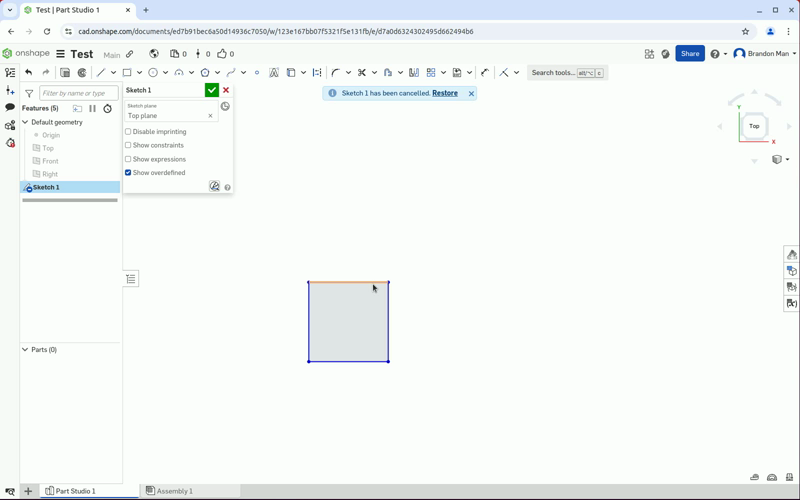
scroll(6)
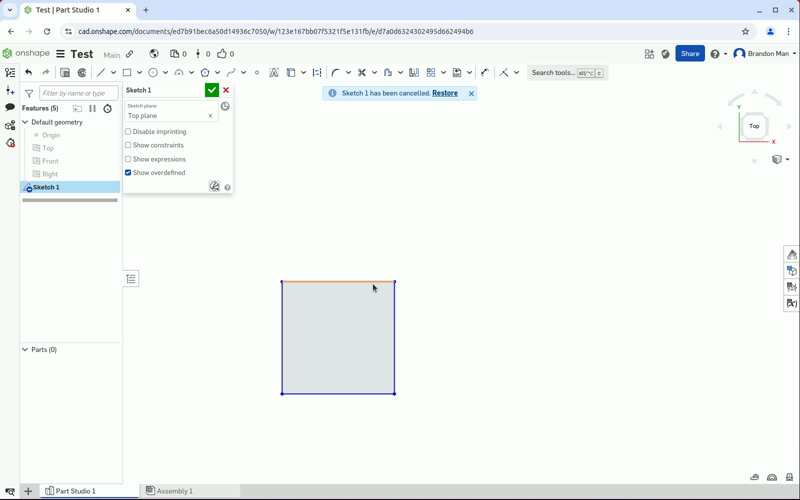
scroll(6)
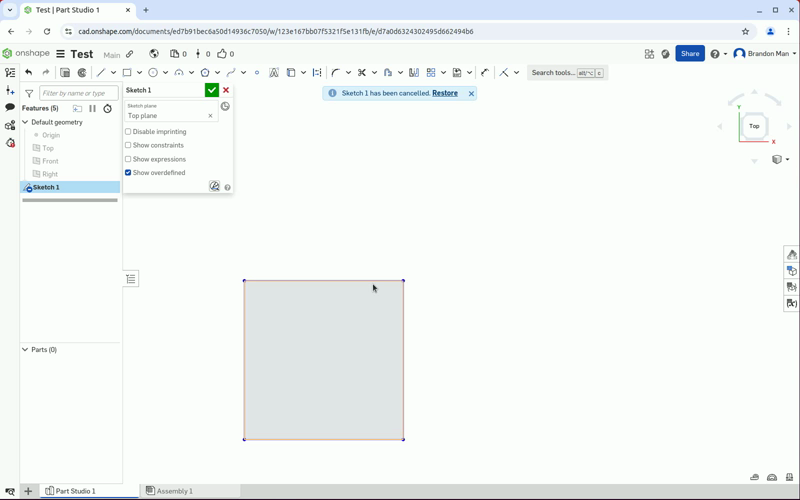
scroll(6)
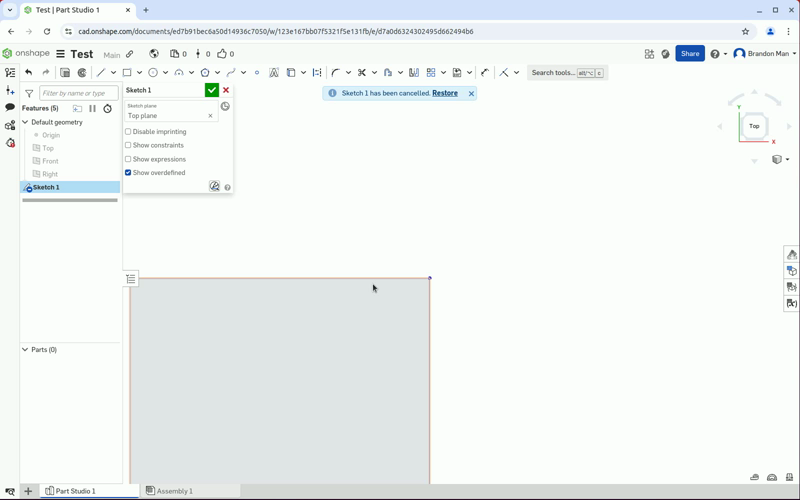
click(373, 283)
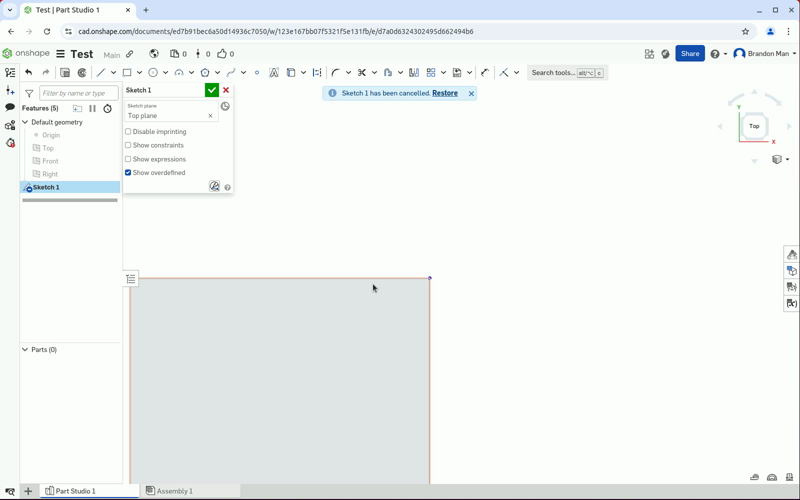
scroll(-6)
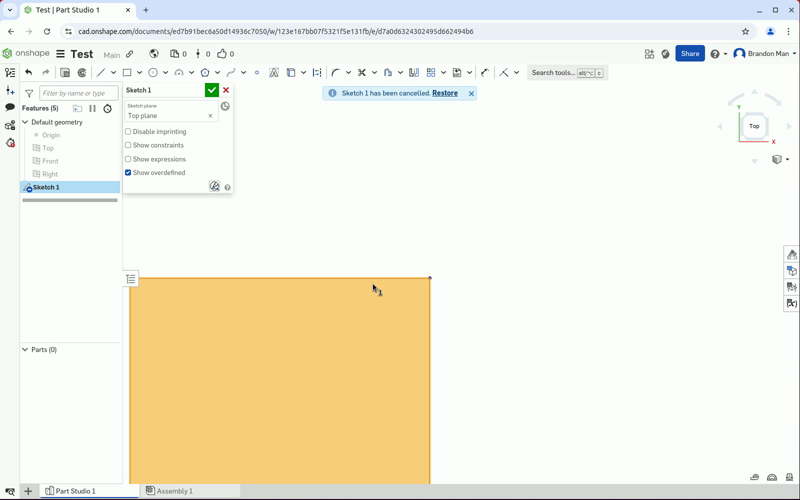
scroll(-6)
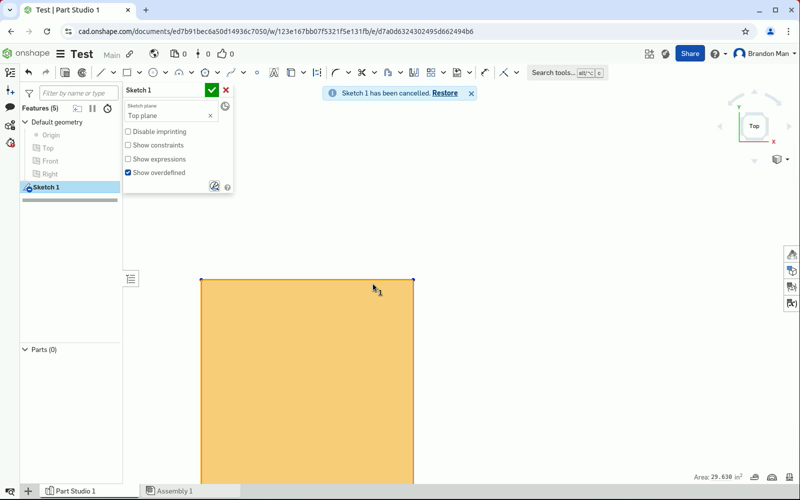
scroll(-6)
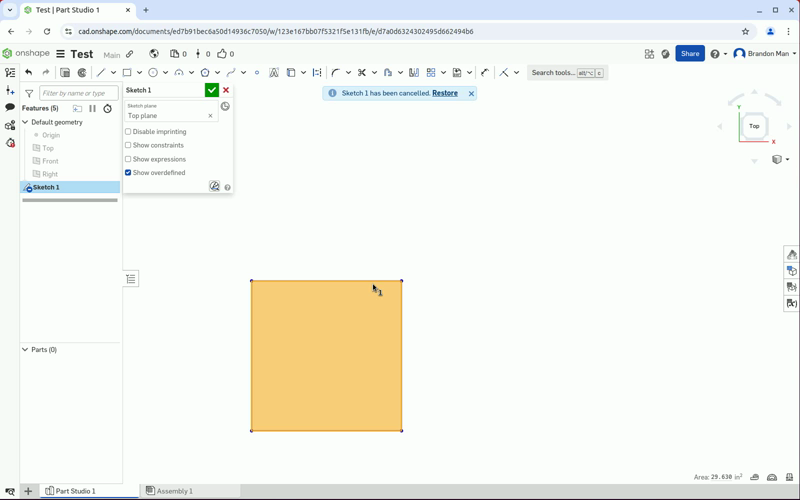
scroll(-6)
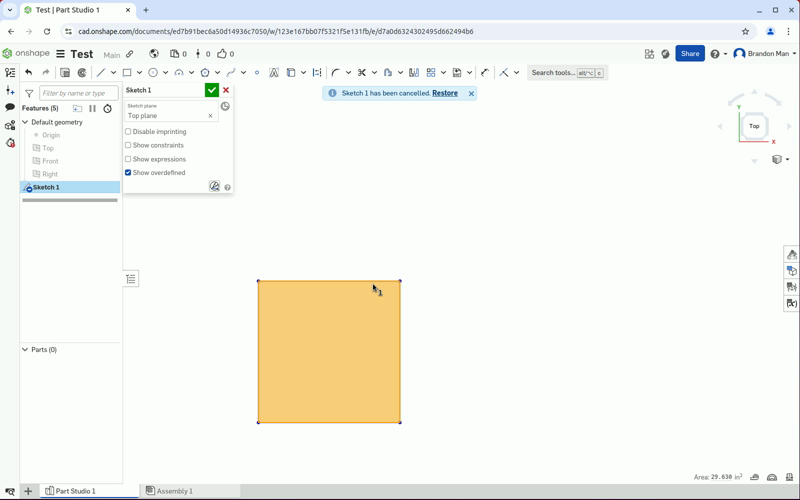
scroll(-6)
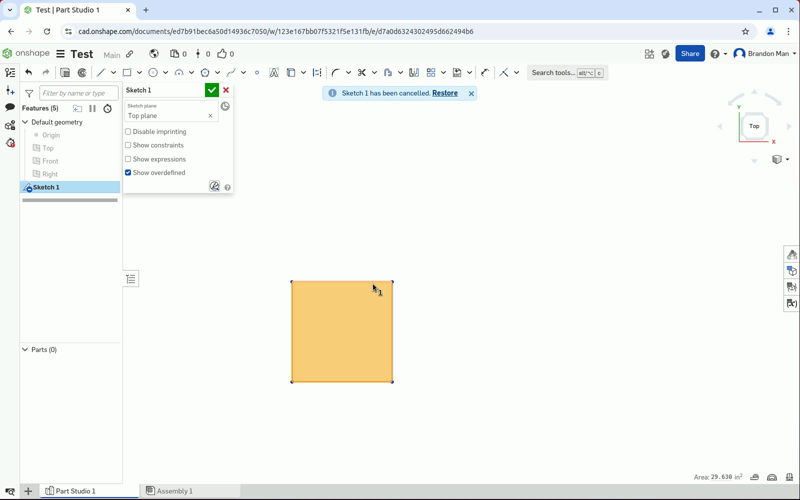
scroll(-6)
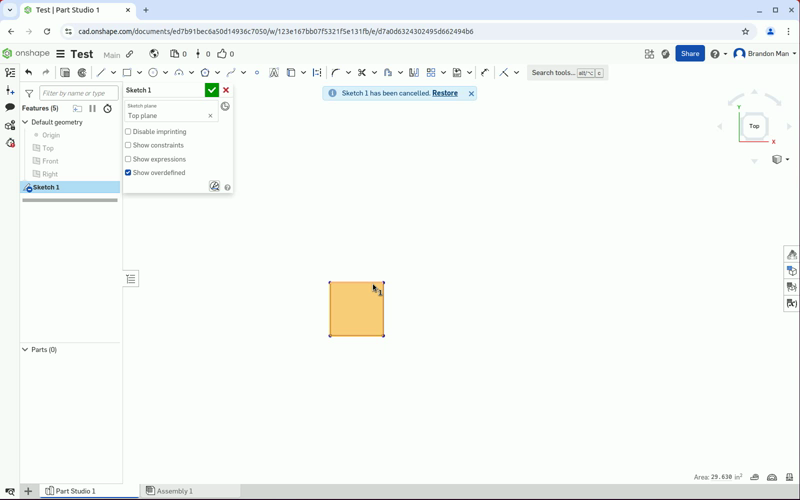
scroll(-6)
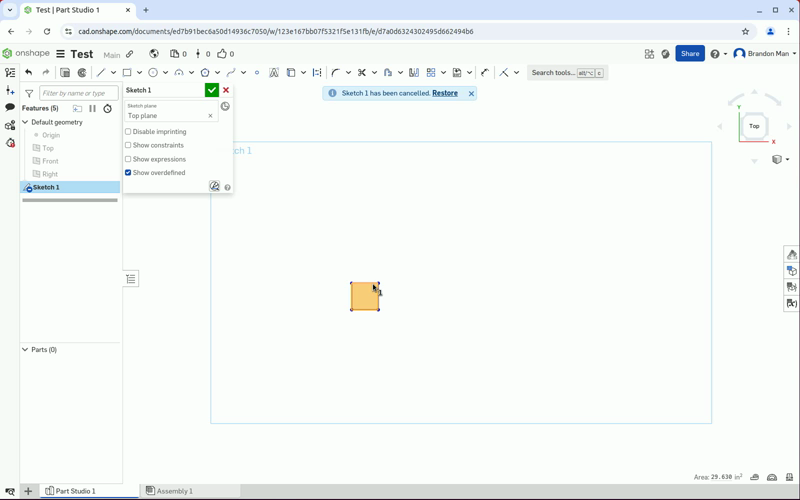
mouse_move(73, 352)
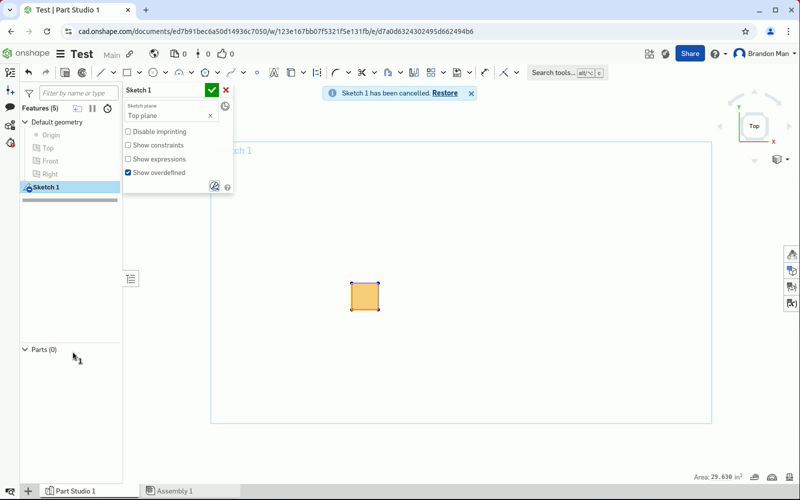
key(shift+y)
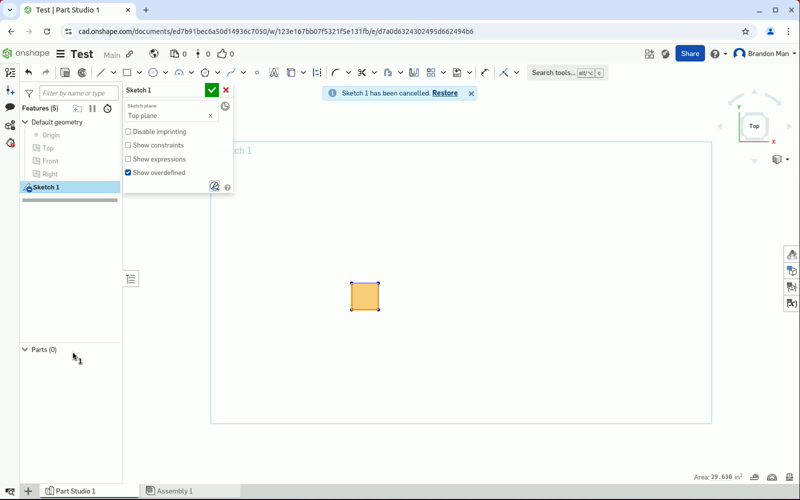
key(shift+e)
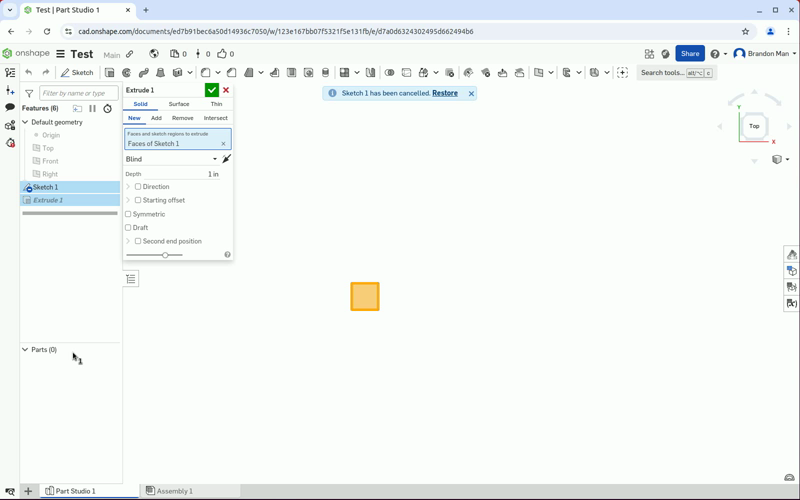
mouse_move(143, 106)
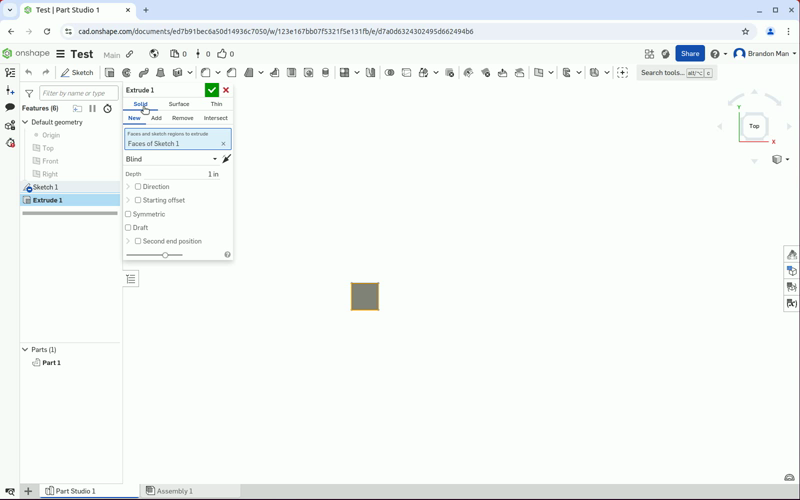
click(143, 106)
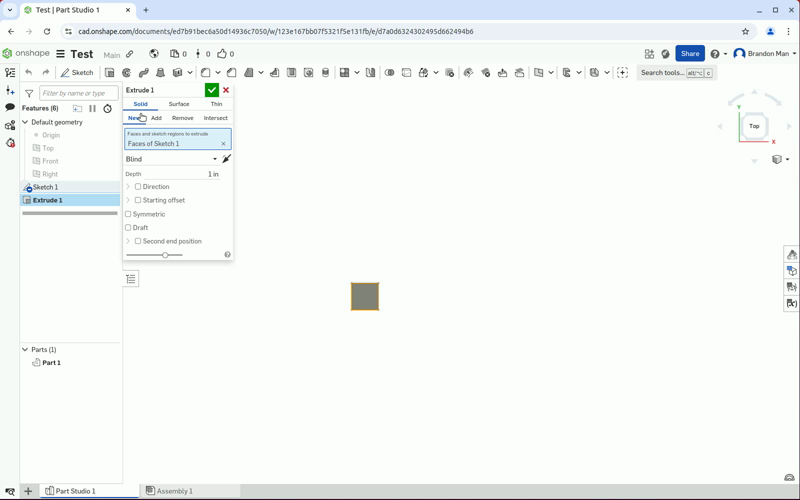
mouse_move(137, 120)
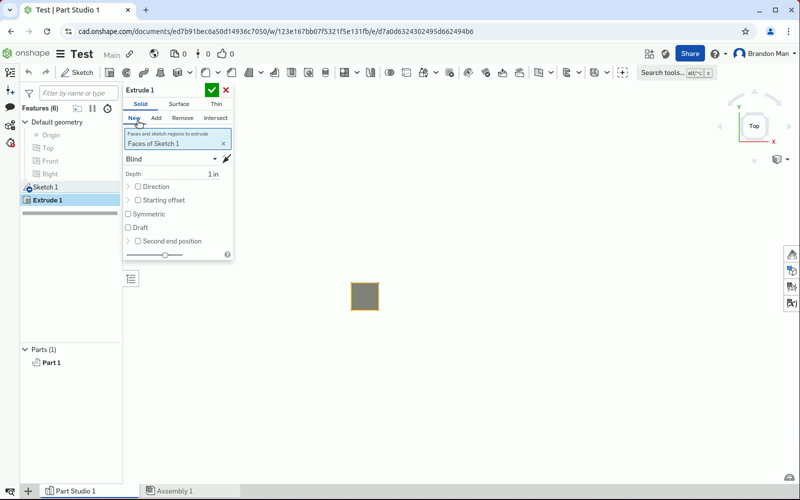
click(137, 120)
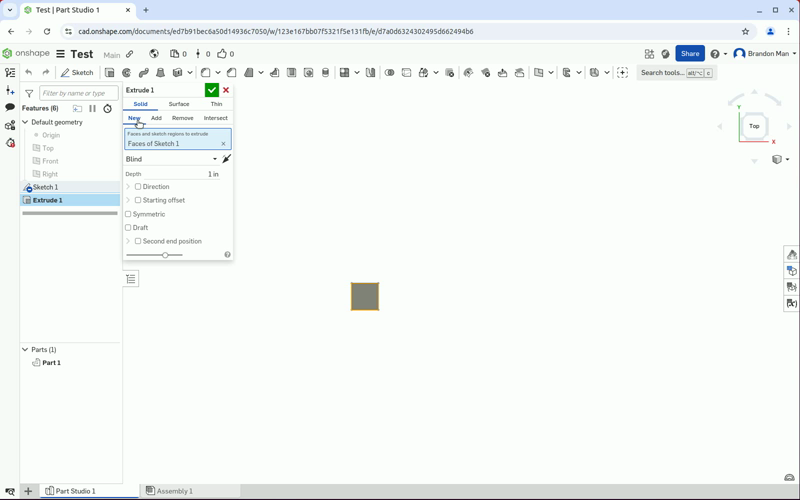
key(tab, 4)
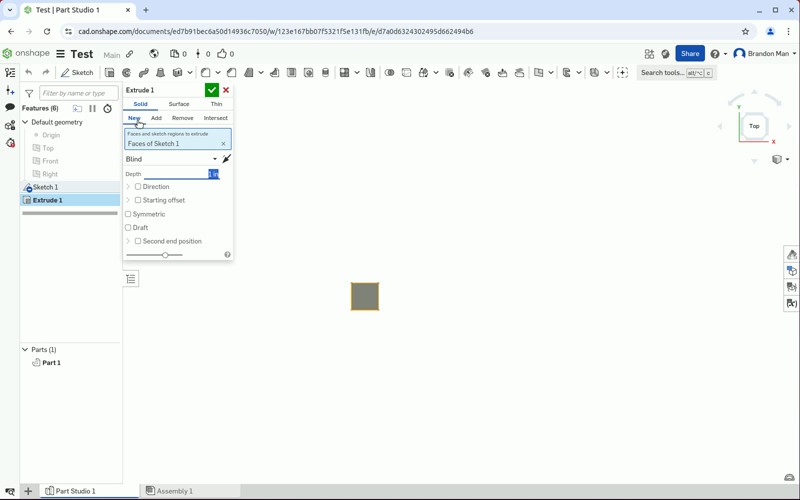
text(-1.926)
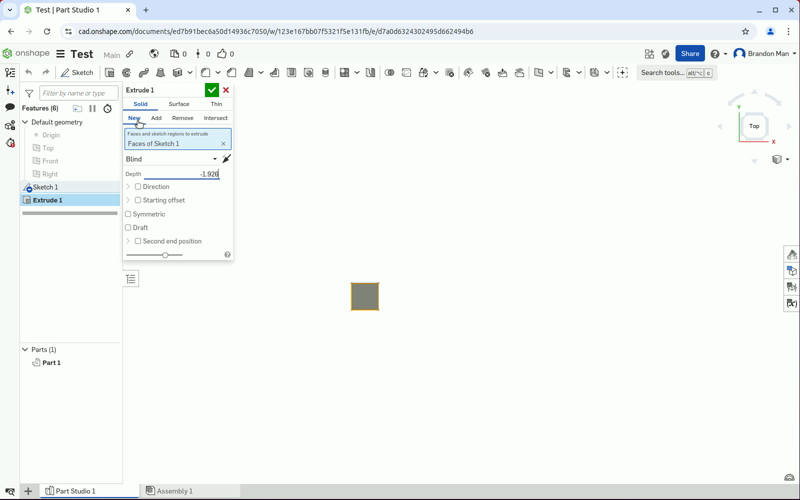
key(enter)
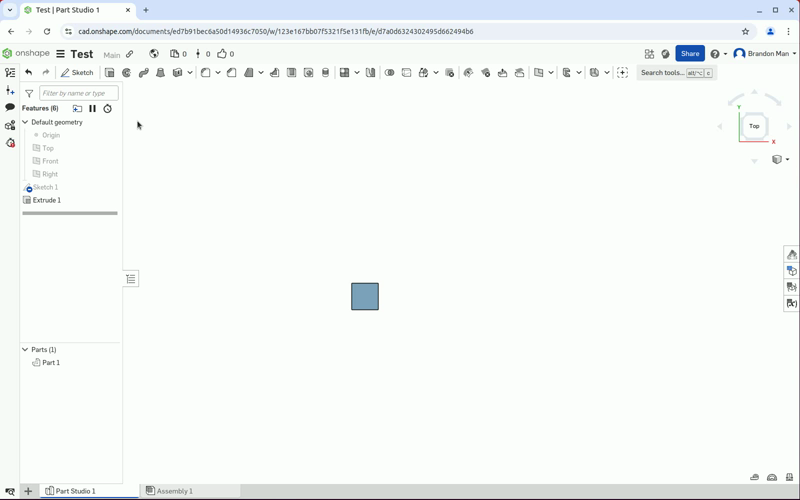
key(shift+h)
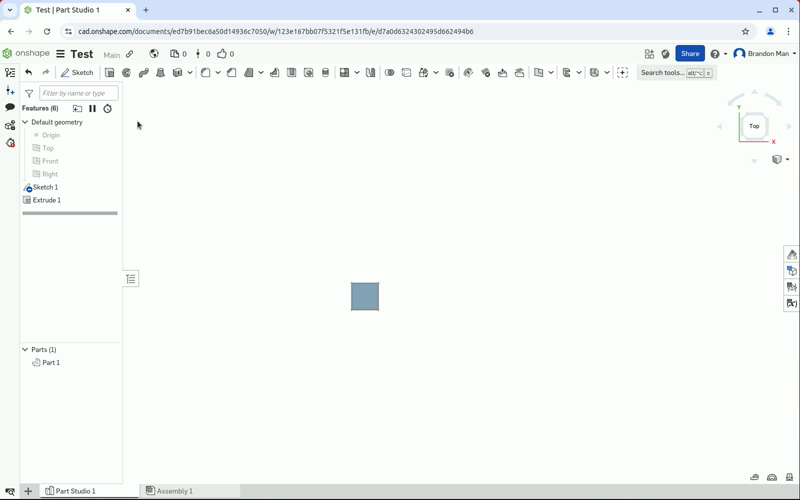
key(shift+h)
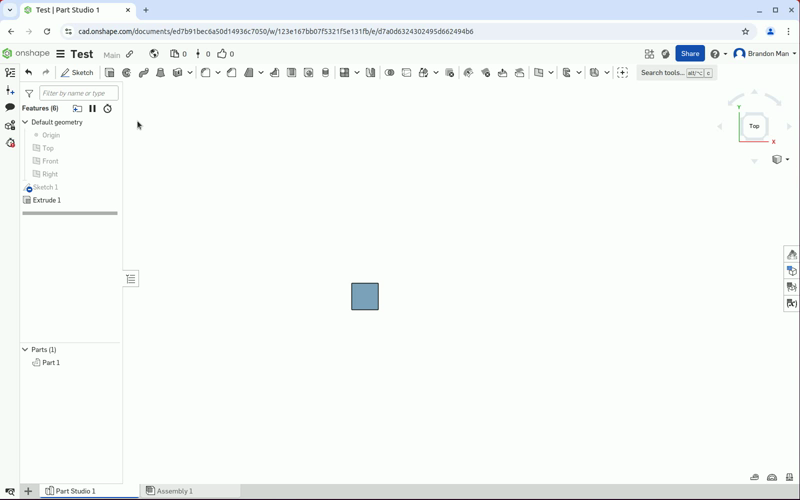
mouse_move(73, 189)
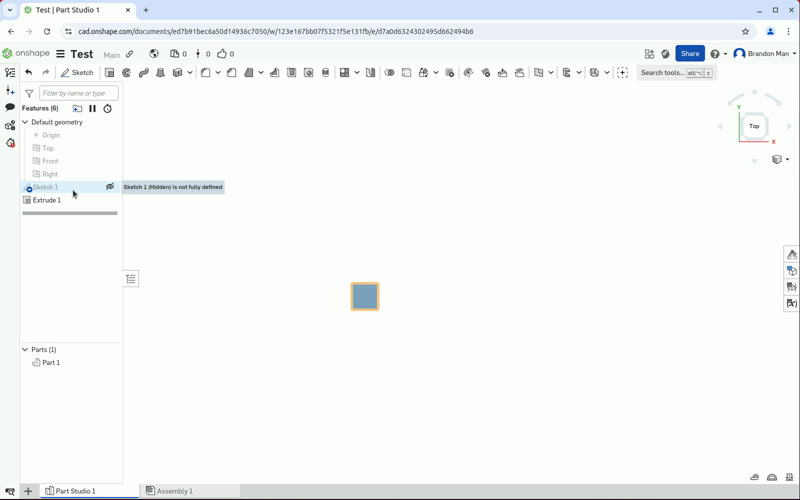
click(73, 189)
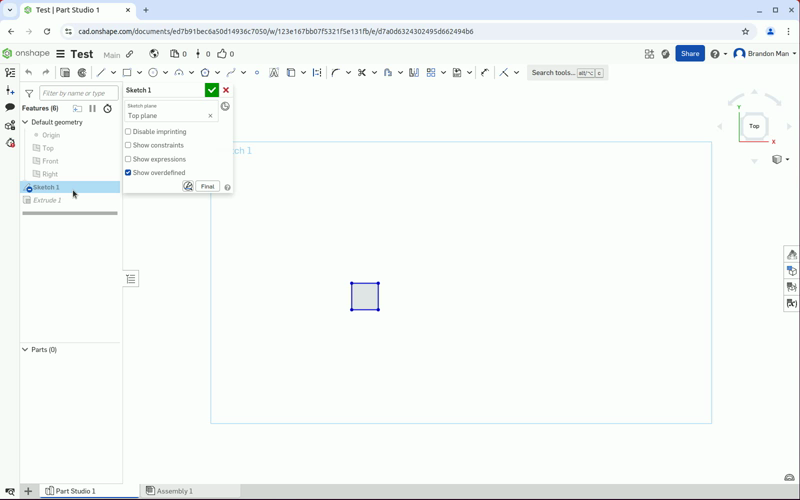
mouse_move(229, 92)
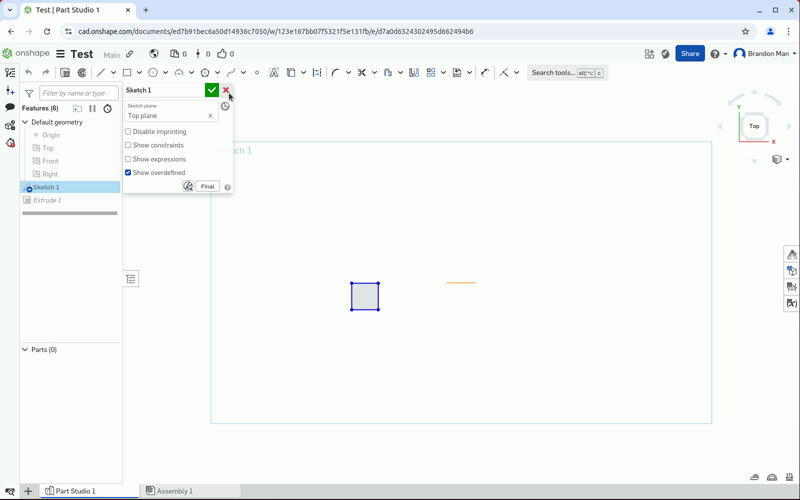
click(229, 92)
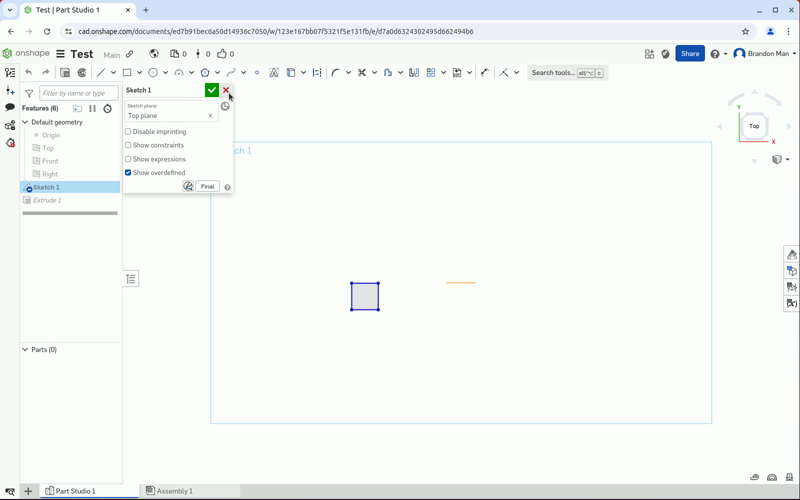
key(shift+s)
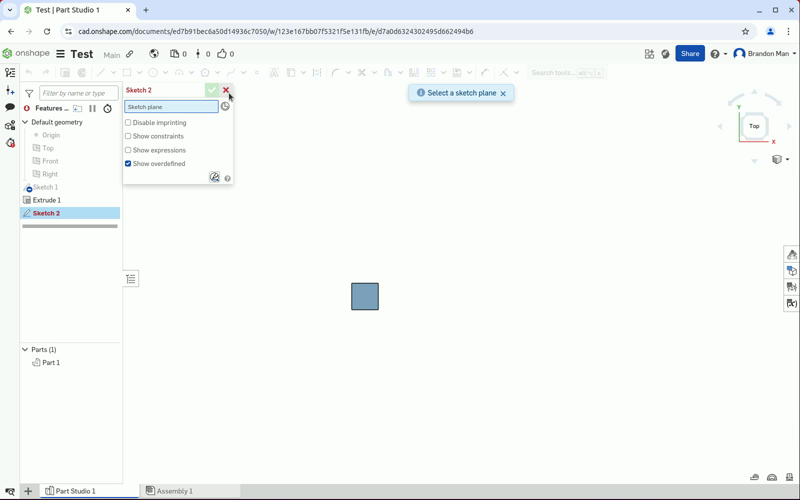
mouse_move(73, 150)
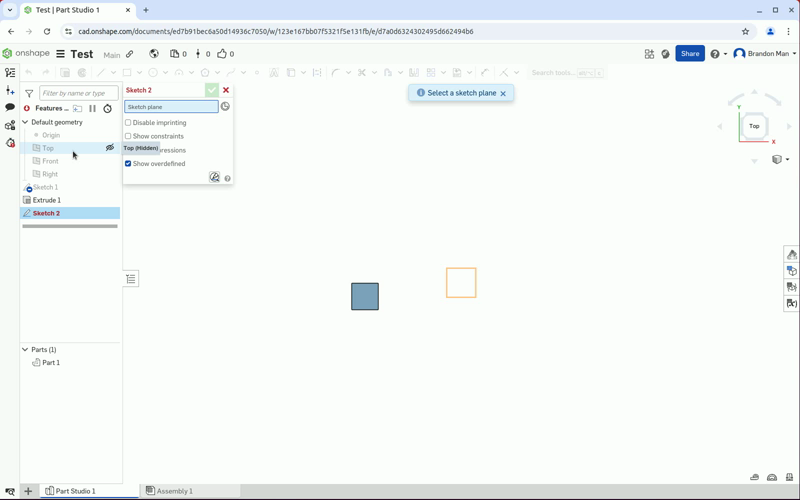
click(73, 150)
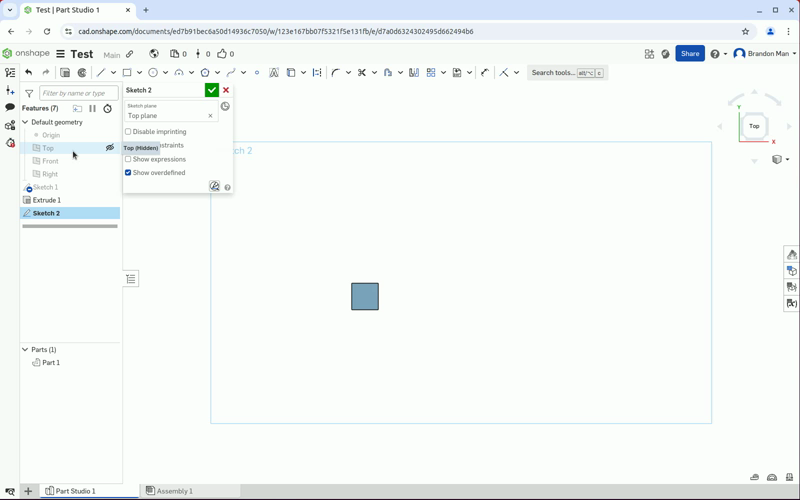
mouse_move(73, 352)
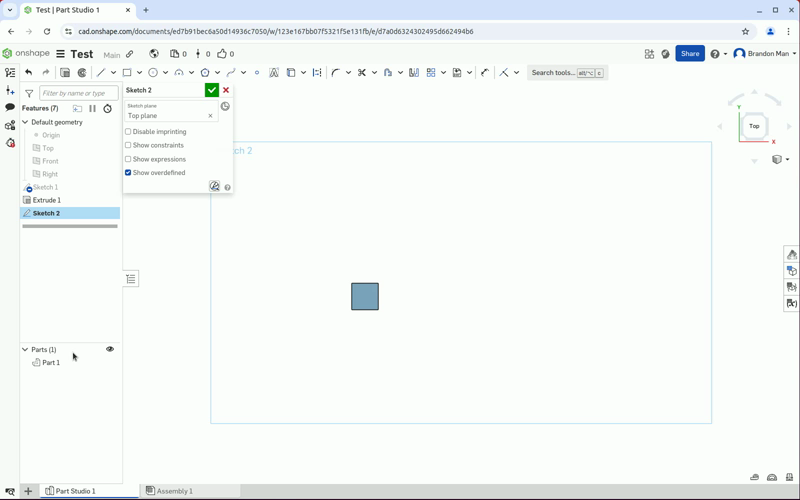
key(y)
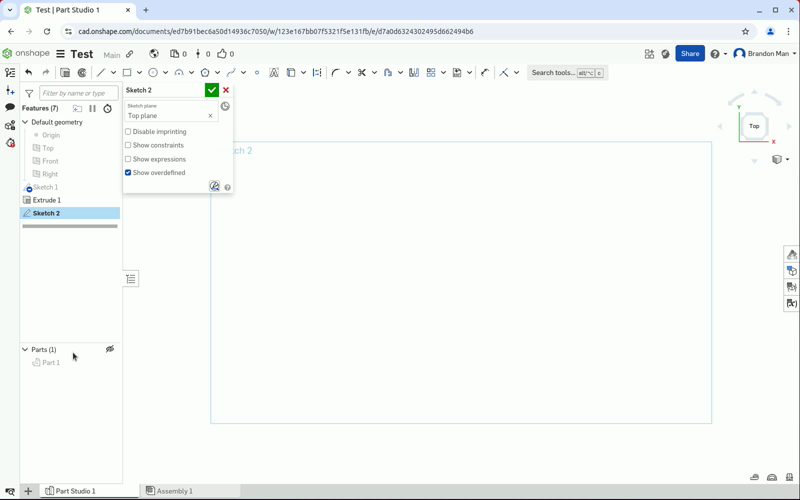
key(l)
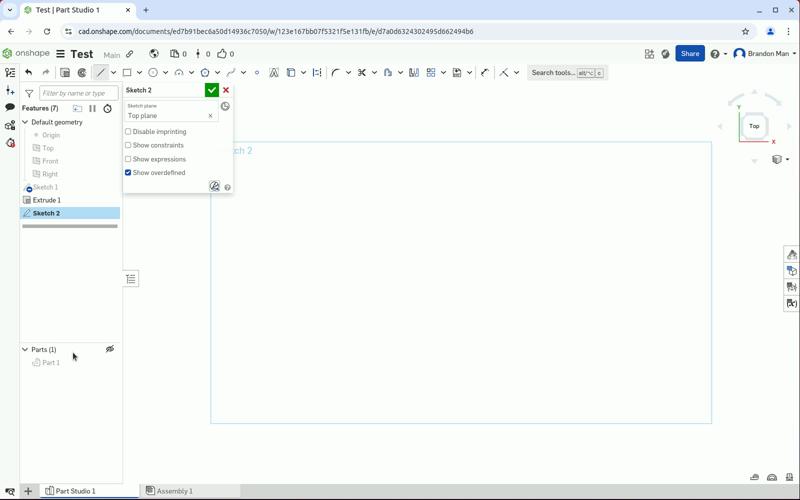
key_down(shift)
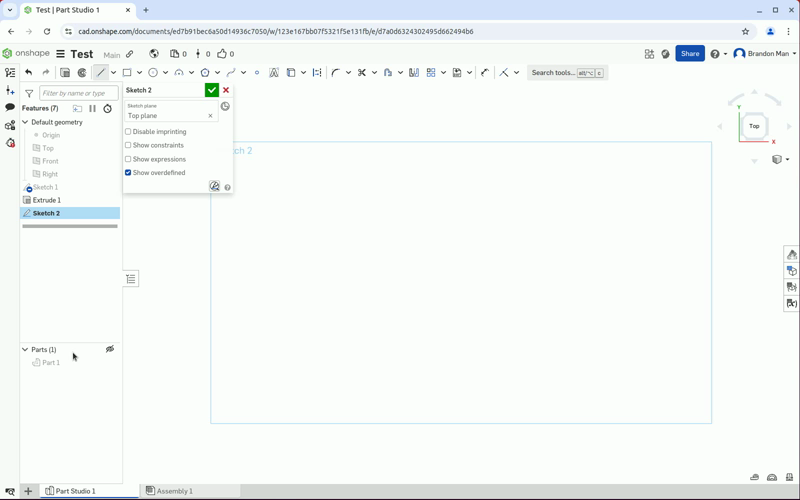
mouse_move(348, 309)
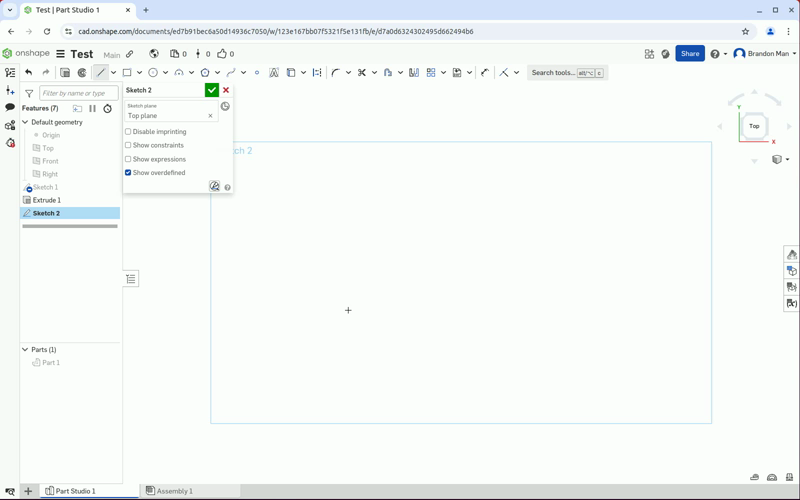
click(348, 309)
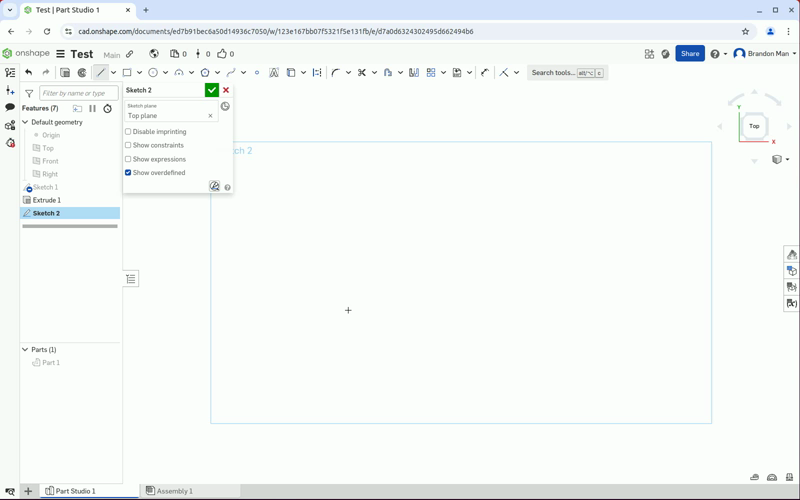
key_up(shift)
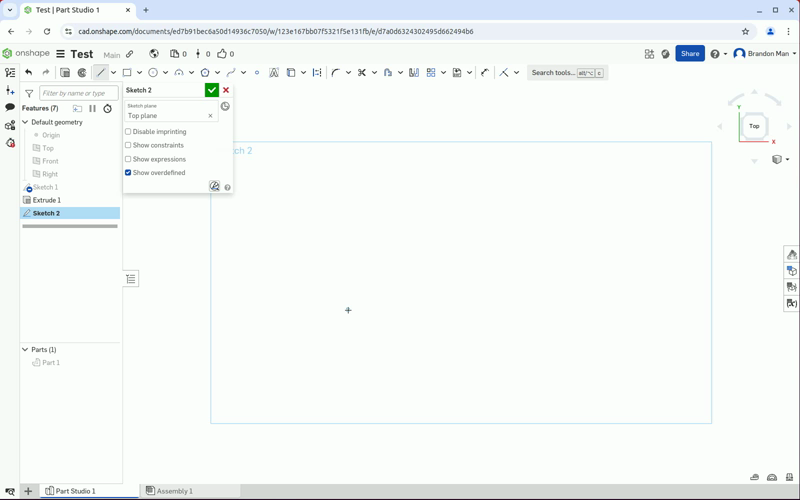
key_down(shift)
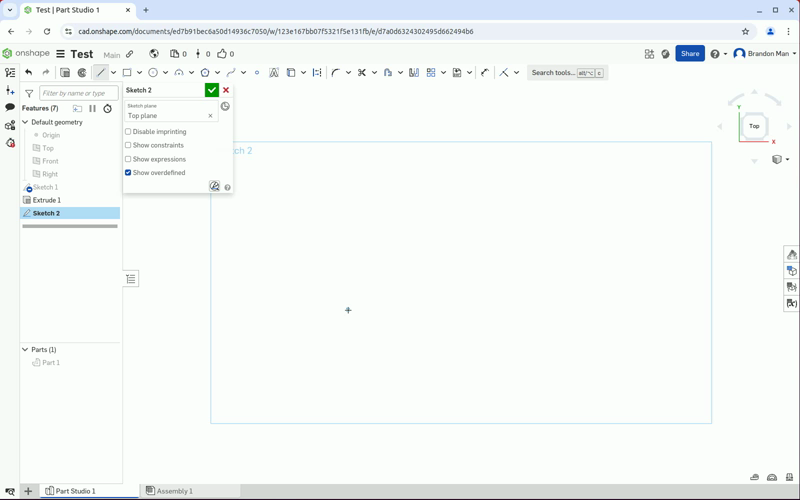
mouse_move(378, 309)
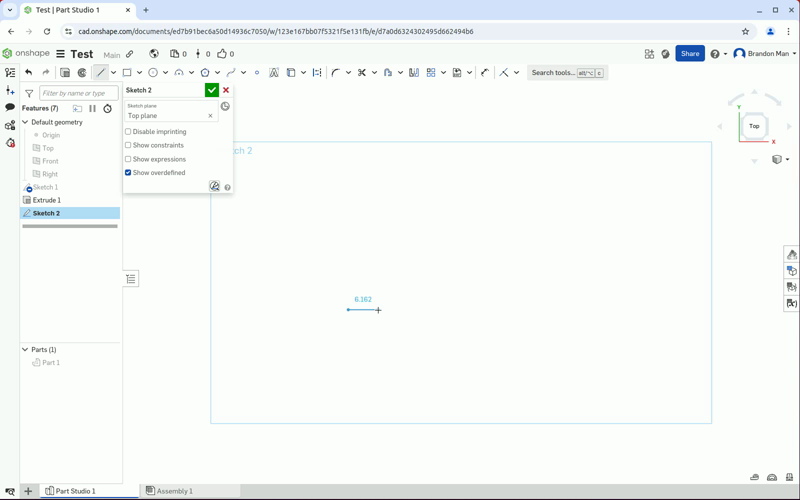
mouse_move(351, 309)
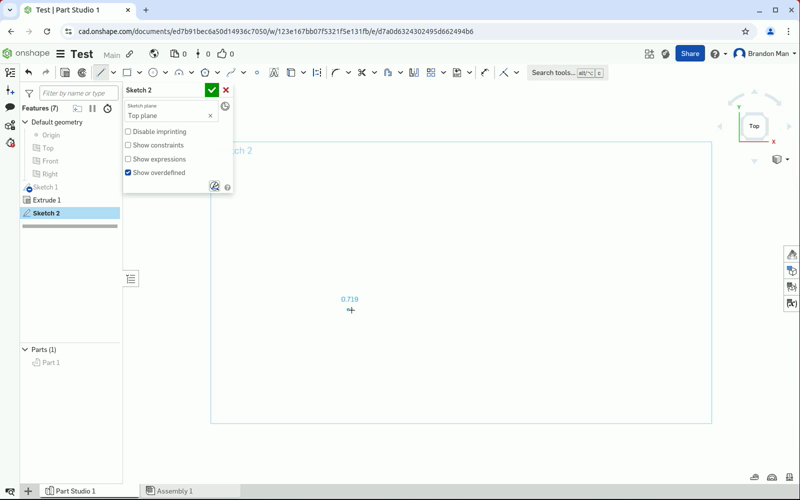
scroll(6)
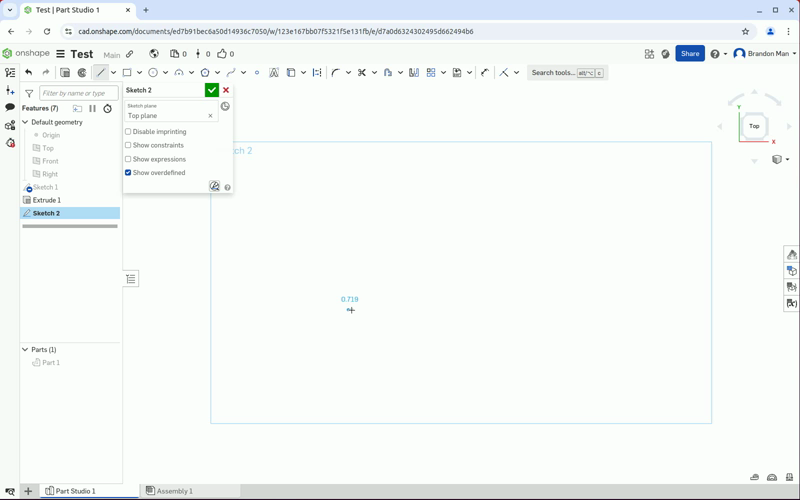
scroll(6)
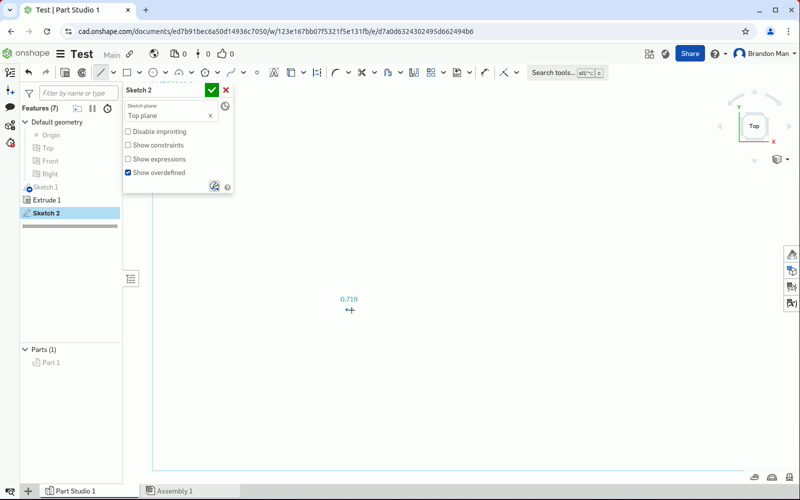
scroll(6)
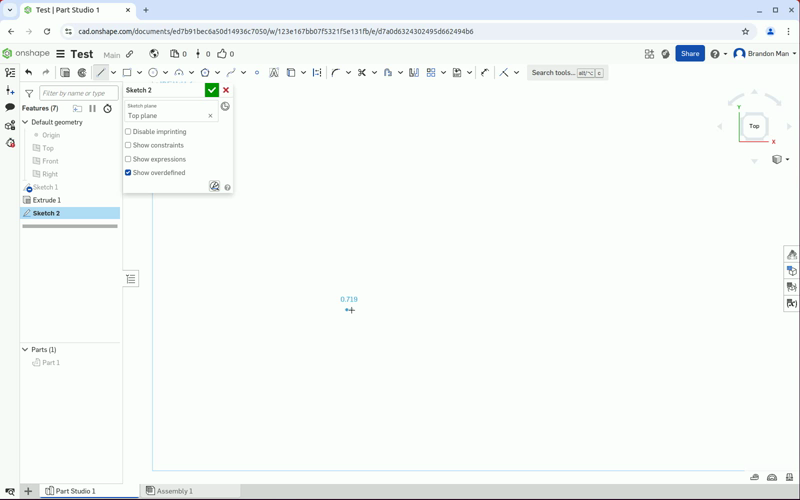
scroll(6)
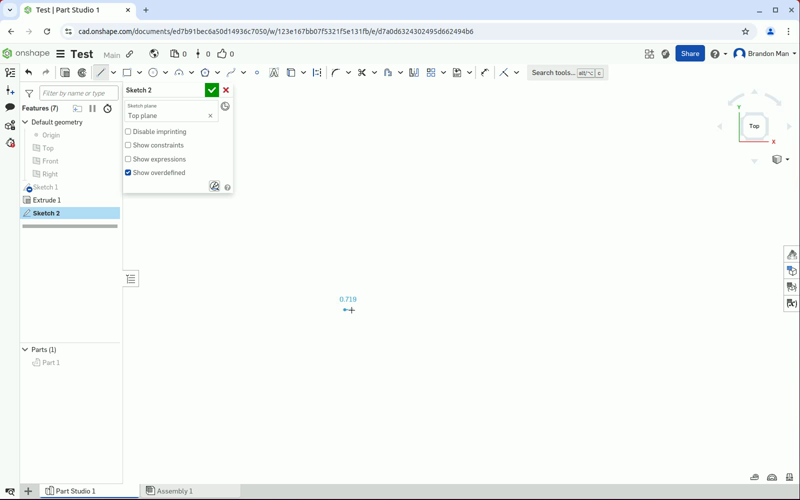
scroll(6)
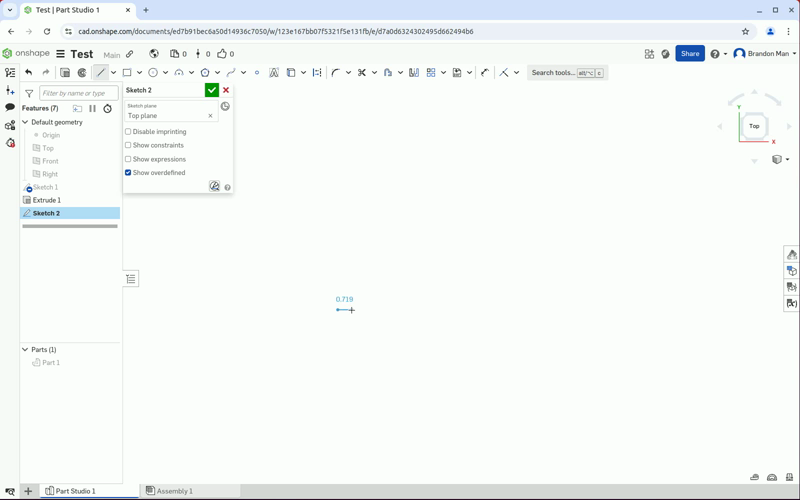
scroll(6)
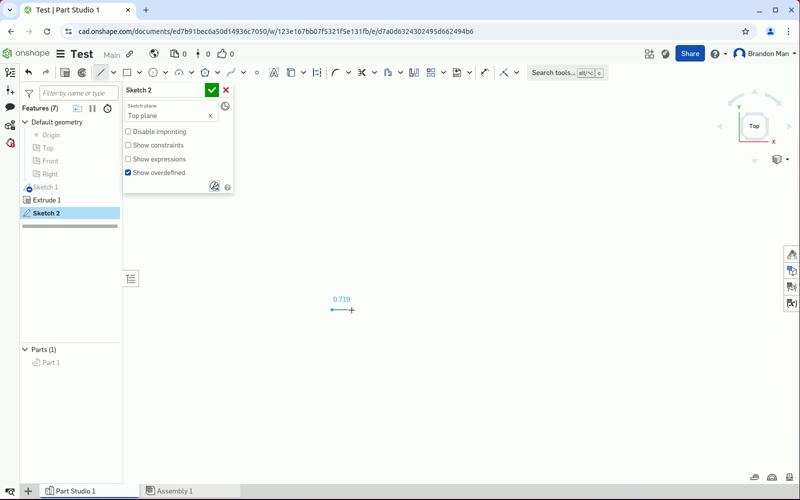
scroll(6)
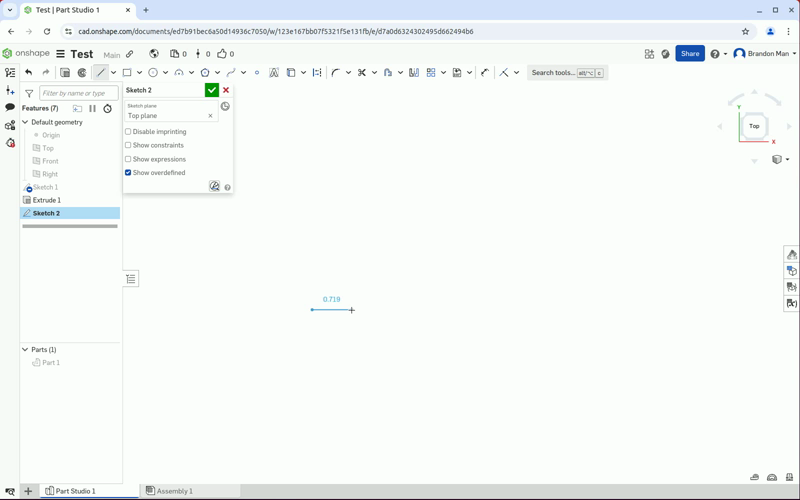
click(351, 309)
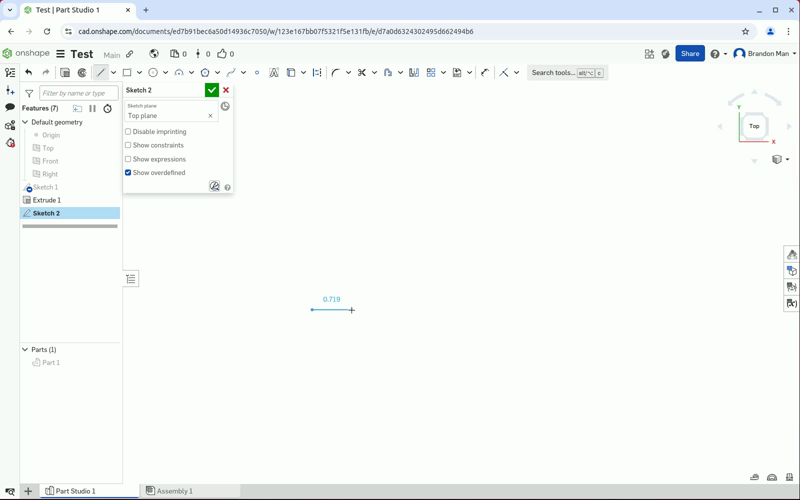
scroll(-6)
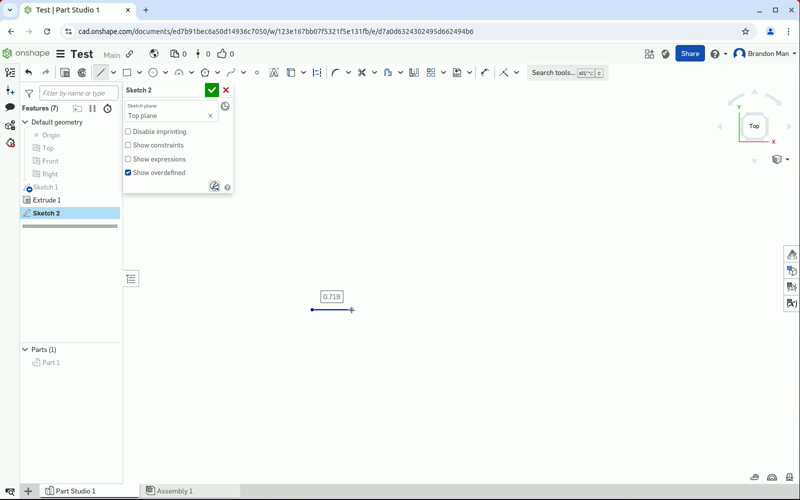
scroll(-6)
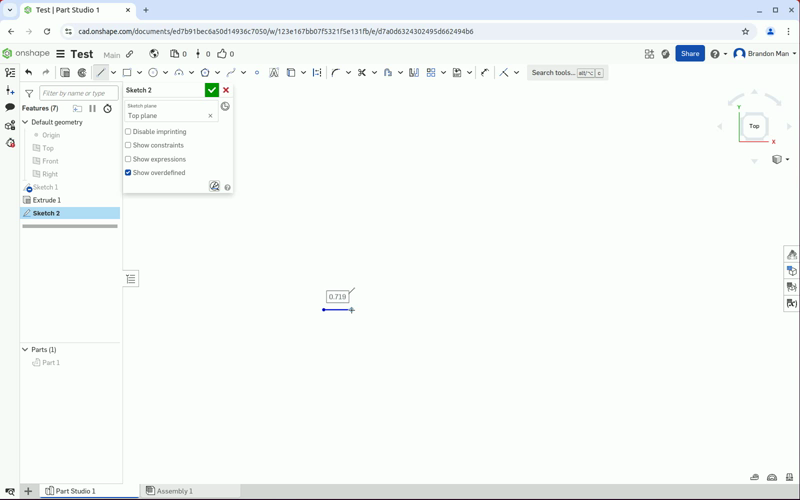
scroll(-6)
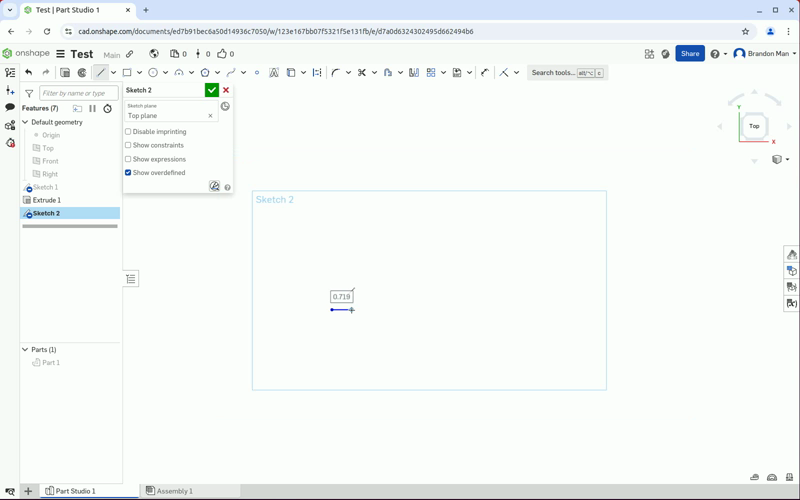
scroll(-6)
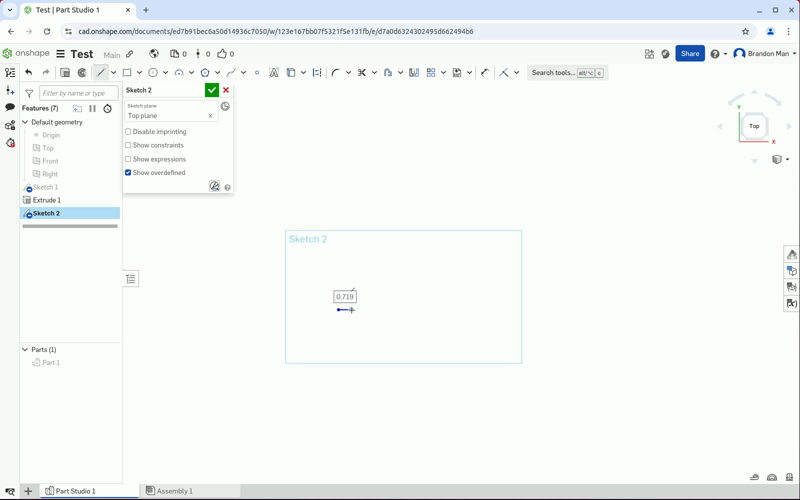
scroll(-6)
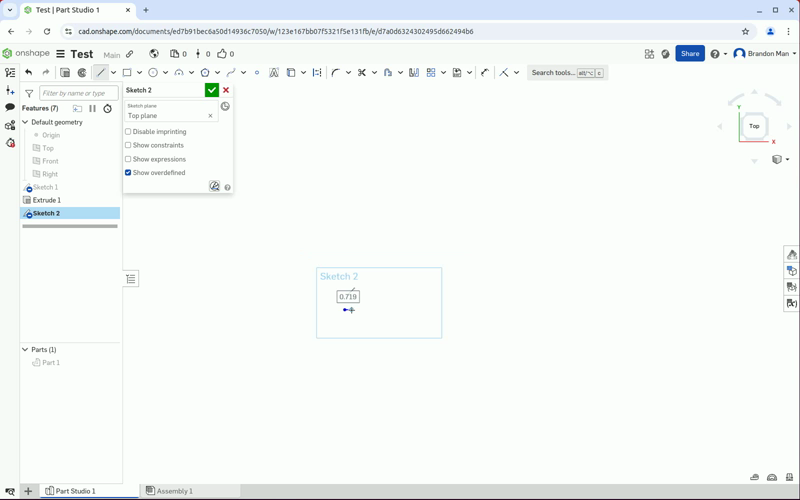
scroll(-6)
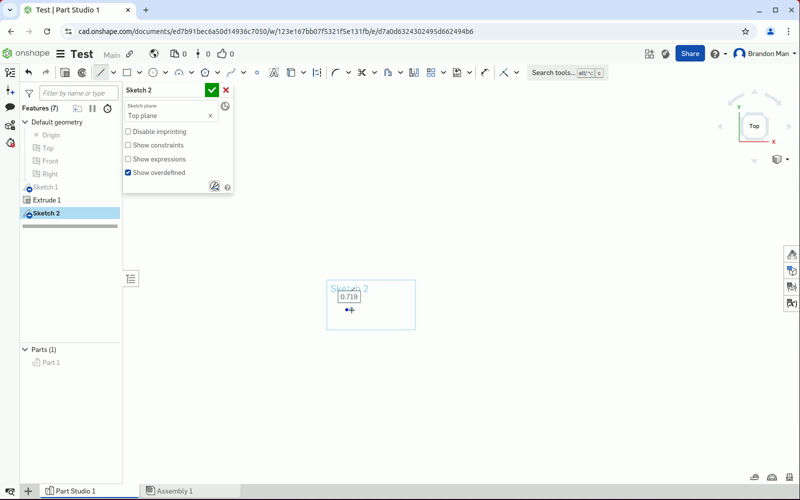
scroll(-6)
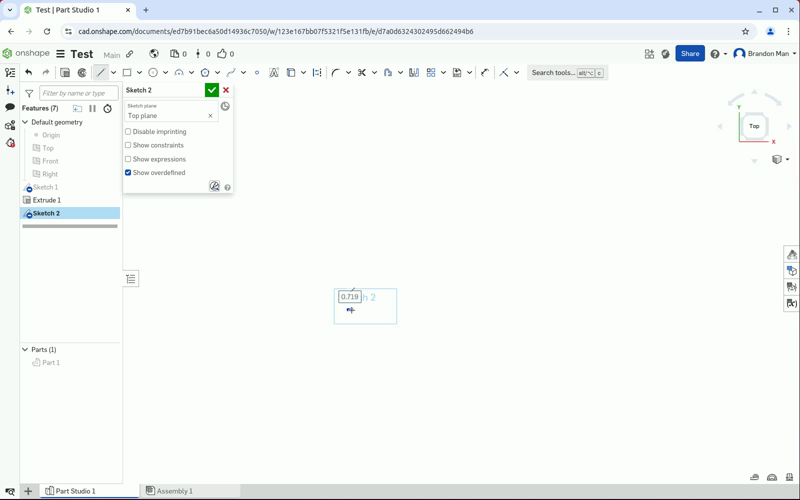
key_up(shift)
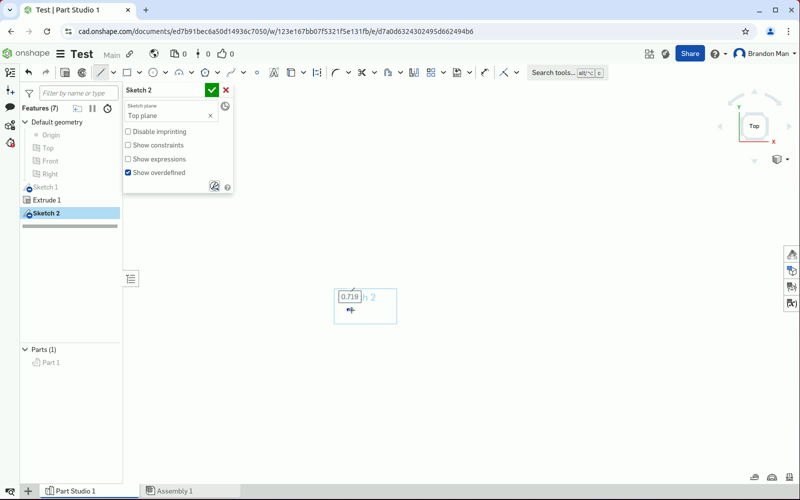
key_down(shift)
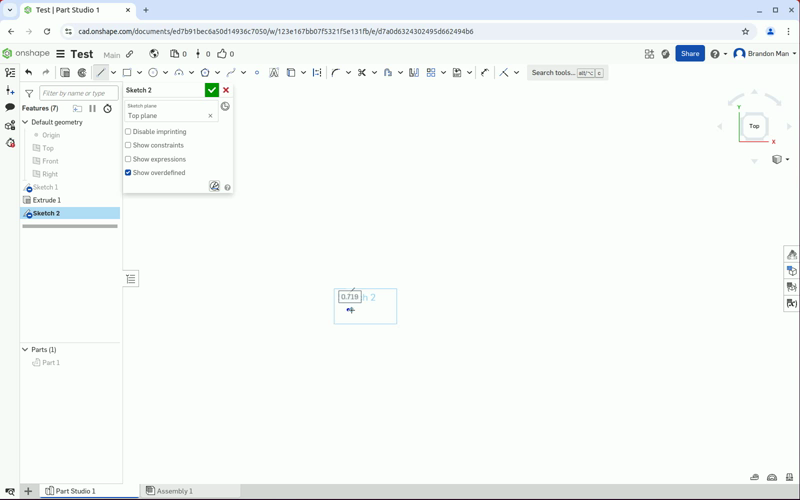
mouse_move(381, 309)
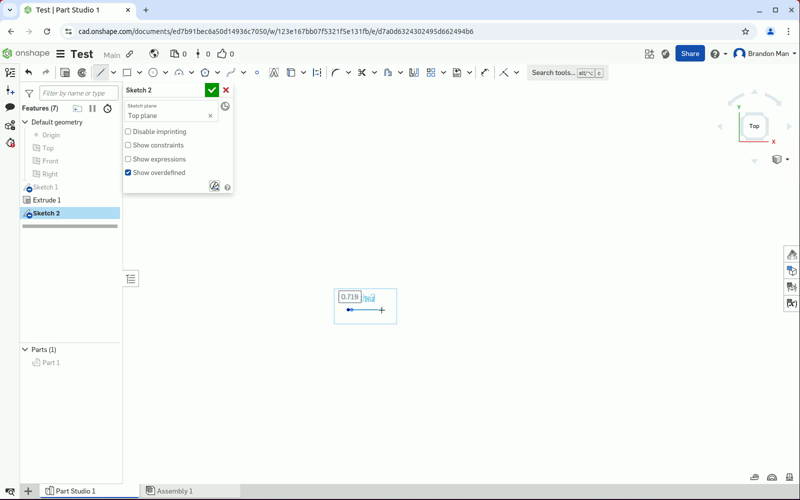
mouse_move(351, 283)
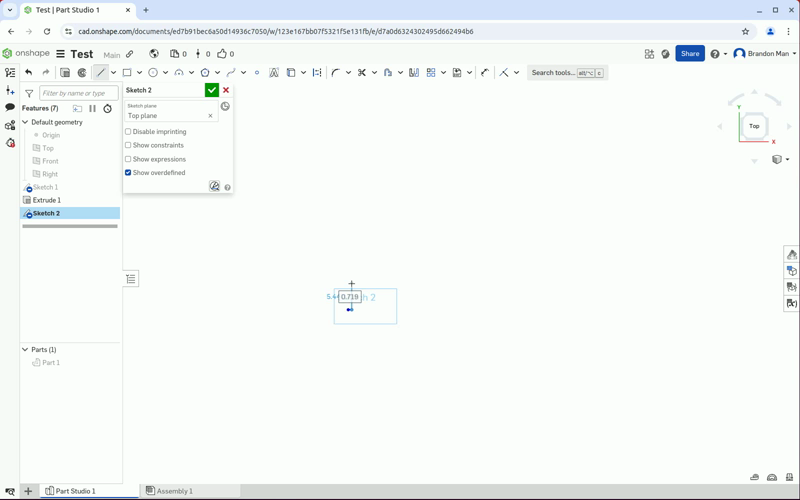
click(351, 283)
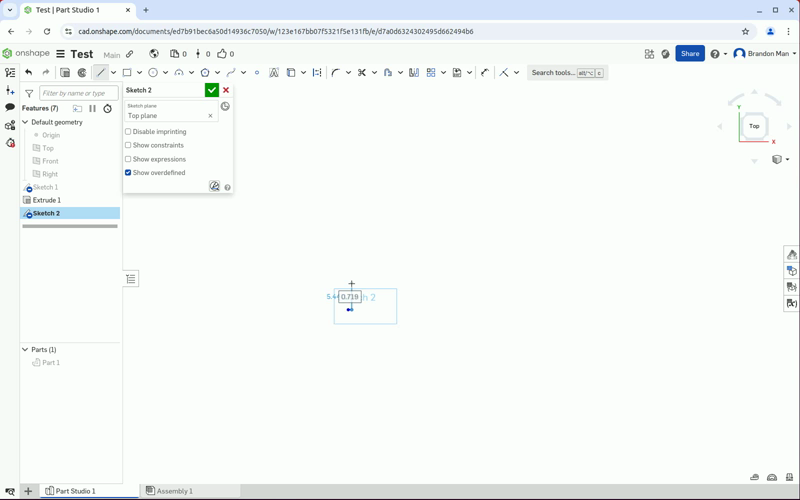
key_up(shift)
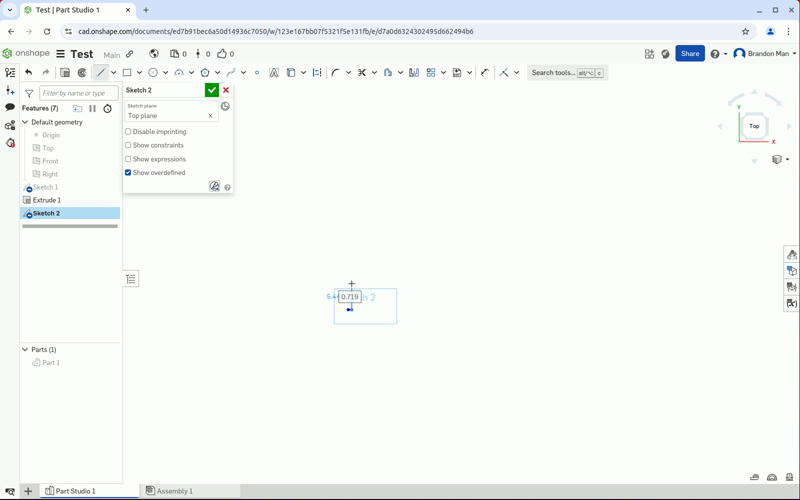
key_down(shift)
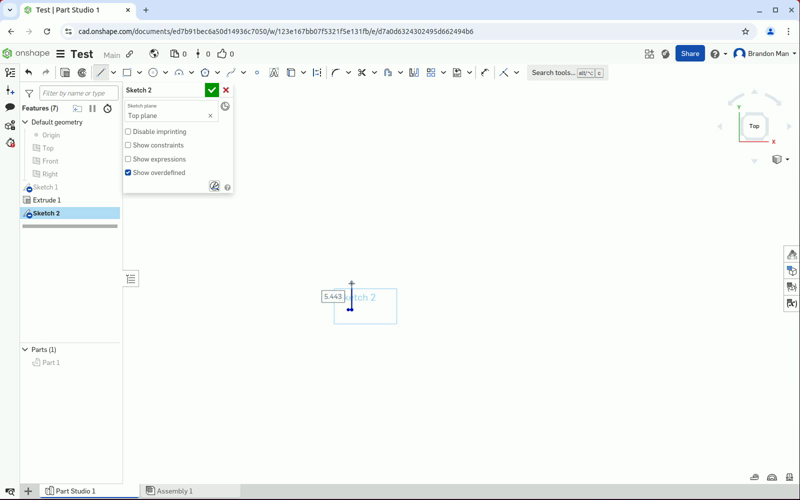
mouse_move(381, 283)
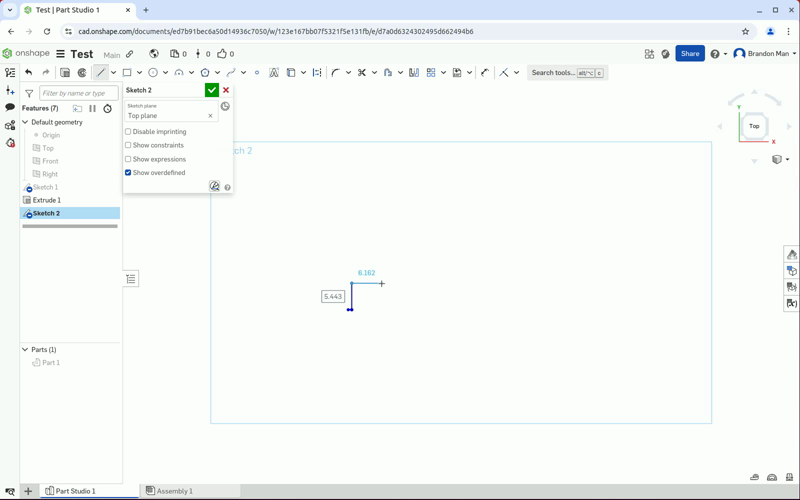
mouse_move(348, 283)
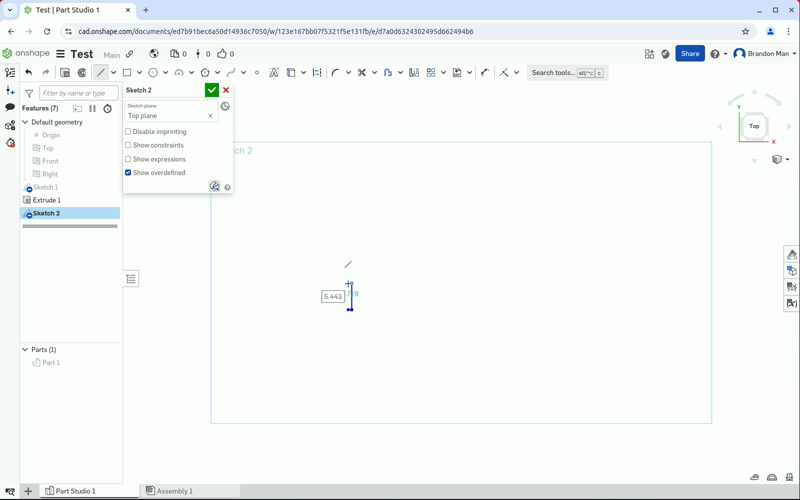
scroll(6)
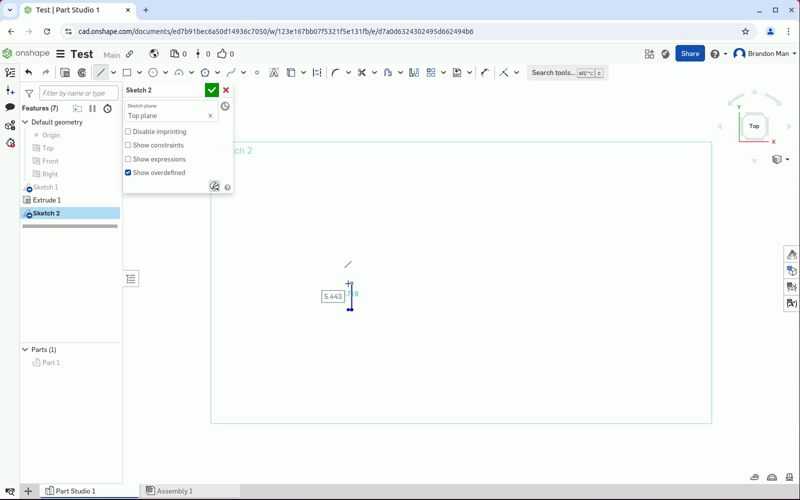
scroll(6)
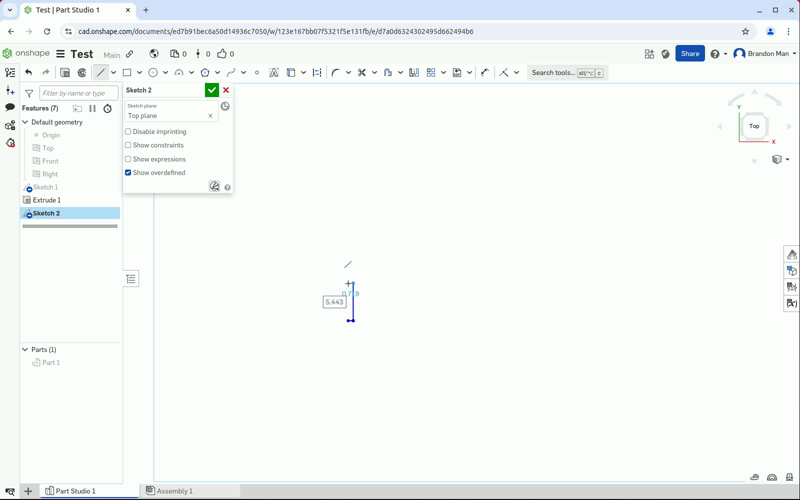
scroll(6)
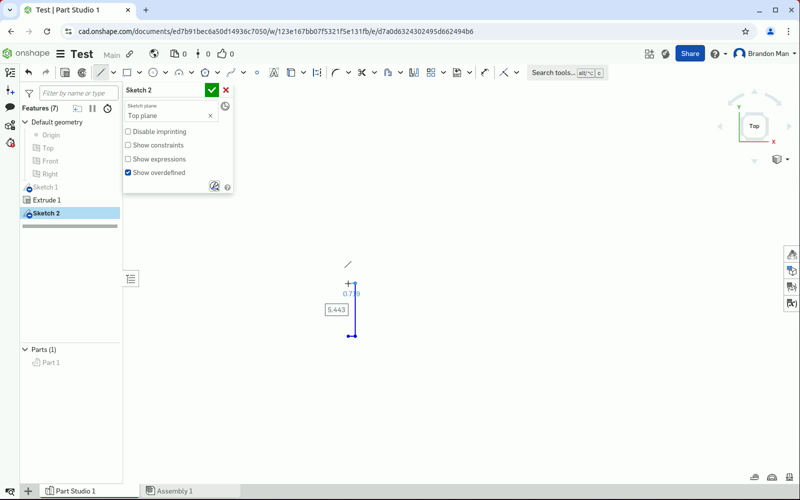
scroll(6)
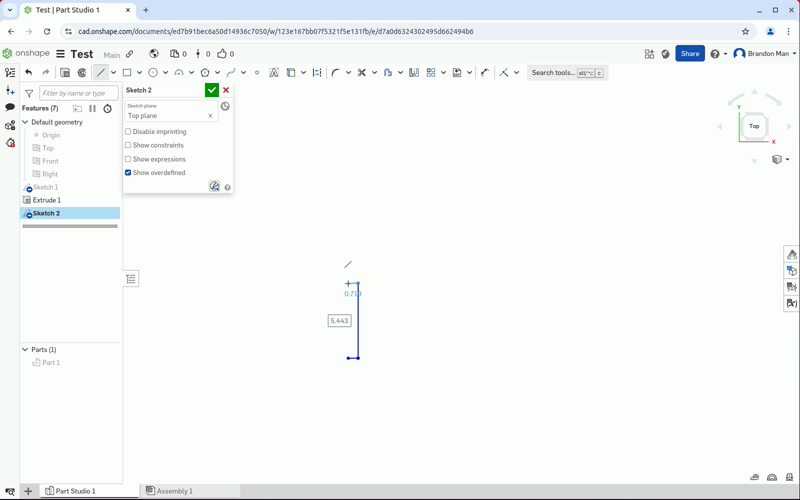
scroll(6)
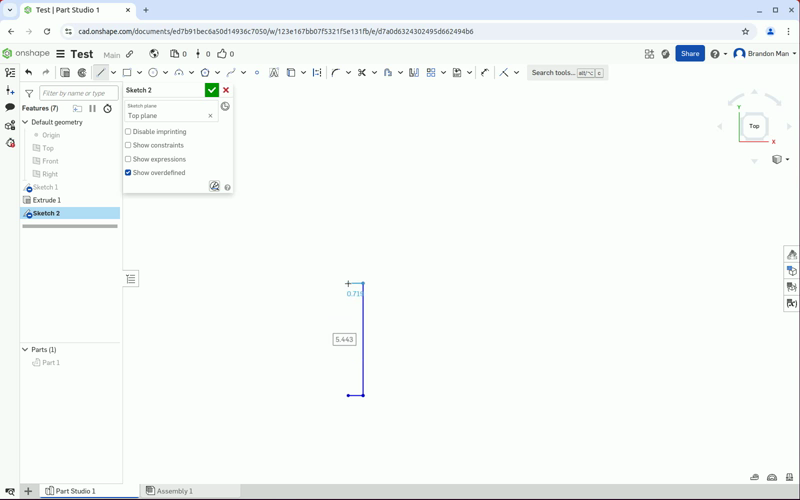
scroll(6)
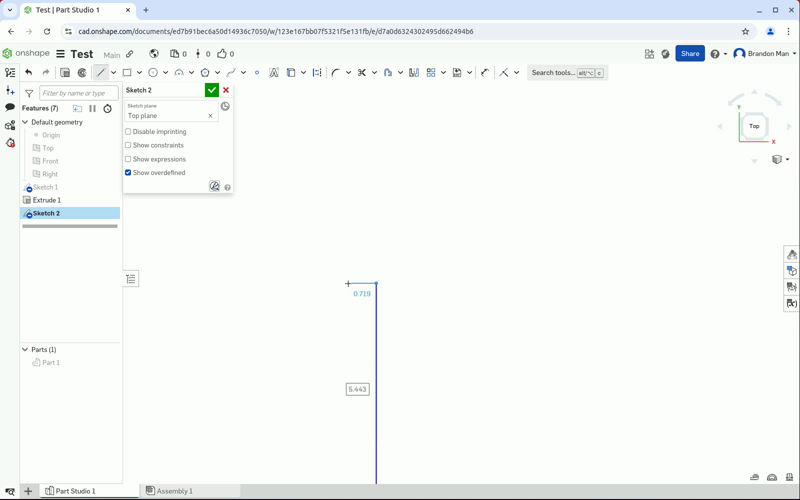
scroll(6)
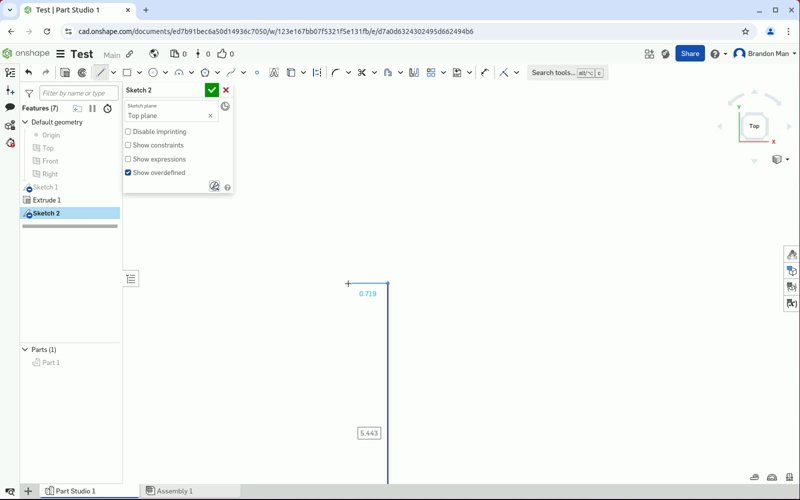
click(348, 283)
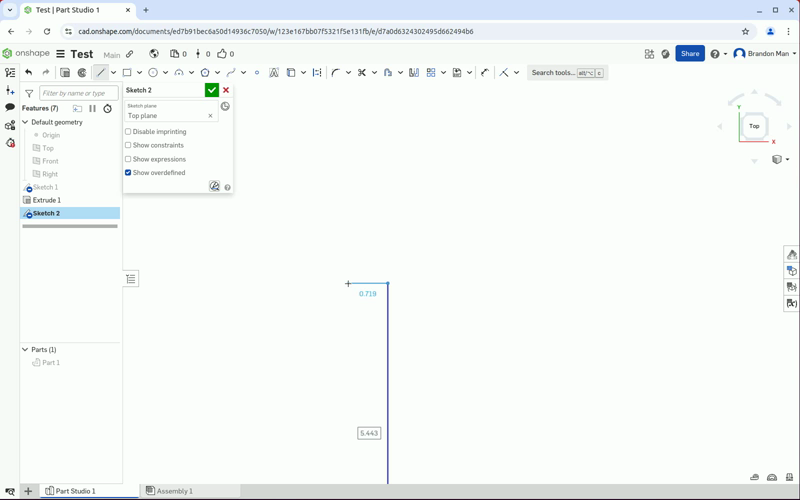
scroll(-6)
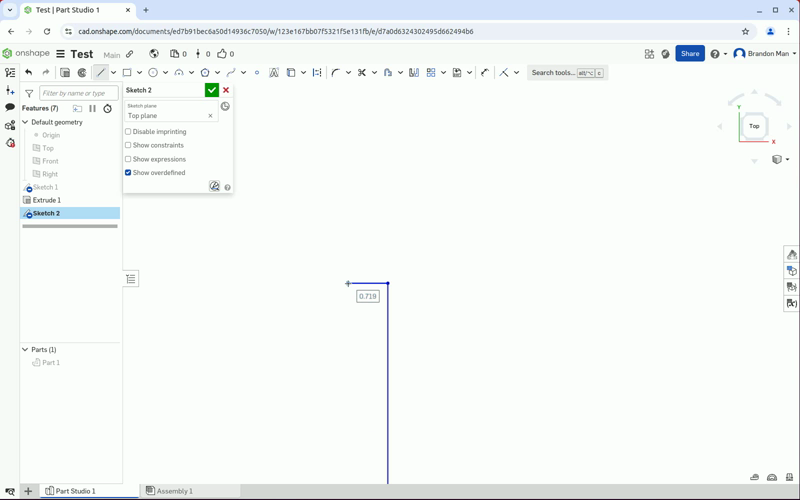
scroll(-6)
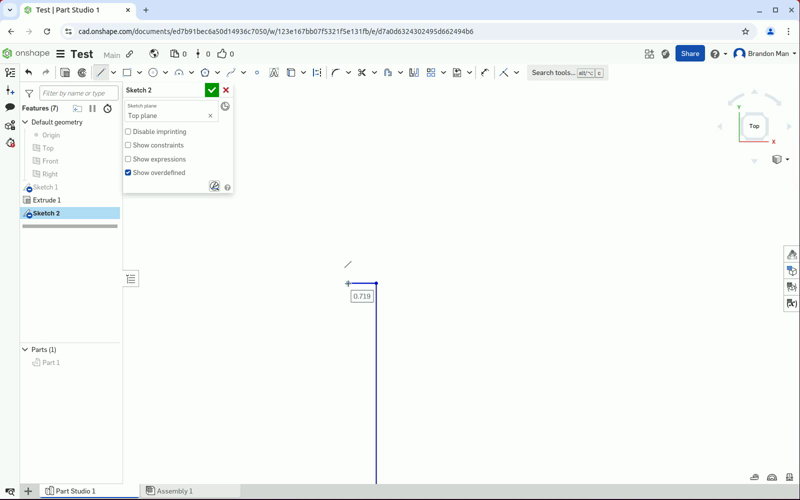
scroll(-6)
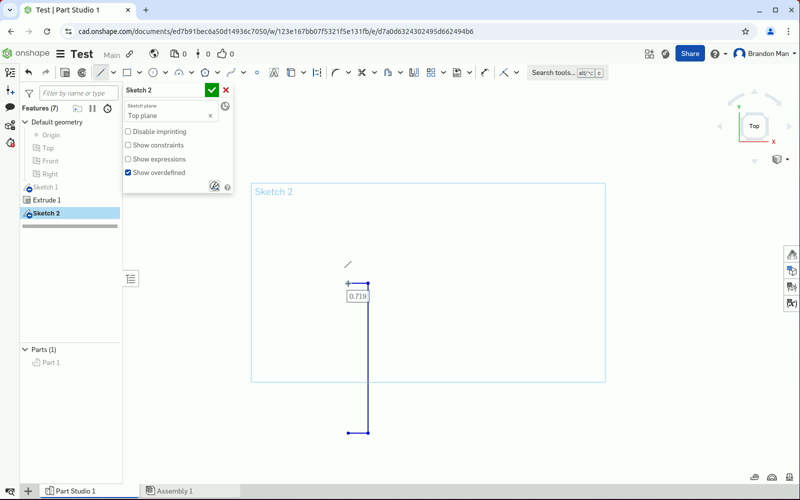
scroll(-6)
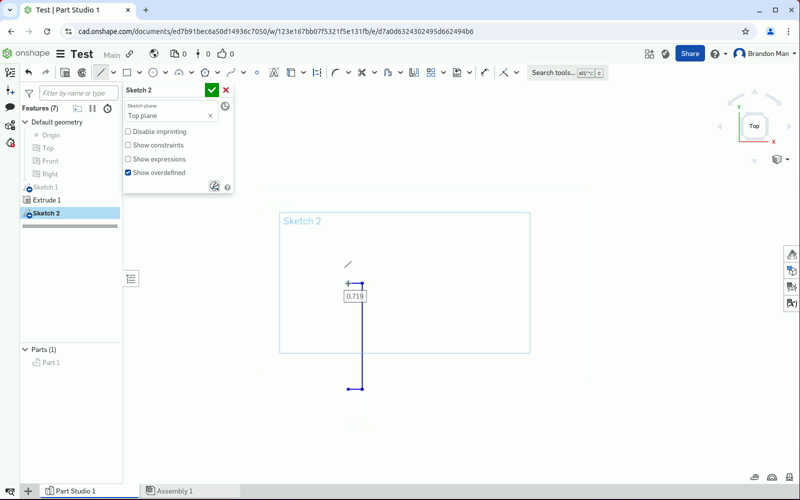
scroll(-6)
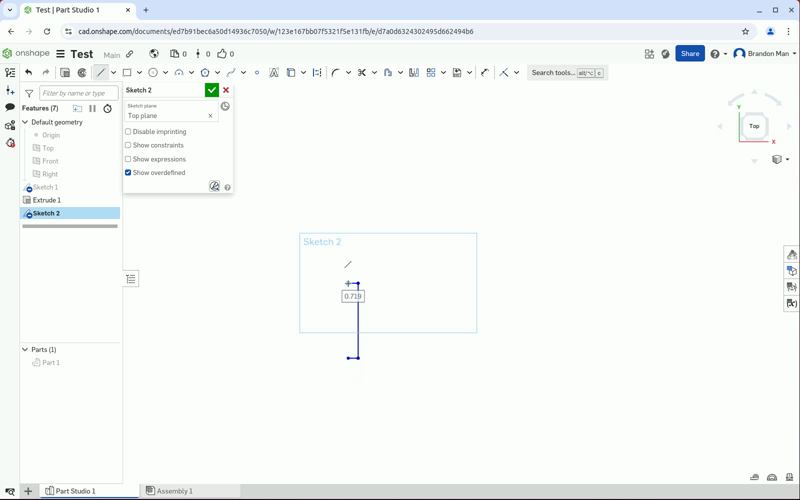
scroll(-6)
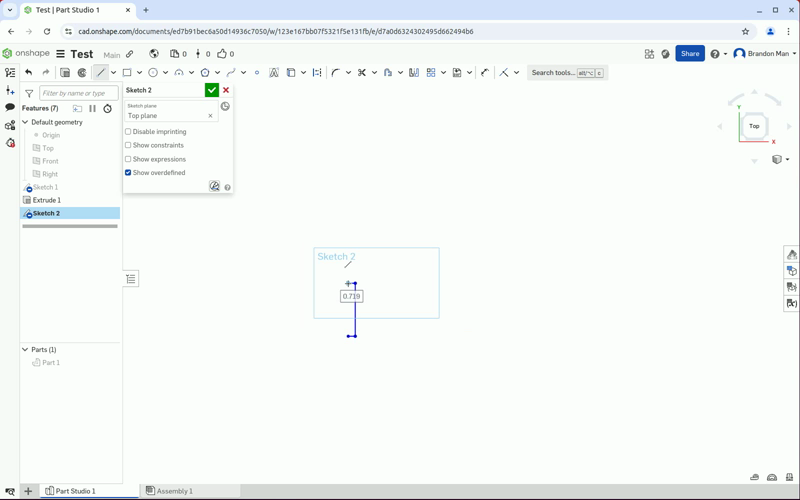
scroll(-6)
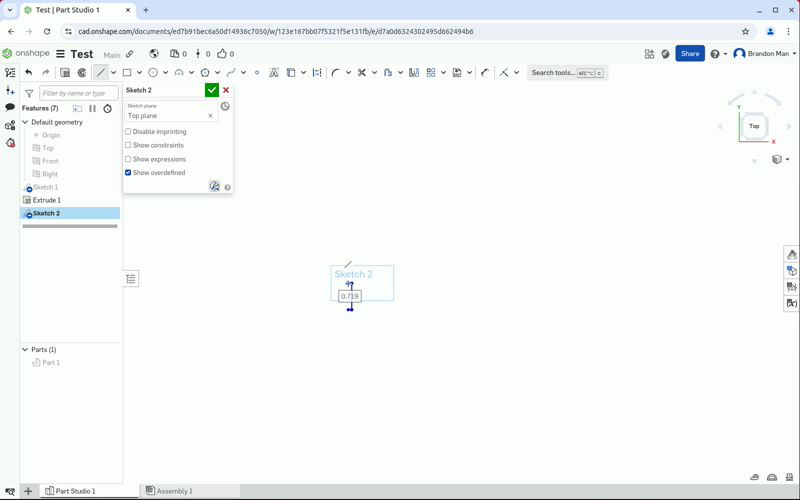
key_up(shift)
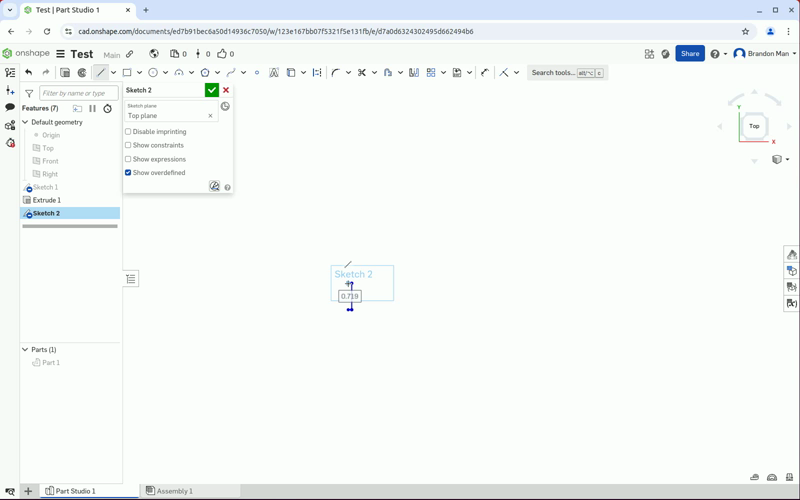
mouse_move(378, 283)
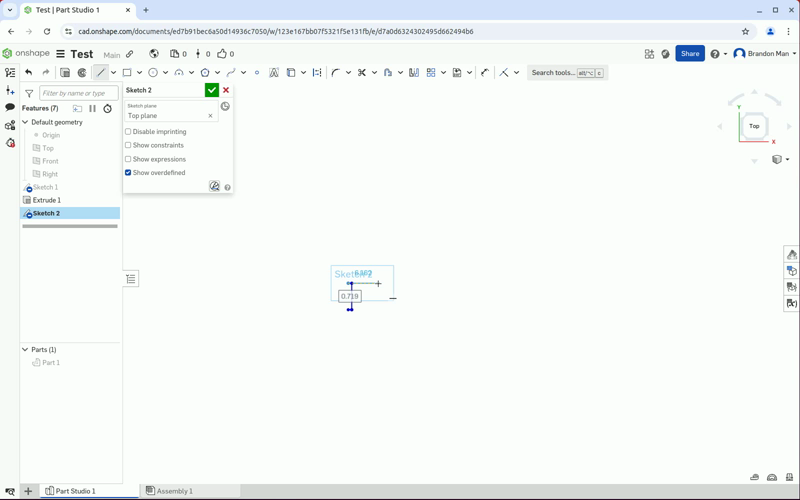
key_down(shift)
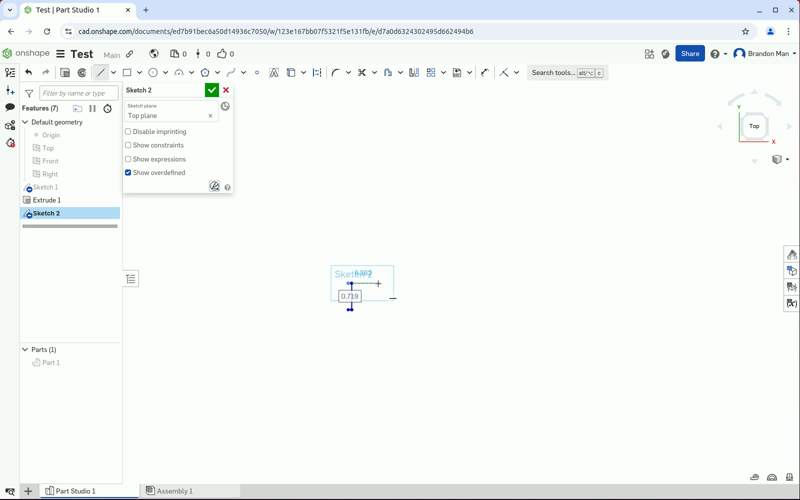
mouse_move(348, 309)
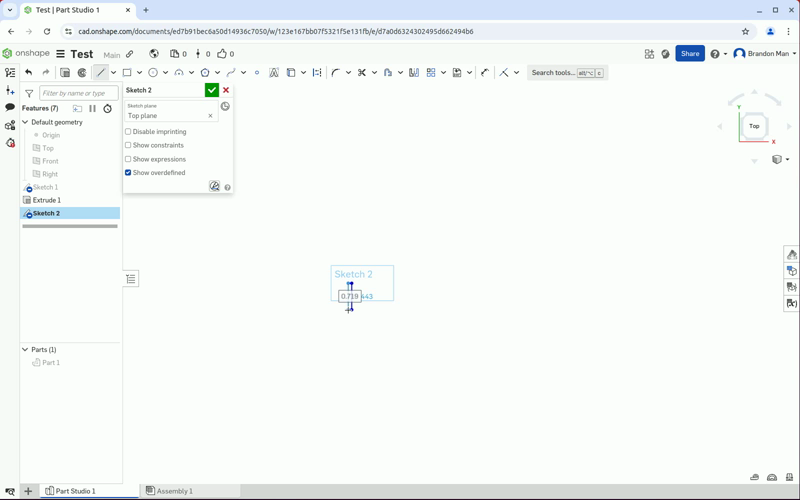
scroll(6)
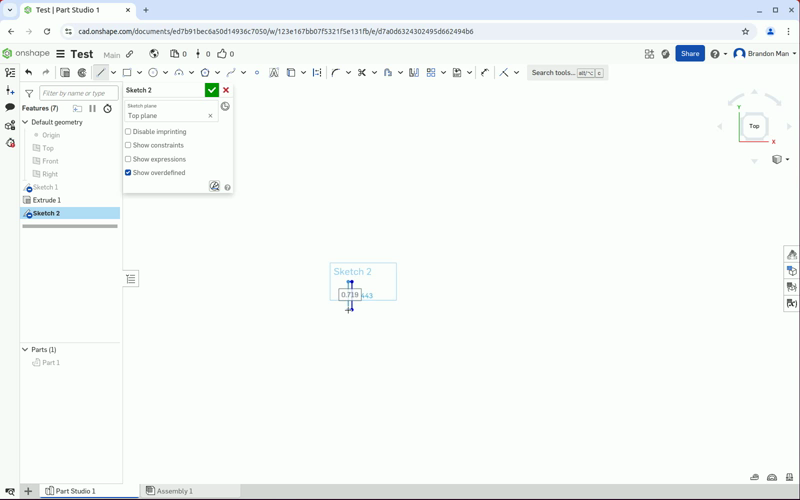
scroll(6)
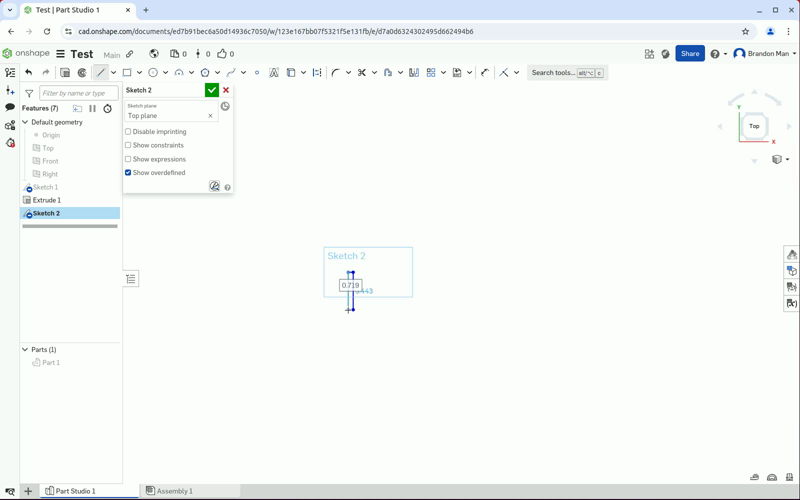
scroll(6)
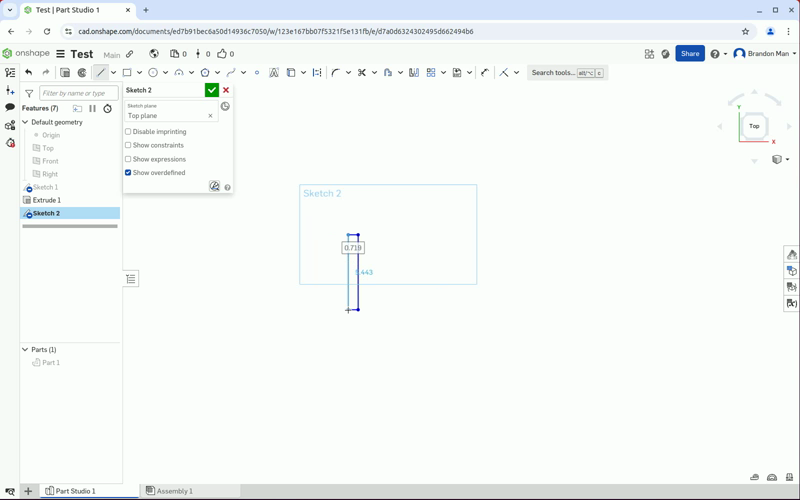
scroll(6)
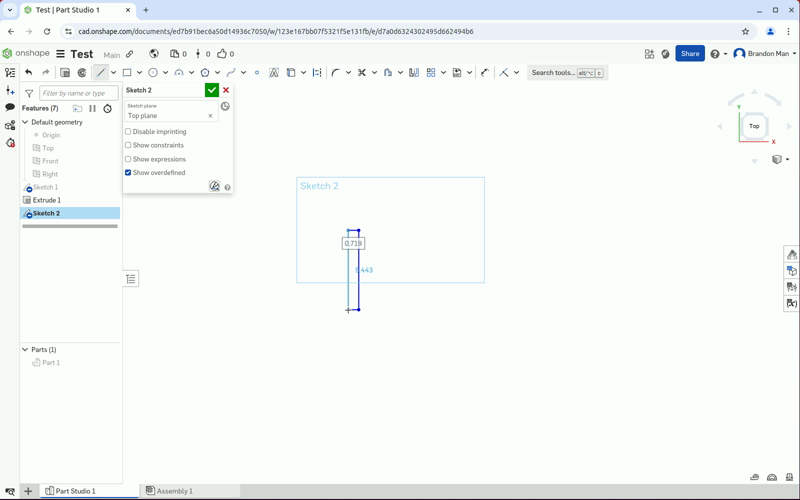
scroll(6)
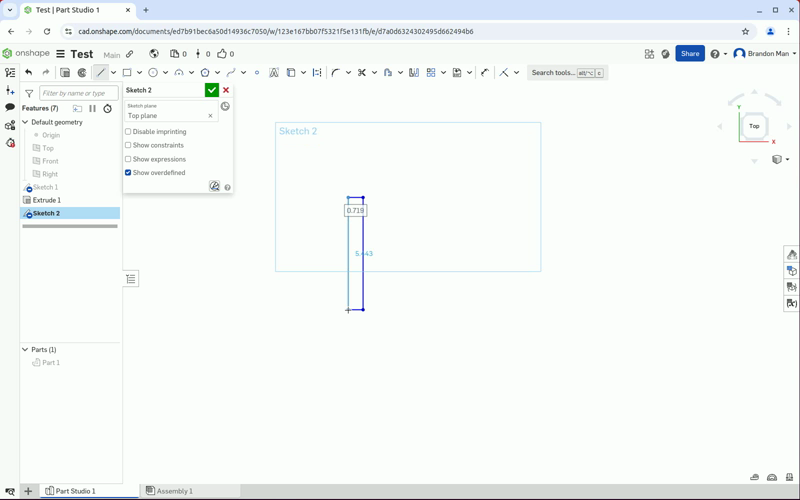
scroll(6)
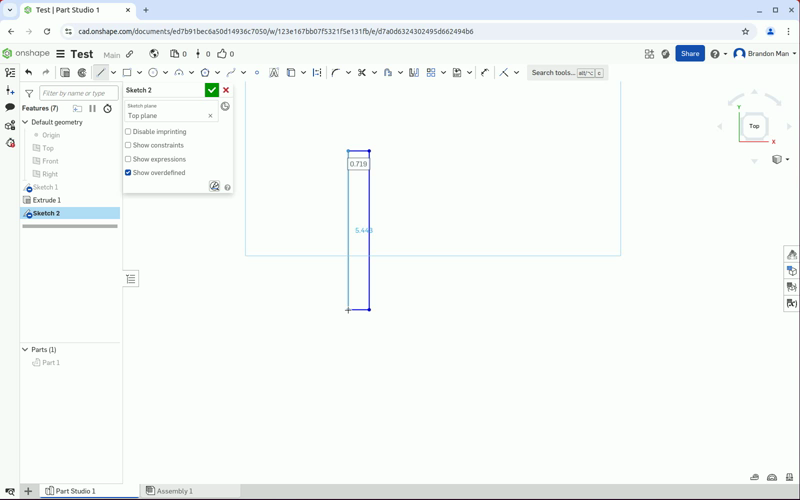
scroll(6)
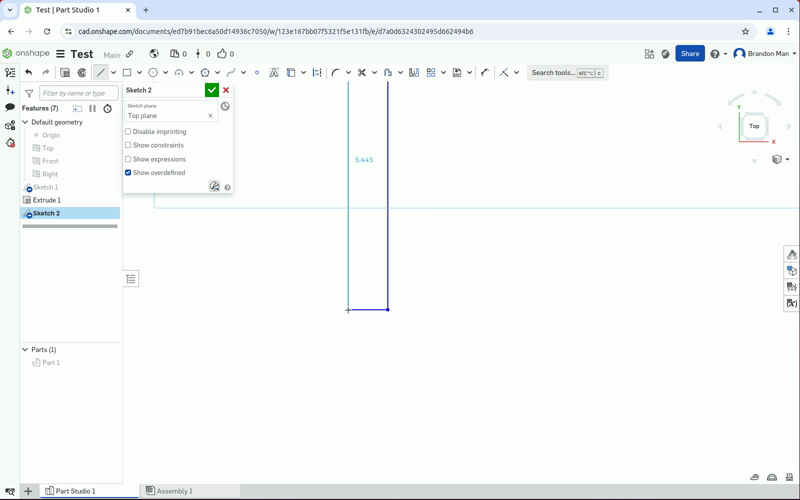
key_up(shift)
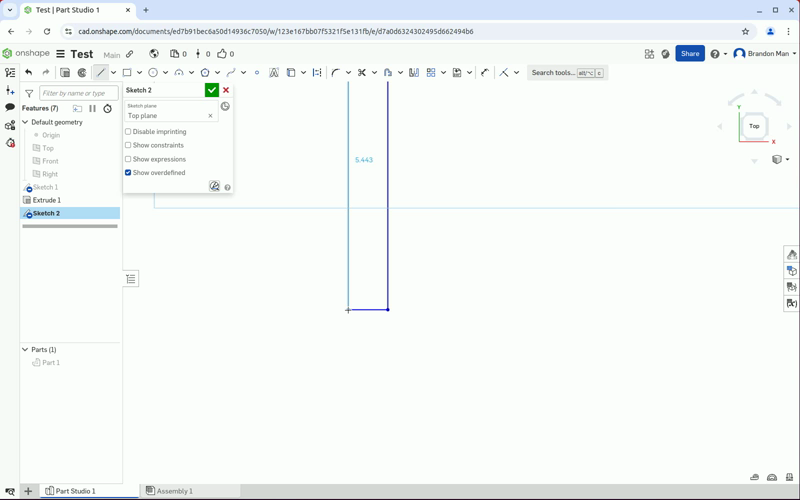
click(348, 309)
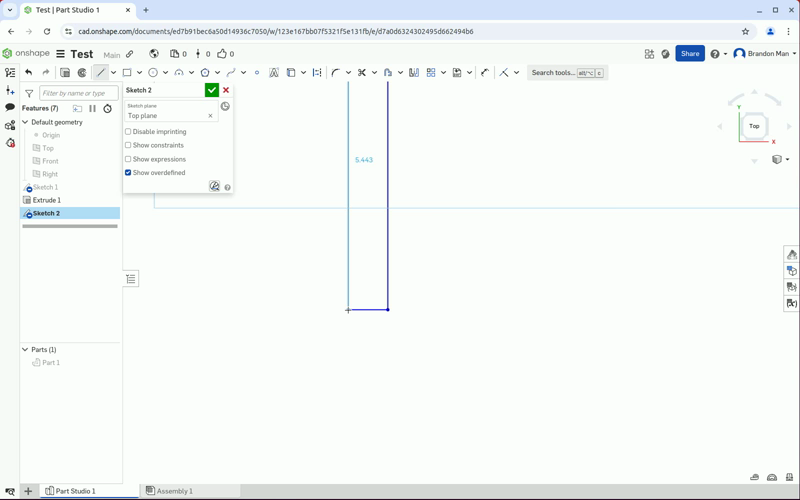
scroll(-6)
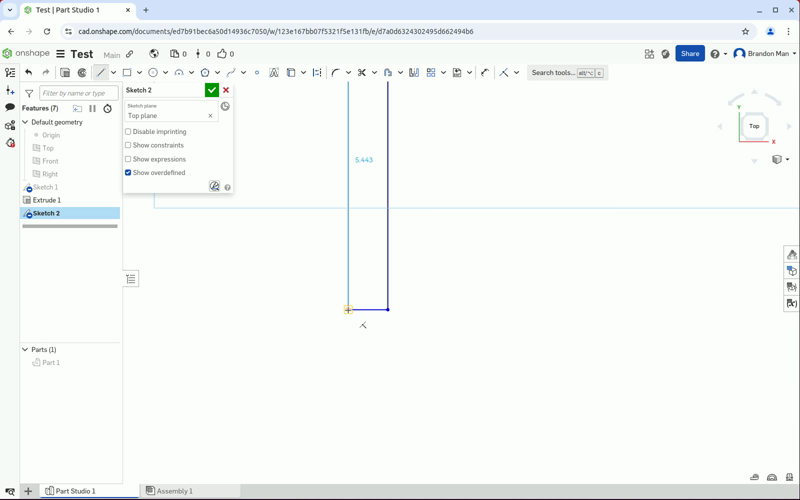
scroll(-6)
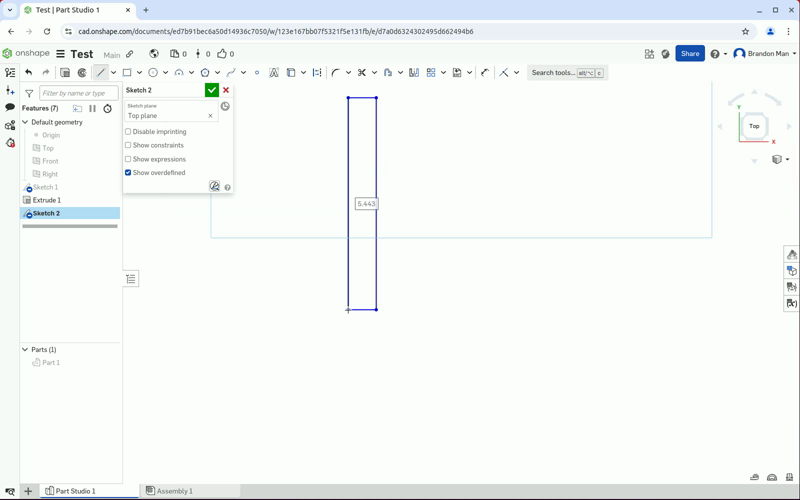
scroll(-6)
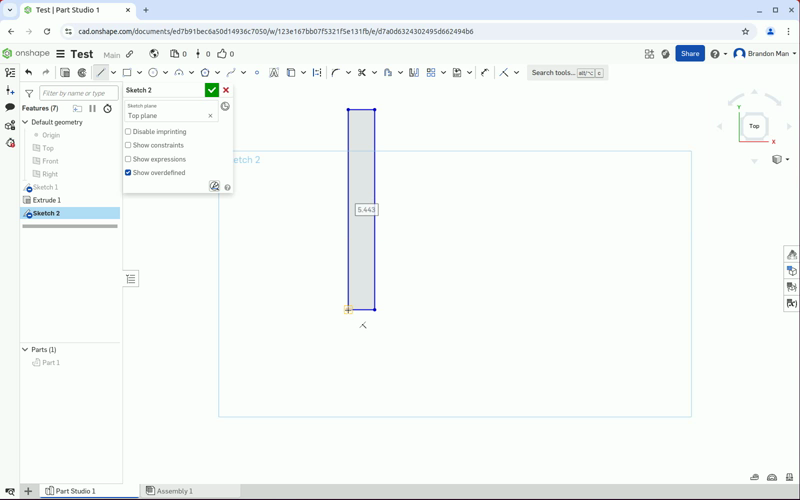
scroll(-6)
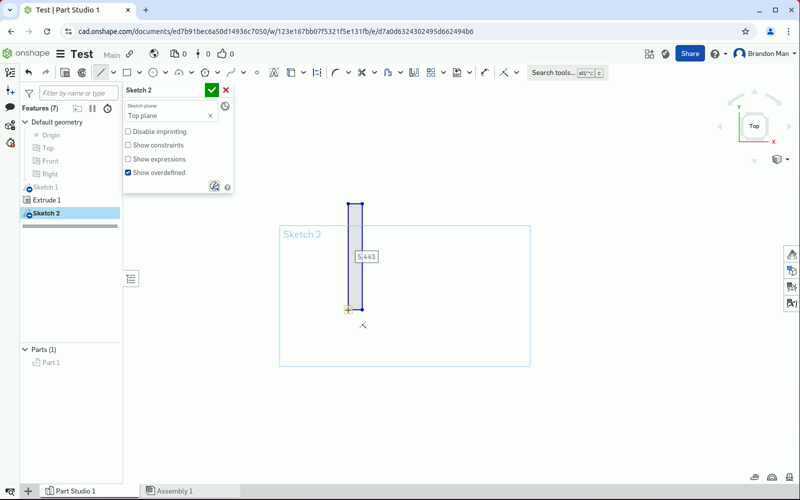
scroll(-6)
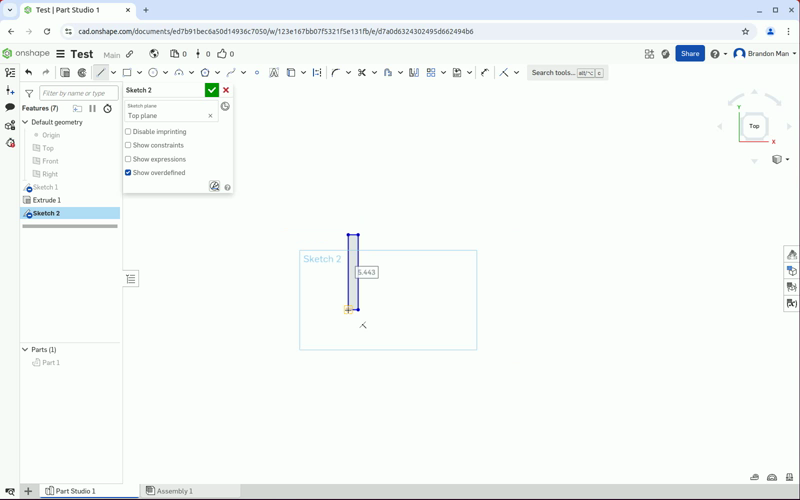
scroll(-6)
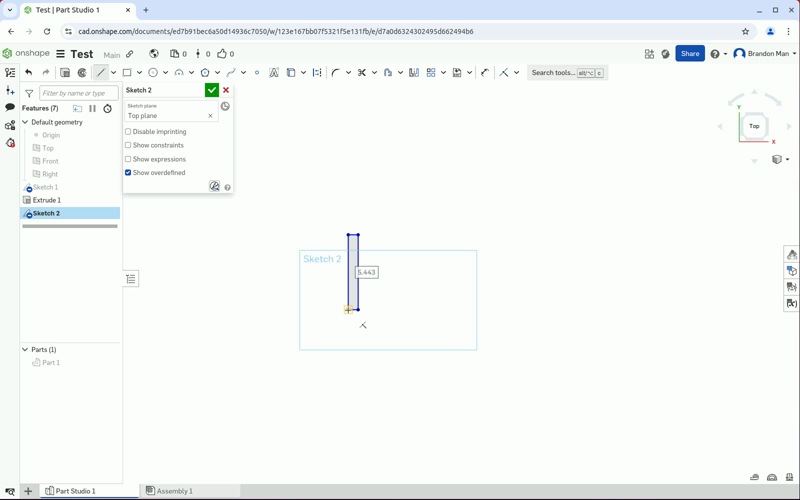
scroll(-6)
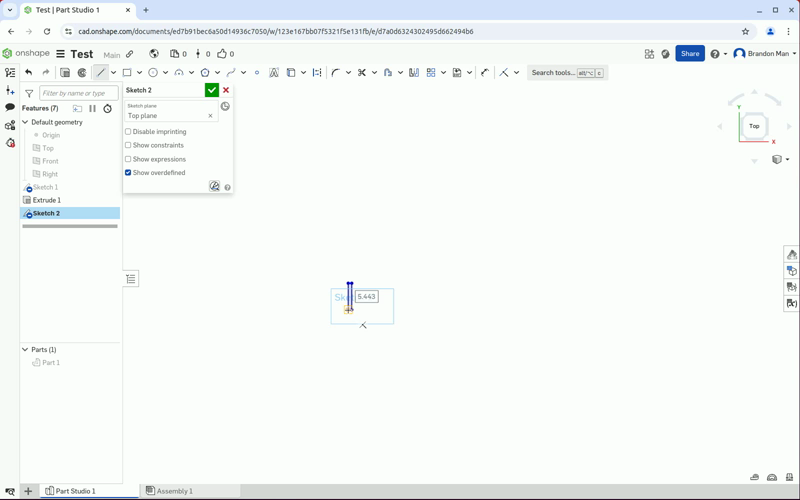
key(esc)
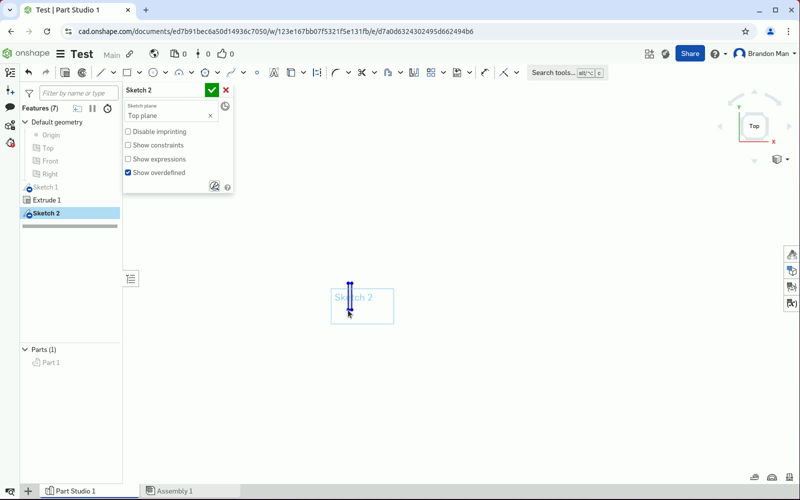
mouse_move(349, 301)
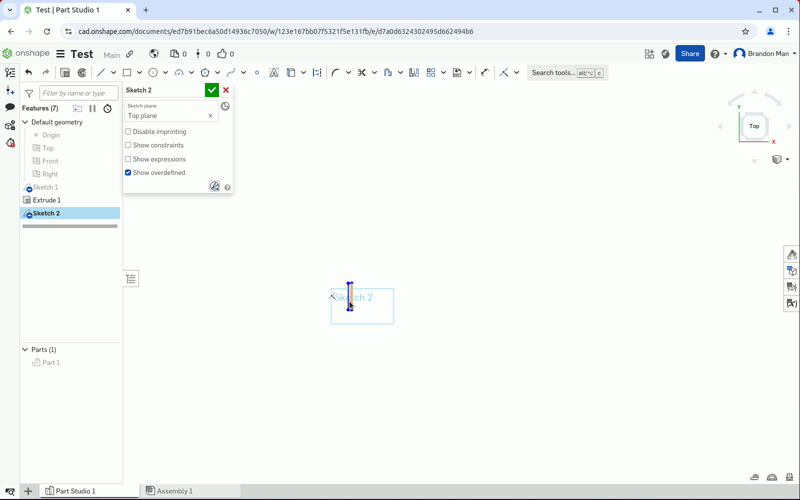
scroll(6)
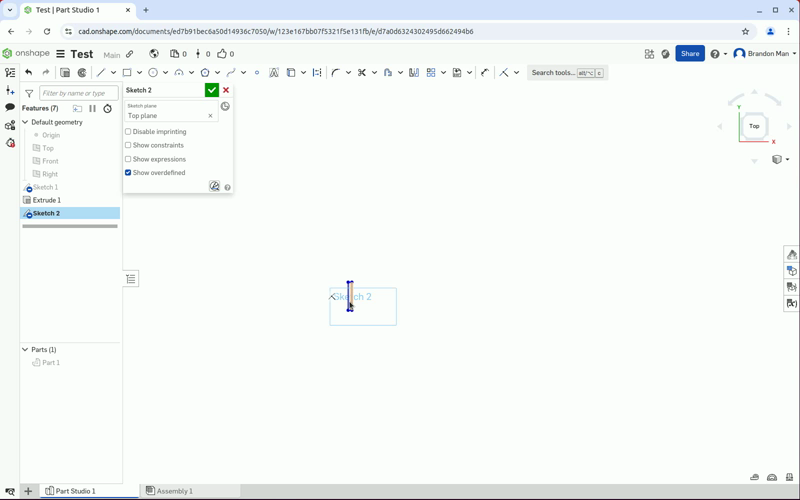
scroll(6)
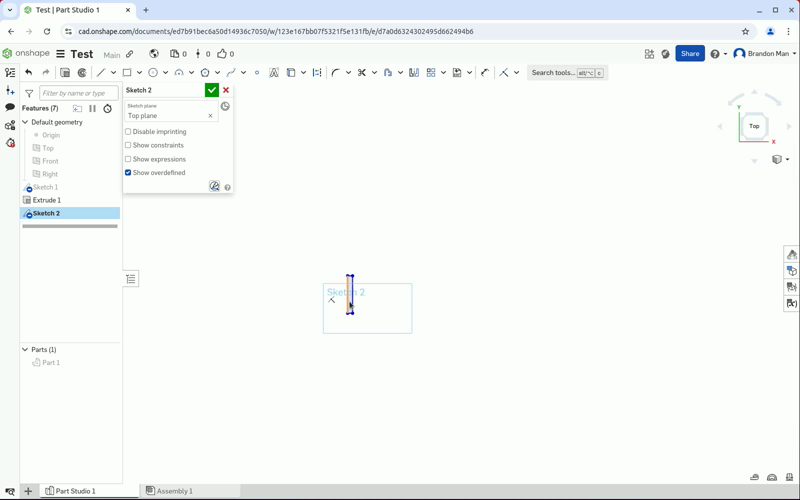
scroll(6)
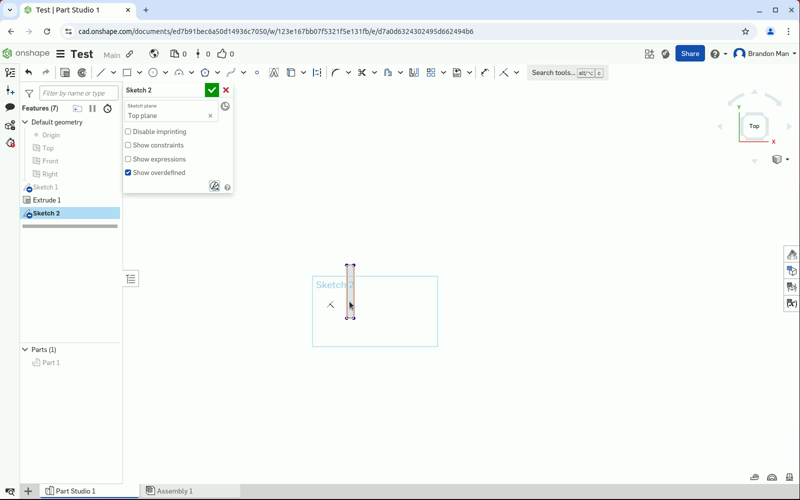
scroll(6)
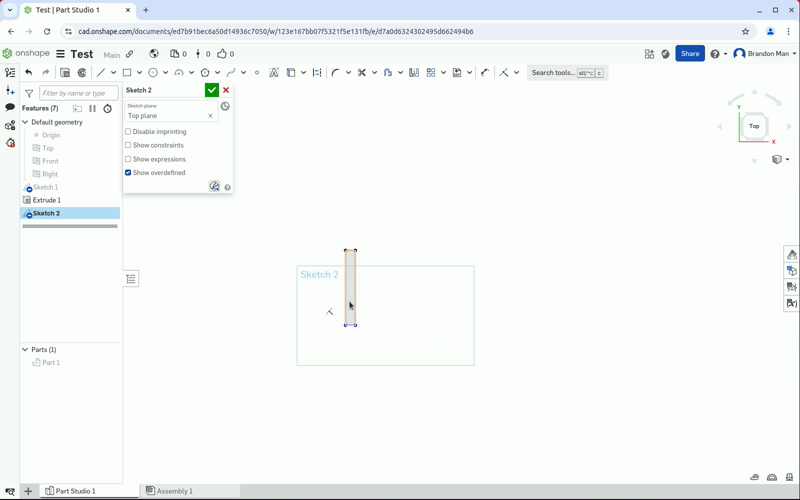
scroll(6)
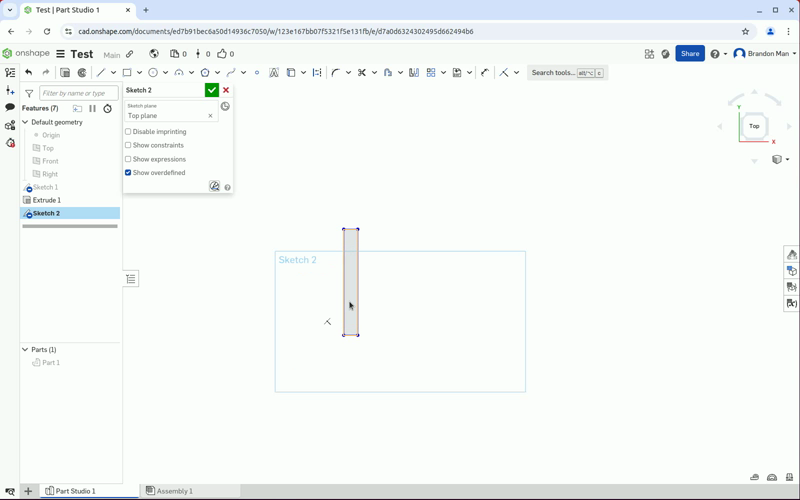
scroll(6)
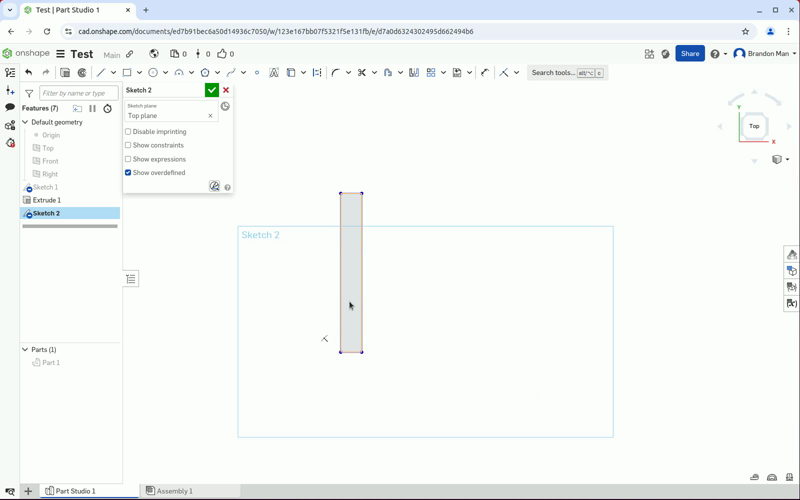
scroll(6)
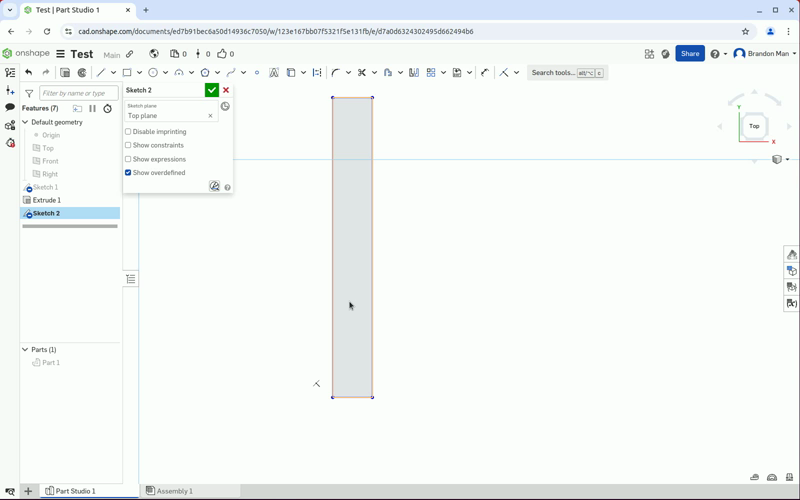
click(349, 301)
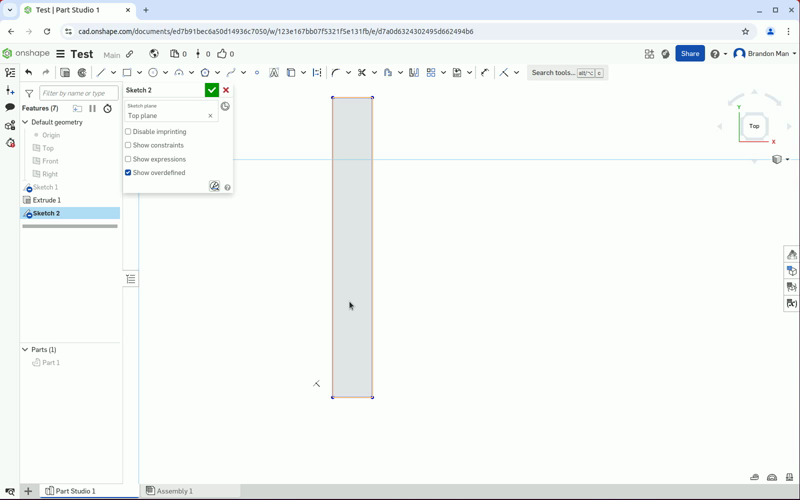
scroll(-6)
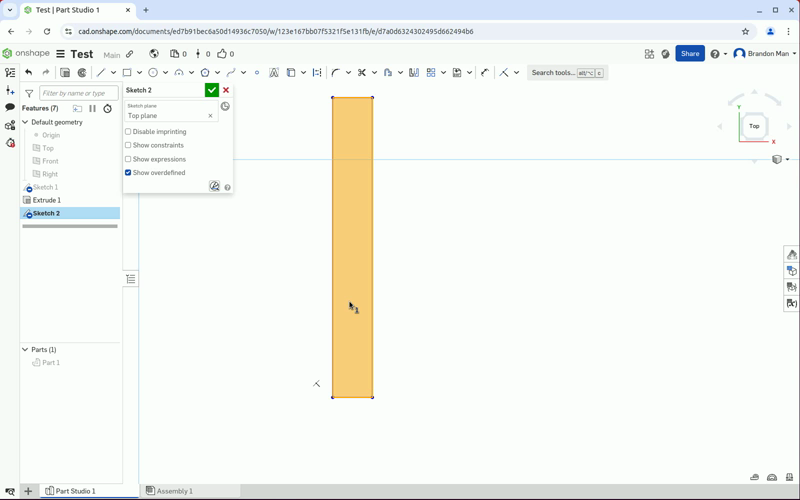
scroll(-6)
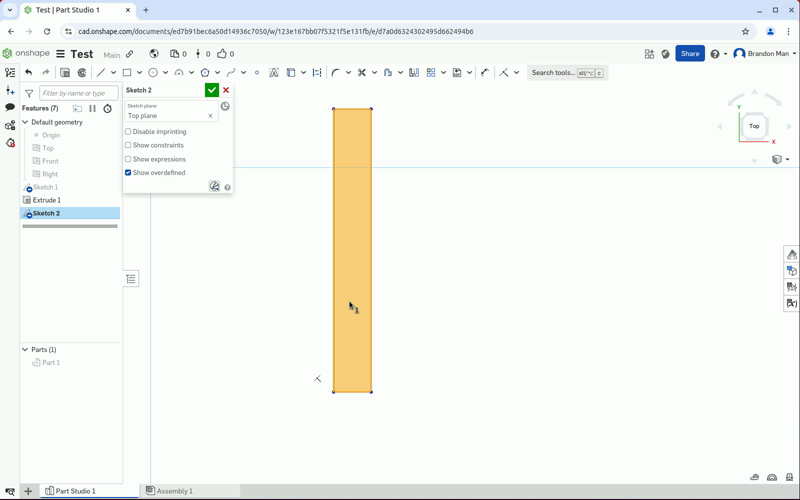
scroll(-6)
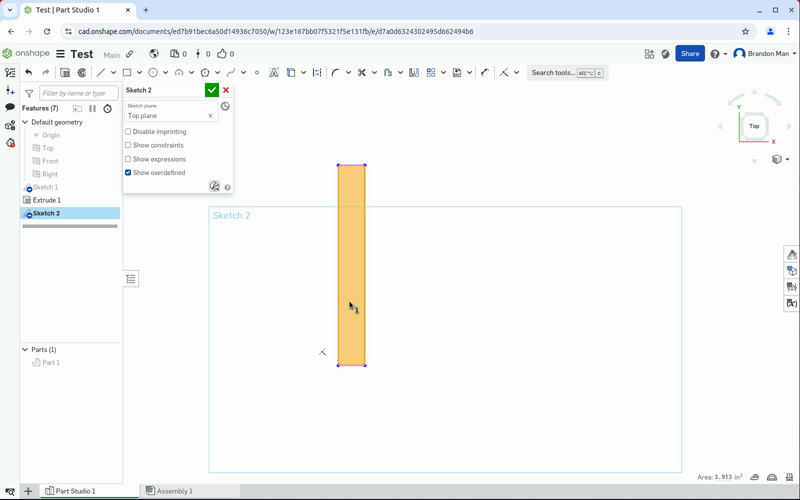
scroll(-6)
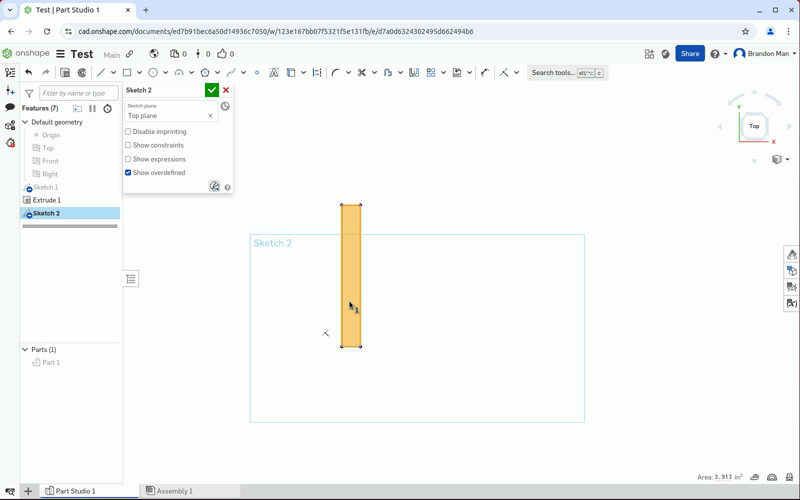
scroll(-6)
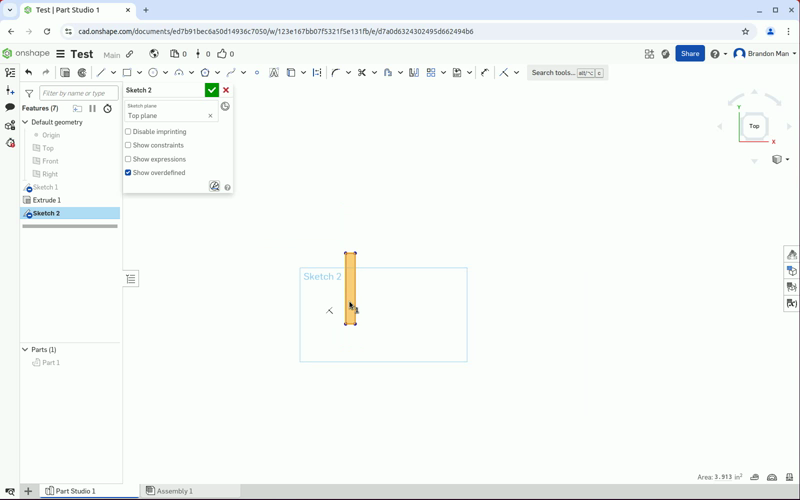
scroll(-6)
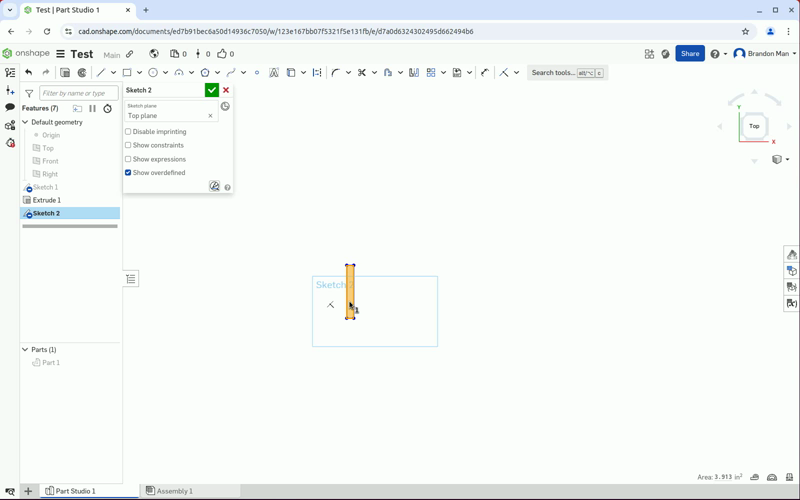
scroll(-6)
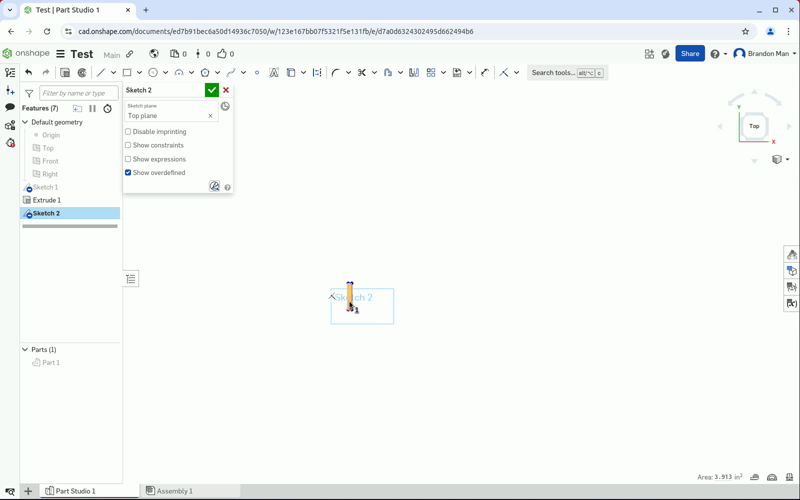
mouse_move(73, 352)
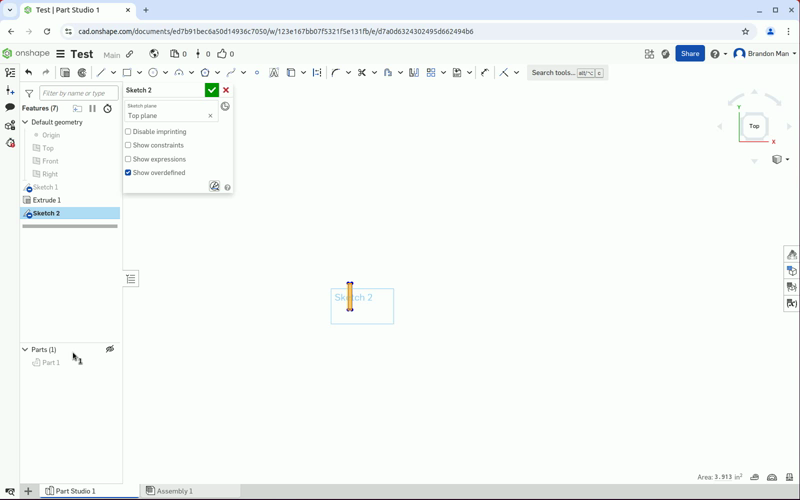
key(shift+y)
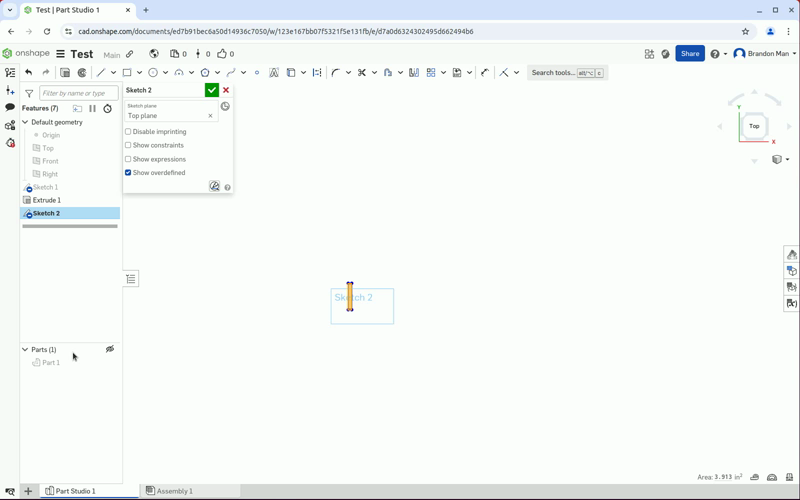
key(shift+e)
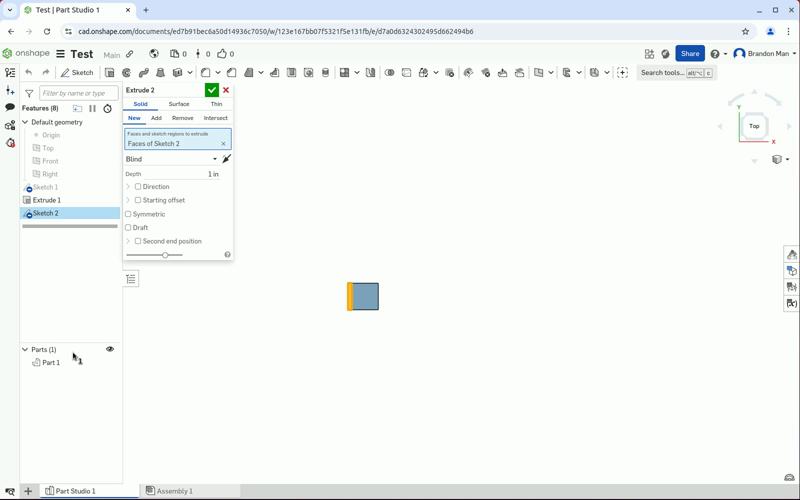
mouse_move(143, 106)
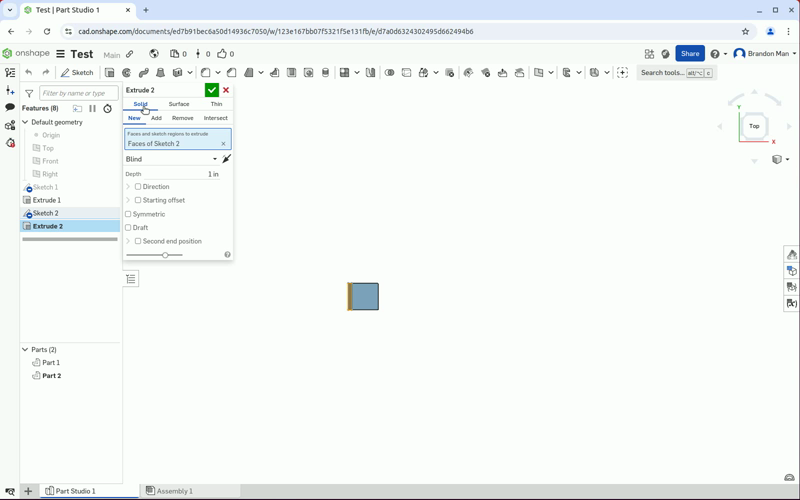
click(143, 106)
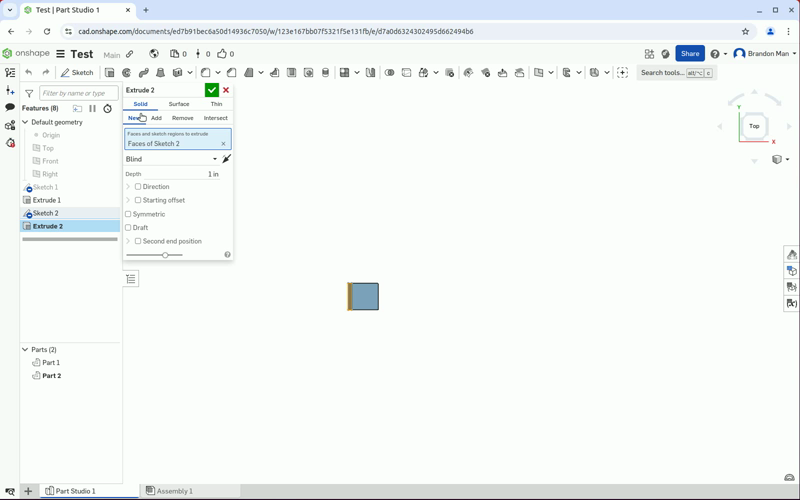
mouse_move(137, 120)
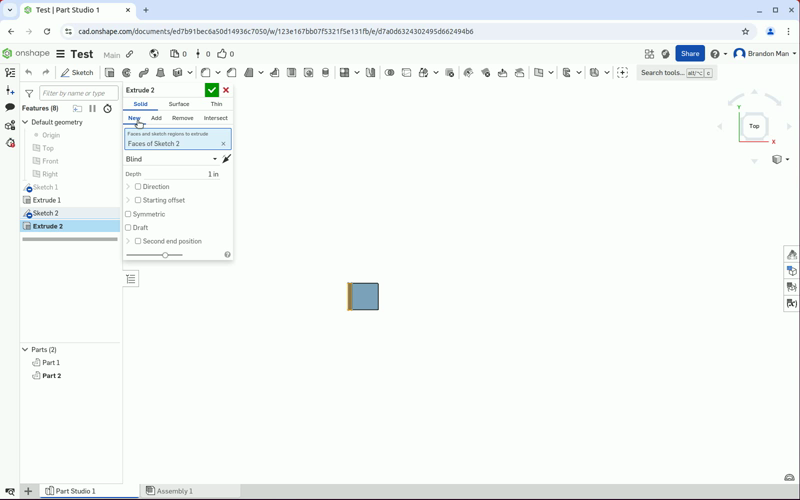
click(137, 120)
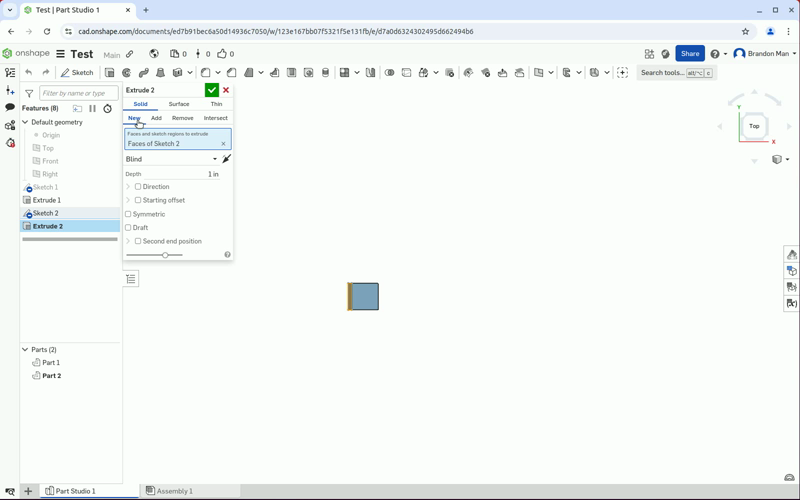
key(tab, 4)
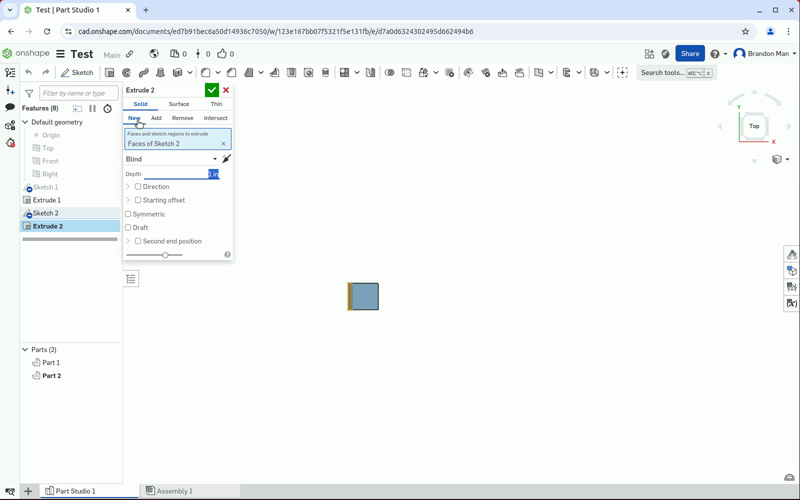
text(-1.926)
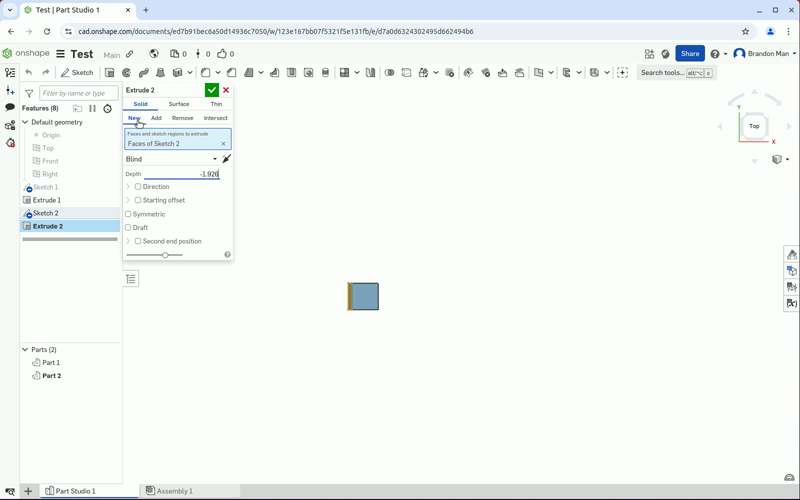
key(enter)
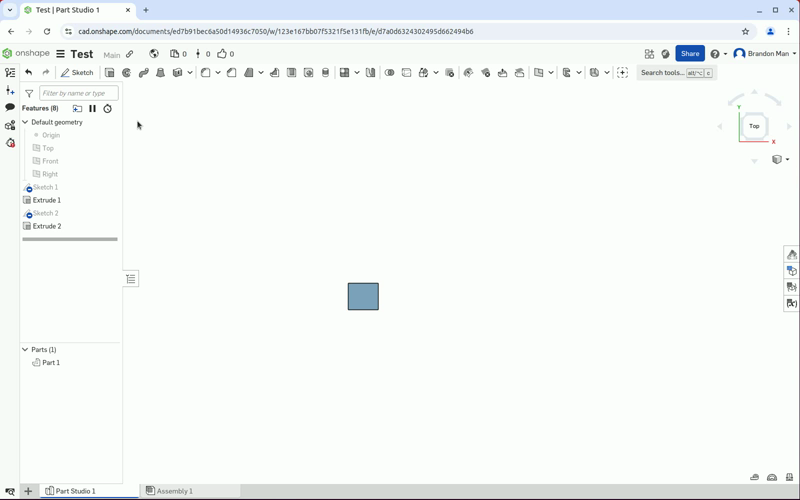
key(shift+h)
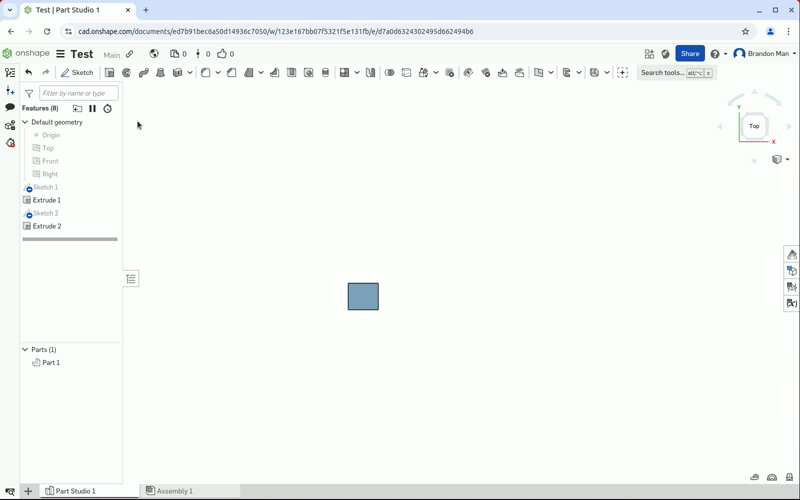
key(shift+h)
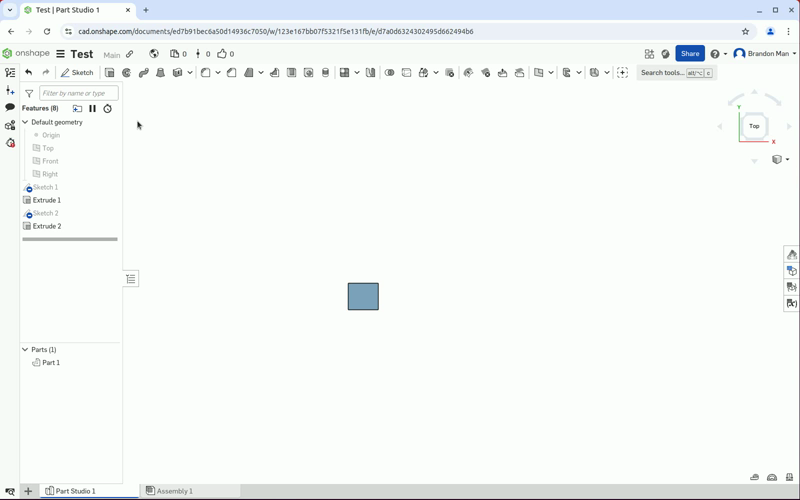
mouse_move(73, 189)
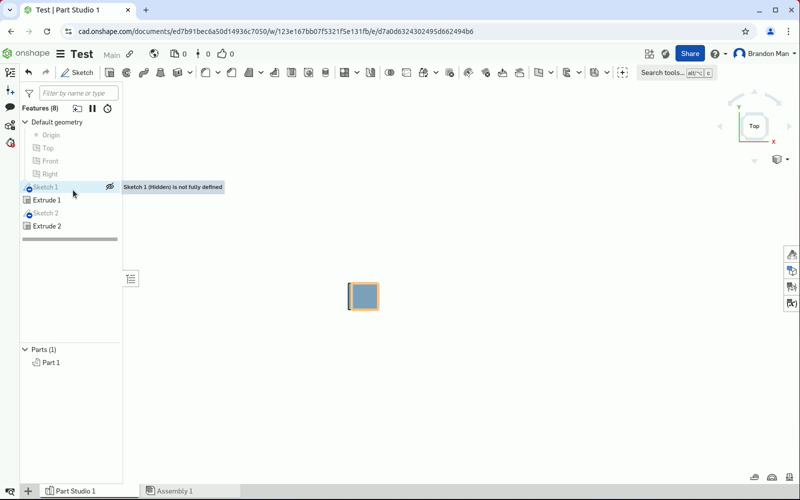
click(73, 189)
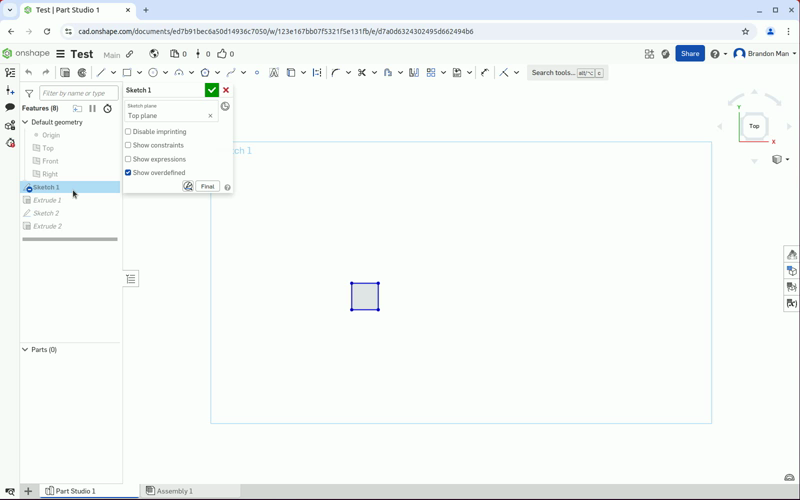
mouse_move(229, 92)
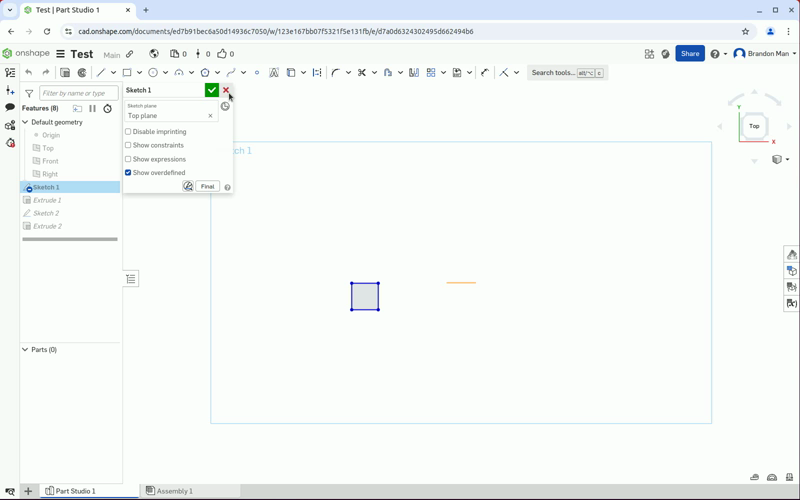
click(229, 92)
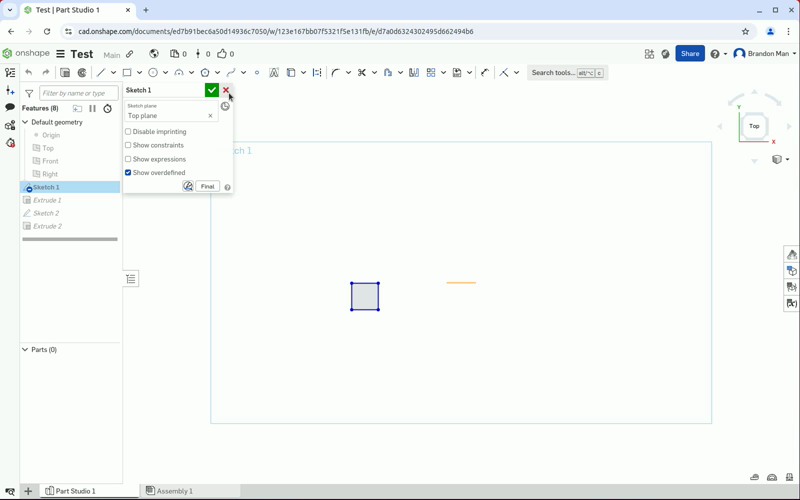
key(shift+s)
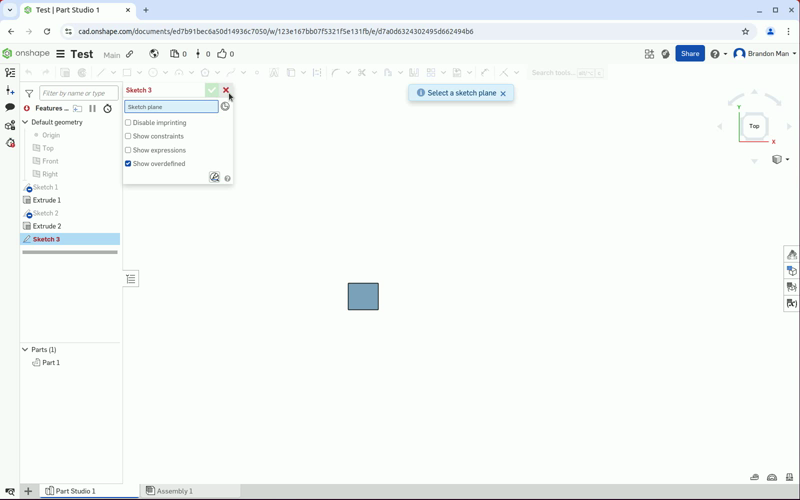
mouse_move(73, 150)
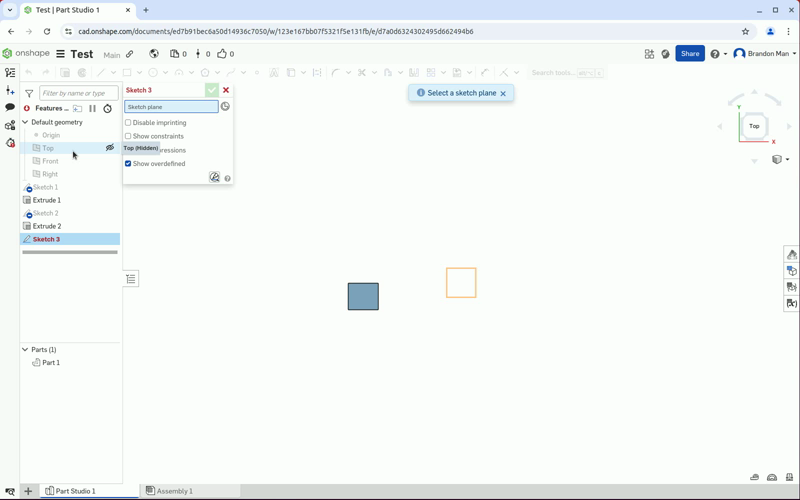
click(73, 150)
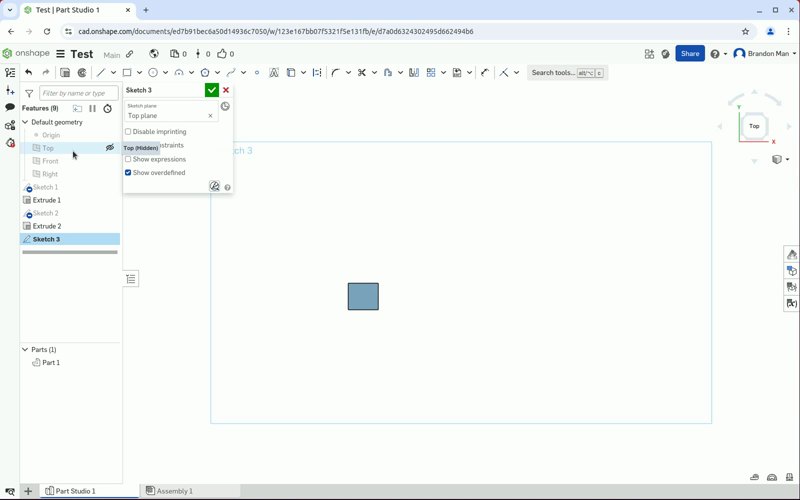
mouse_move(73, 352)
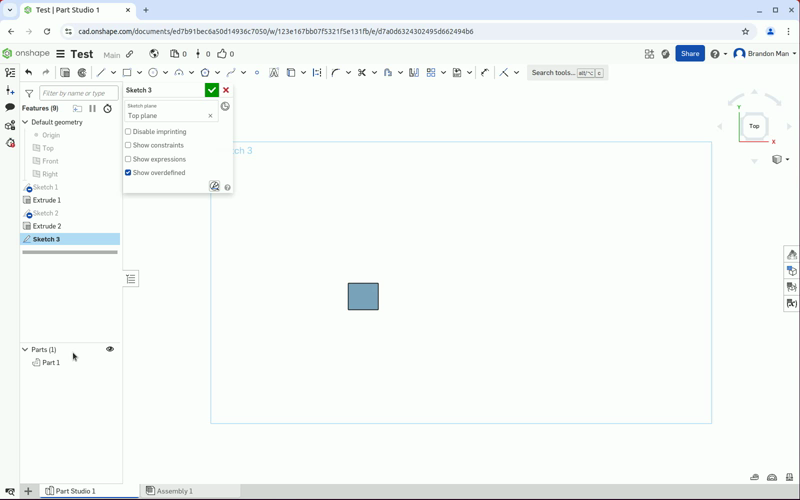
key(y)
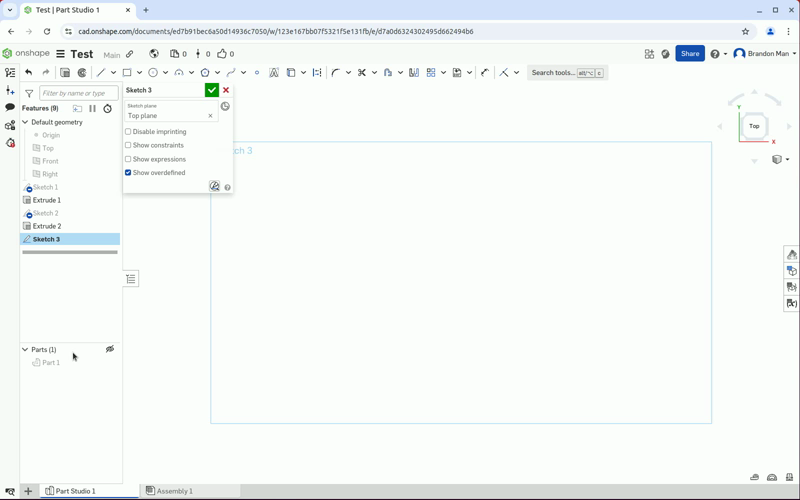
key(l)
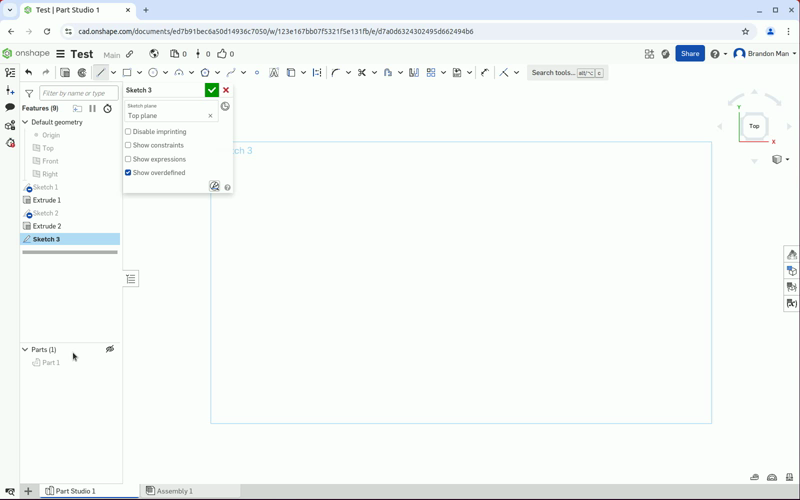
key_down(shift)
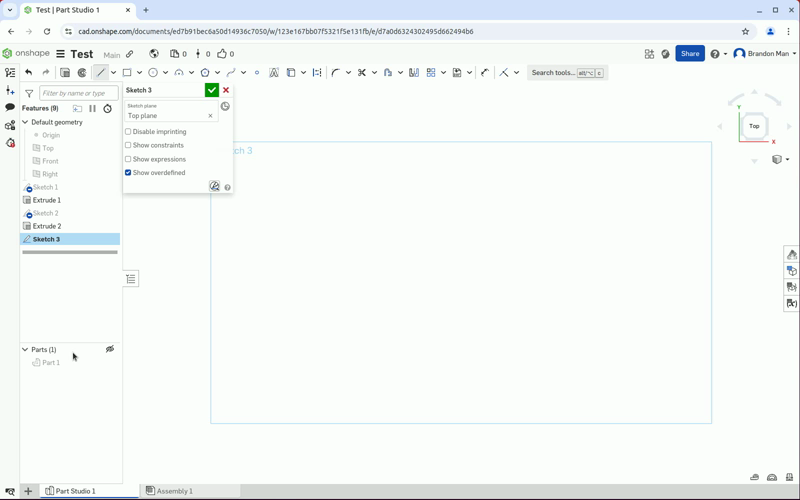
mouse_move(377, 309)
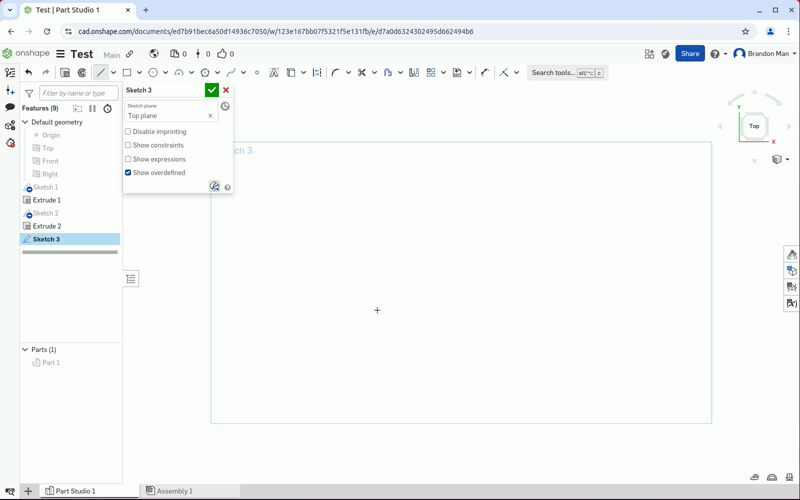
click(377, 309)
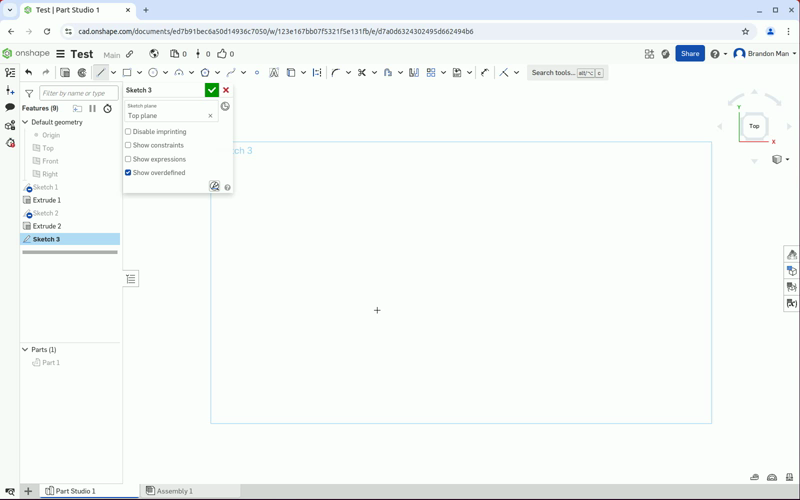
key_up(shift)
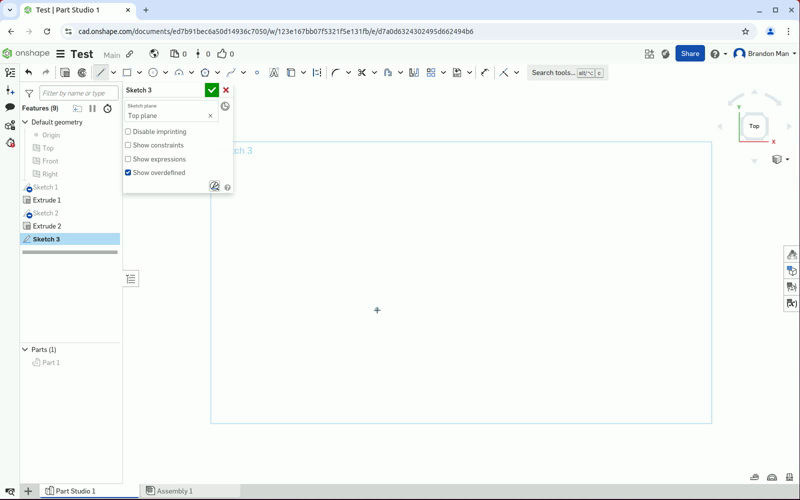
key_down(shift)
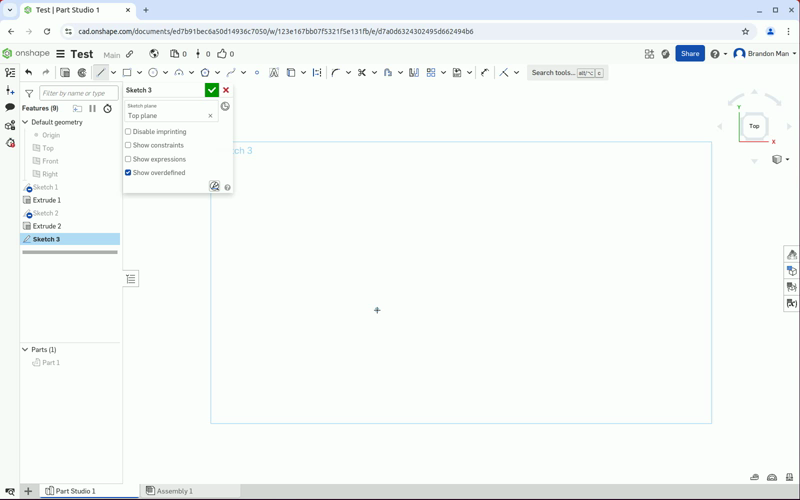
mouse_move(407, 309)
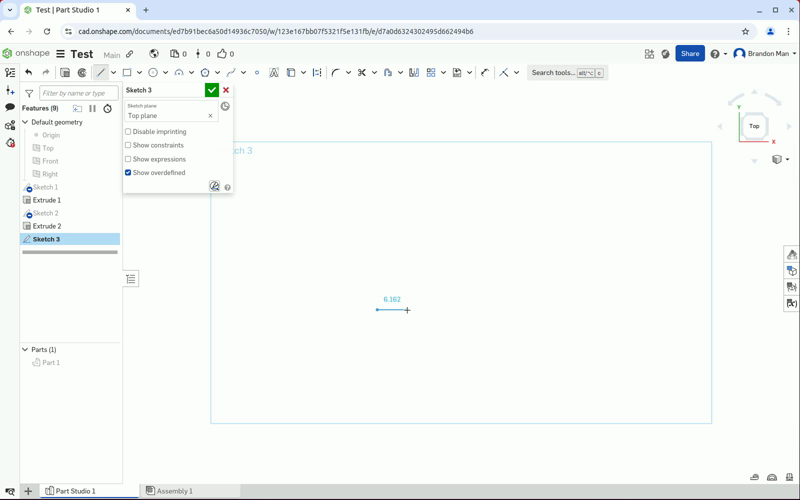
mouse_move(380, 309)
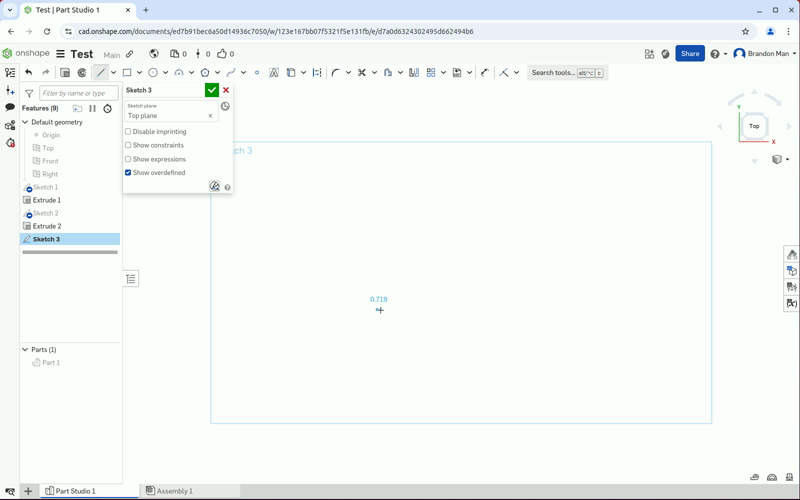
scroll(6)
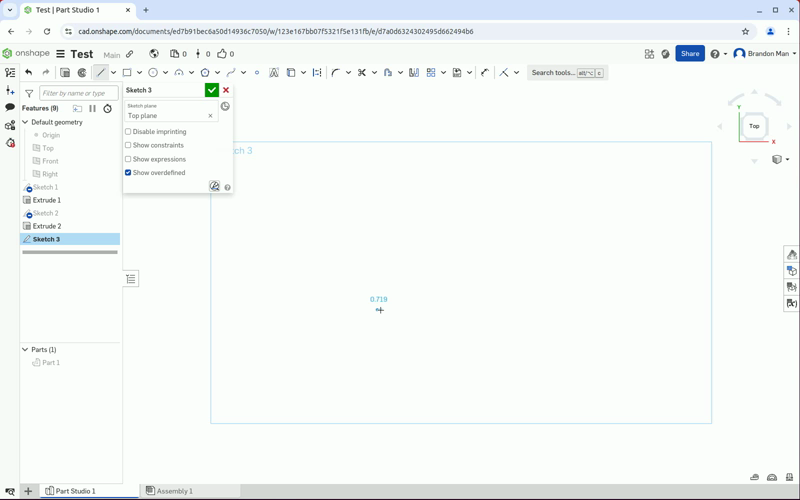
scroll(6)
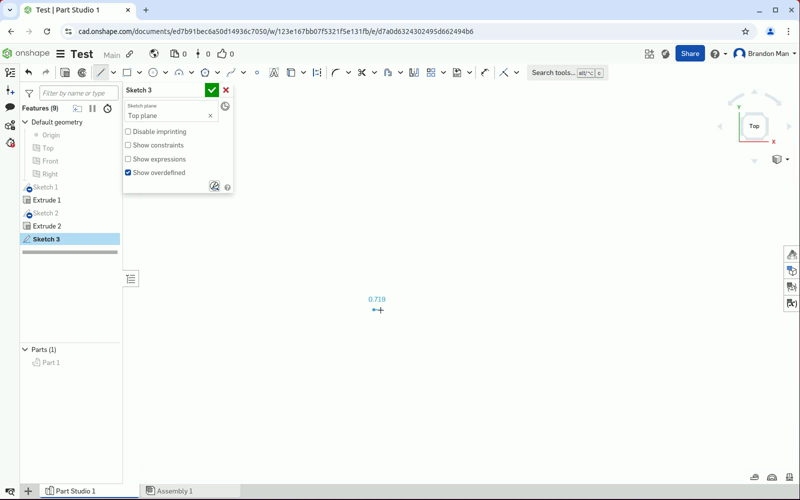
scroll(6)
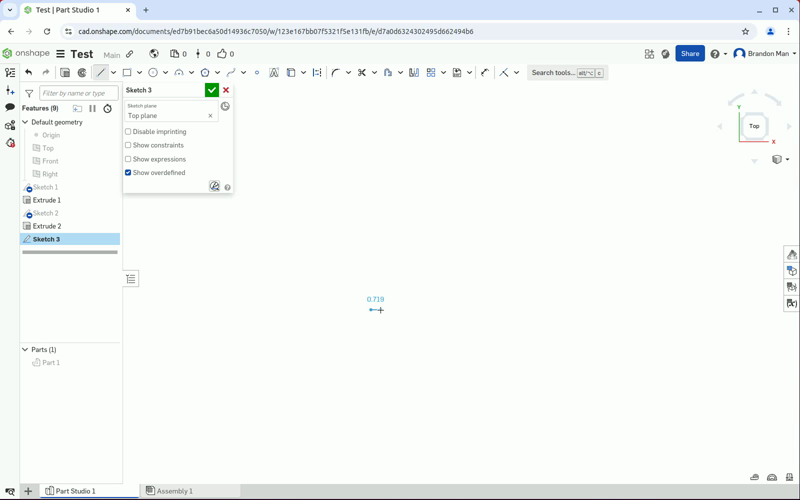
scroll(6)
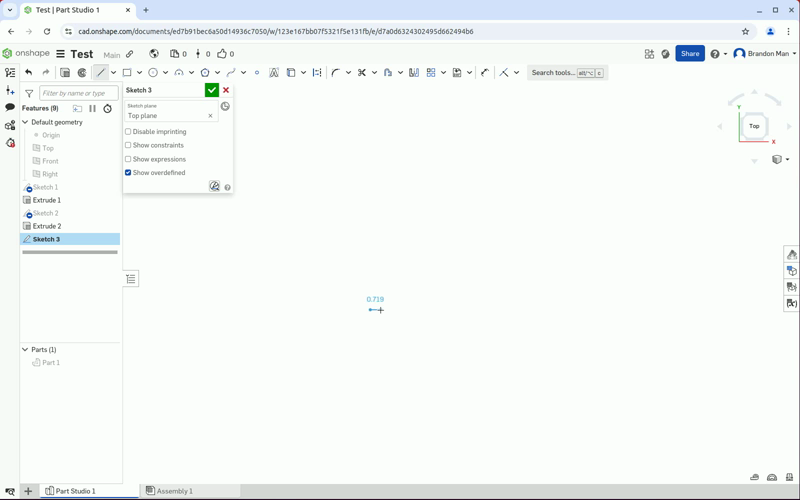
scroll(6)
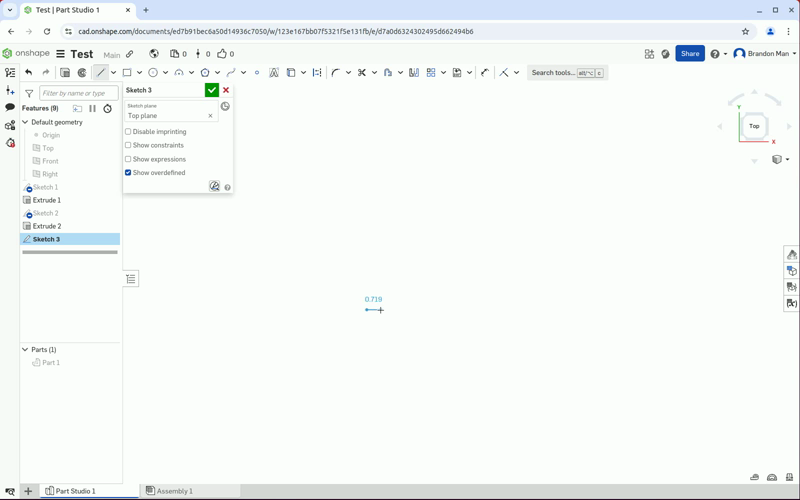
scroll(6)
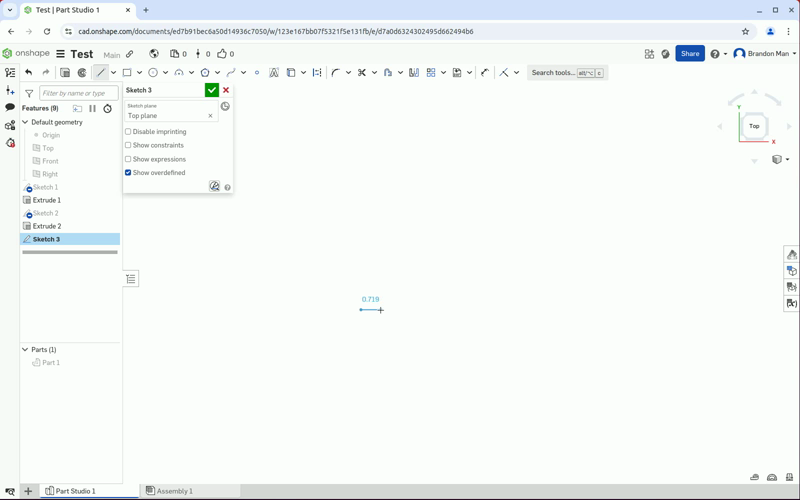
scroll(6)
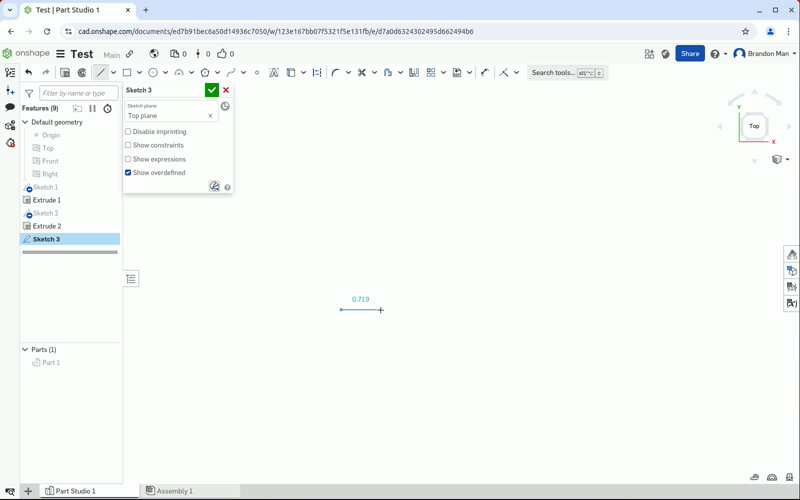
click(380, 309)
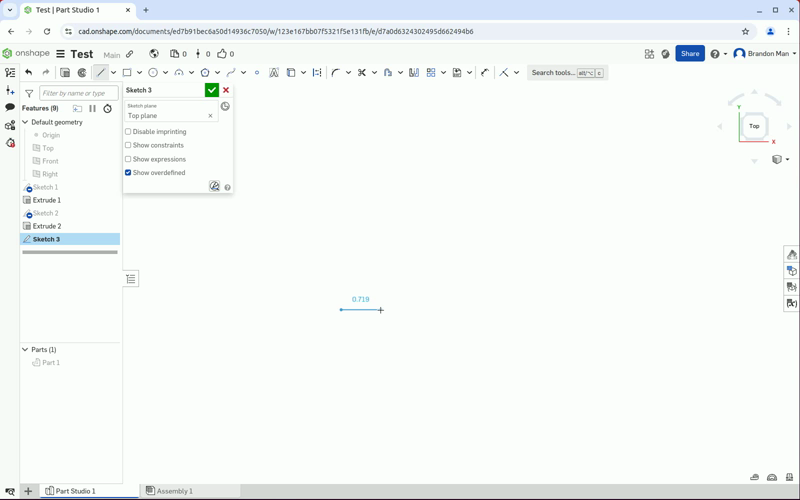
scroll(-6)
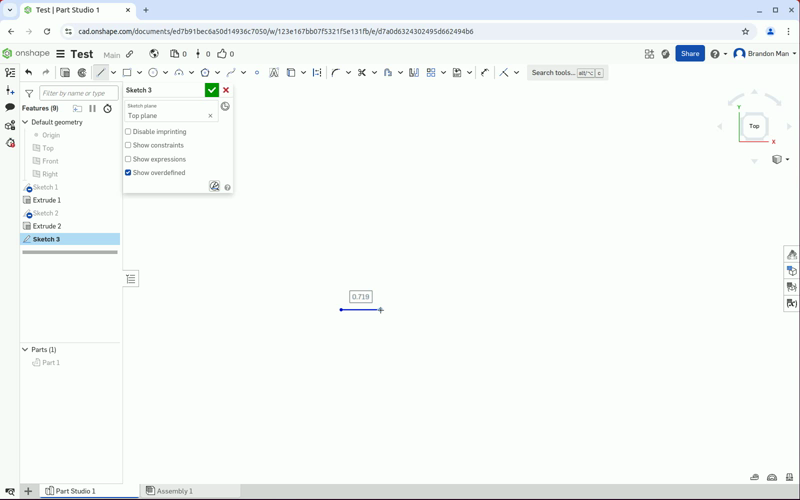
scroll(-6)
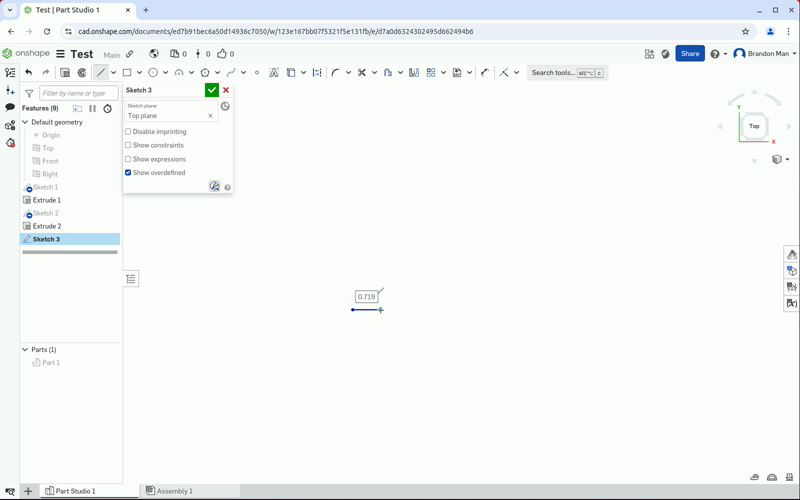
scroll(-6)
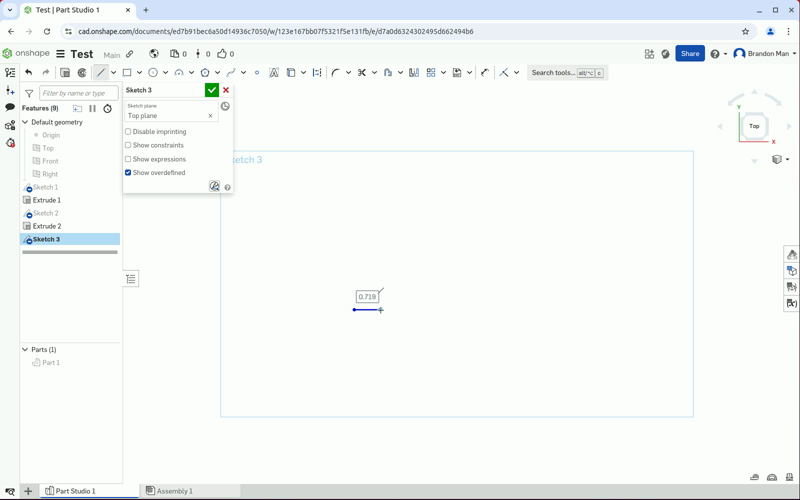
scroll(-6)
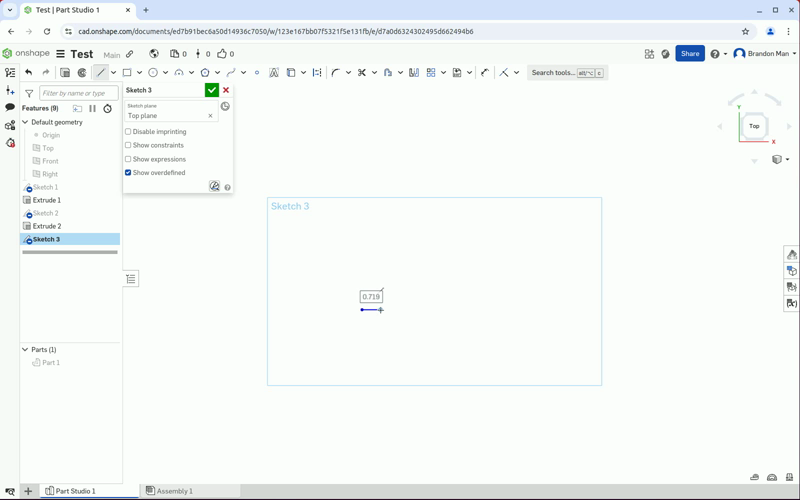
scroll(-6)
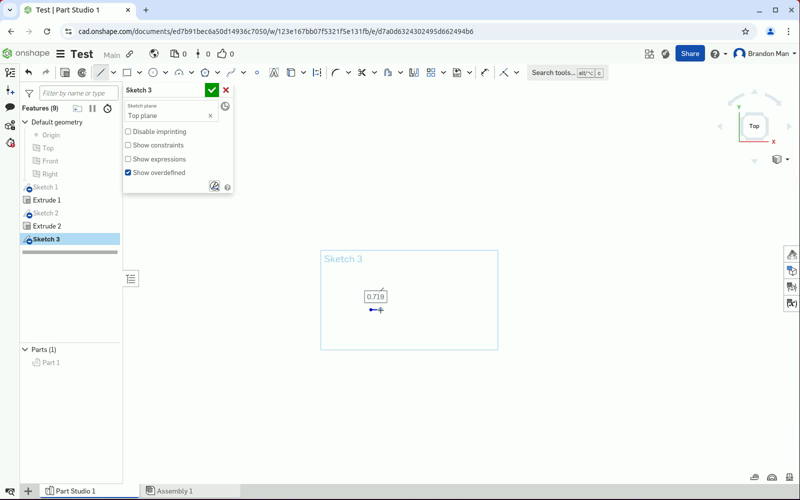
scroll(-6)
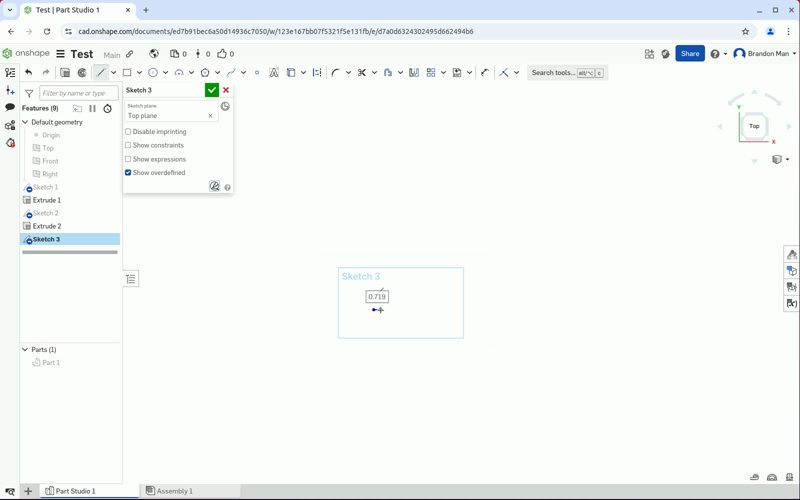
scroll(-6)
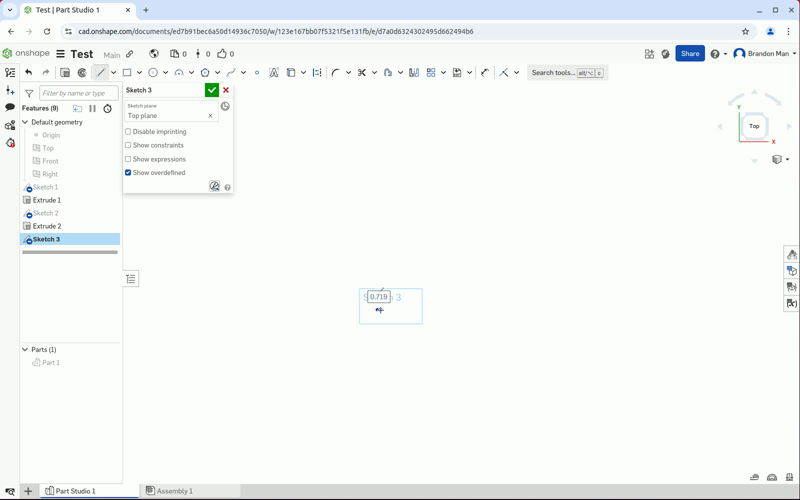
key_up(shift)
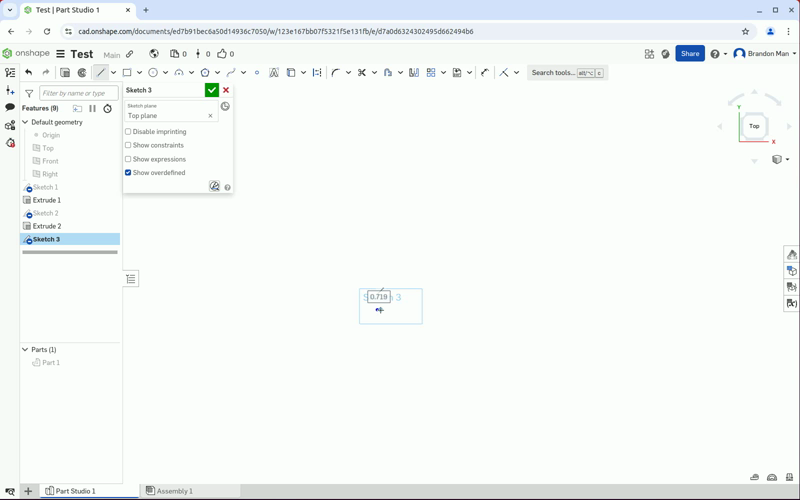
key_down(shift)
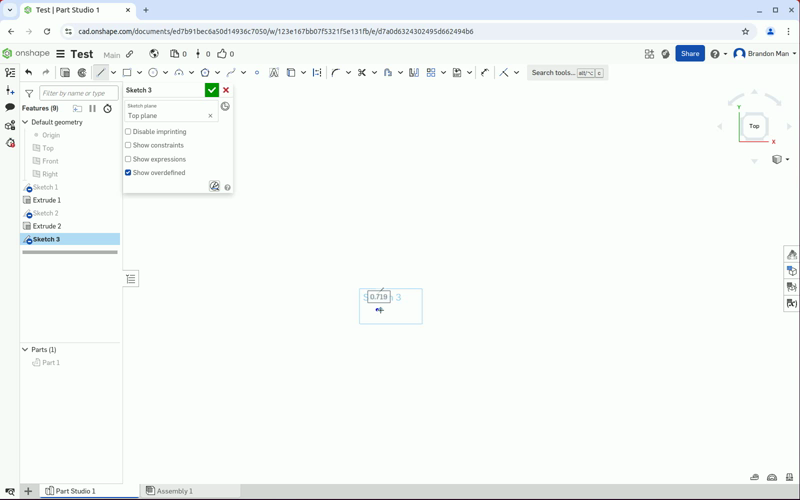
mouse_move(410, 309)
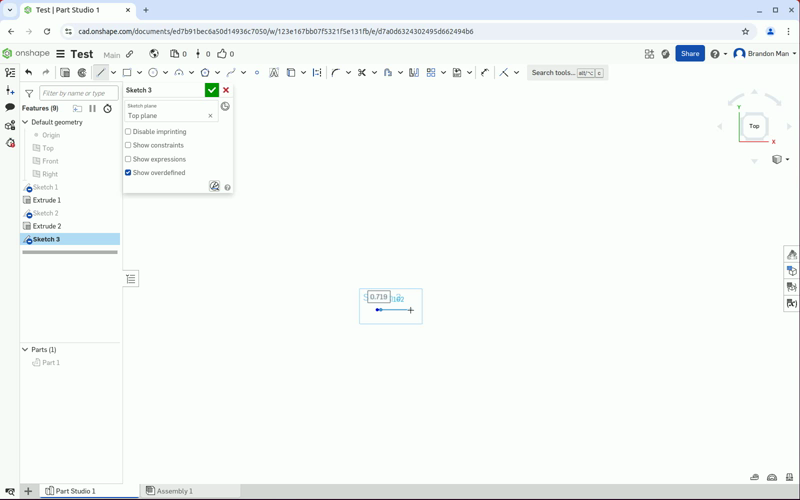
mouse_move(380, 283)
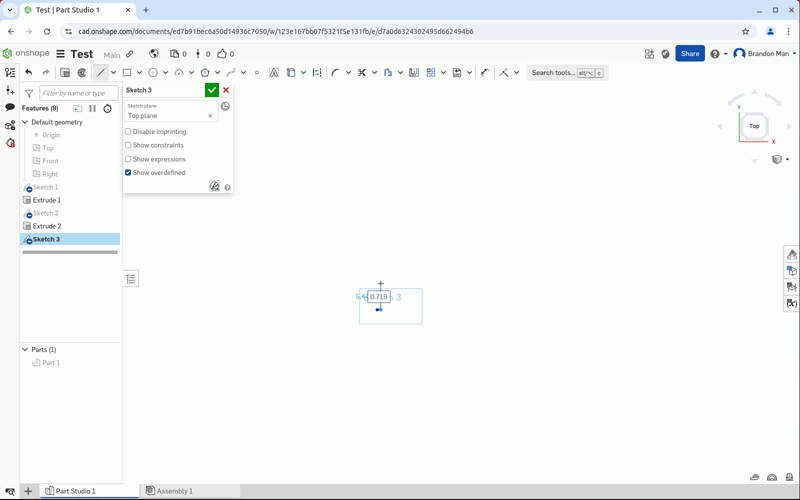
click(380, 283)
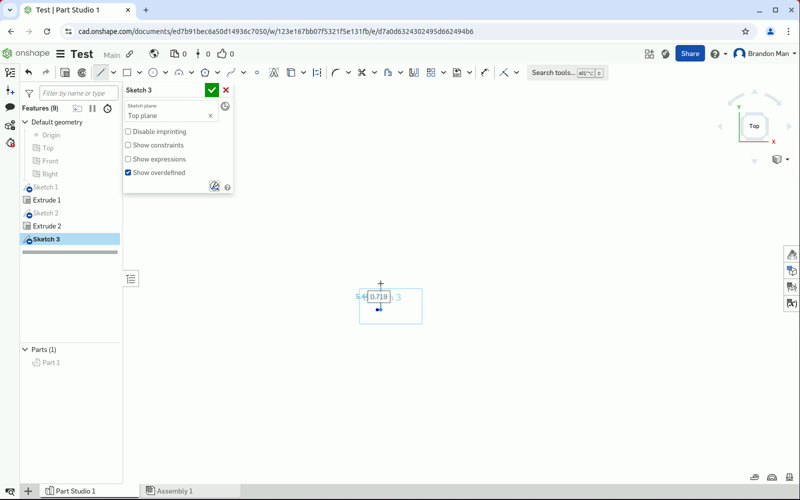
key_up(shift)
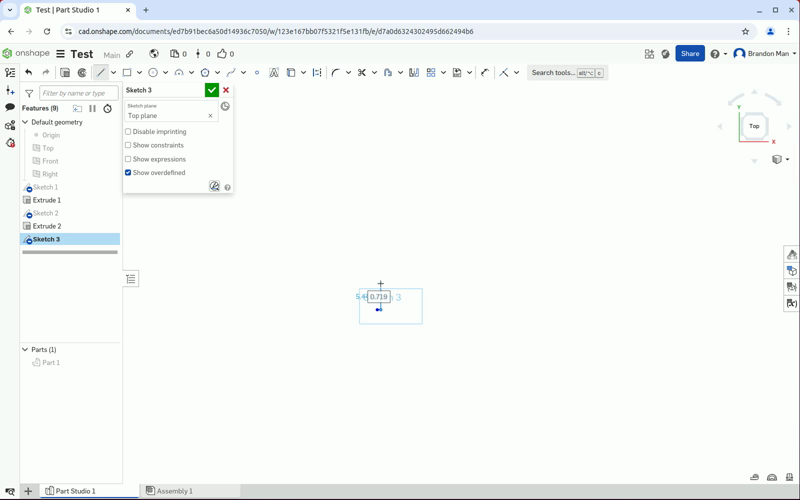
key_down(shift)
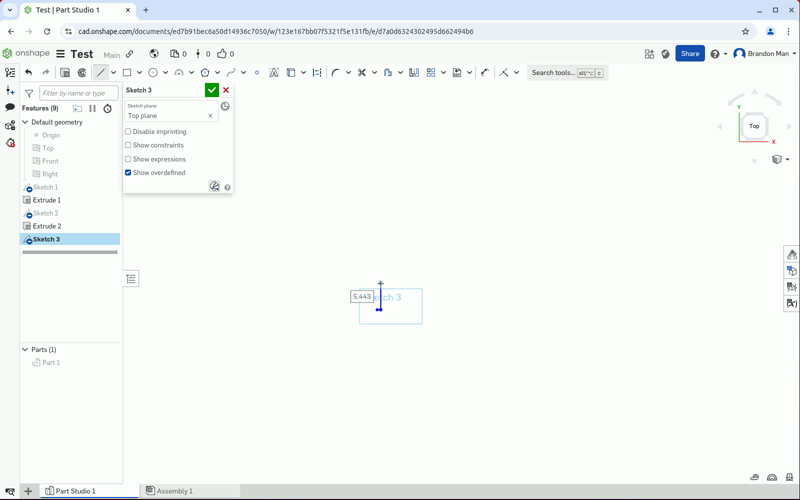
mouse_move(410, 283)
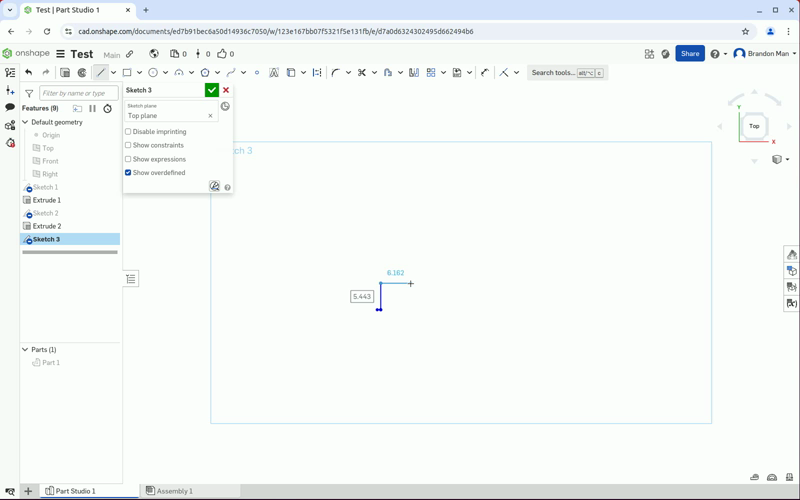
mouse_move(377, 283)
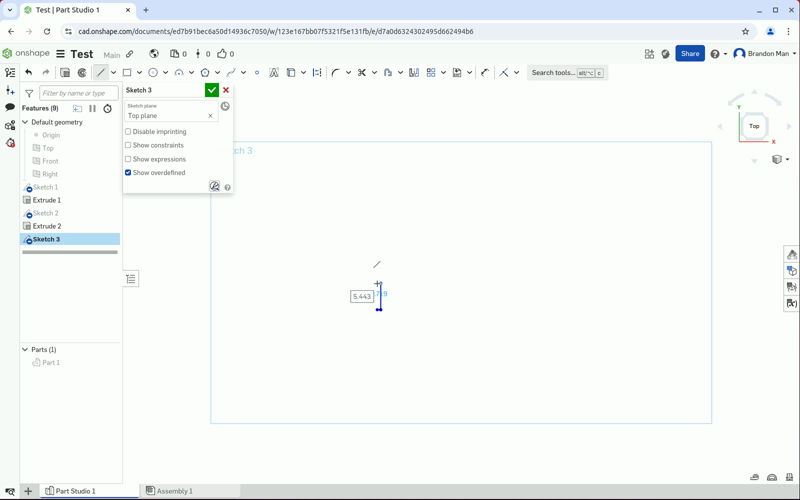
scroll(6)
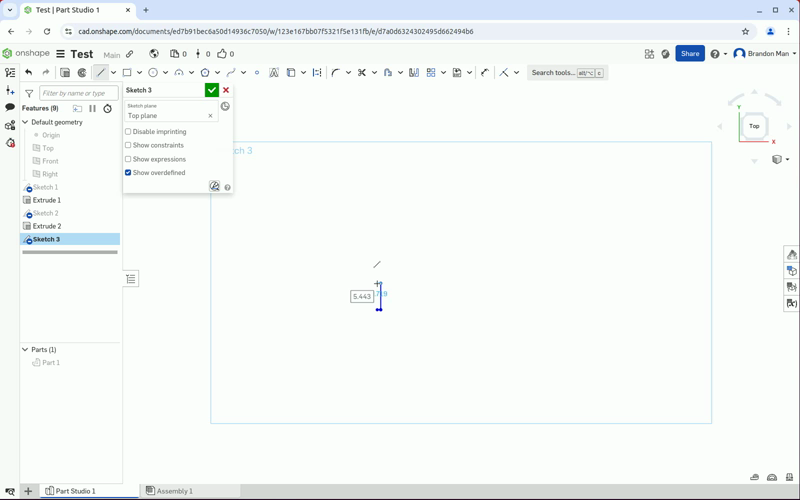
scroll(6)
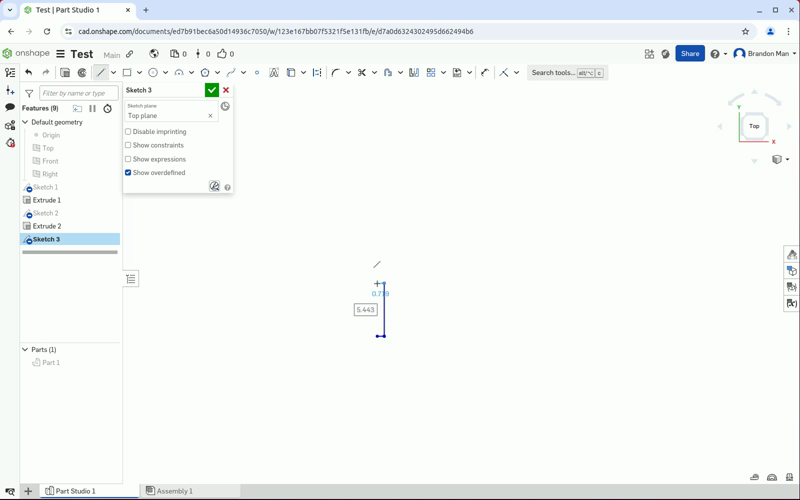
scroll(6)
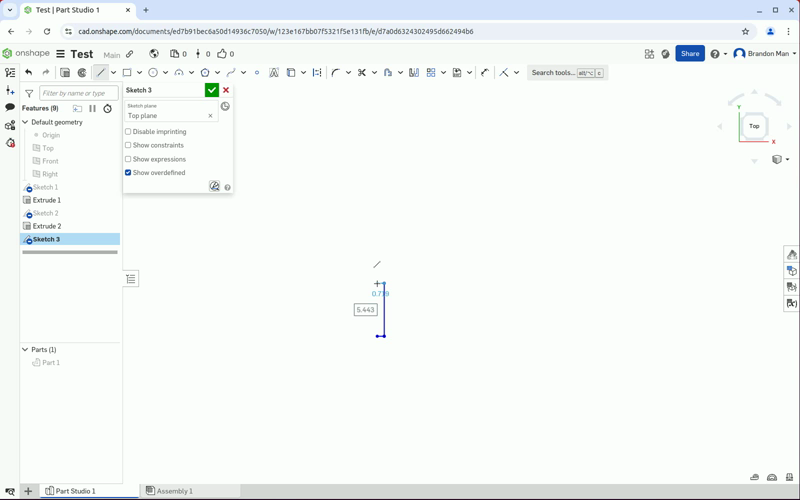
scroll(6)
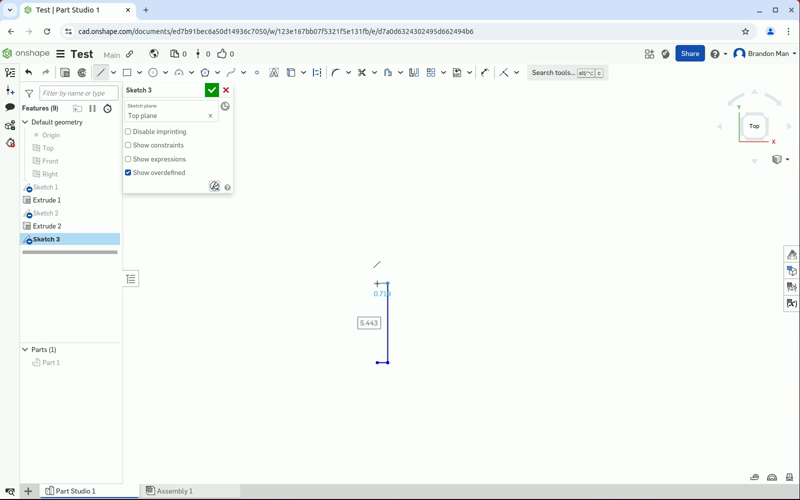
scroll(6)
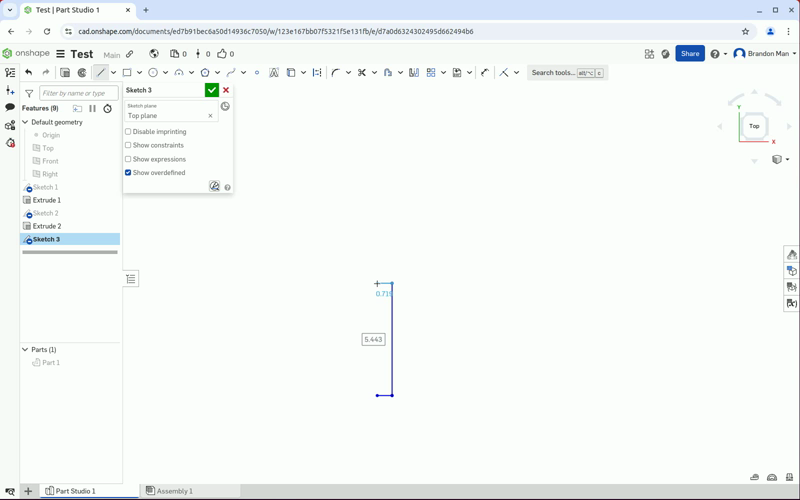
scroll(6)
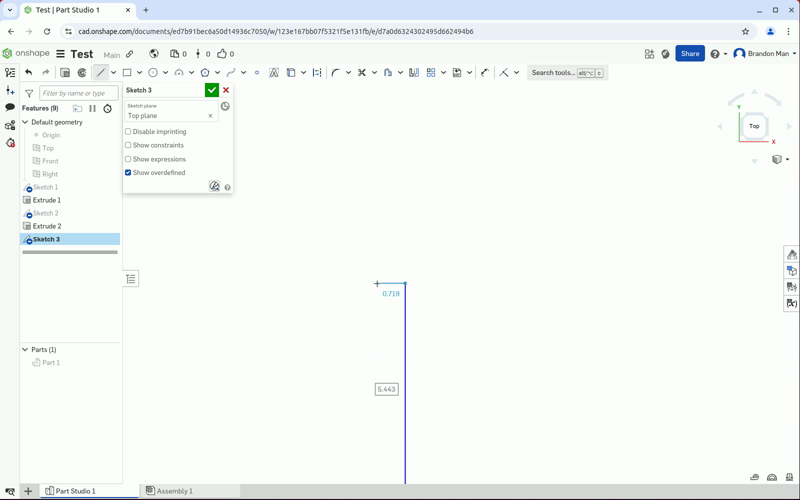
scroll(6)
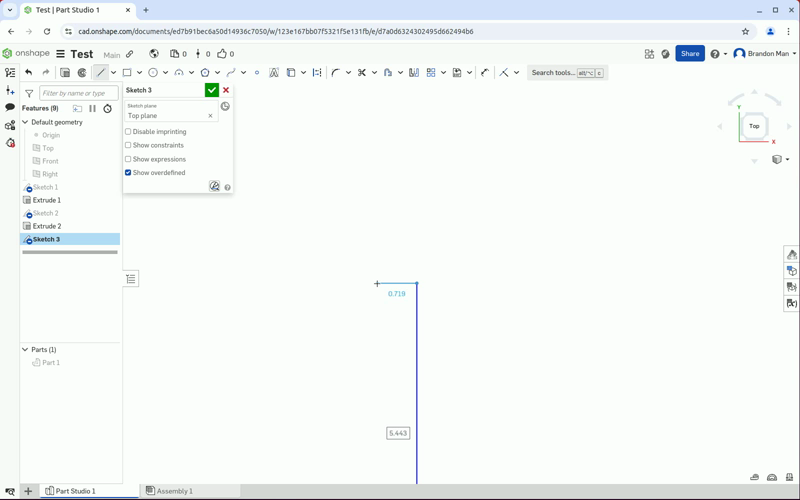
click(377, 283)
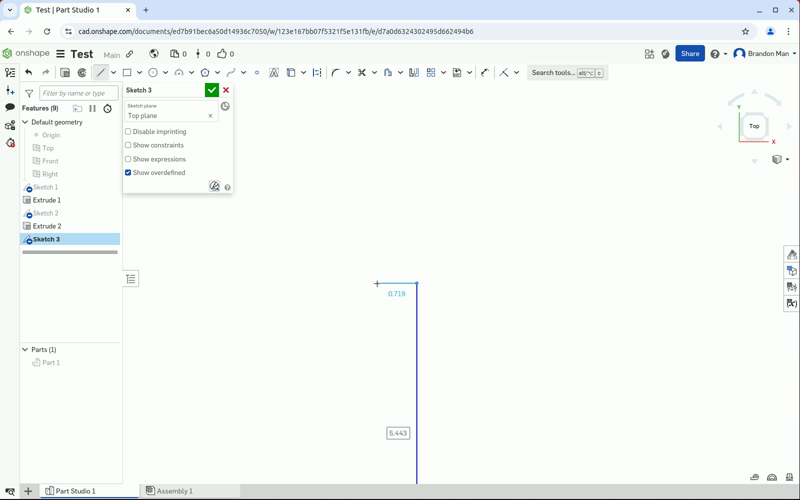
scroll(-6)
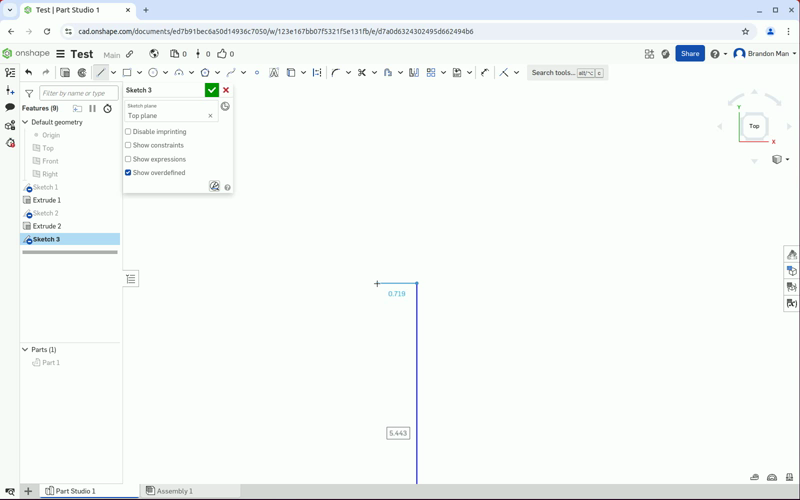
scroll(-6)
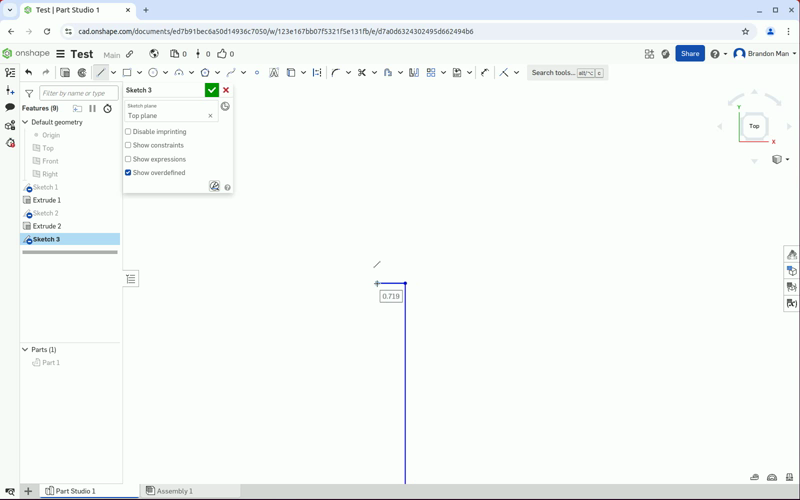
scroll(-6)
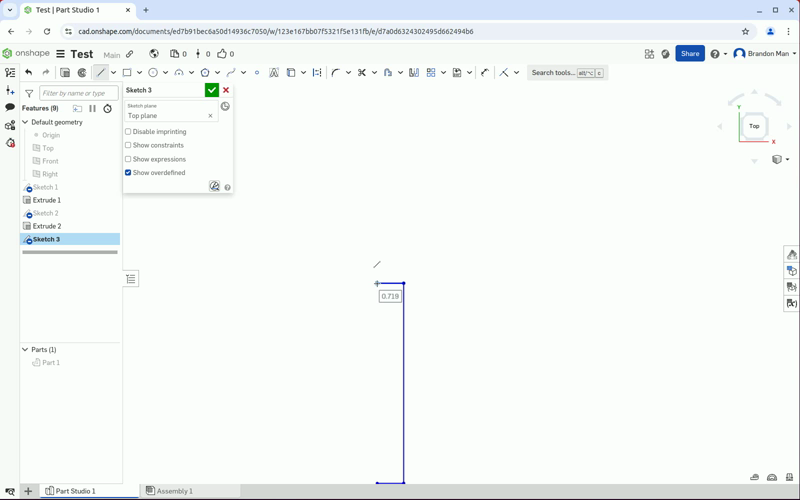
scroll(-6)
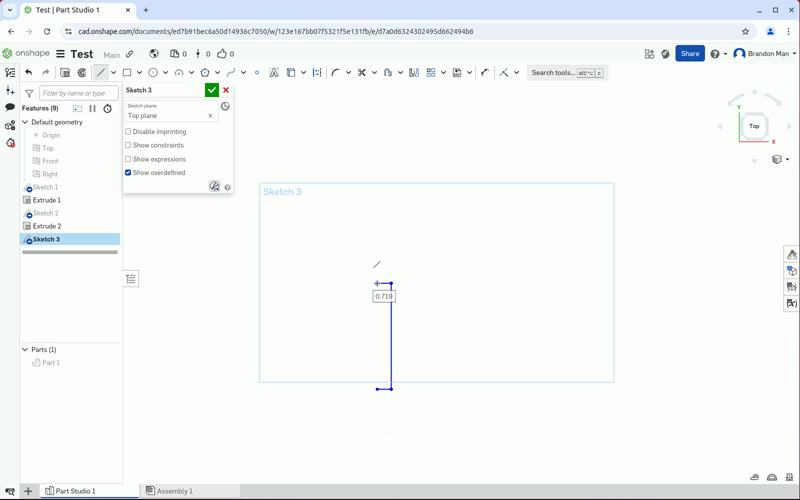
scroll(-6)
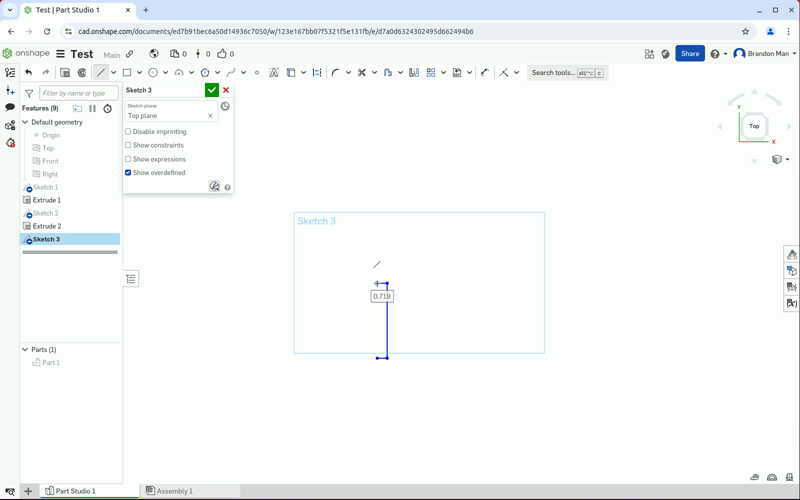
scroll(-6)
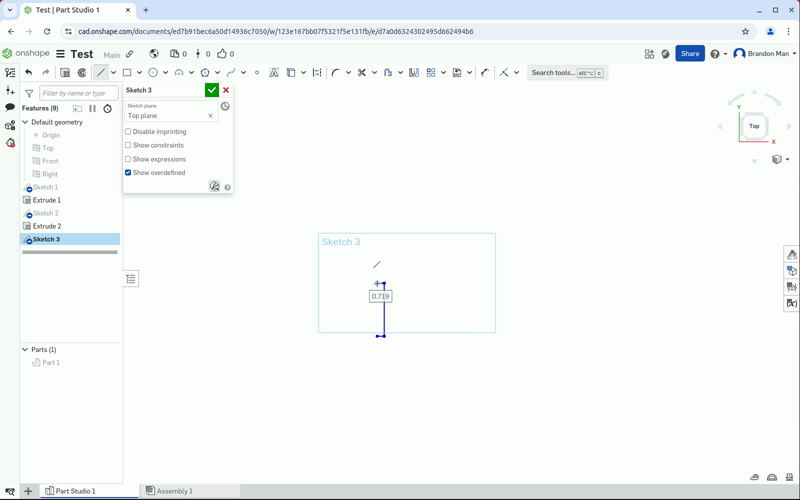
scroll(-6)
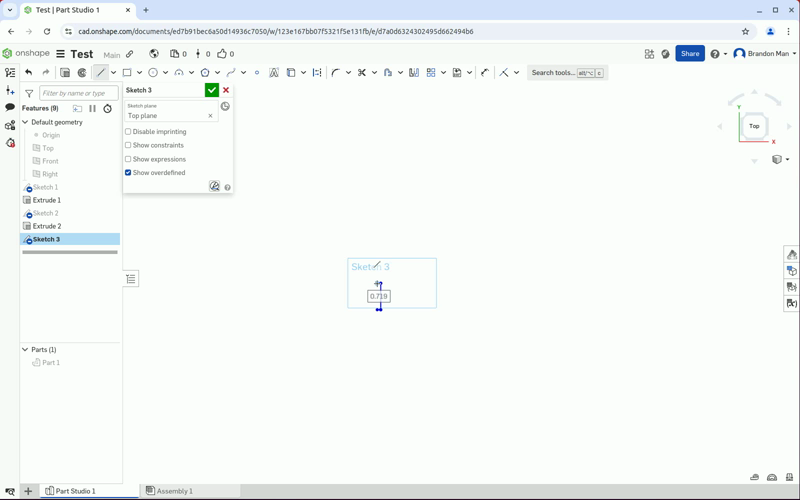
key_up(shift)
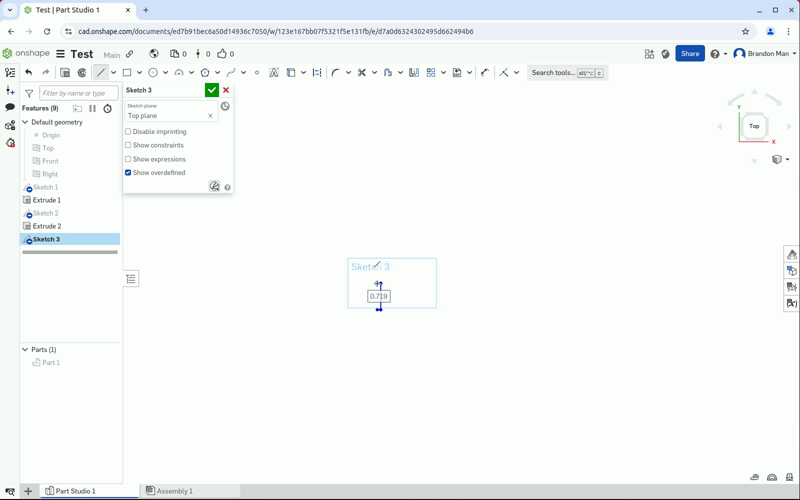
mouse_move(407, 283)
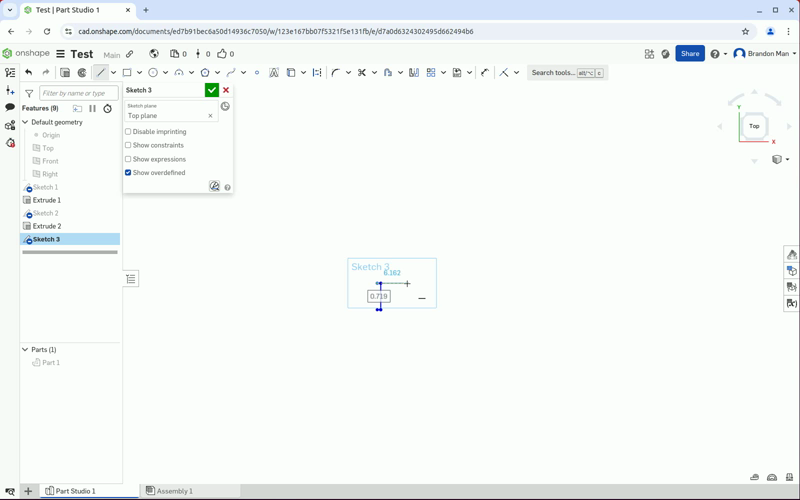
key_down(shift)
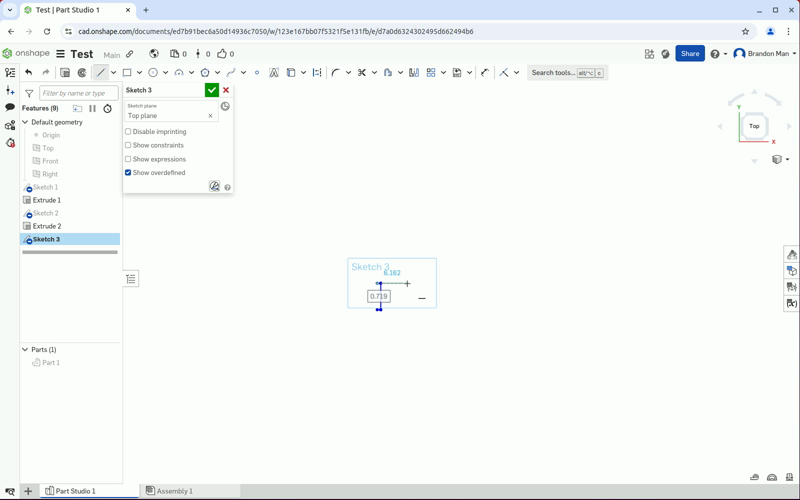
mouse_move(377, 309)
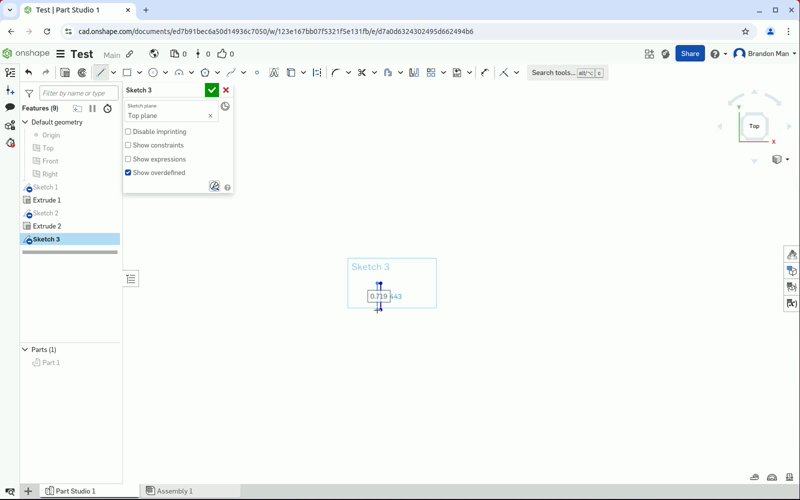
scroll(6)
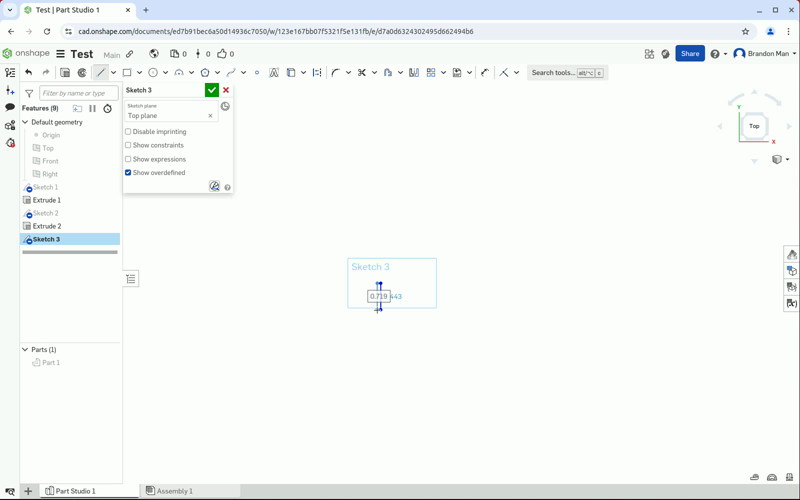
scroll(6)
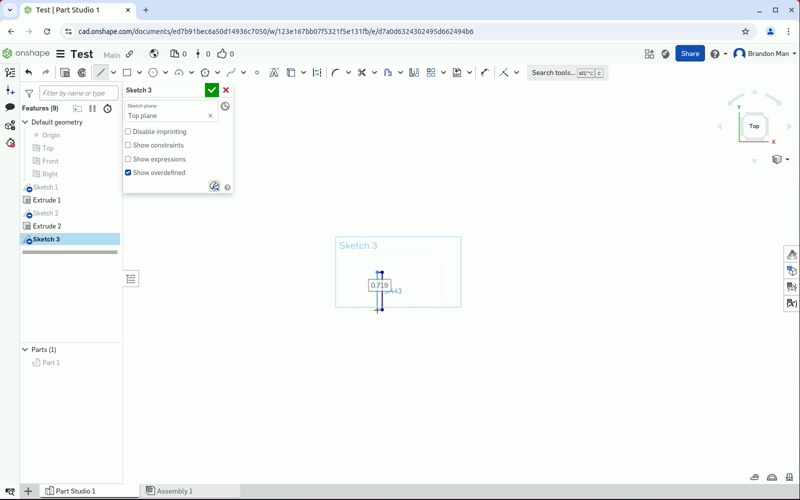
scroll(6)
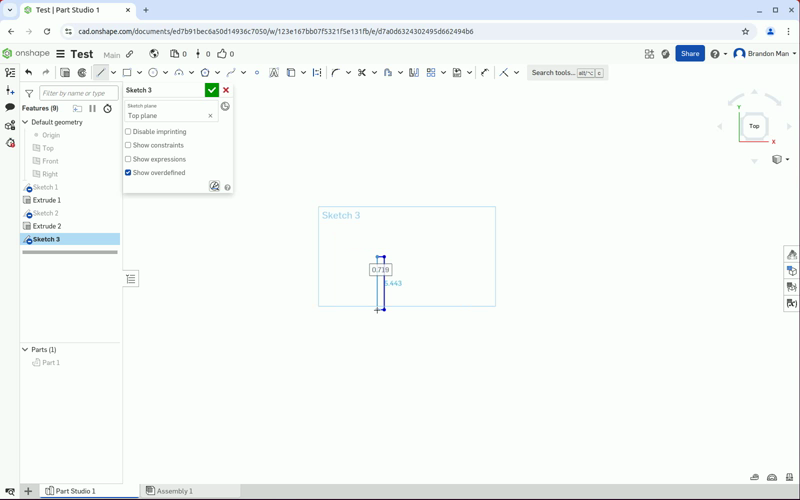
scroll(6)
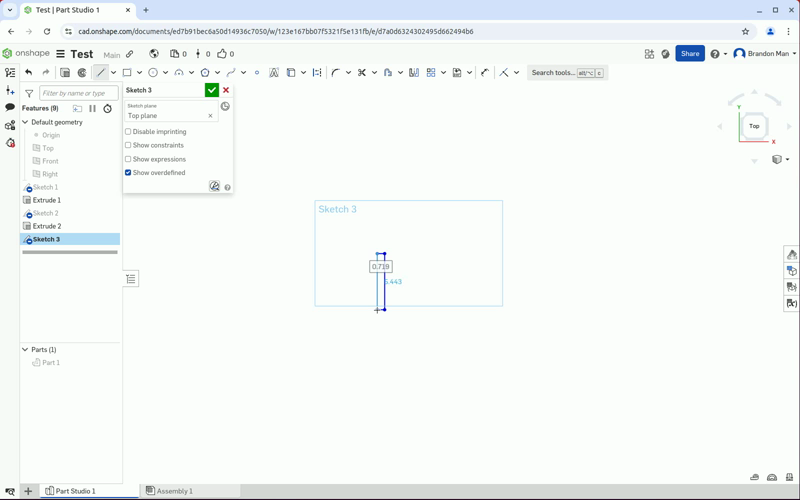
scroll(6)
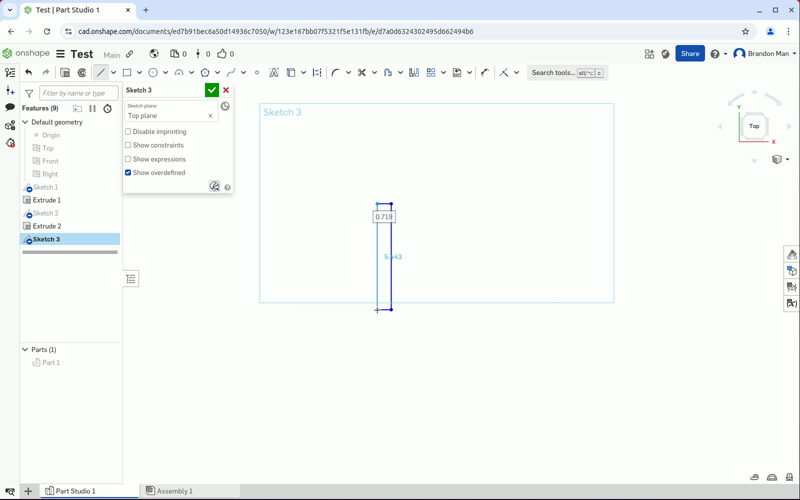
scroll(6)
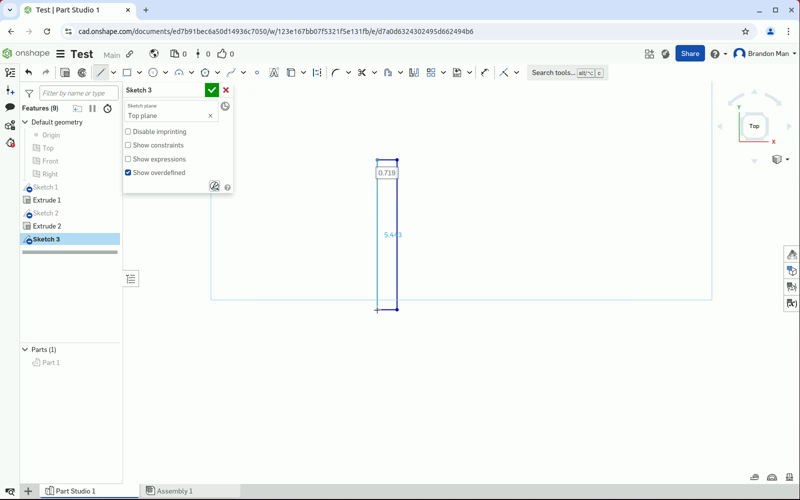
scroll(6)
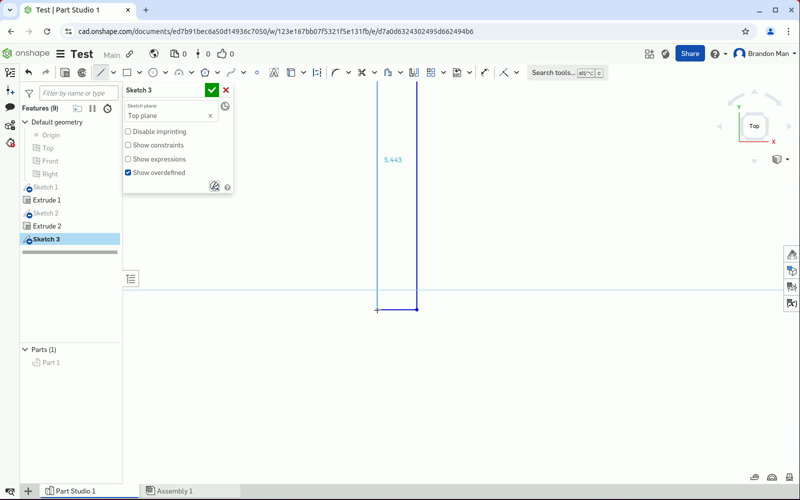
key_up(shift)
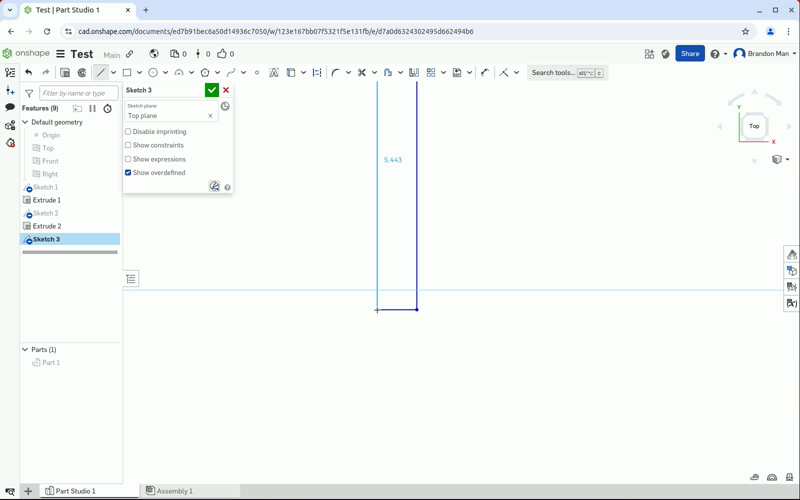
click(377, 309)
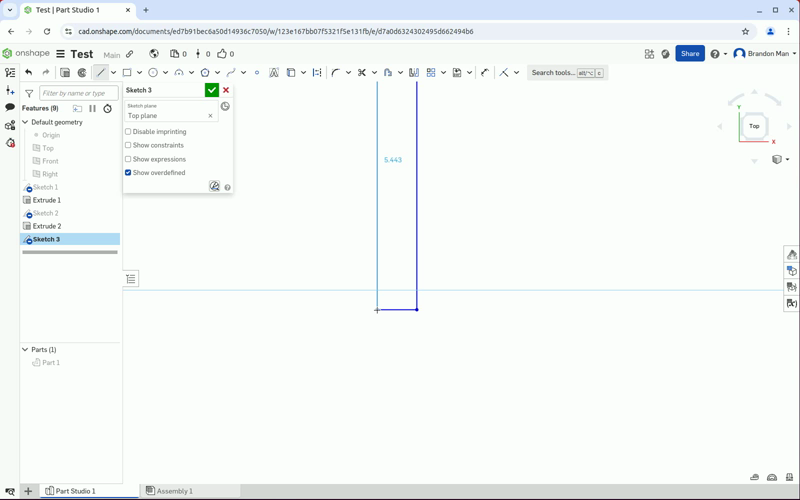
scroll(-6)
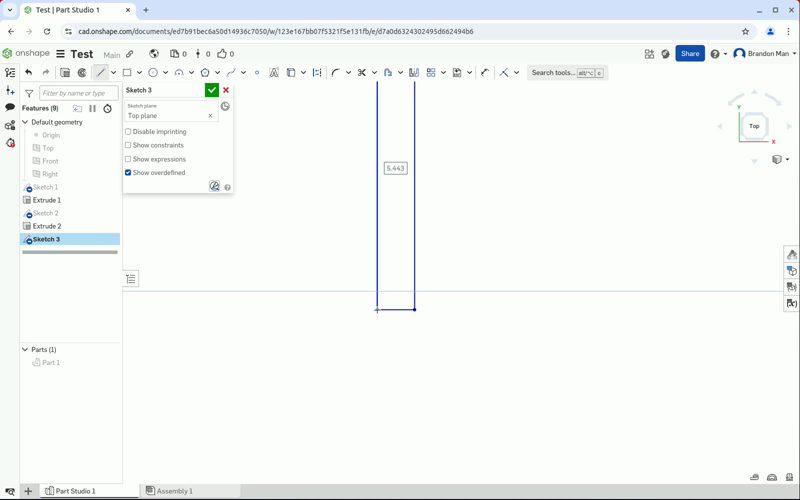
scroll(-6)
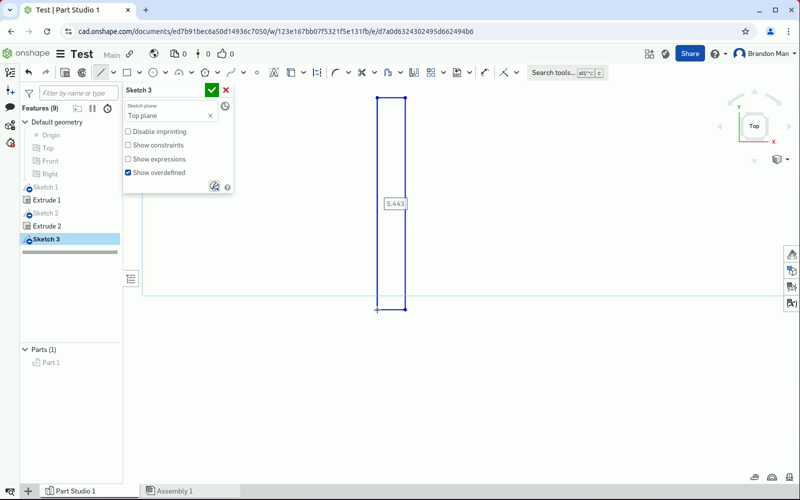
scroll(-6)
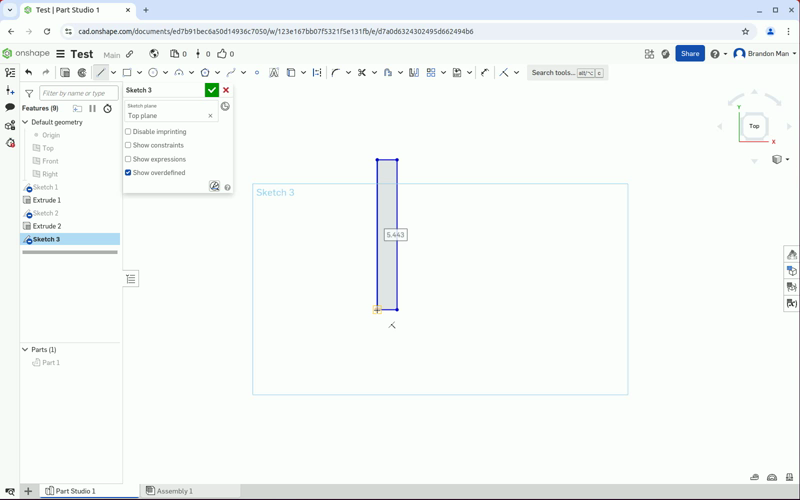
scroll(-6)
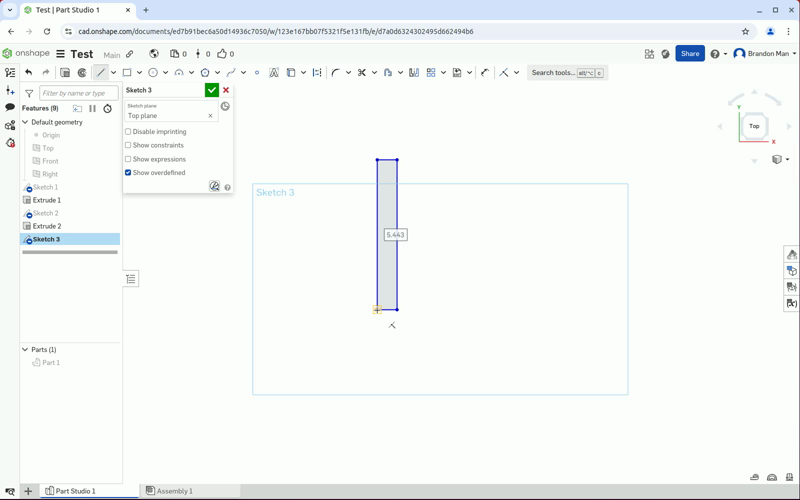
scroll(-6)
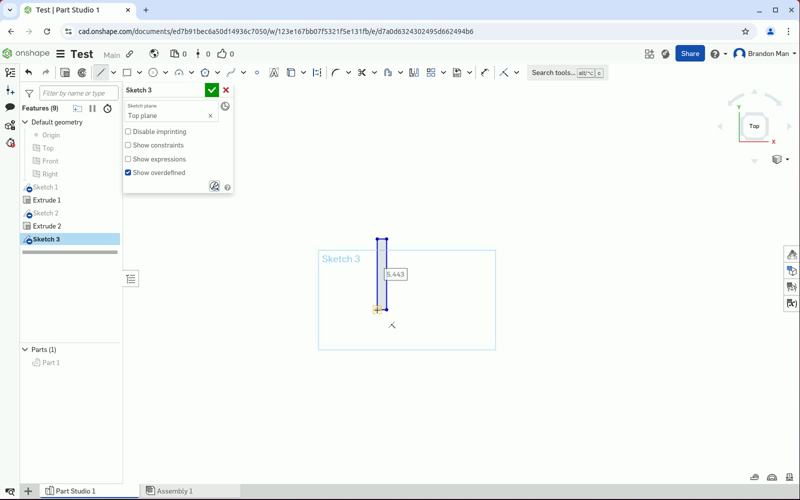
scroll(-6)
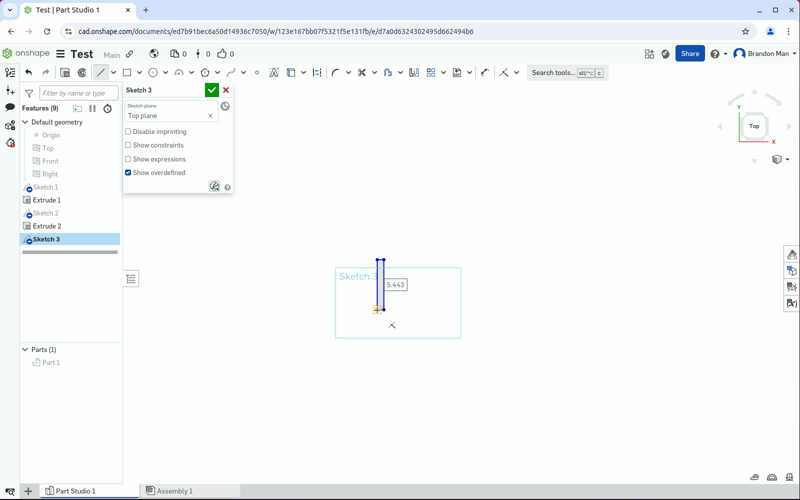
scroll(-6)
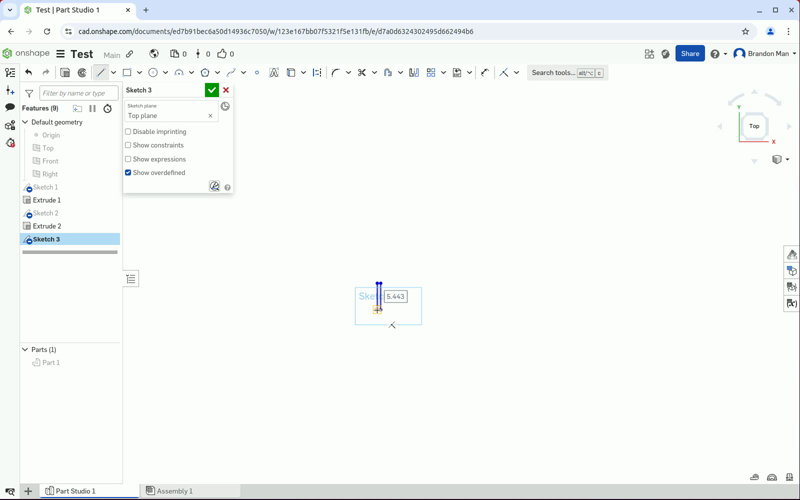
key(esc)
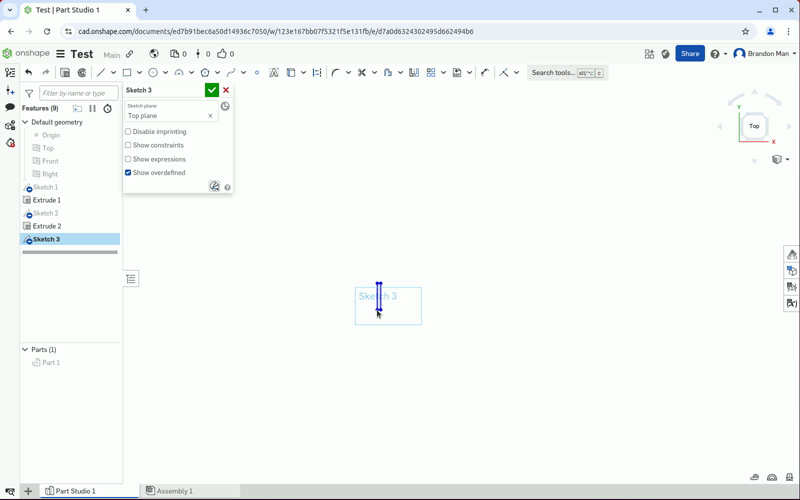
mouse_move(379, 286)
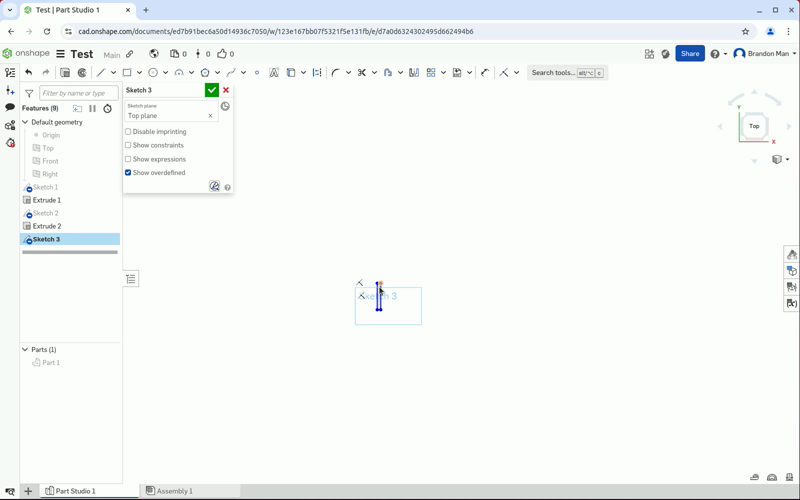
scroll(6)
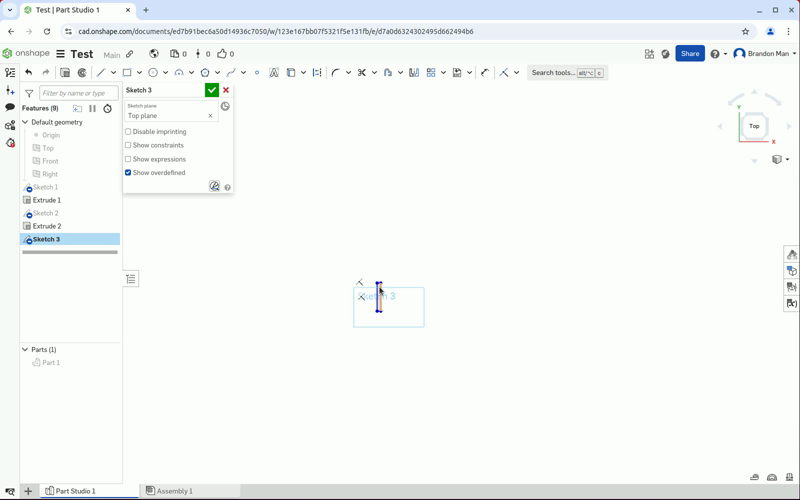
scroll(6)
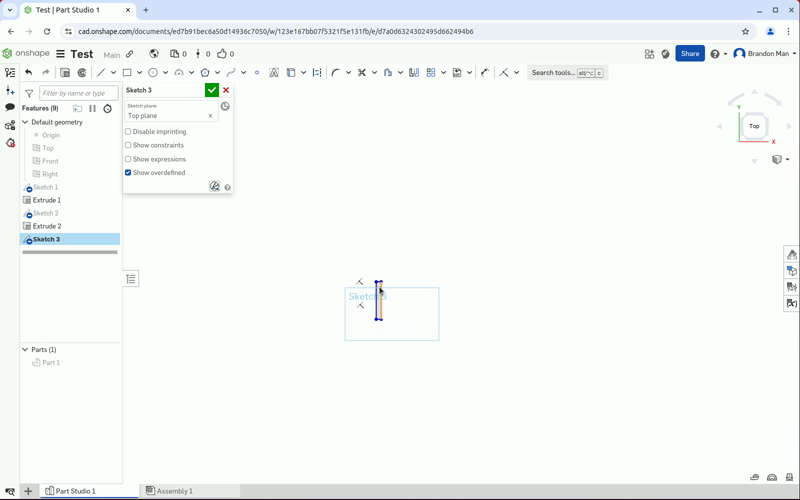
scroll(6)
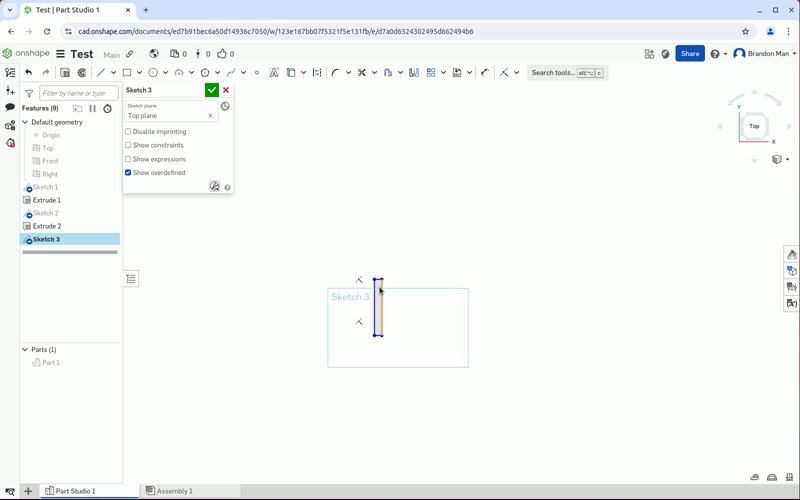
scroll(6)
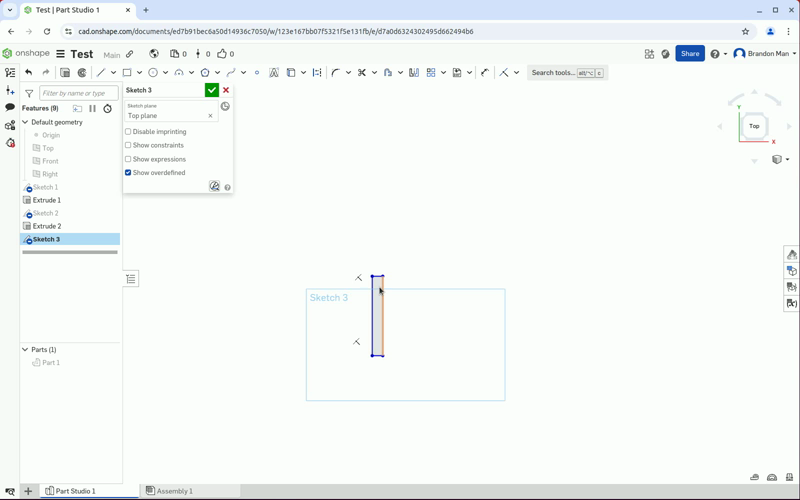
scroll(6)
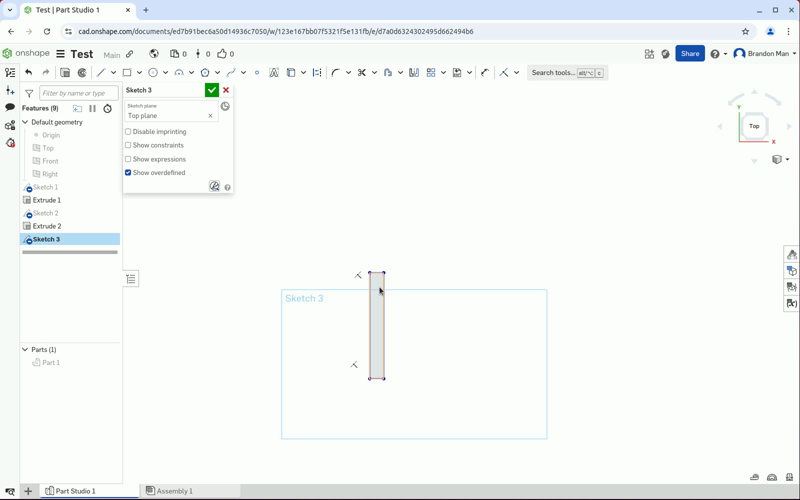
scroll(6)
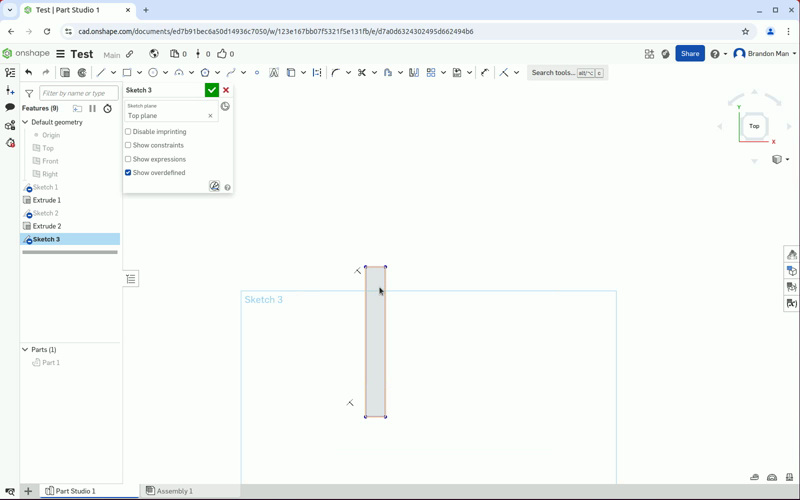
scroll(6)
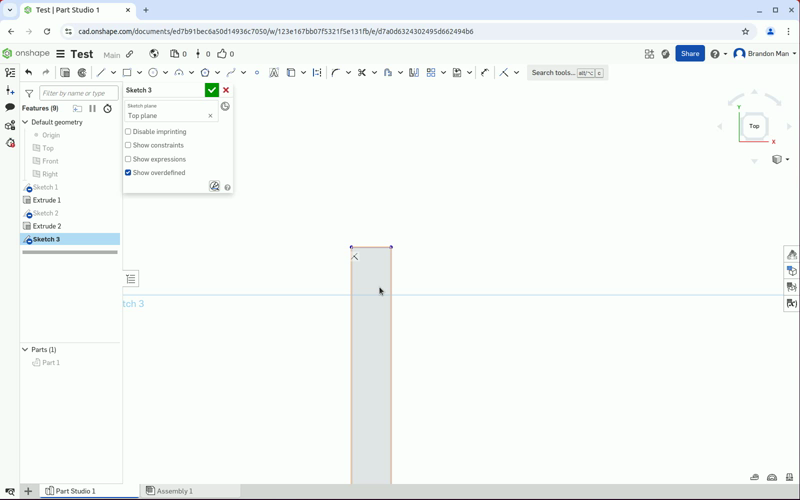
click(379, 286)
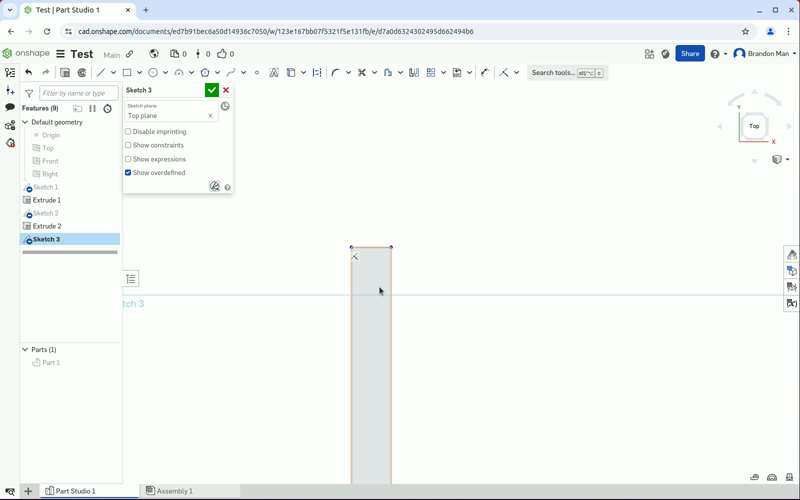
scroll(-6)
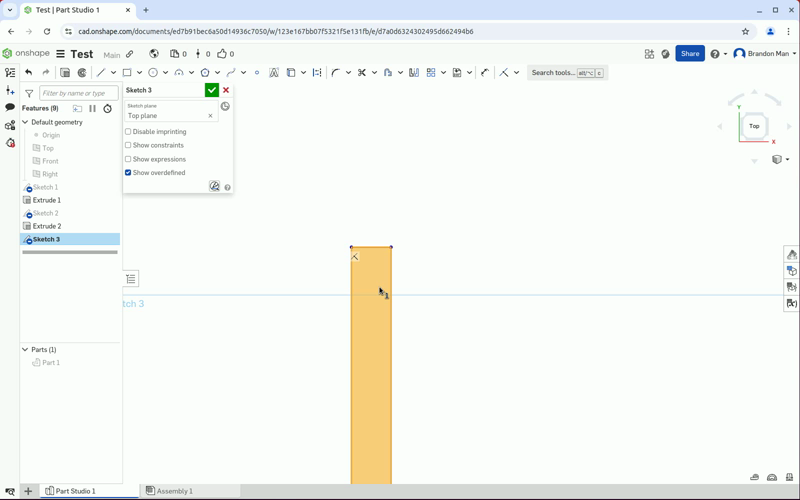
scroll(-6)
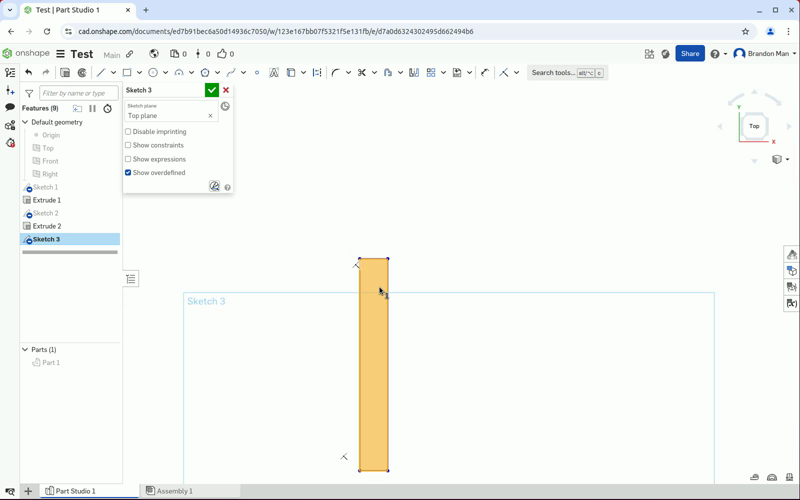
scroll(-6)
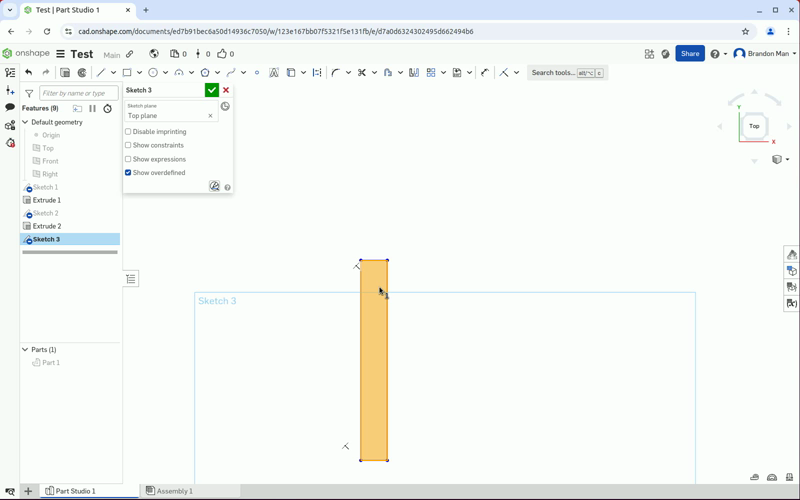
scroll(-6)
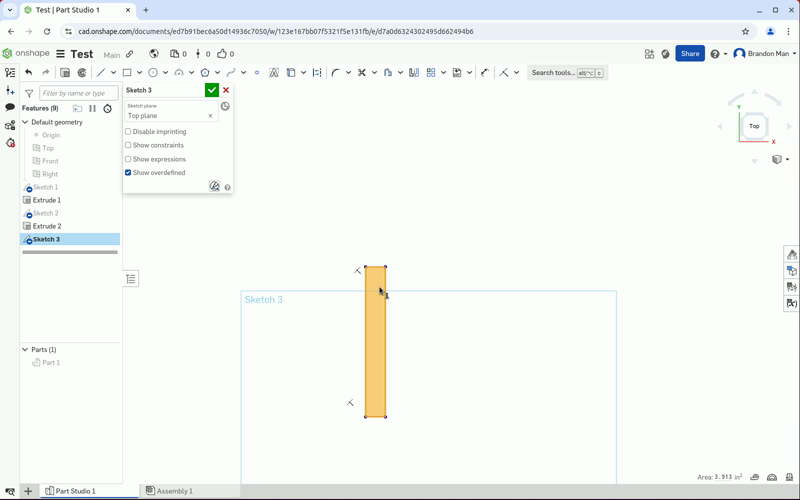
scroll(-6)
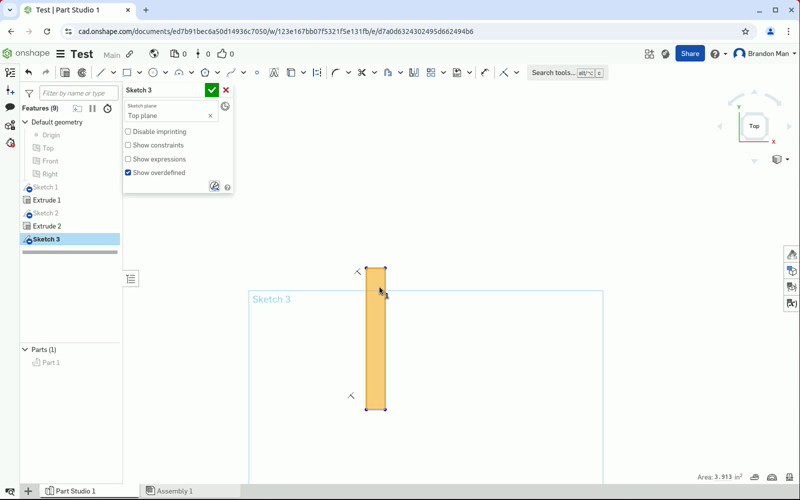
scroll(-6)
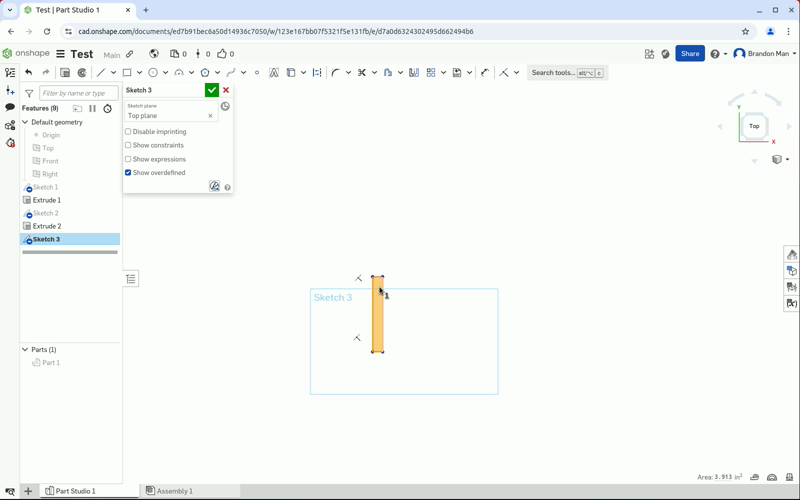
scroll(-6)
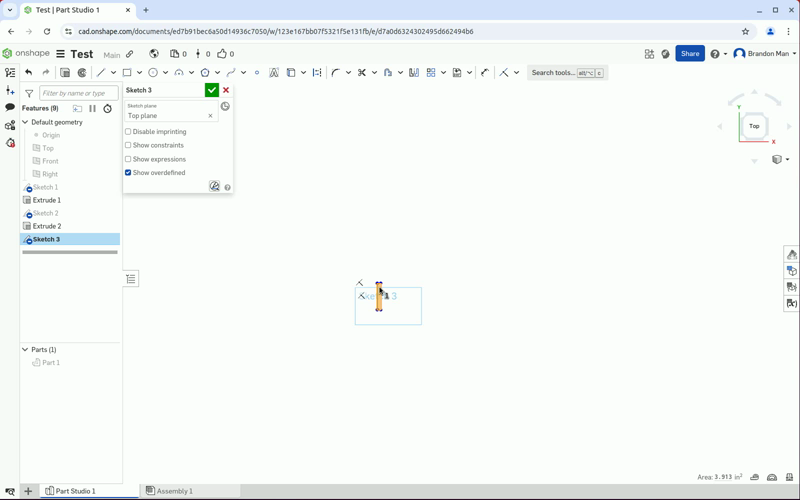
mouse_move(73, 352)
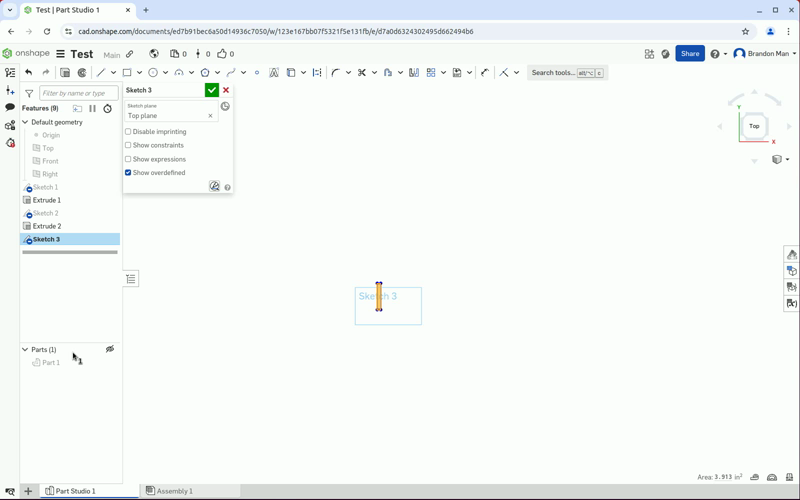
key(shift+y)
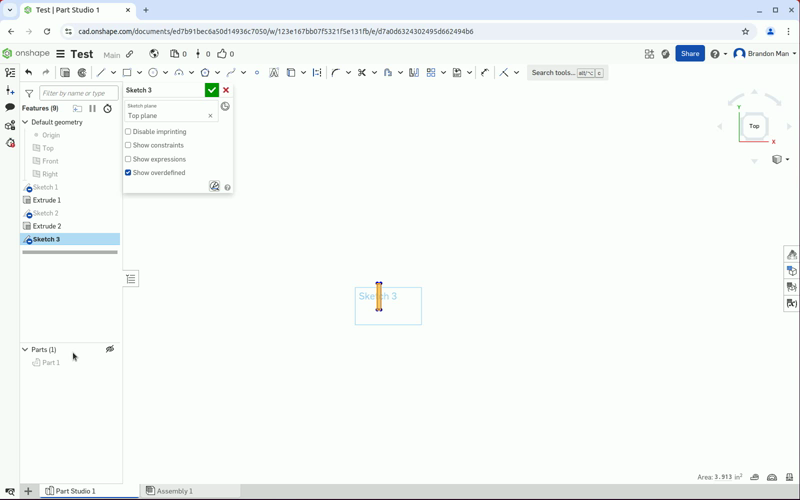
key(shift+e)
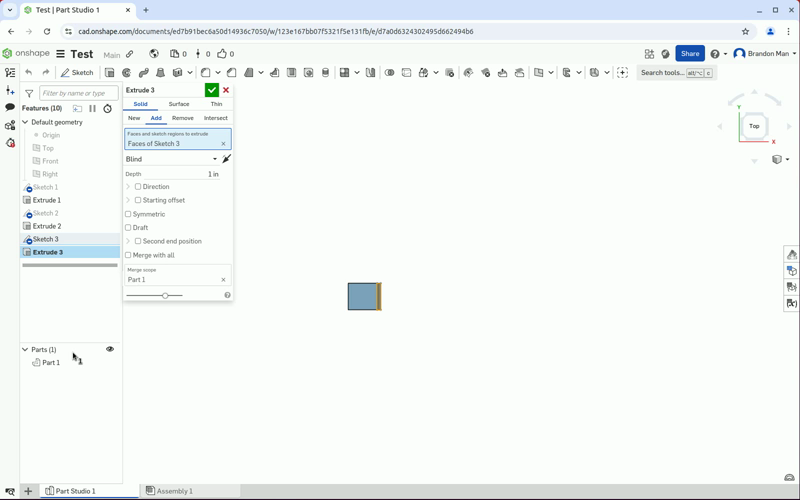
mouse_move(143, 106)
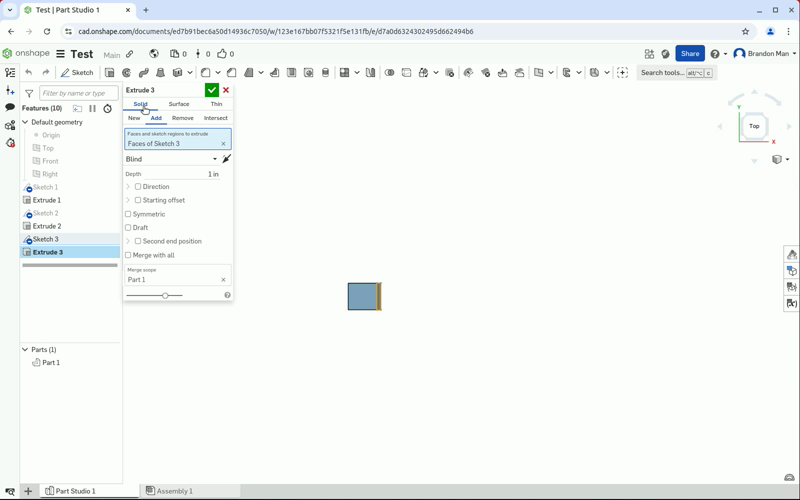
click(143, 106)
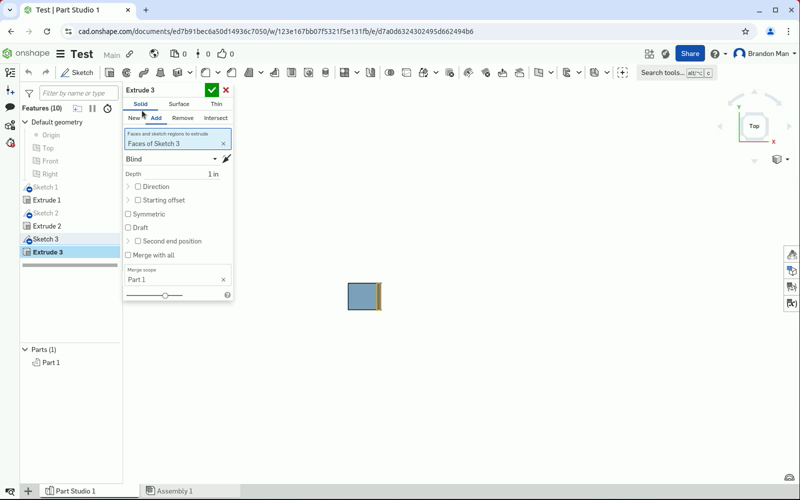
mouse_move(137, 120)
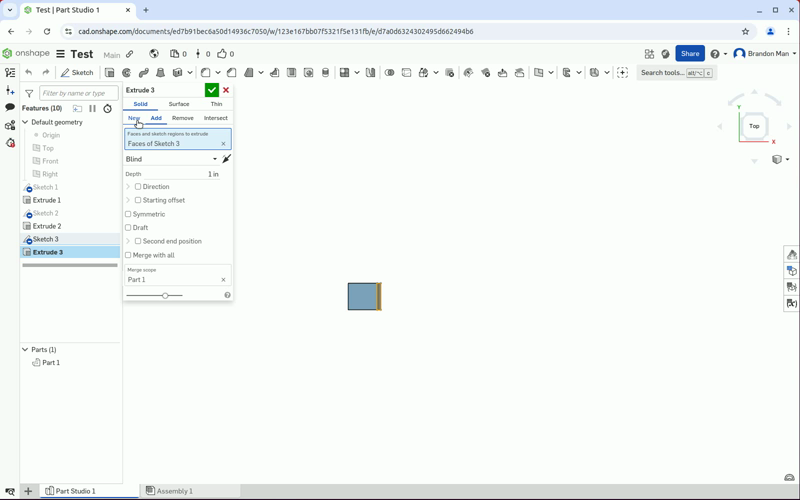
click(137, 120)
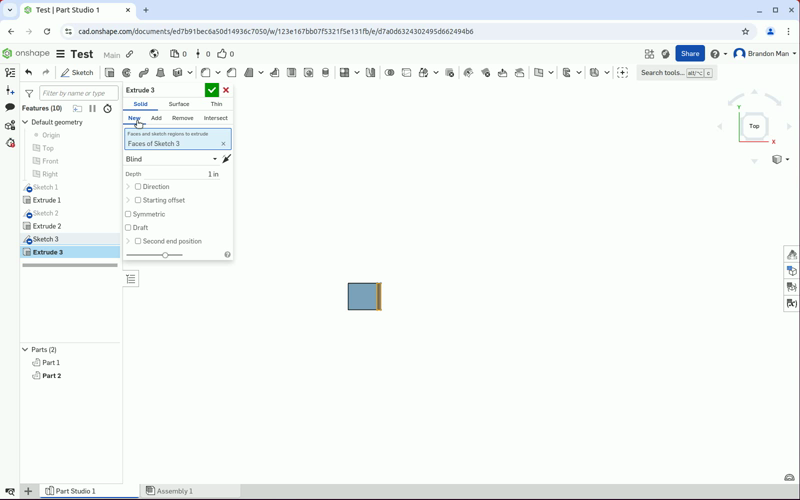
key(tab, 4)
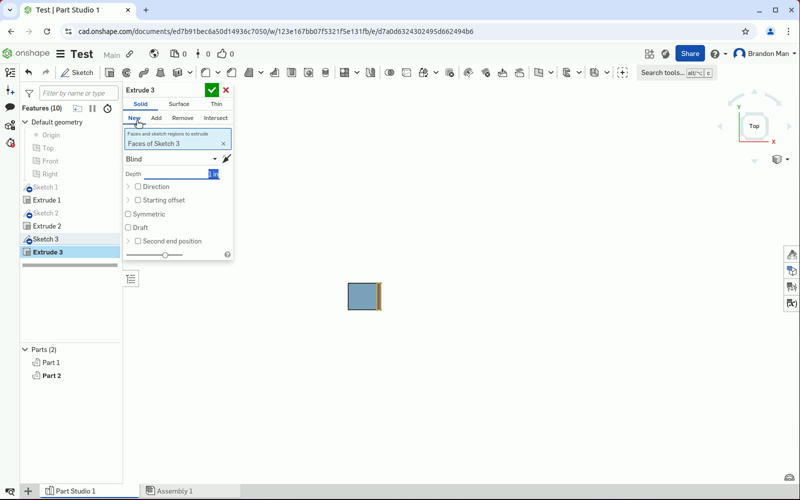
text(-1.926)
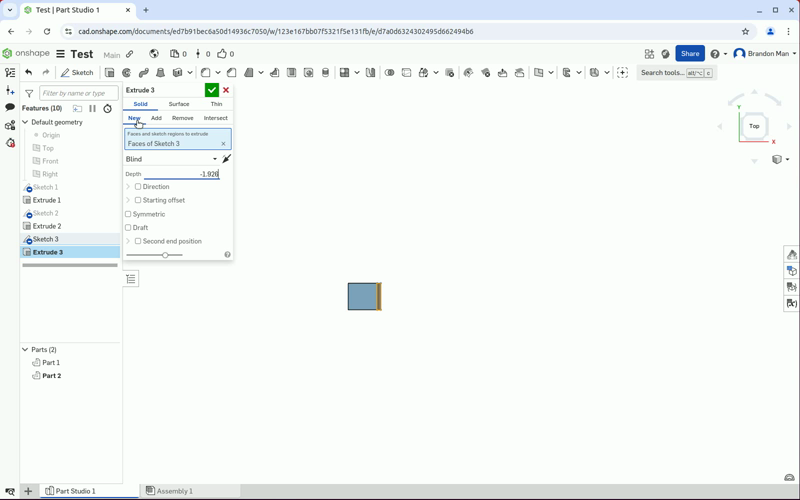
key(enter)
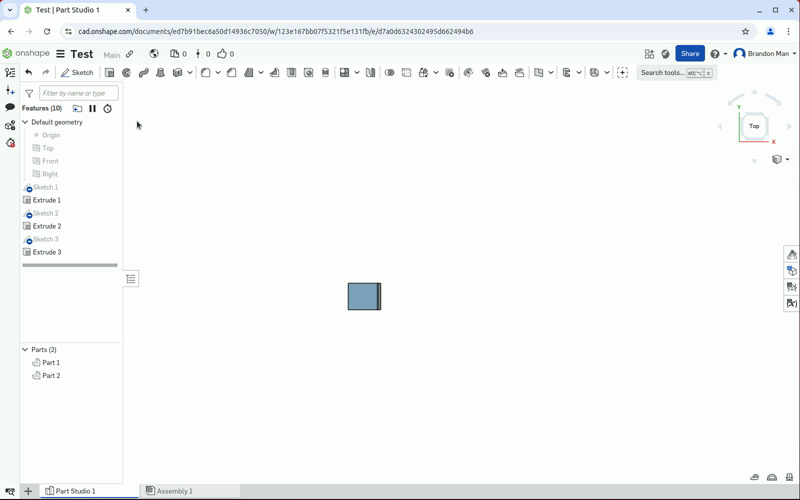
key(shift+h)
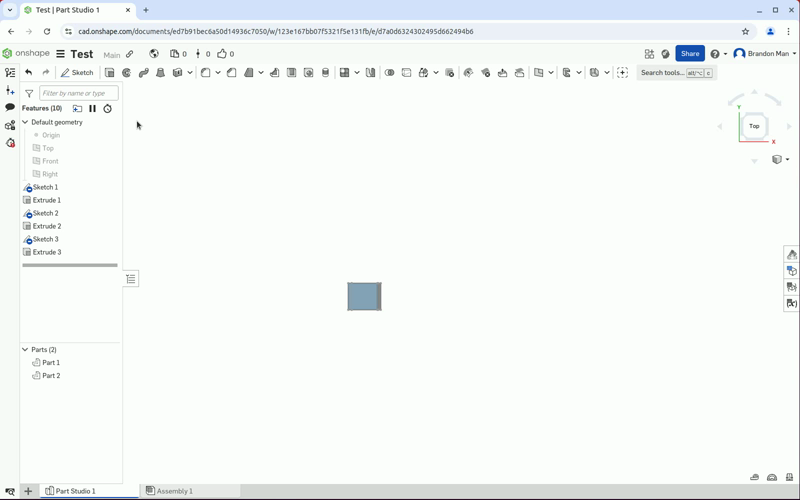
key(shift+h)
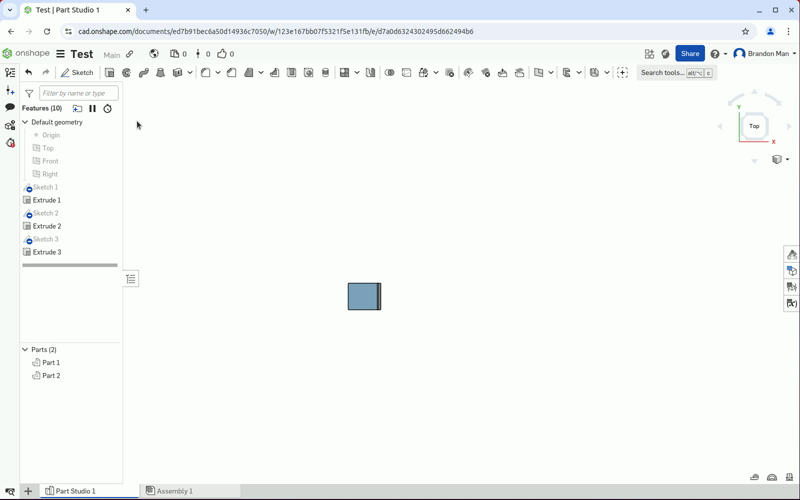
mouse_move(73, 189)
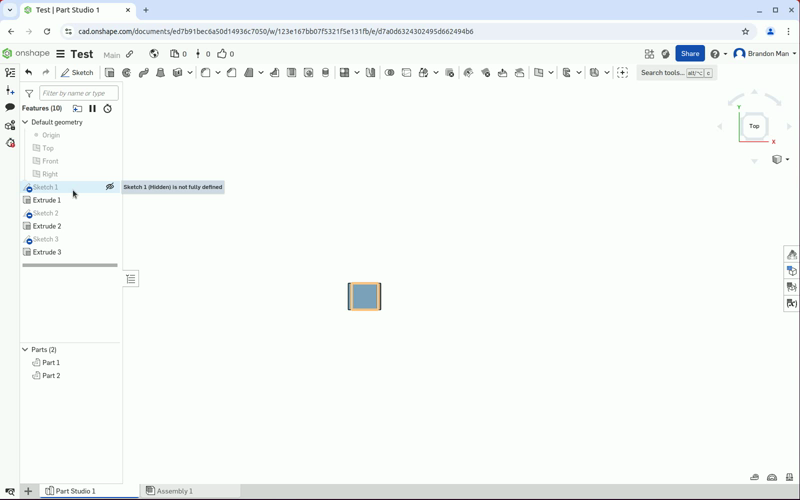
click(73, 189)
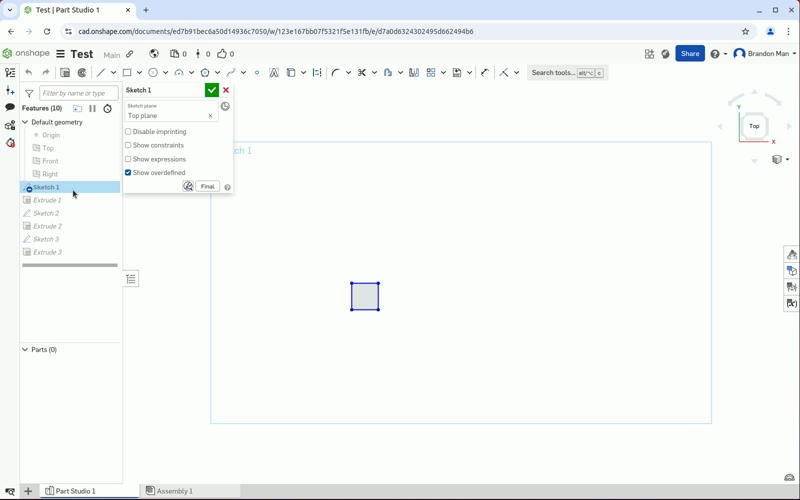
mouse_move(229, 92)
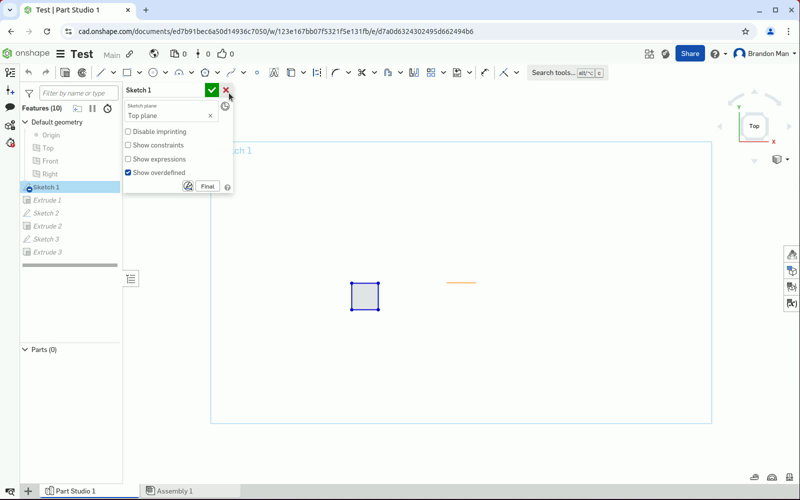
click(229, 92)
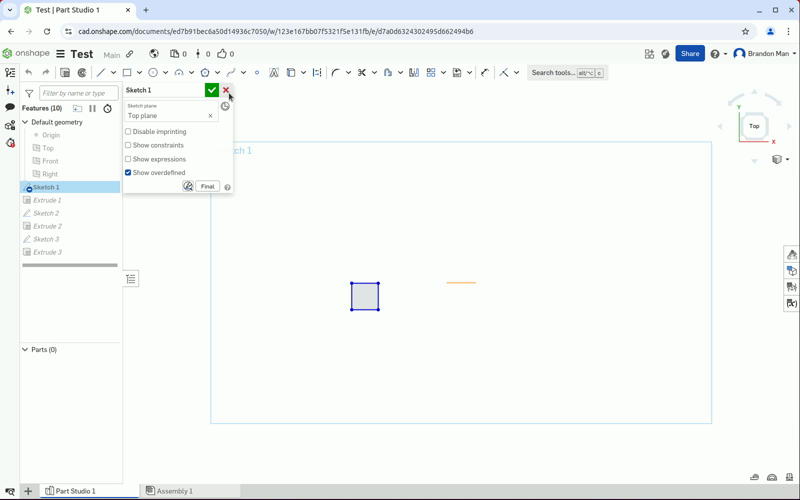
key(shift+s)
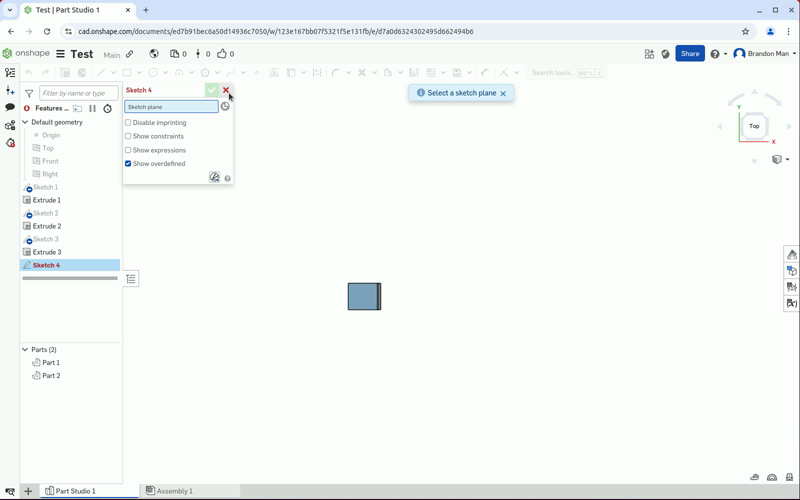
mouse_move(73, 150)
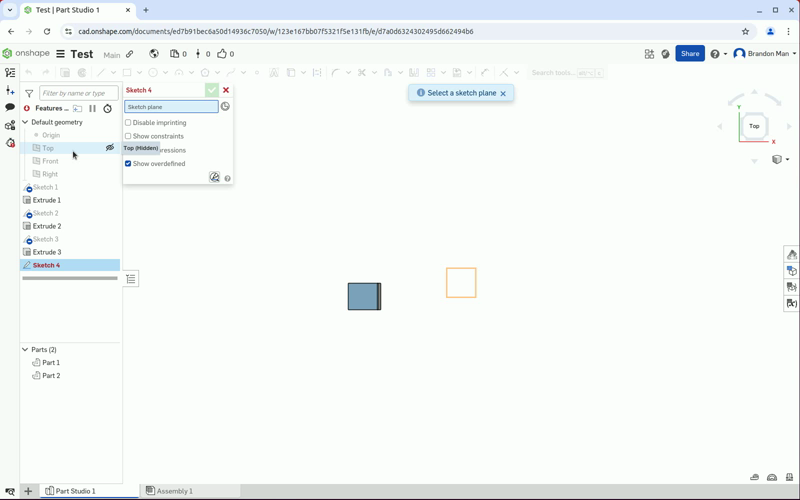
click(73, 150)
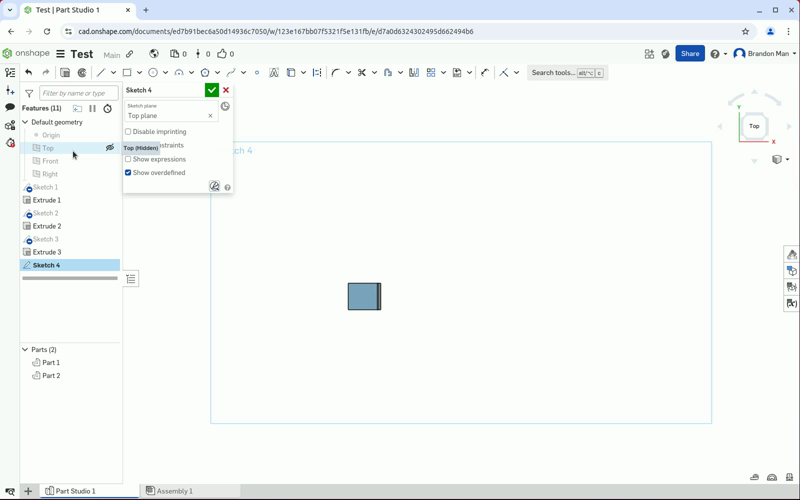
mouse_move(73, 352)
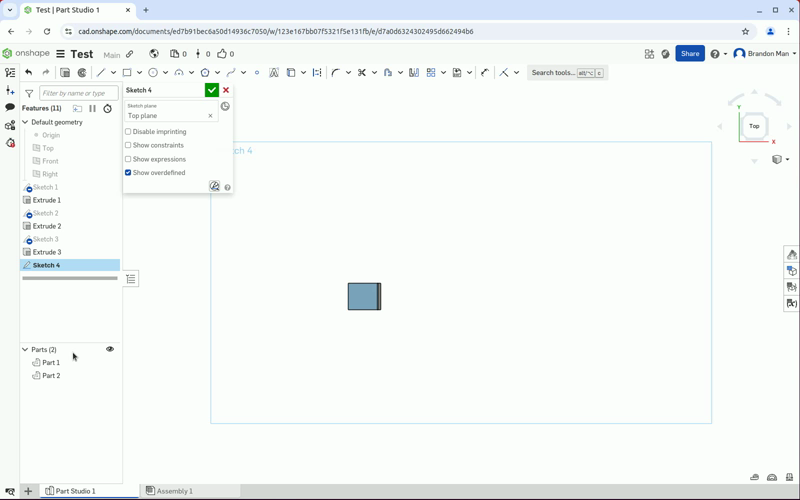
key(y)
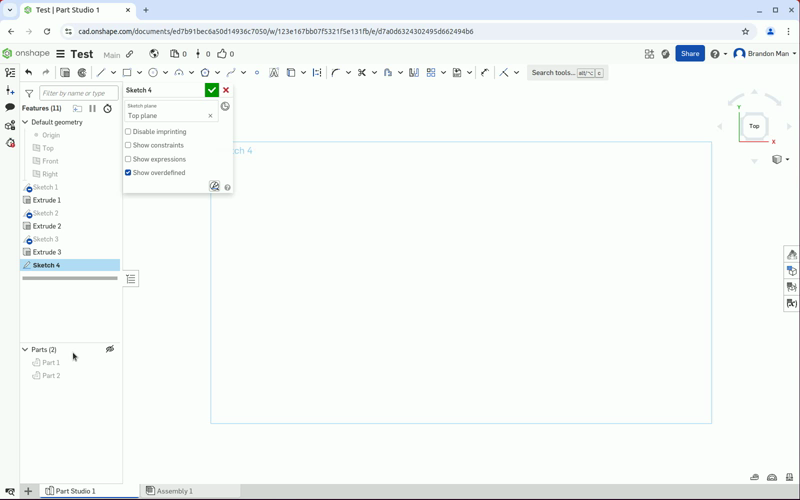
key(l)
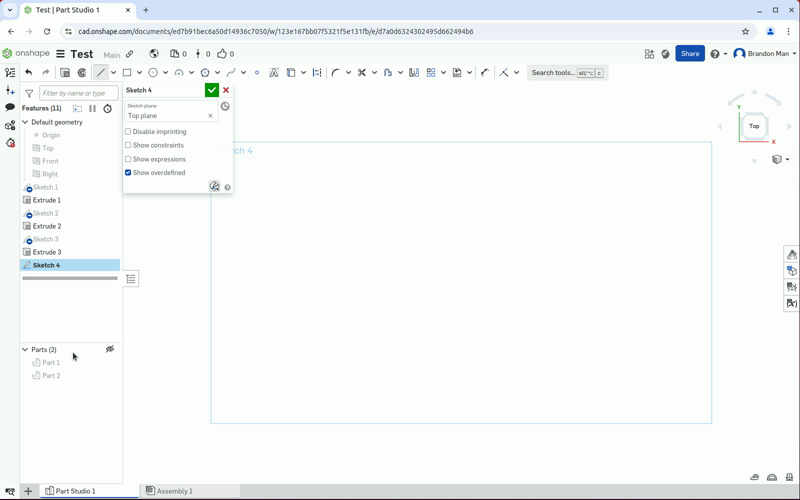
key_down(shift)
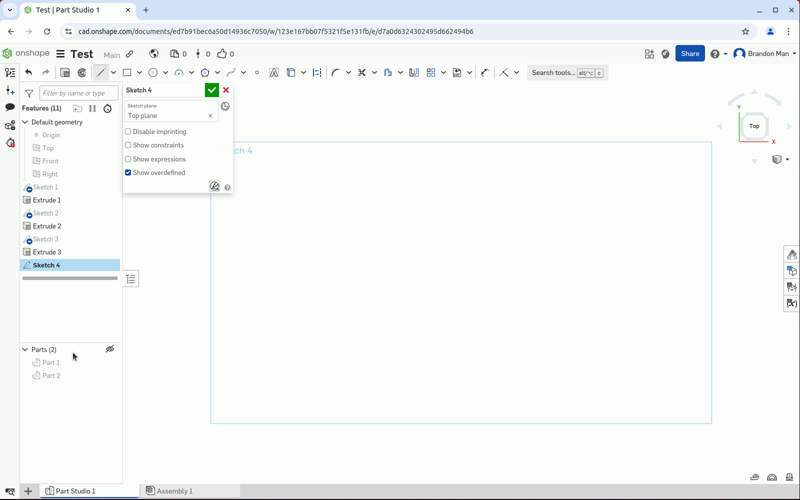
mouse_move(348, 309)
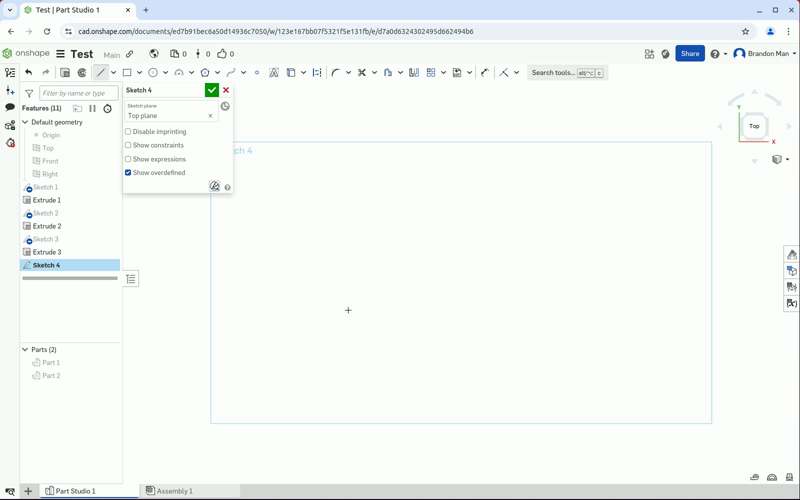
click(348, 309)
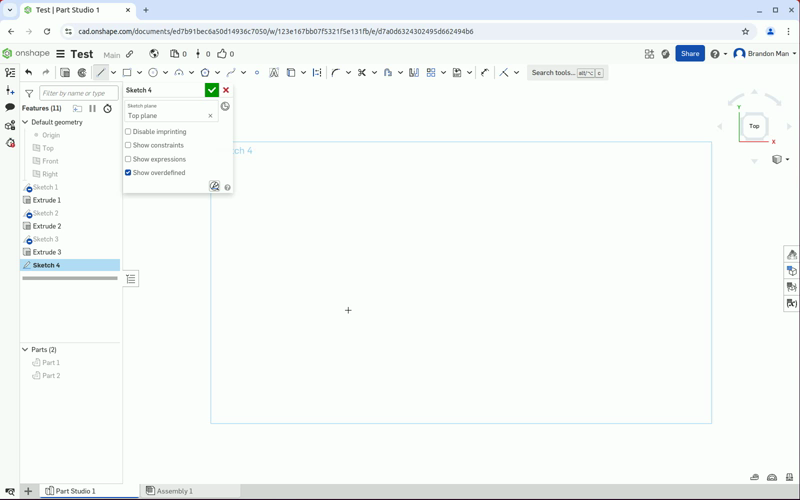
key_up(shift)
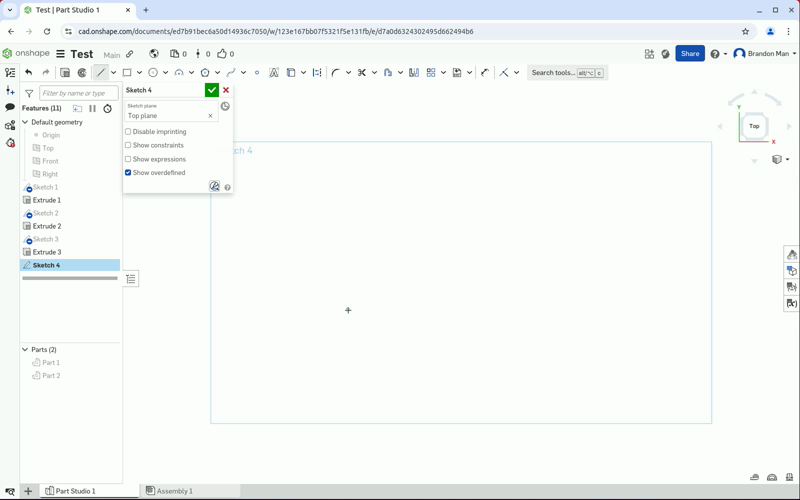
key_down(shift)
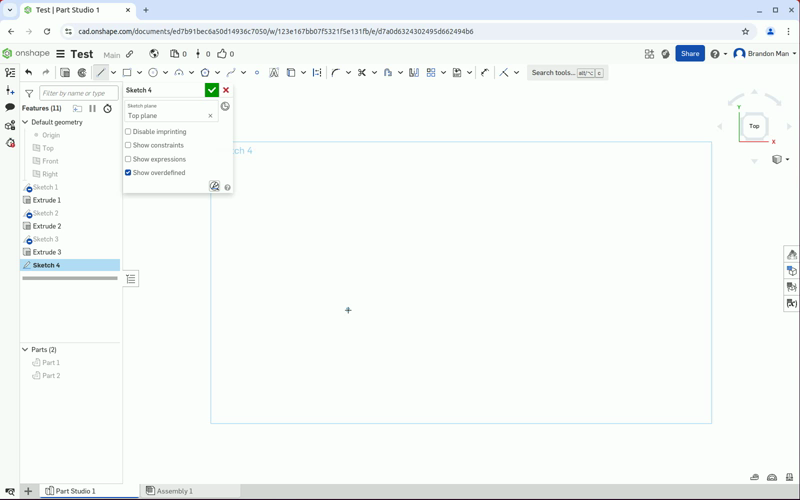
mouse_move(378, 309)
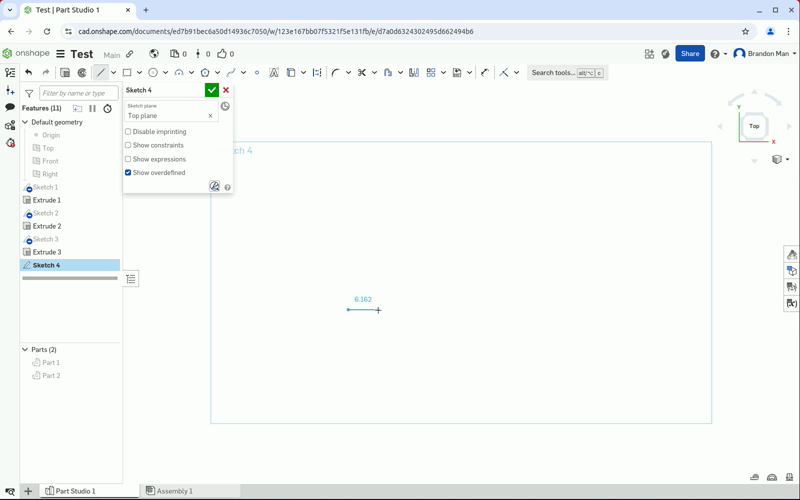
mouse_move(351, 309)
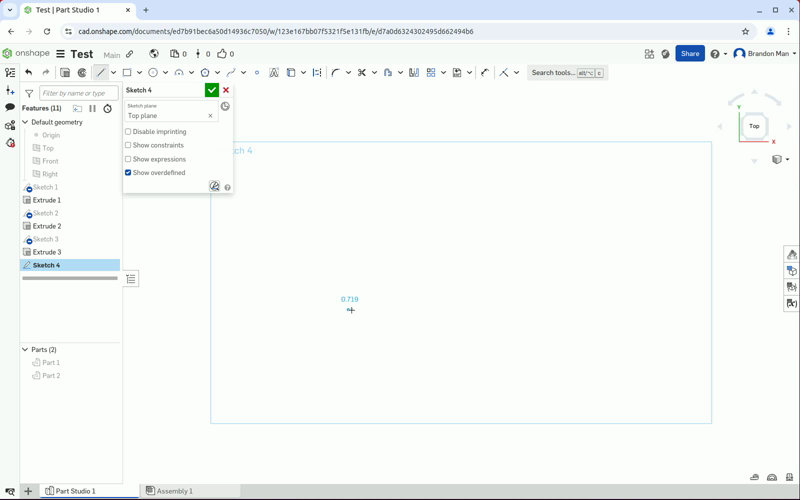
scroll(6)
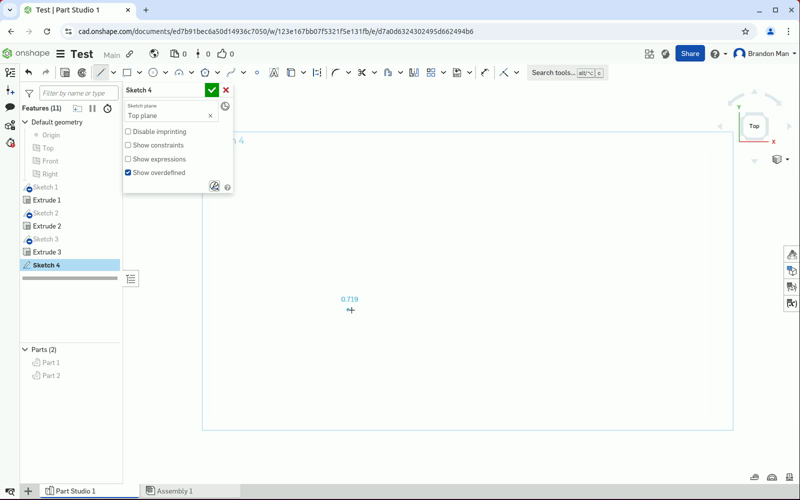
scroll(6)
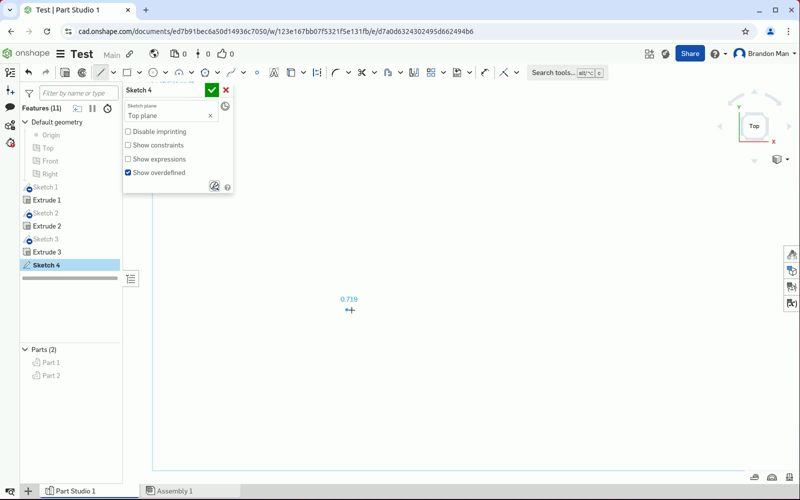
scroll(6)
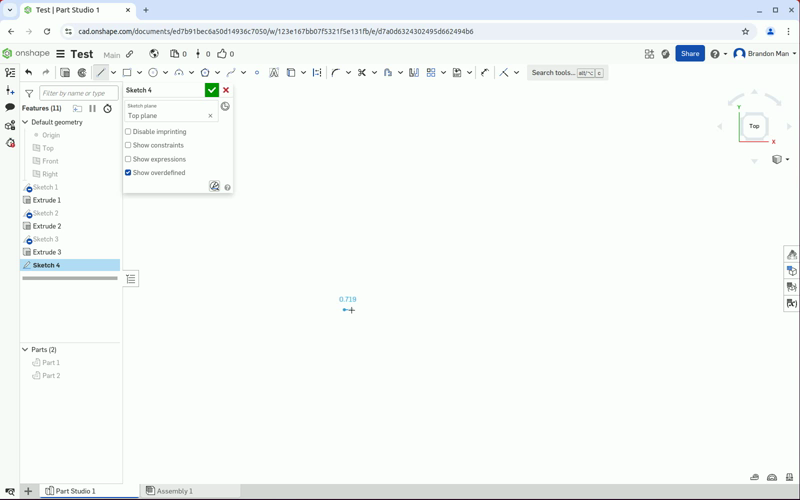
scroll(6)
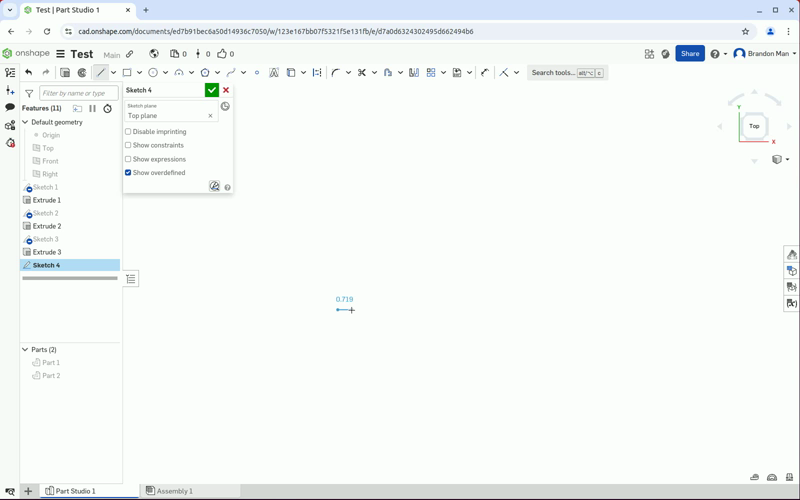
scroll(6)
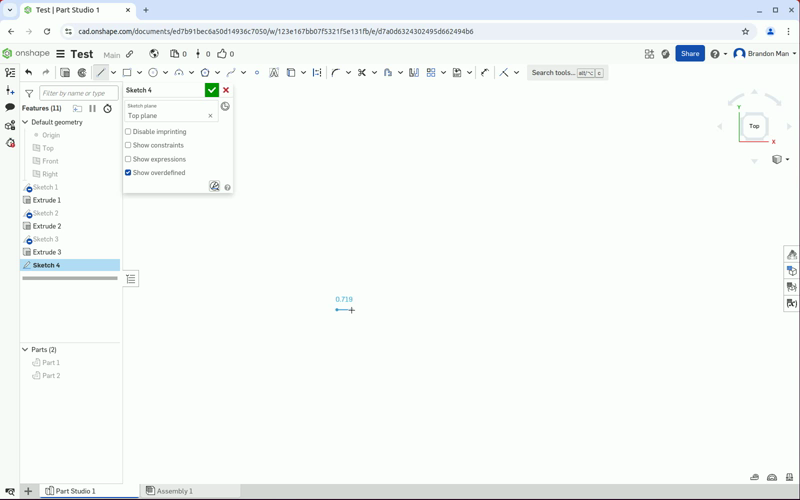
scroll(6)
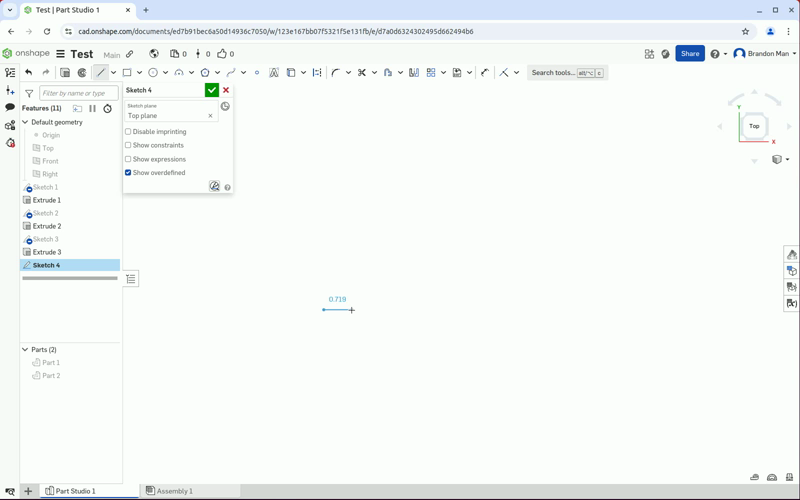
scroll(6)
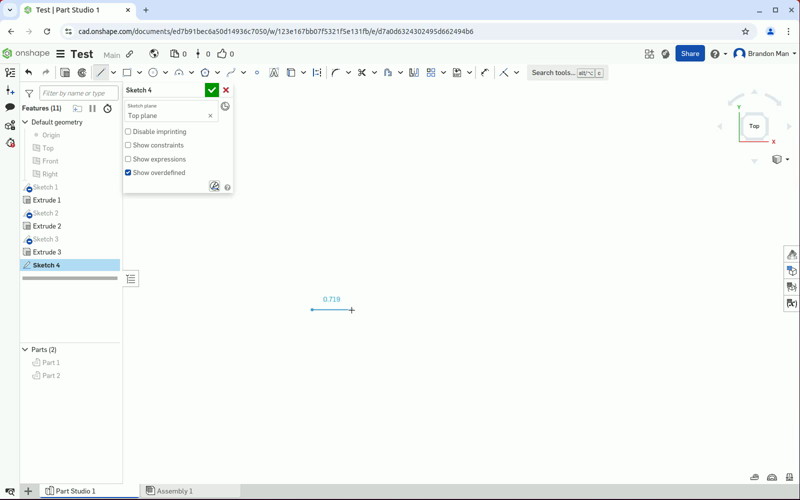
click(351, 309)
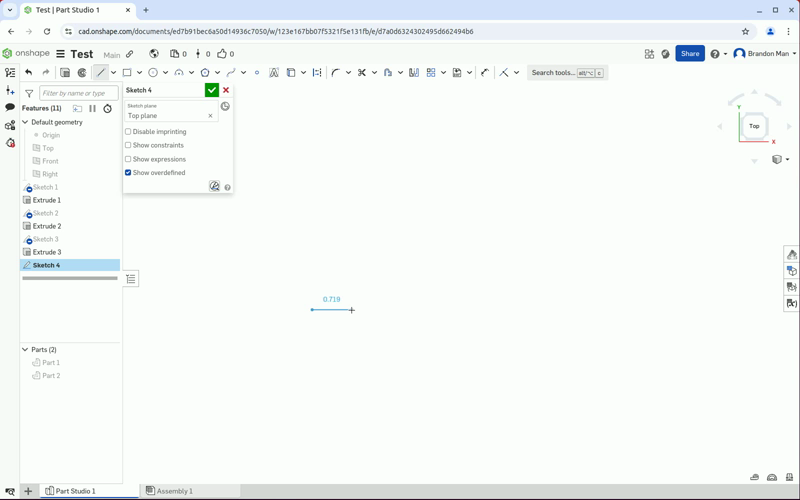
scroll(-6)
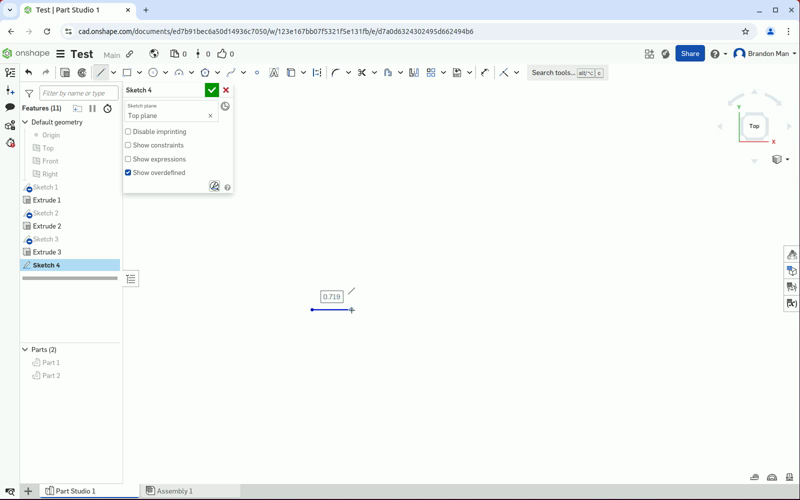
scroll(-6)
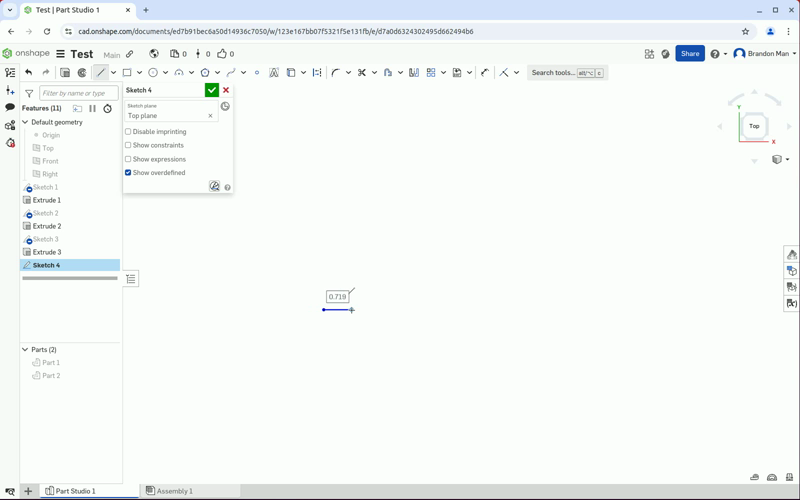
scroll(-6)
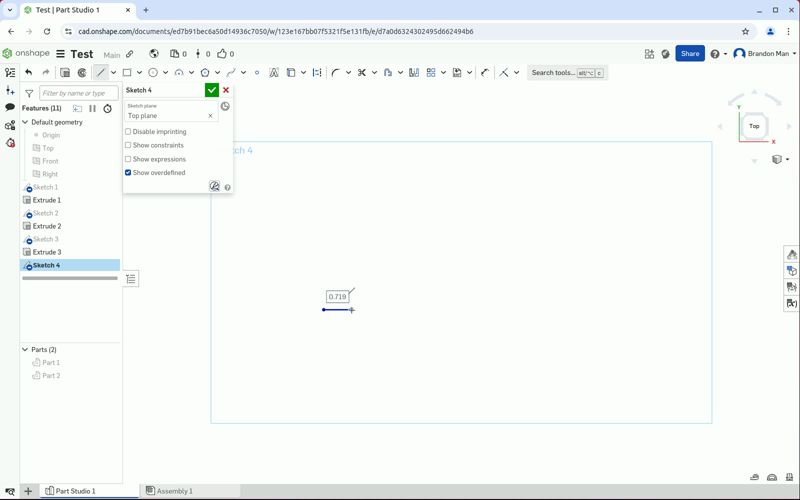
scroll(-6)
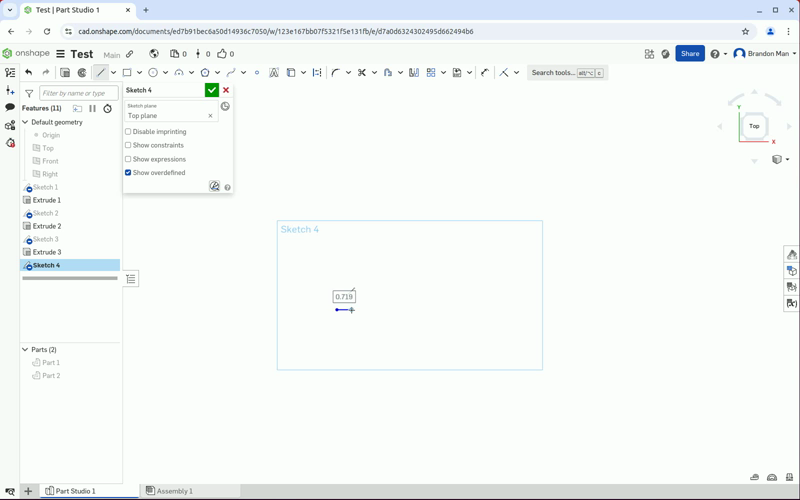
scroll(-6)
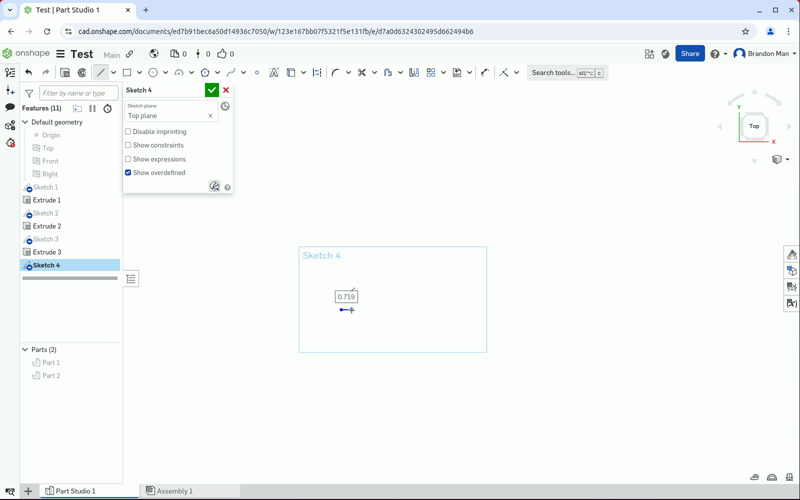
scroll(-6)
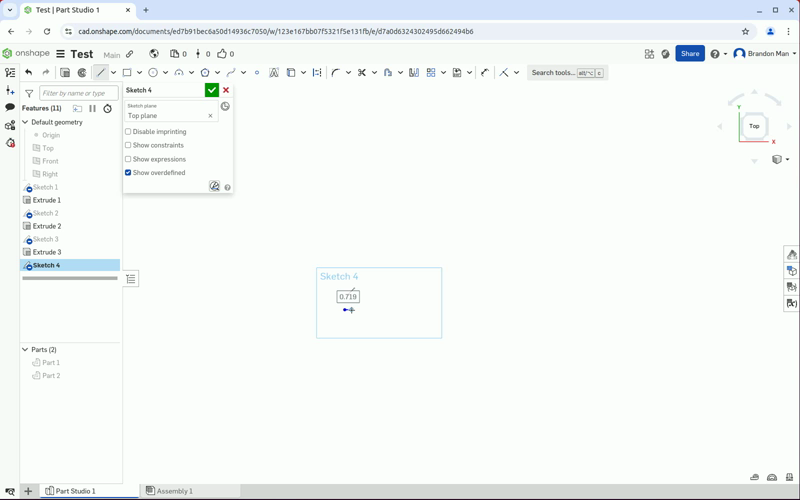
scroll(-6)
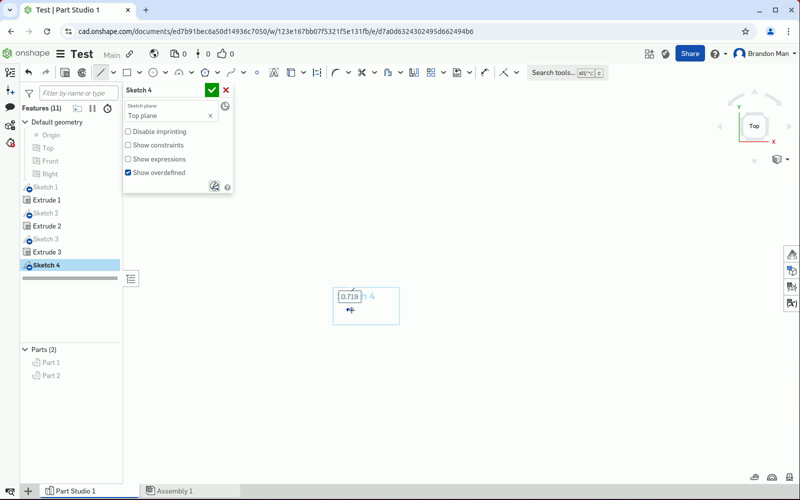
key_up(shift)
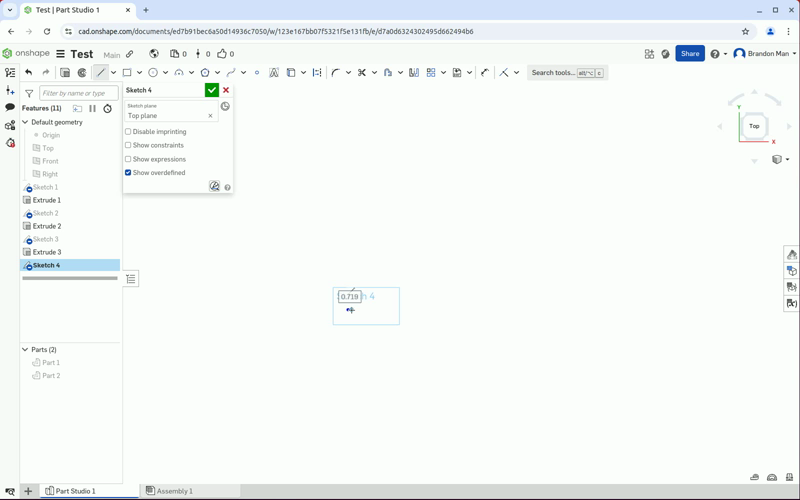
key_down(shift)
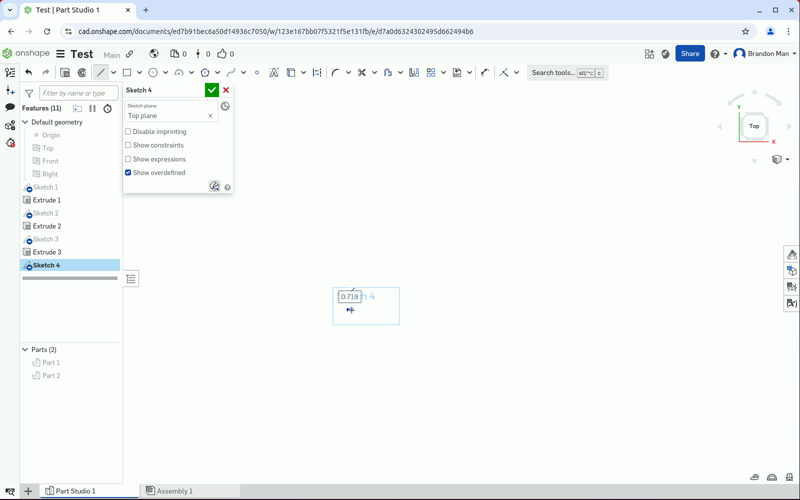
mouse_move(381, 309)
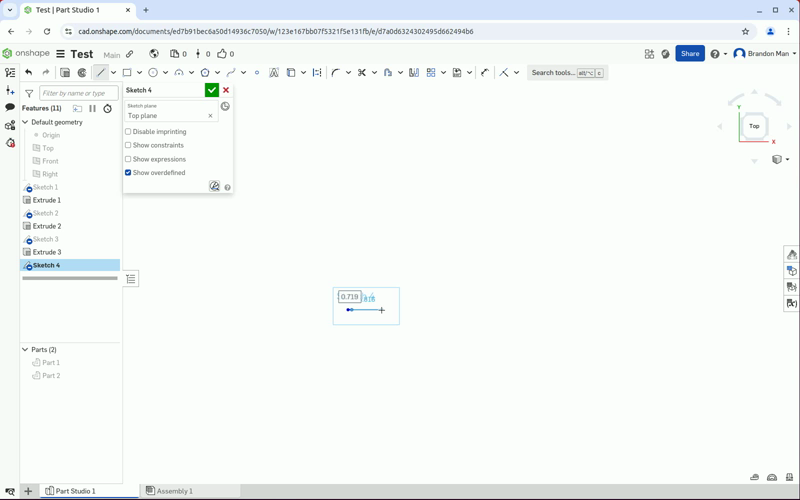
mouse_move(351, 283)
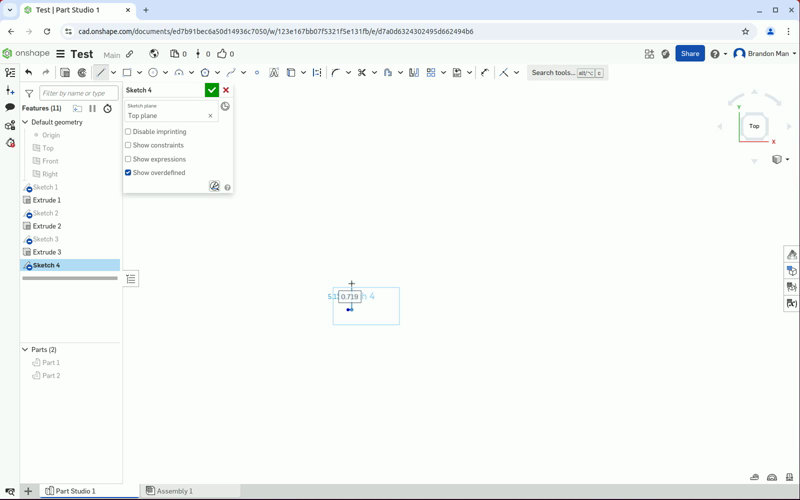
click(351, 283)
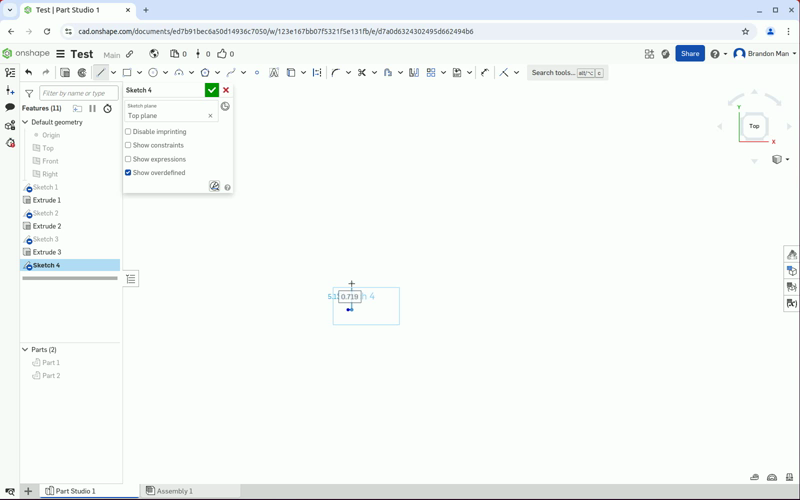
key_up(shift)
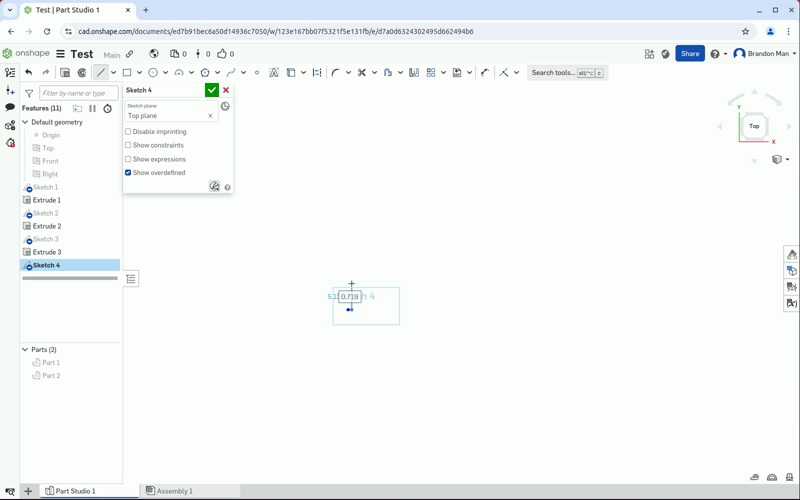
key_down(shift)
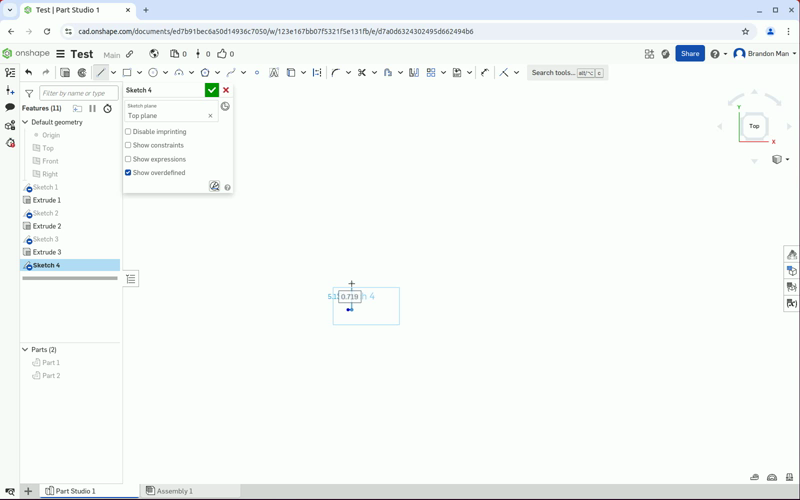
mouse_move(381, 283)
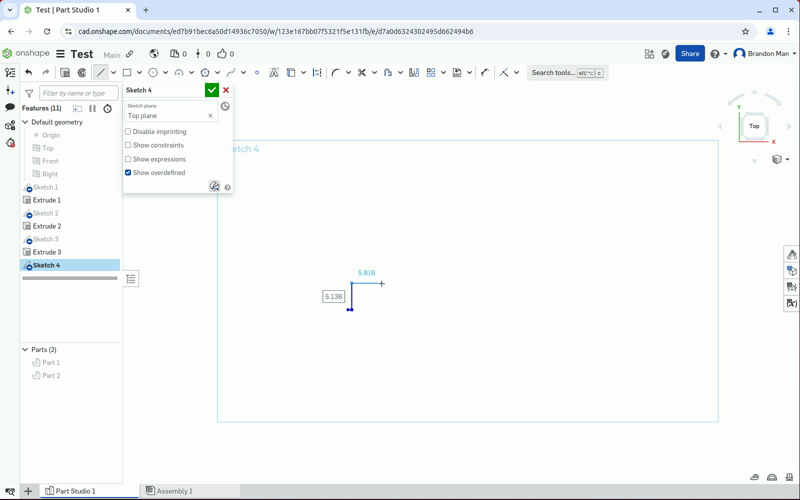
mouse_move(348, 283)
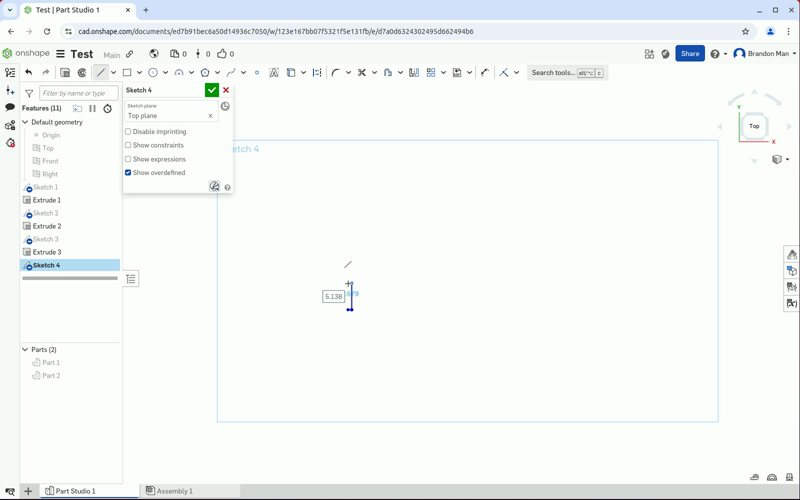
scroll(6)
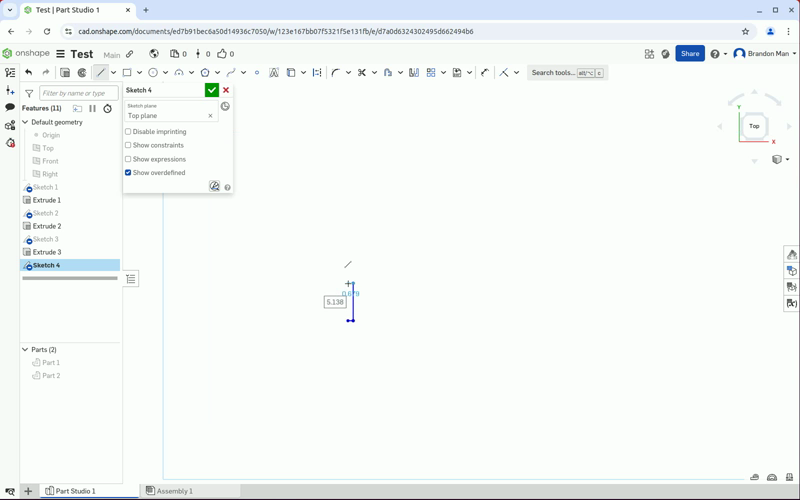
scroll(6)
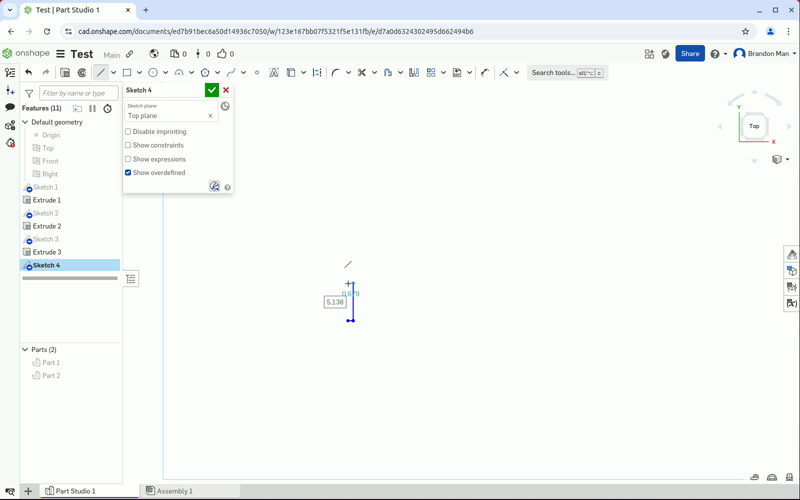
scroll(6)
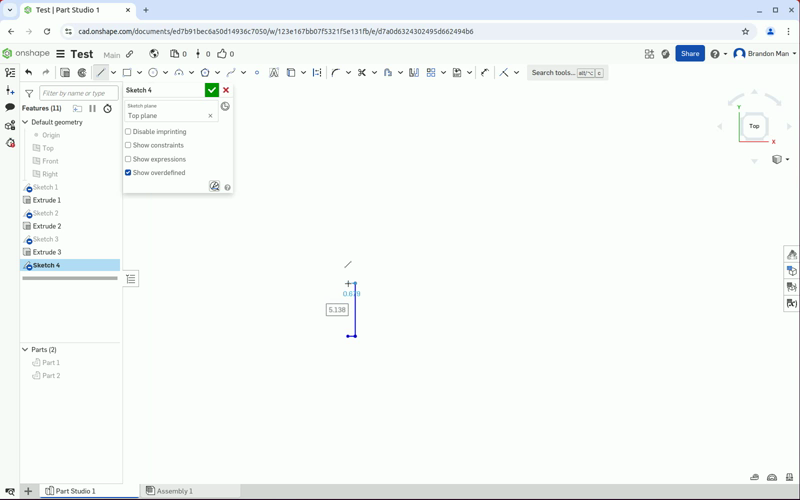
scroll(6)
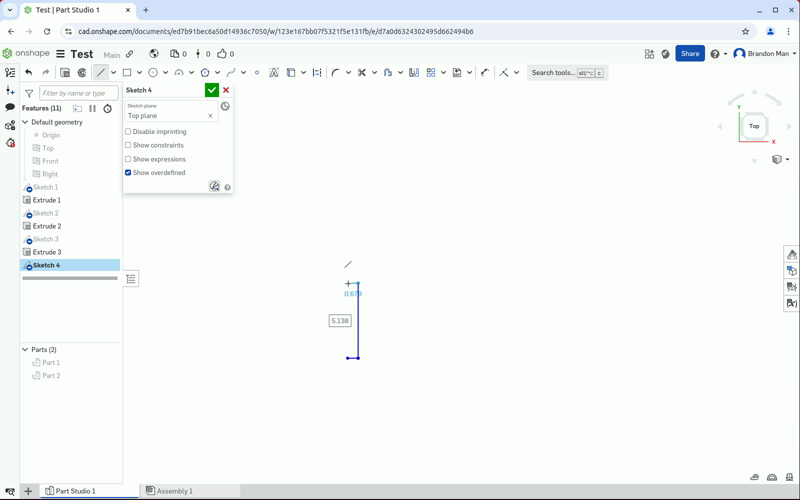
scroll(6)
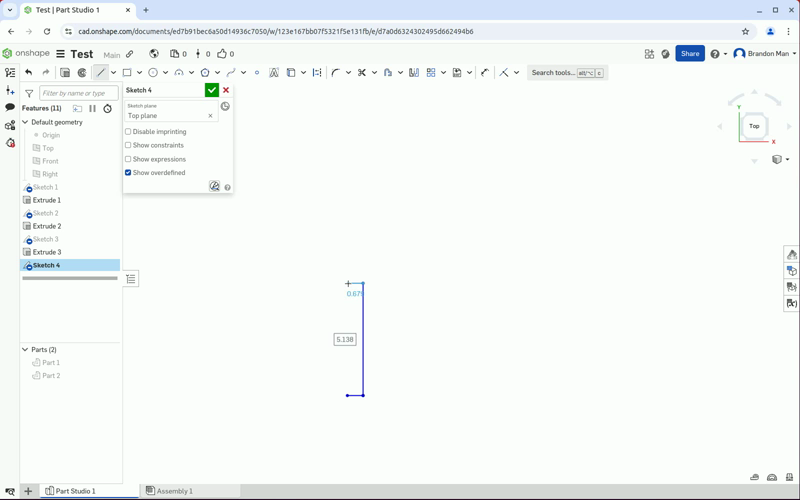
scroll(6)
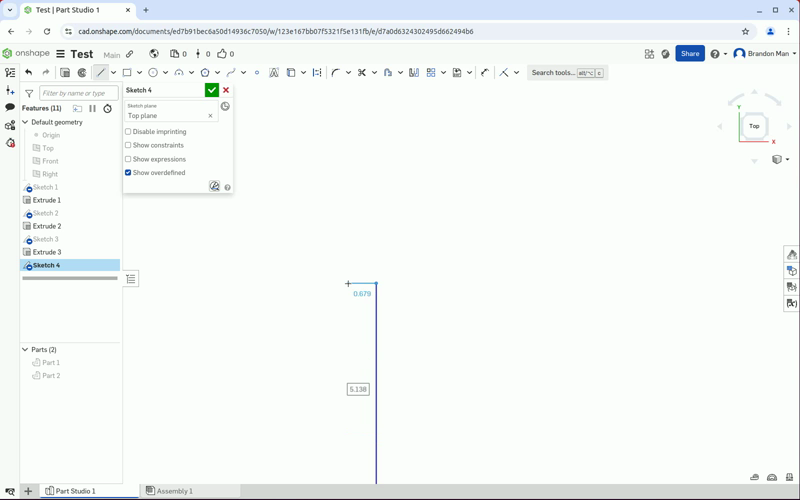
scroll(6)
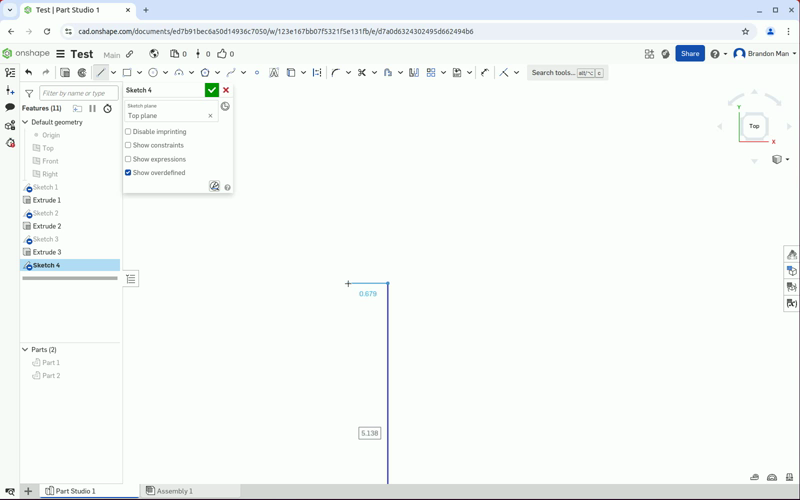
click(348, 283)
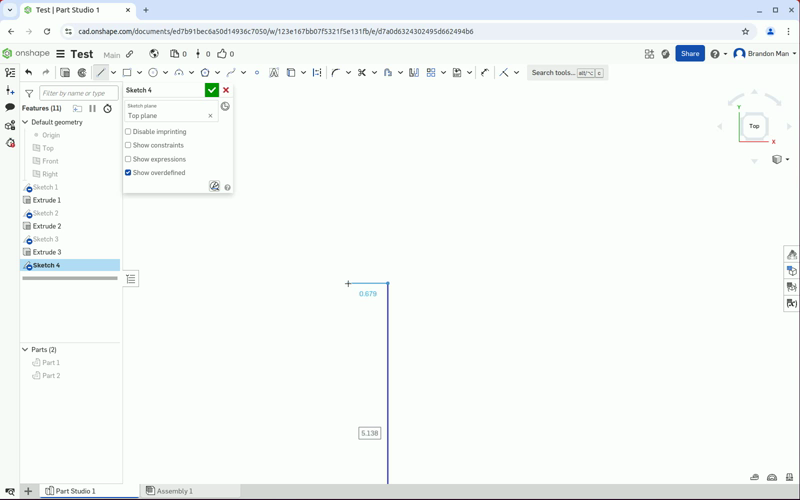
scroll(-6)
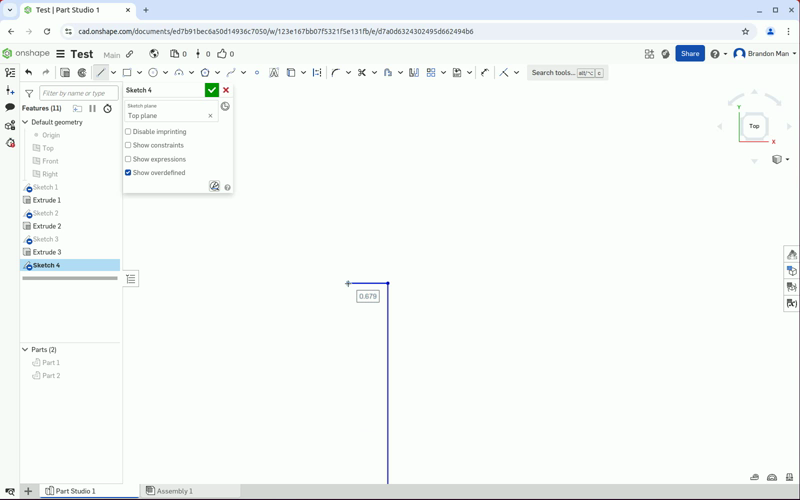
scroll(-6)
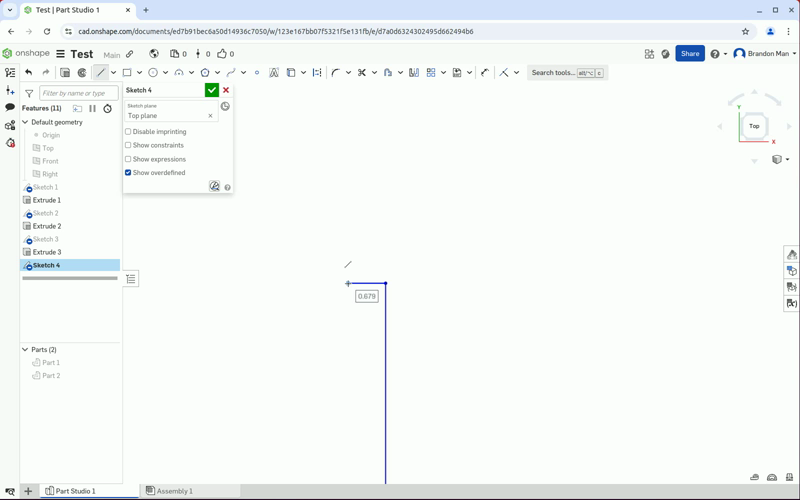
scroll(-6)
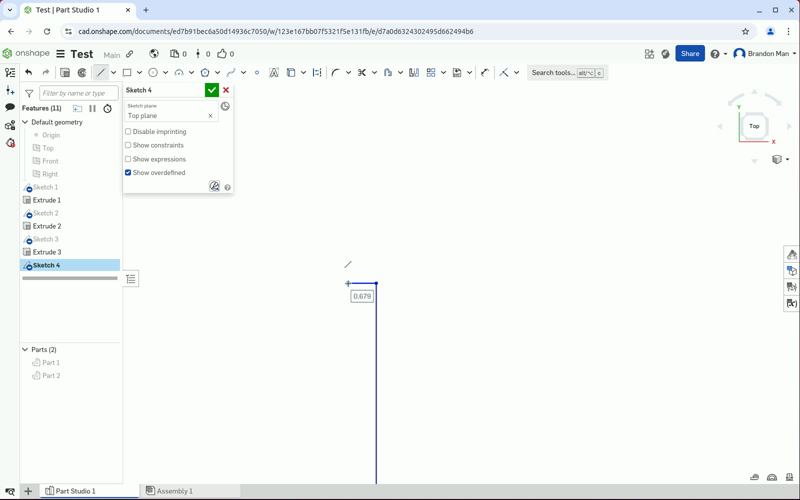
scroll(-6)
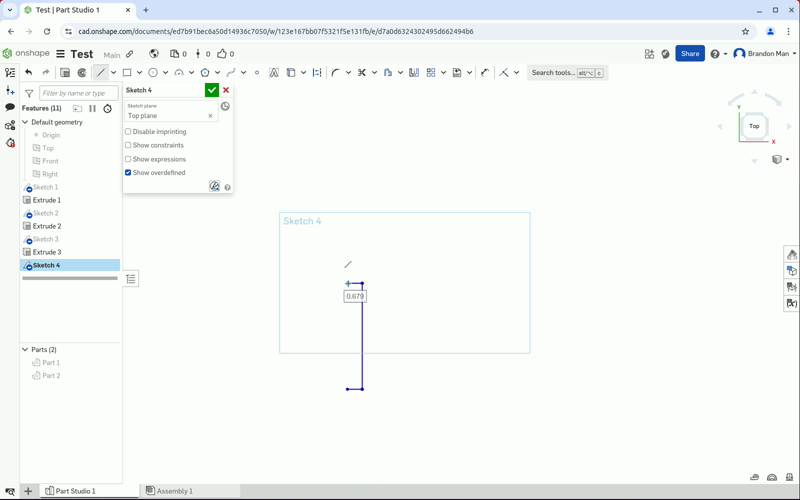
scroll(-6)
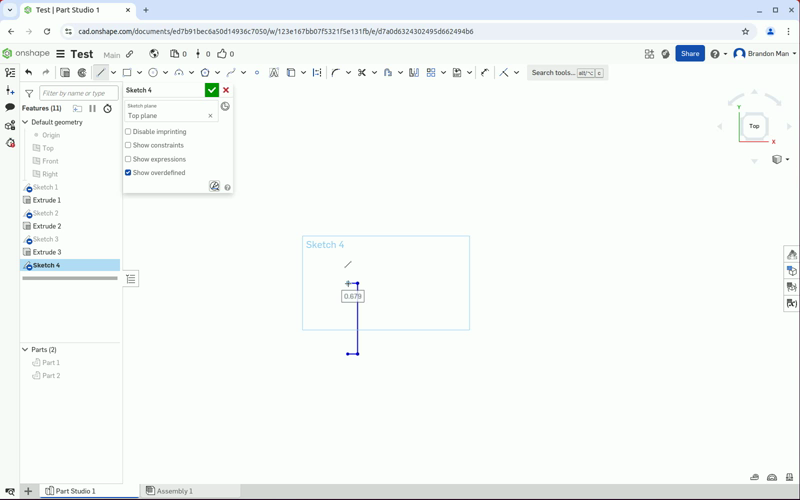
scroll(-6)
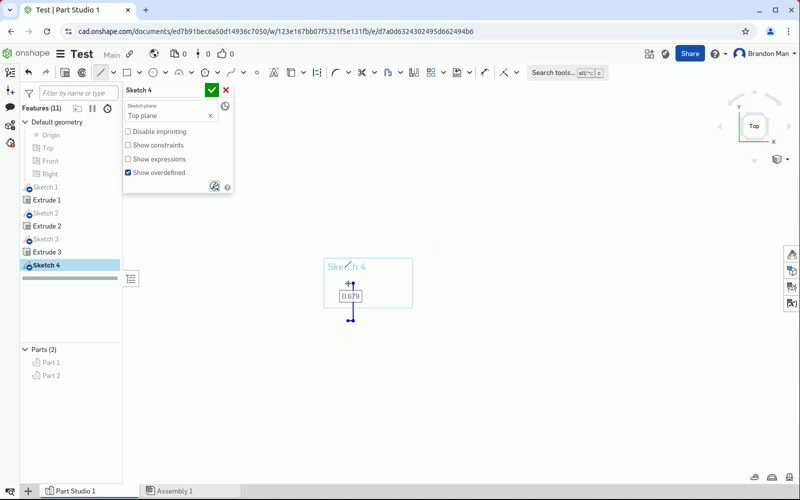
scroll(-6)
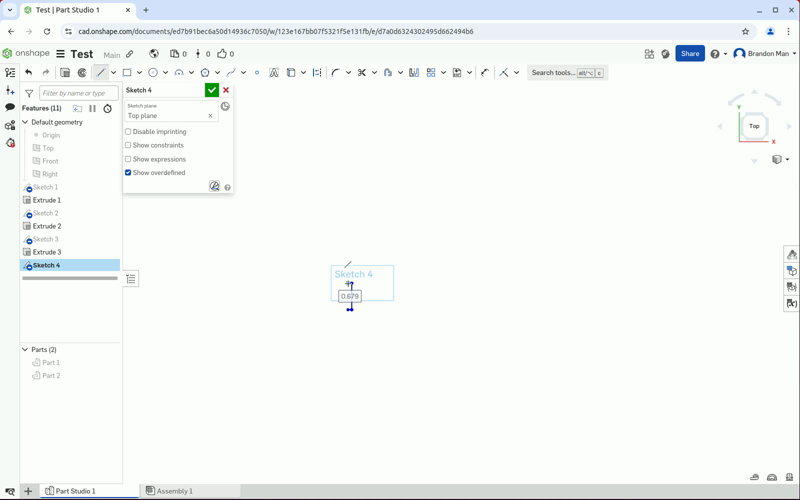
key_up(shift)
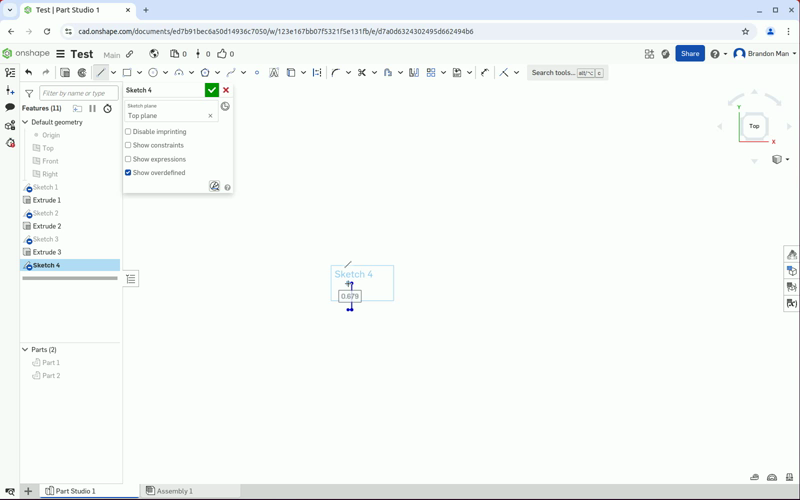
mouse_move(378, 283)
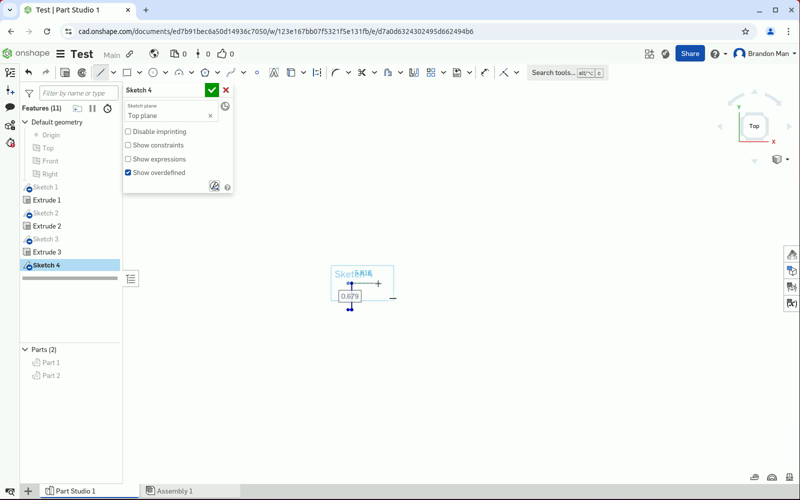
key_down(shift)
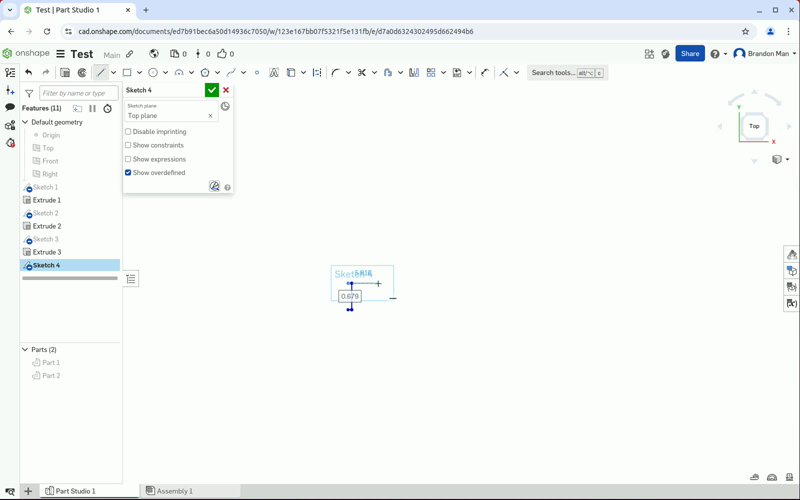
mouse_move(348, 309)
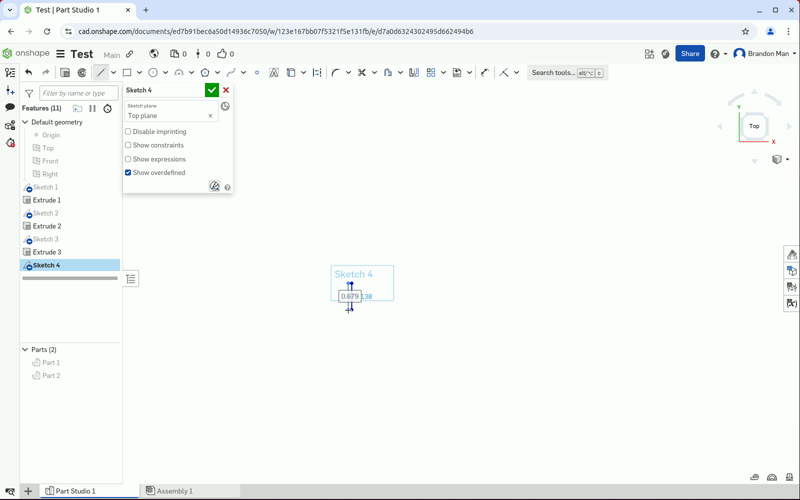
scroll(6)
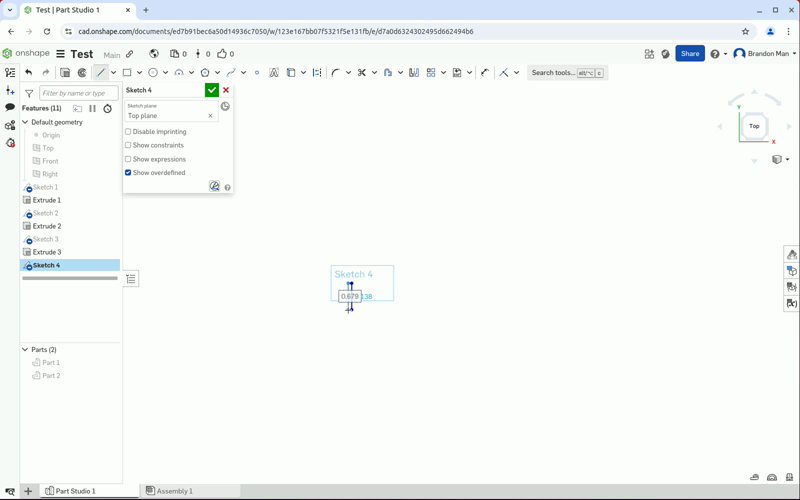
scroll(6)
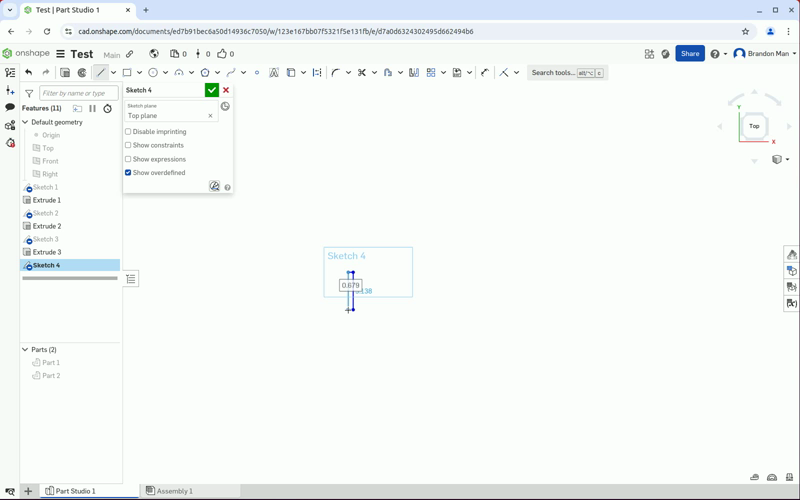
scroll(6)
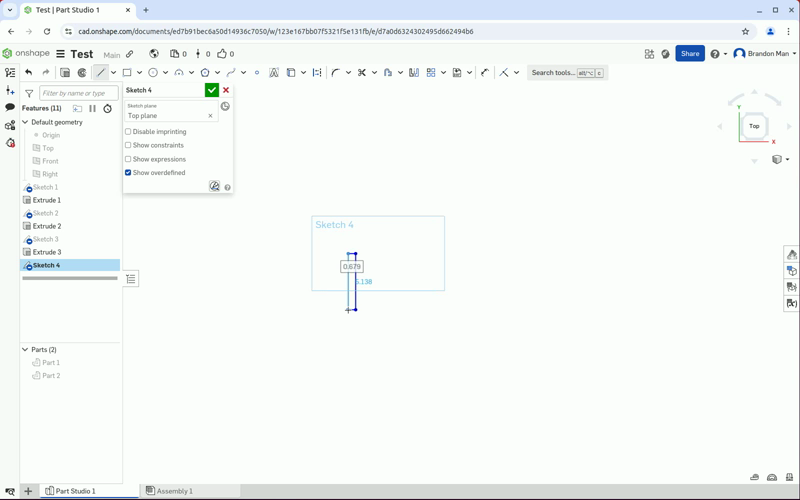
scroll(6)
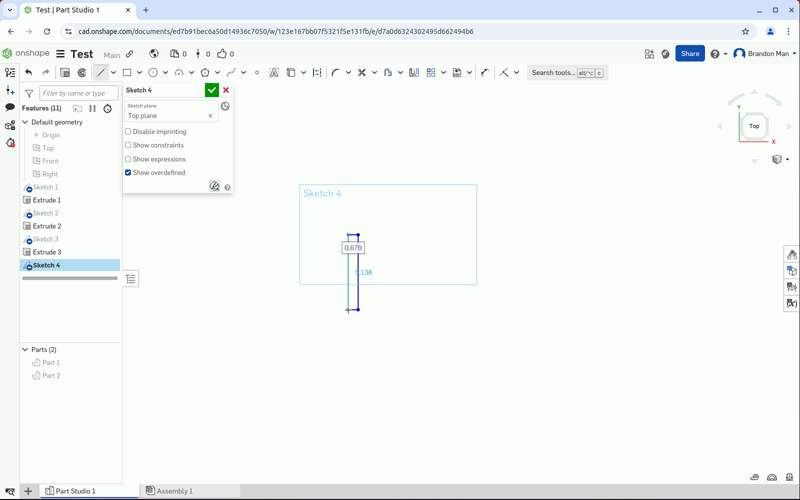
scroll(6)
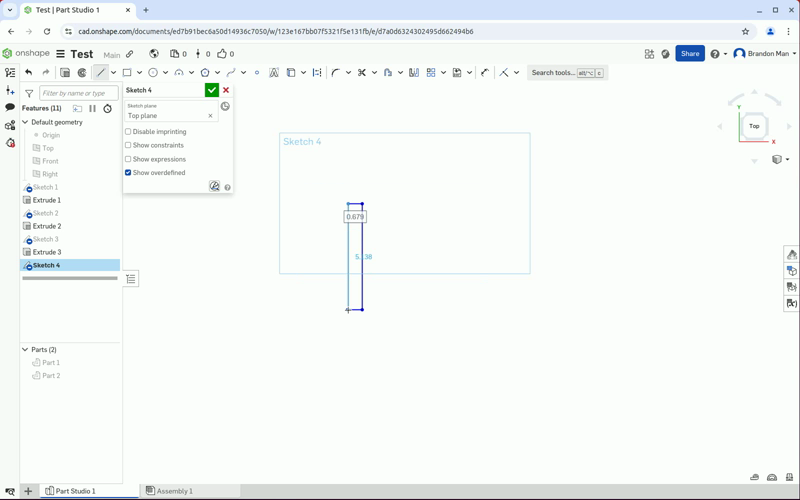
scroll(6)
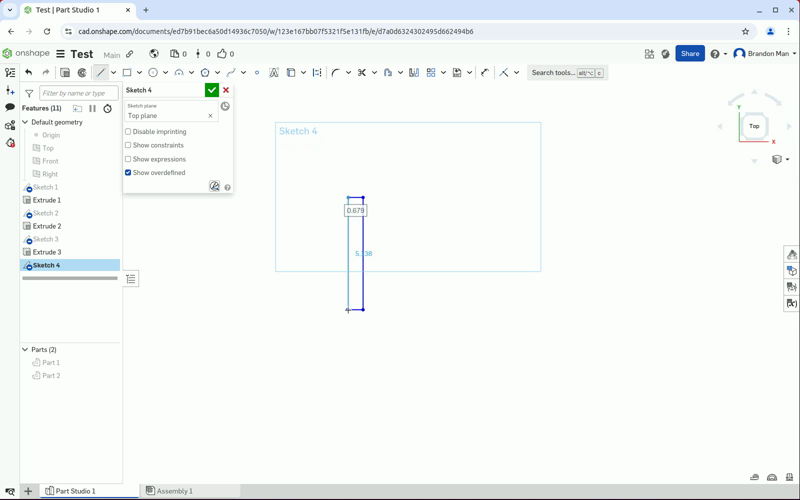
scroll(6)
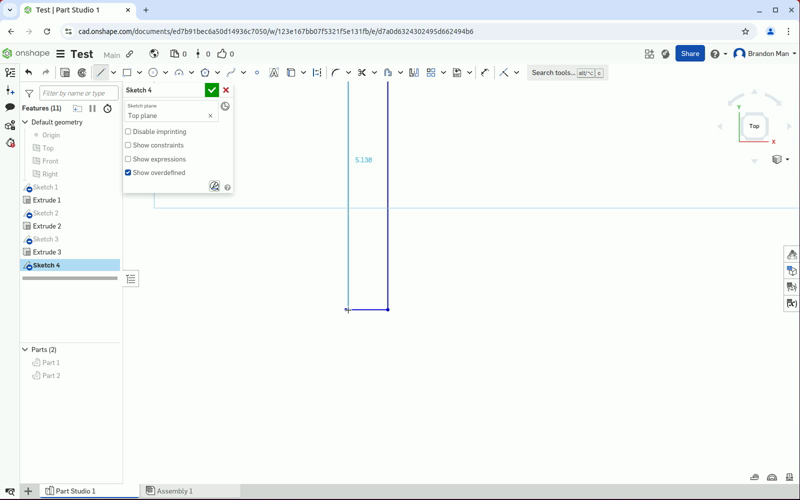
key_up(shift)
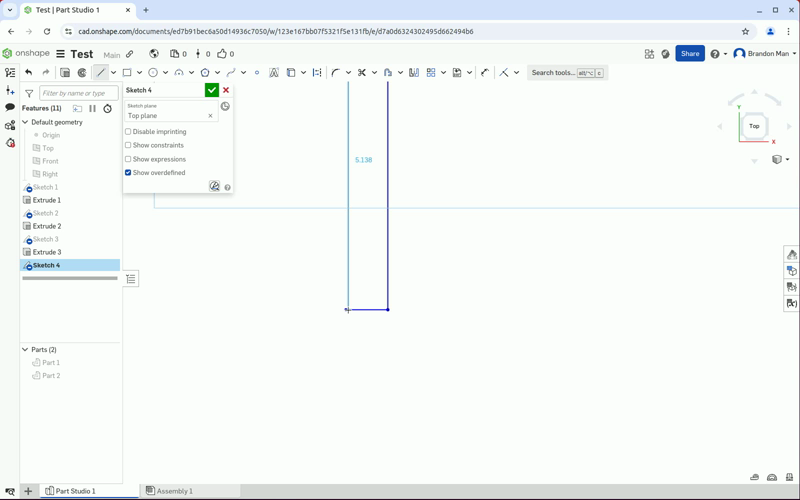
click(348, 309)
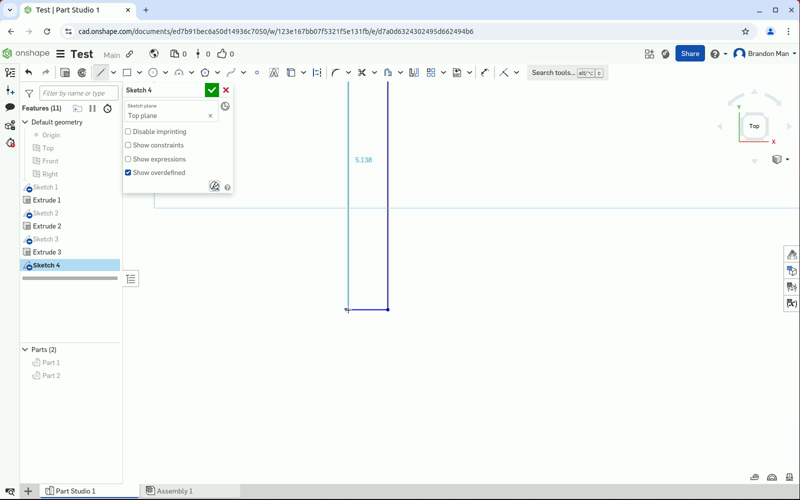
scroll(-6)
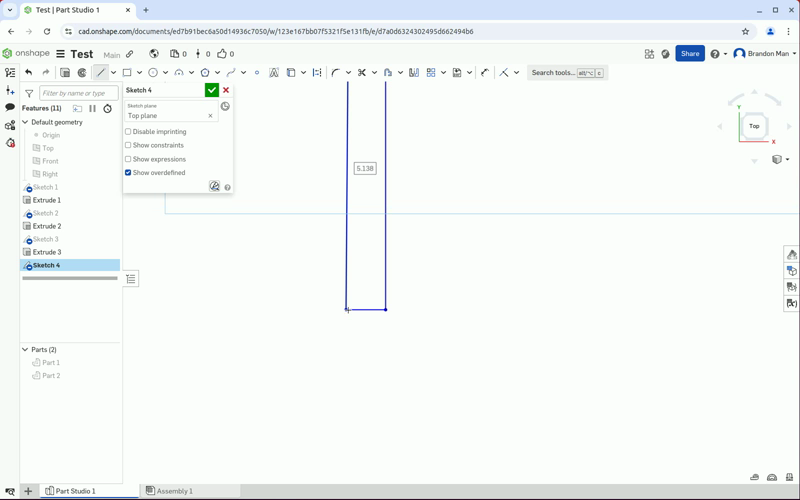
scroll(-6)
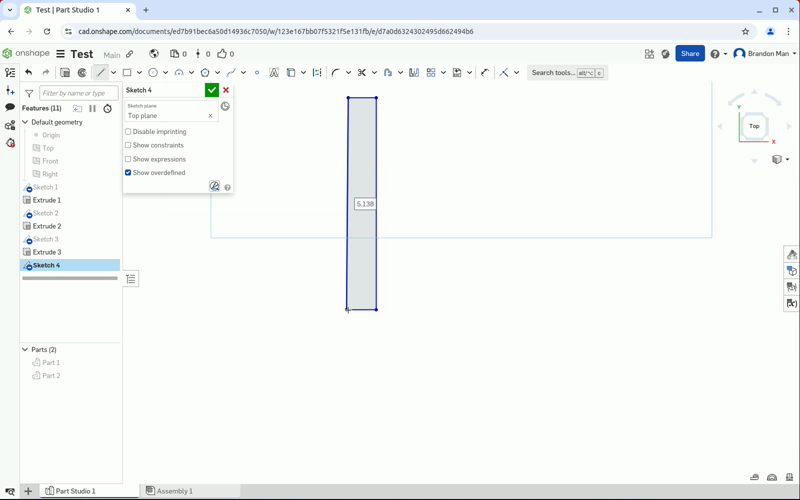
scroll(-6)
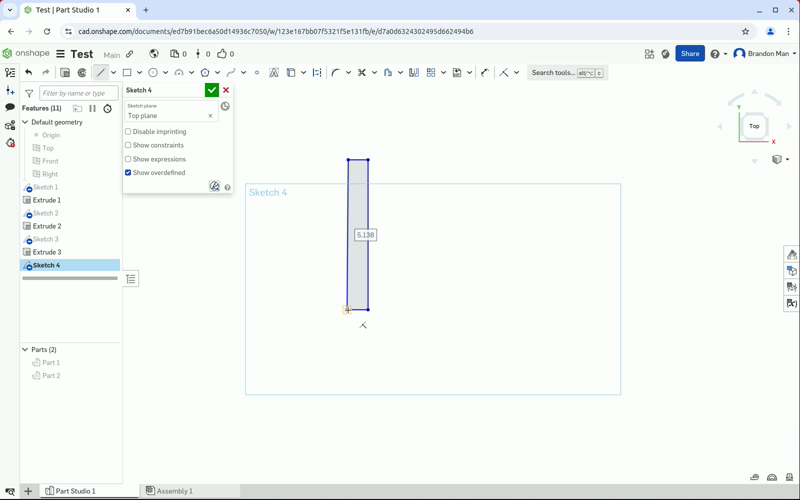
scroll(-6)
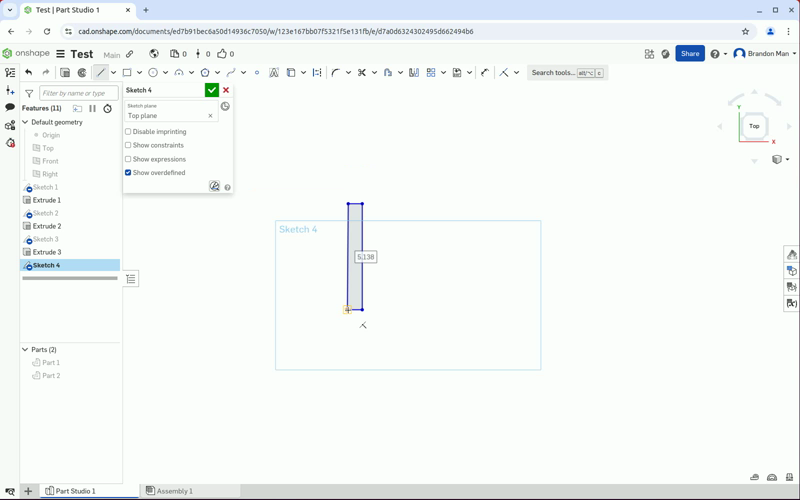
scroll(-6)
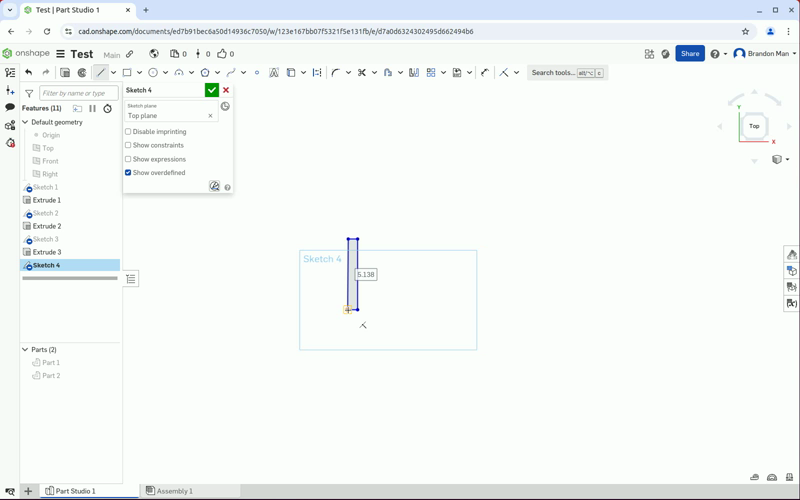
scroll(-6)
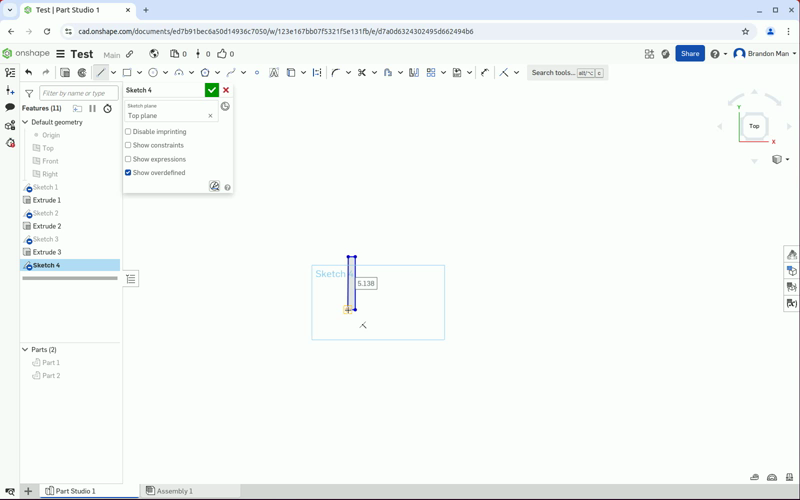
scroll(-6)
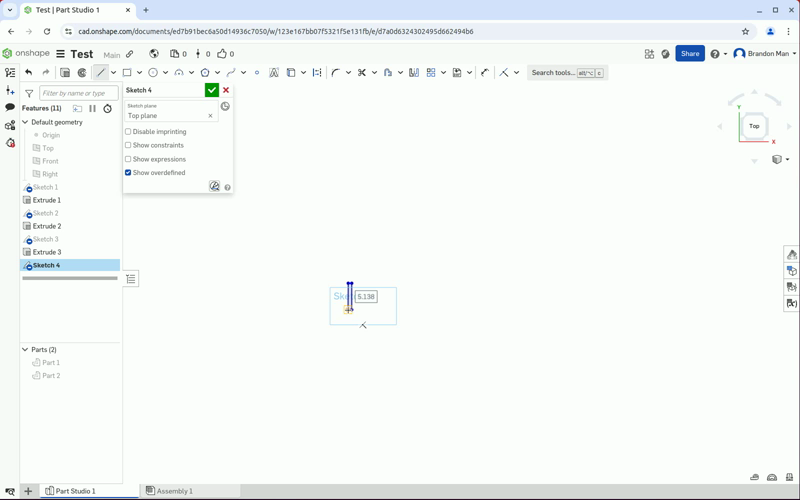
key(esc)
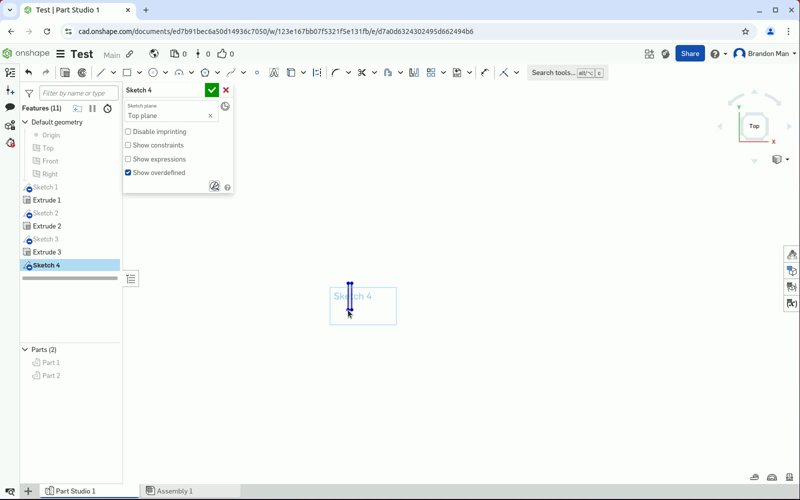
mouse_move(348, 289)
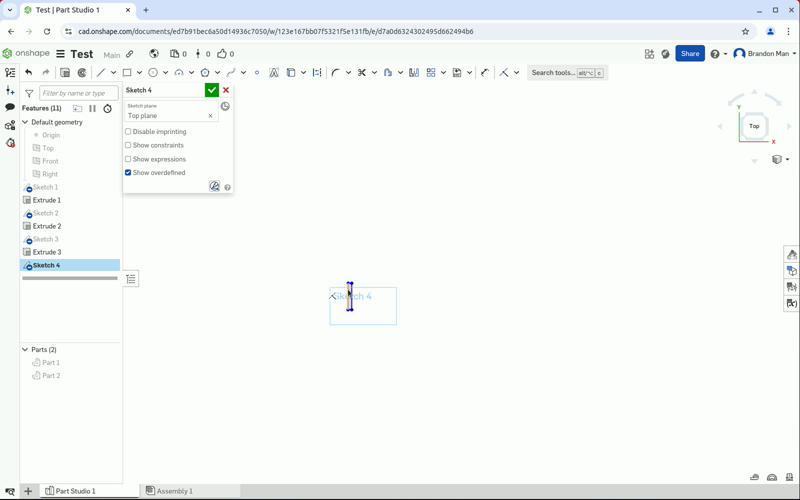
scroll(6)
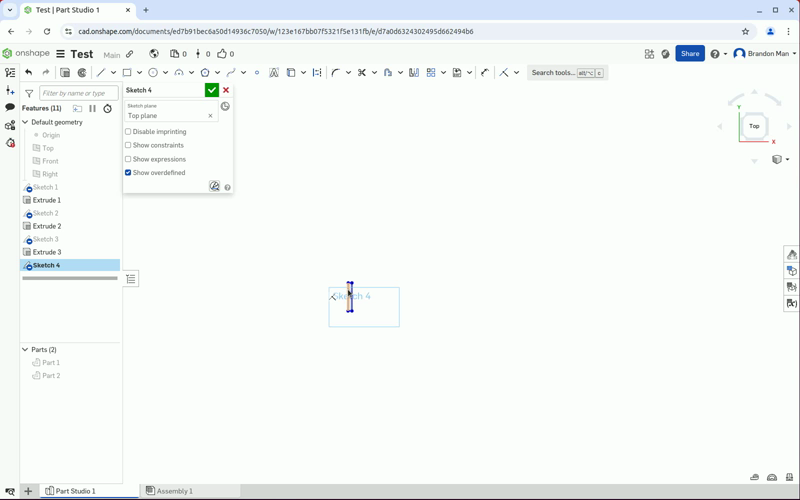
scroll(6)
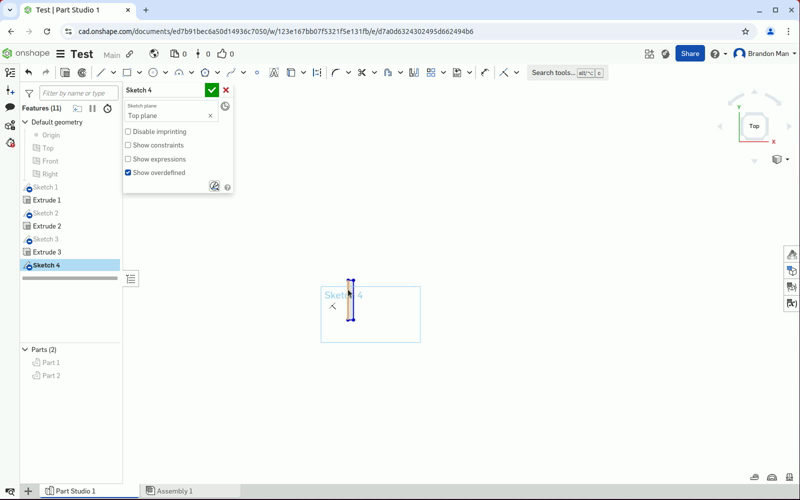
scroll(6)
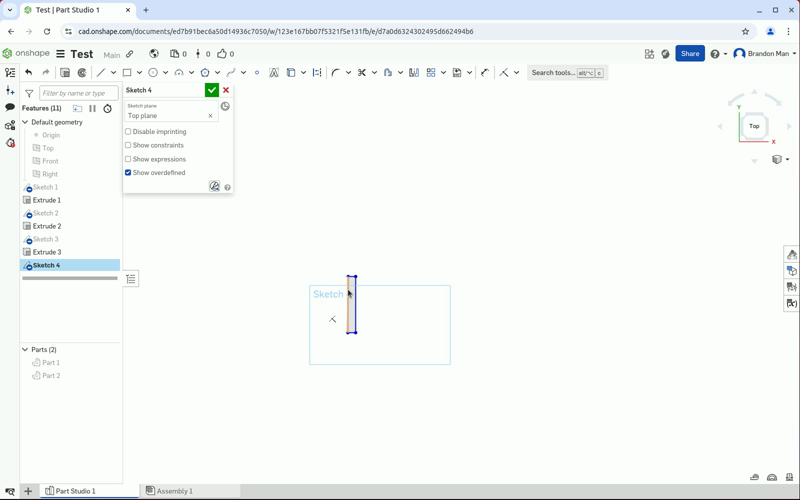
scroll(6)
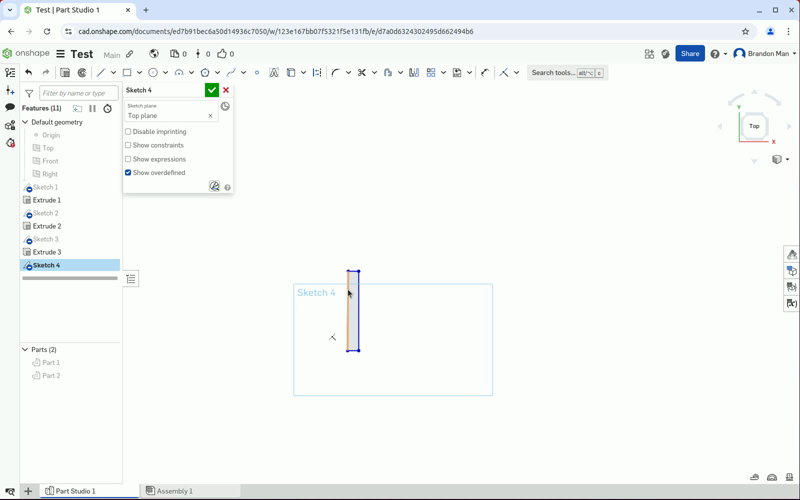
scroll(6)
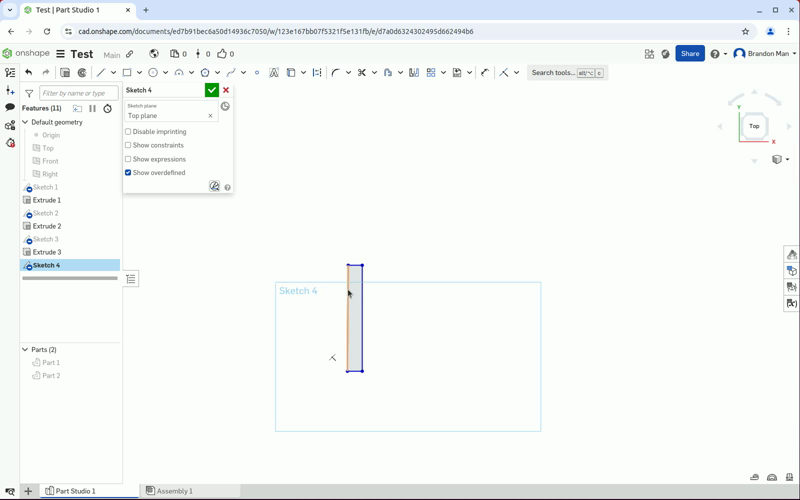
scroll(6)
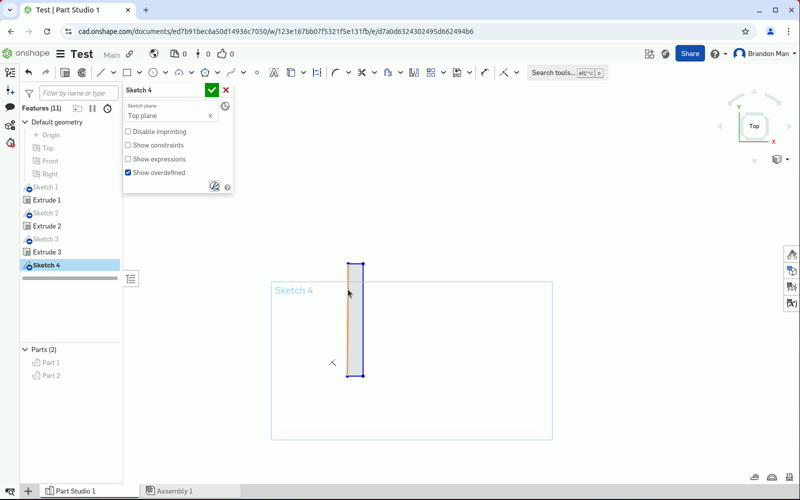
scroll(6)
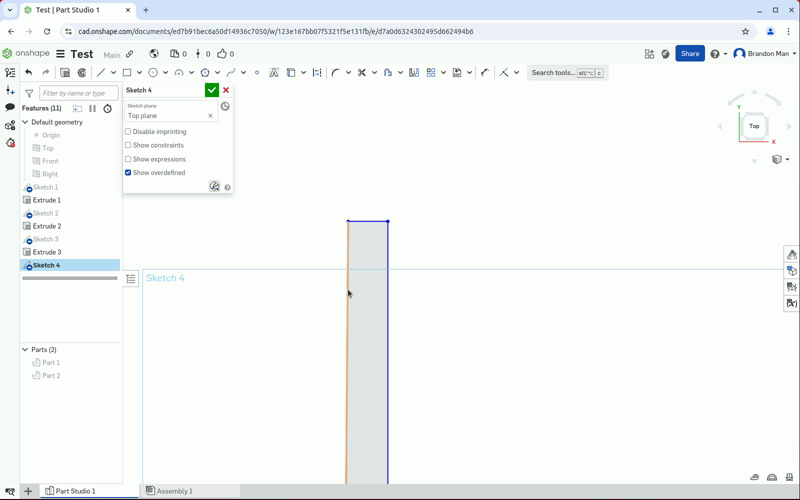
click(348, 289)
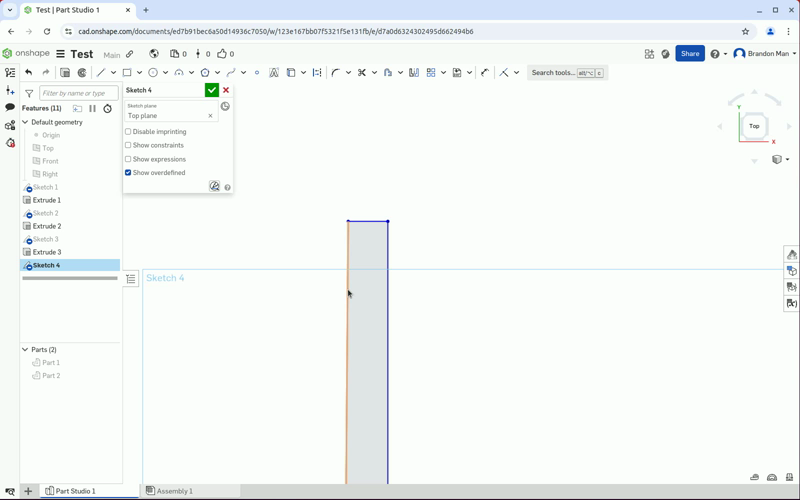
scroll(-6)
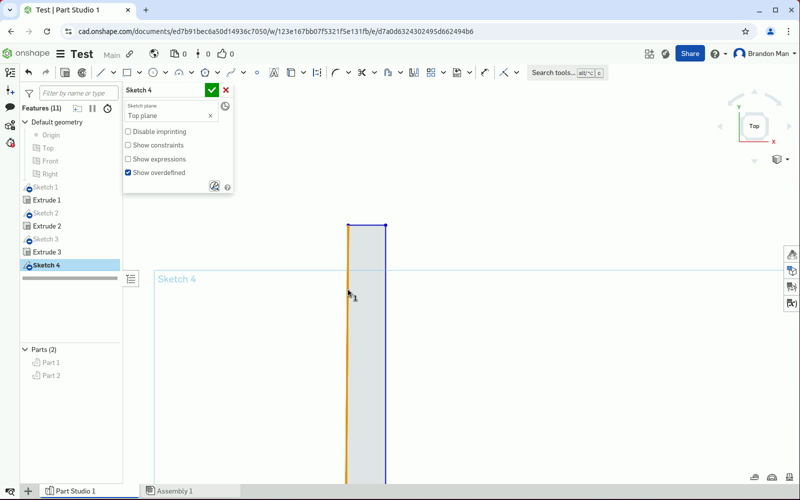
scroll(-6)
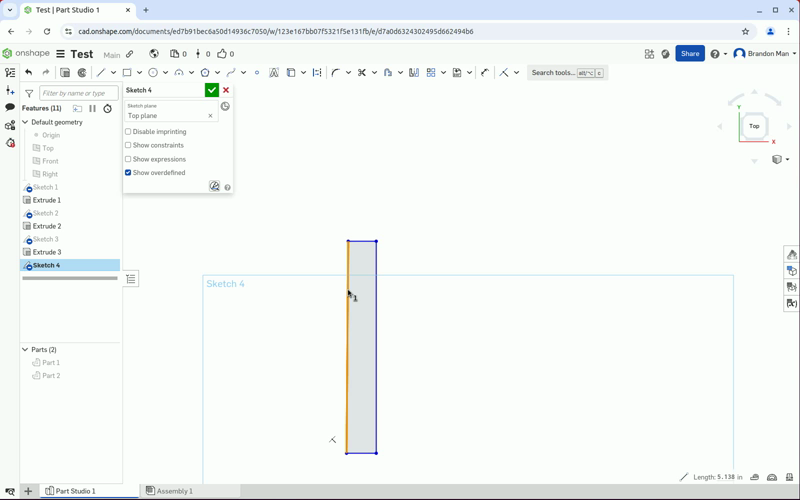
scroll(-6)
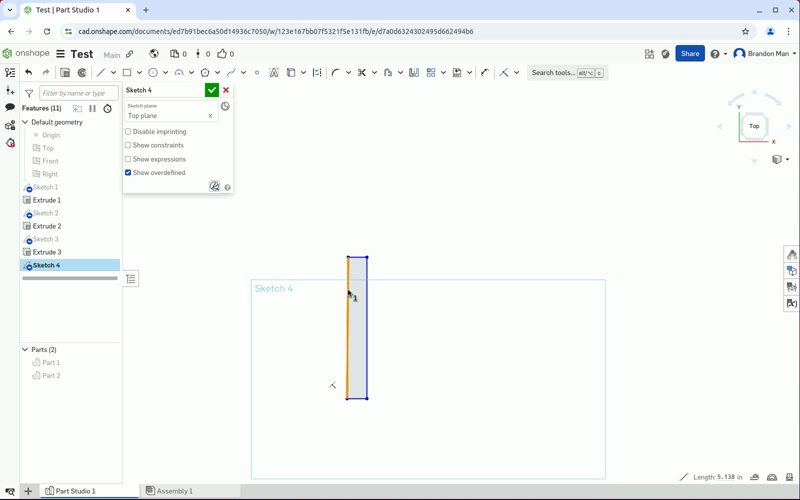
scroll(-6)
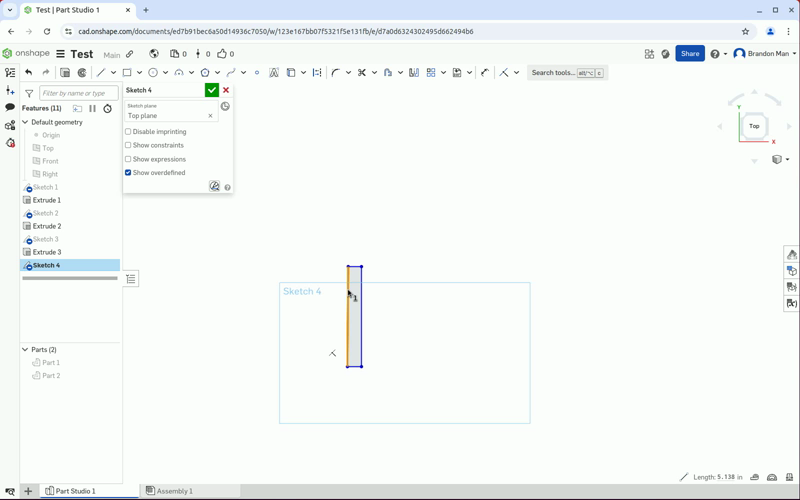
scroll(-6)
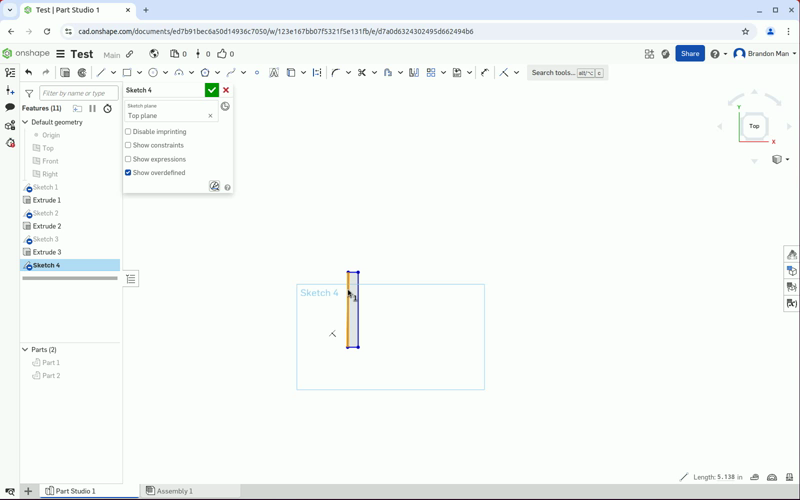
scroll(-6)
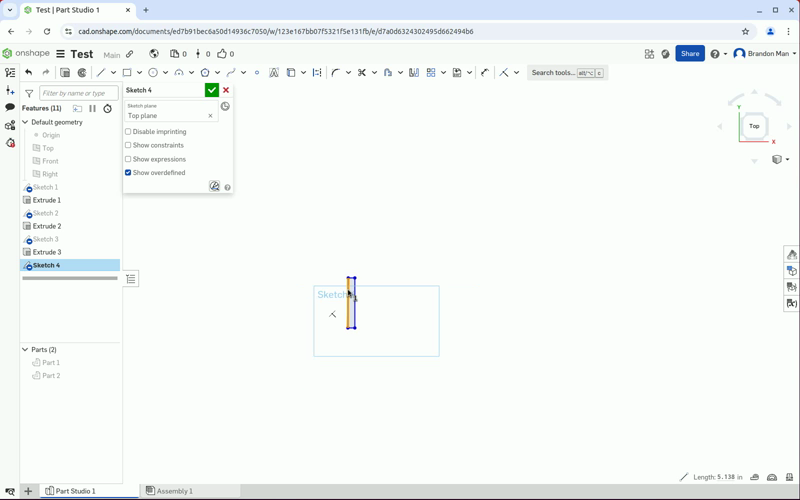
scroll(-6)
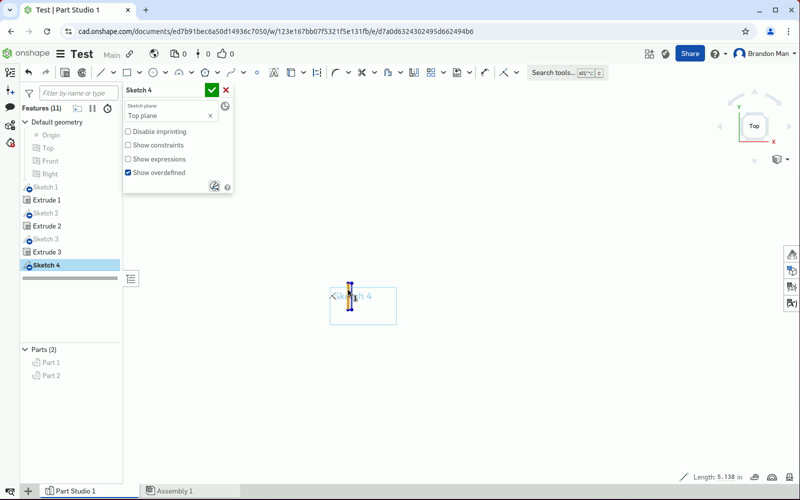
mouse_move(73, 352)
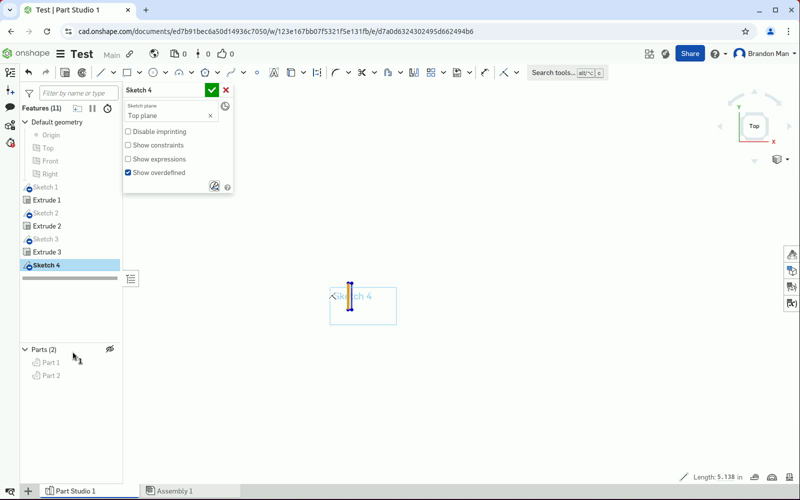
key(shift+y)
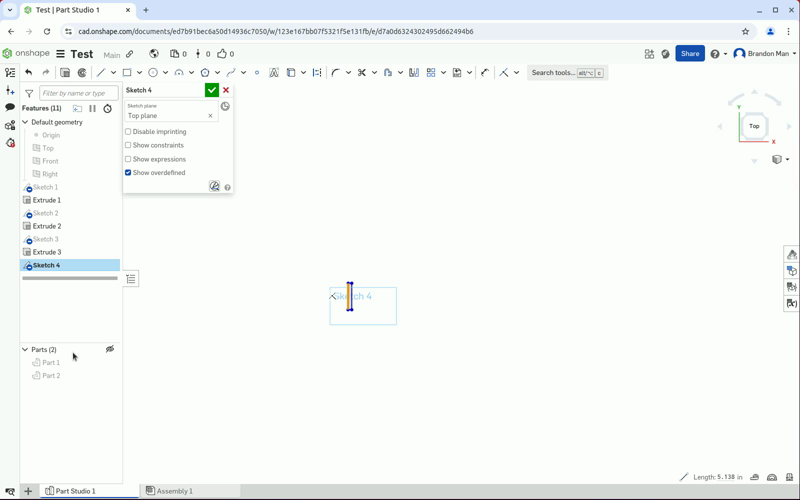
key(shift+e)
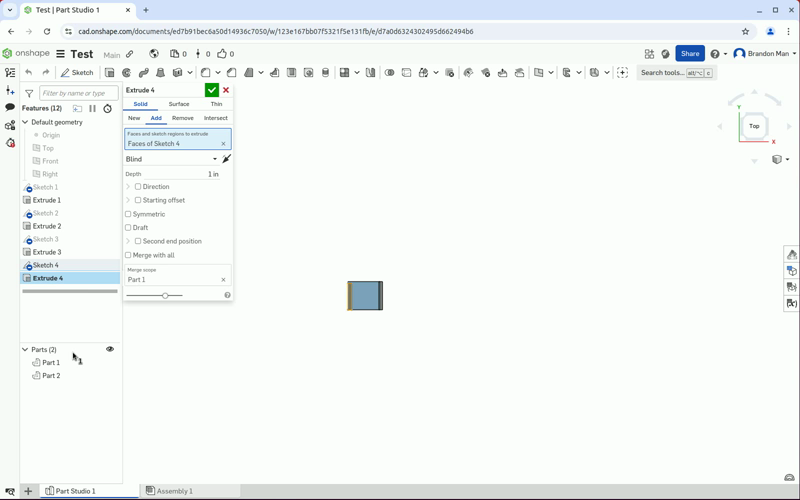
mouse_move(143, 106)
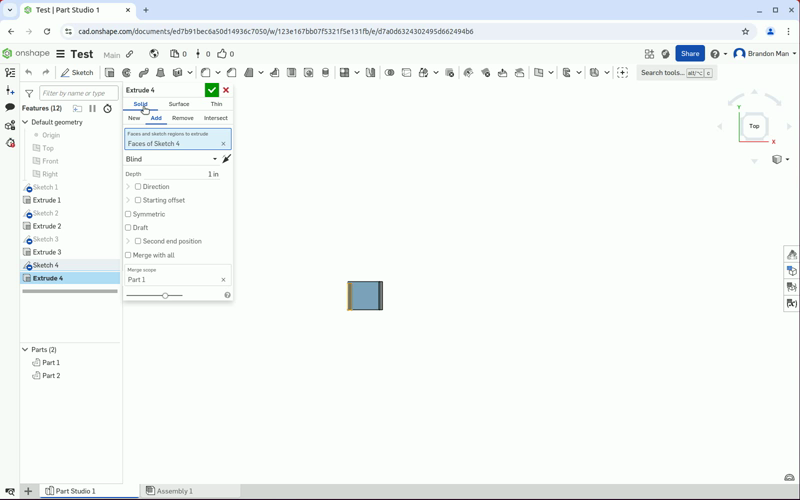
click(143, 106)
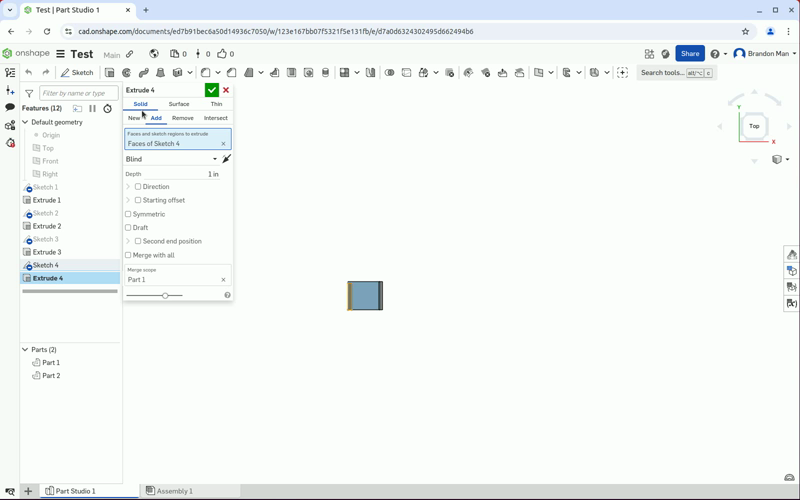
mouse_move(137, 120)
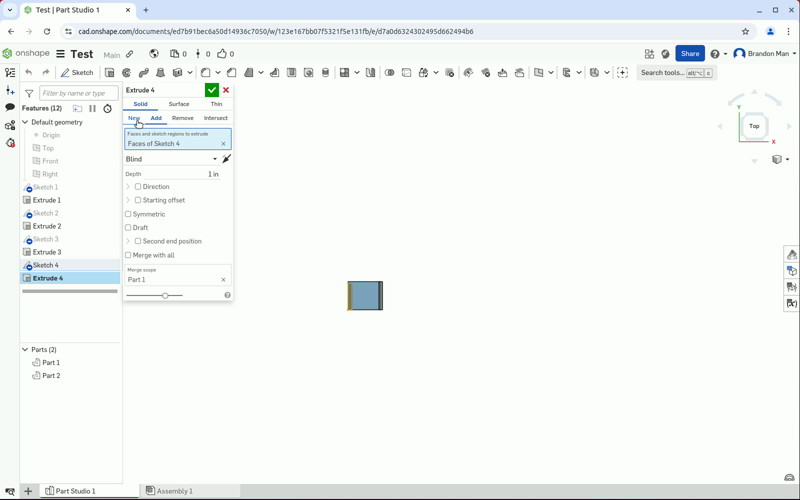
click(137, 120)
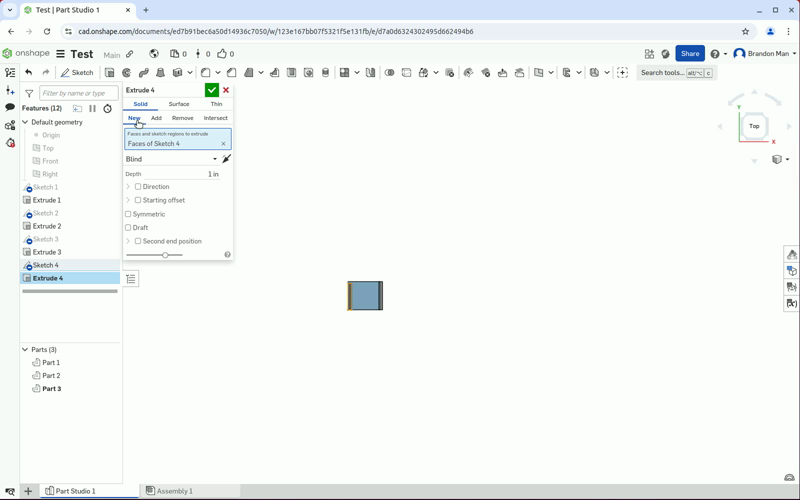
key(tab, 4)
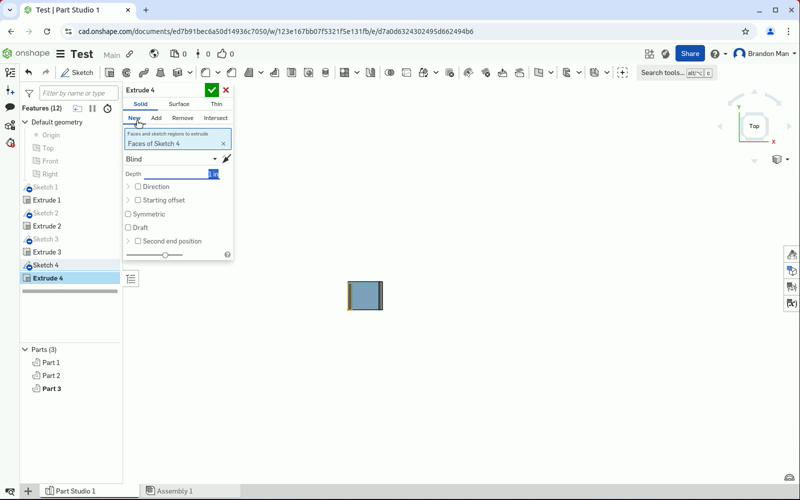
text(3.37)
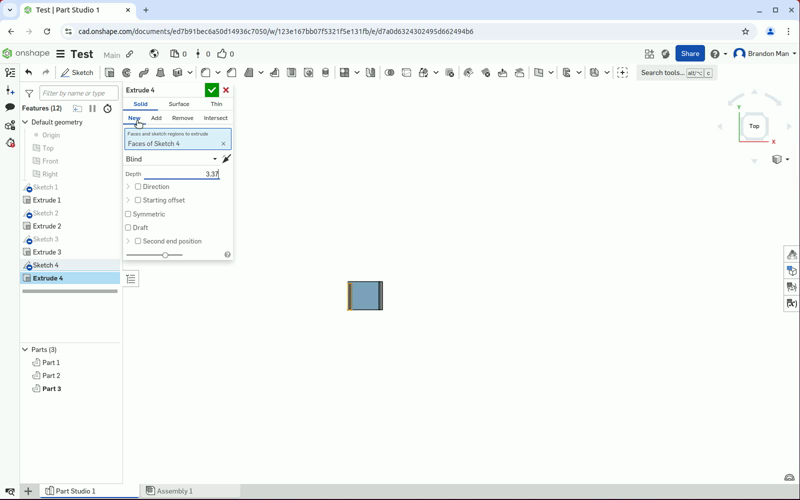
key(enter)
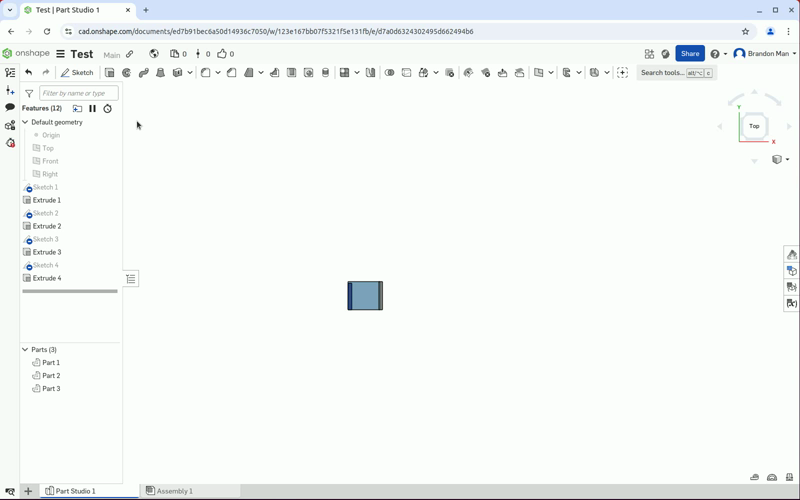
key(shift+h)
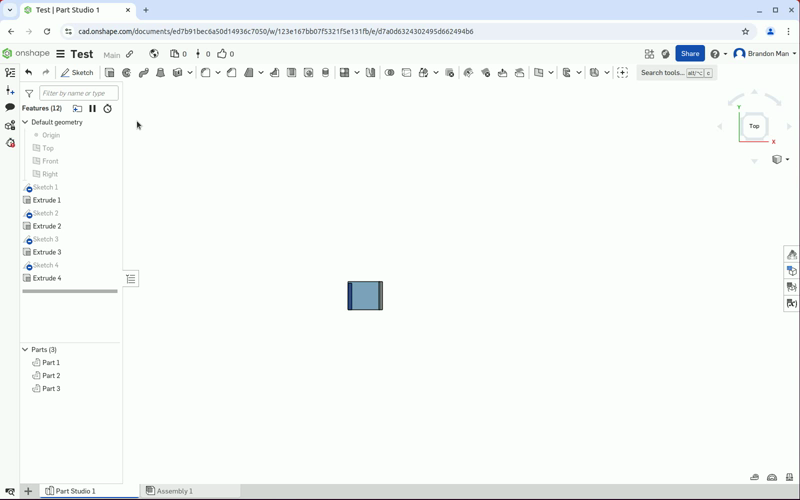
key(shift+h)
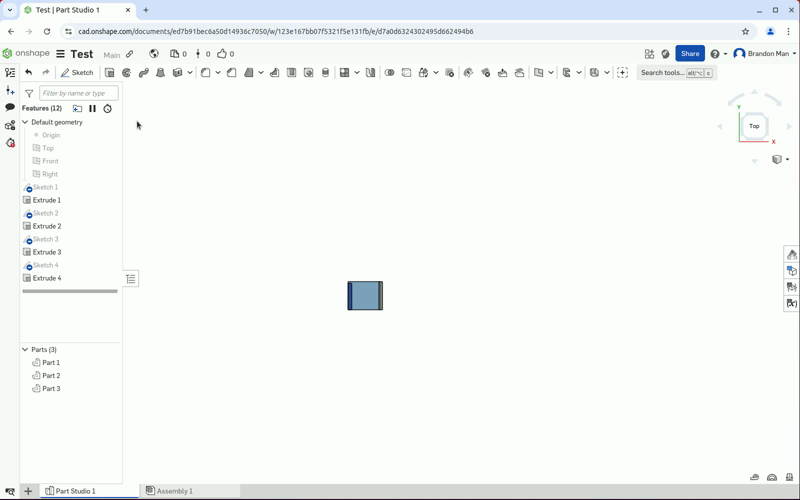
mouse_move(73, 189)
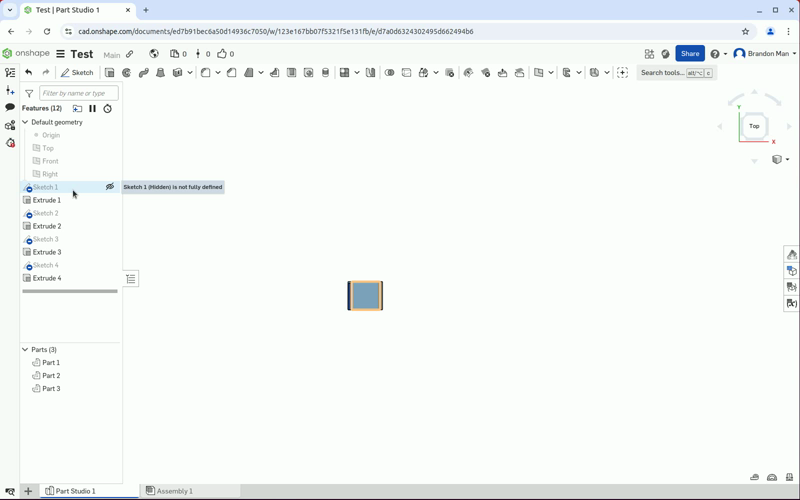
click(73, 189)
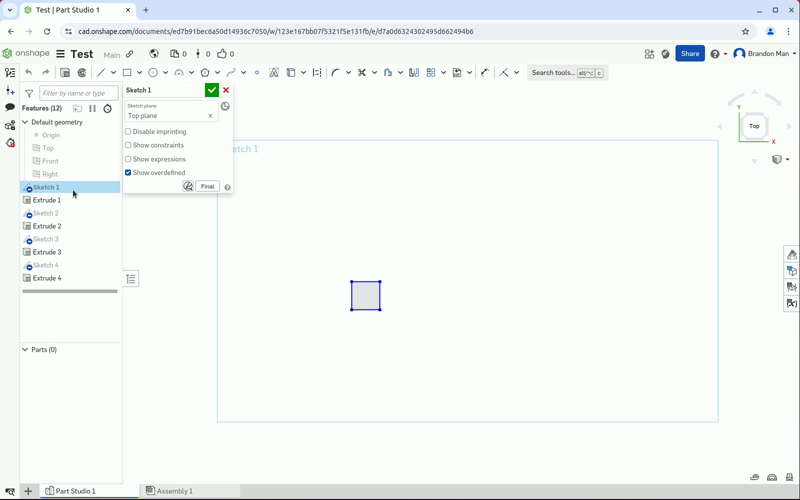
mouse_move(229, 92)
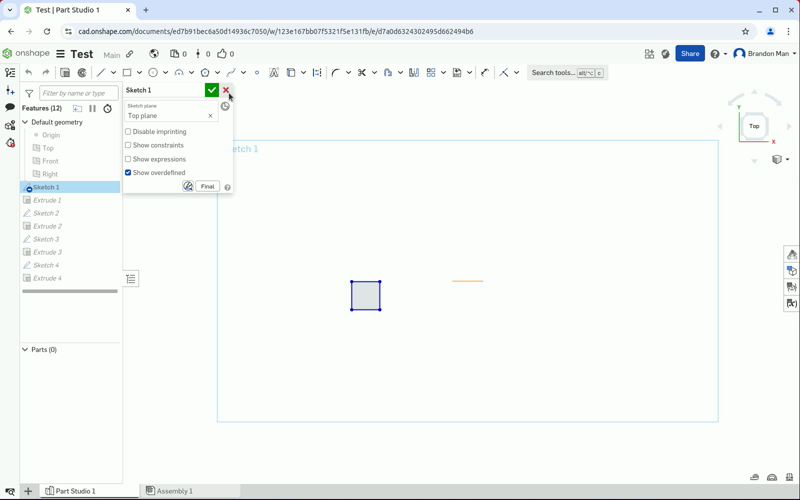
click(229, 92)
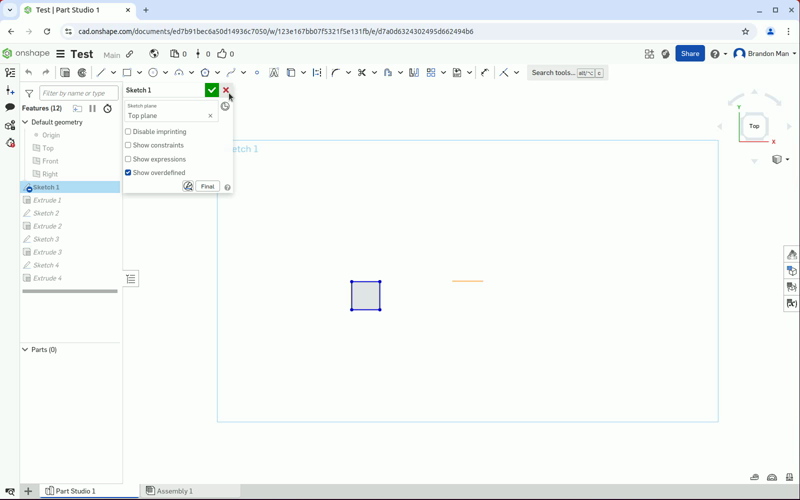
key(shift+s)
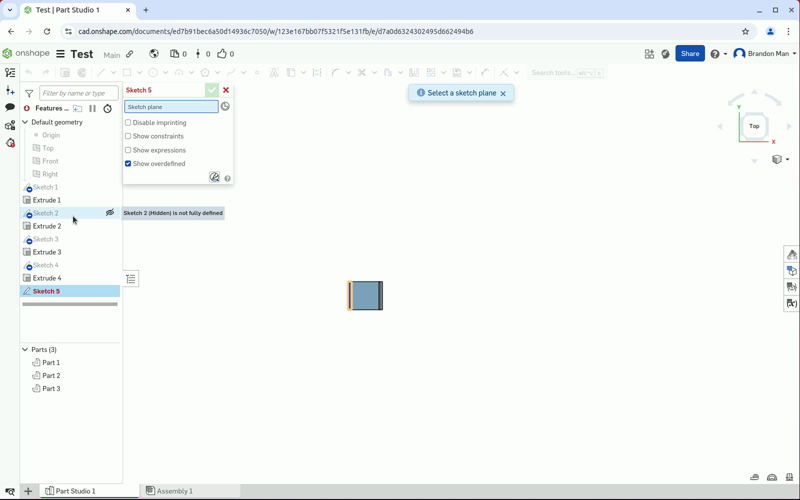
scroll(3)
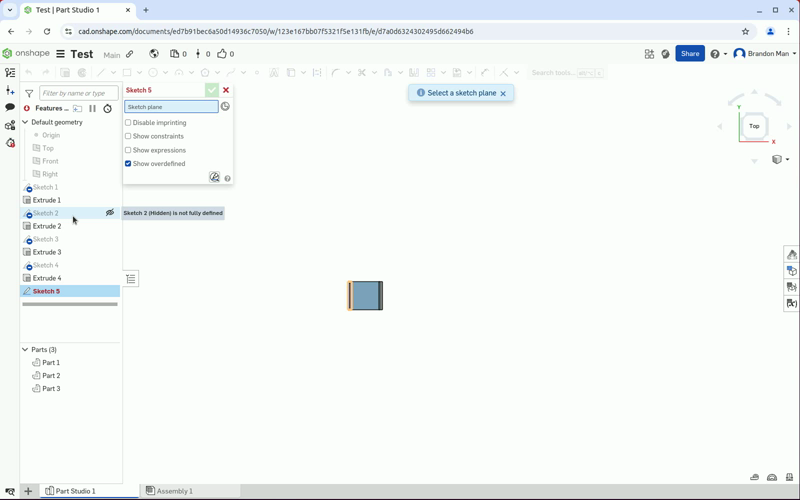
mouse_move(73, 150)
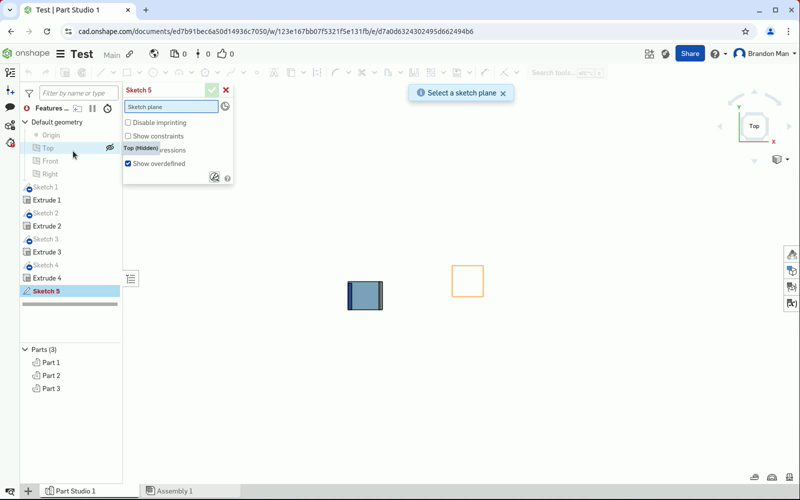
click(73, 150)
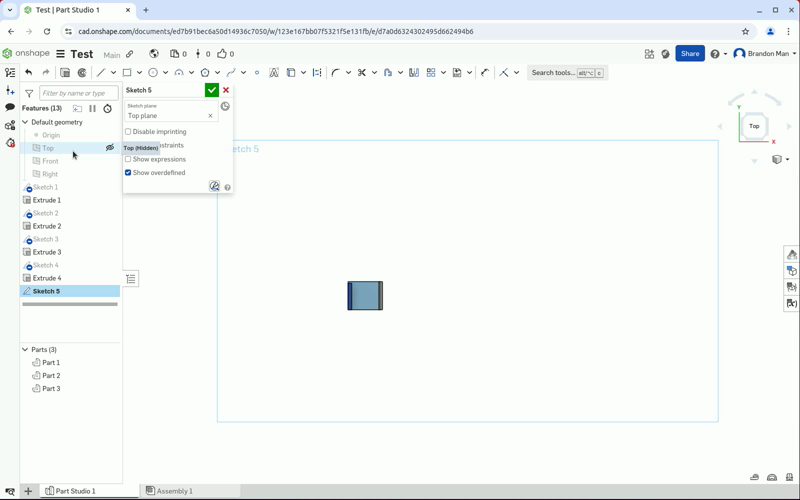
mouse_move(73, 352)
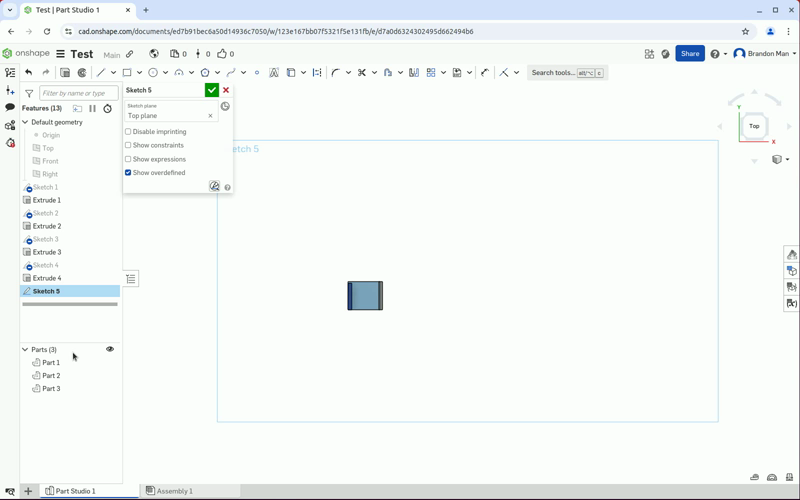
key(y)
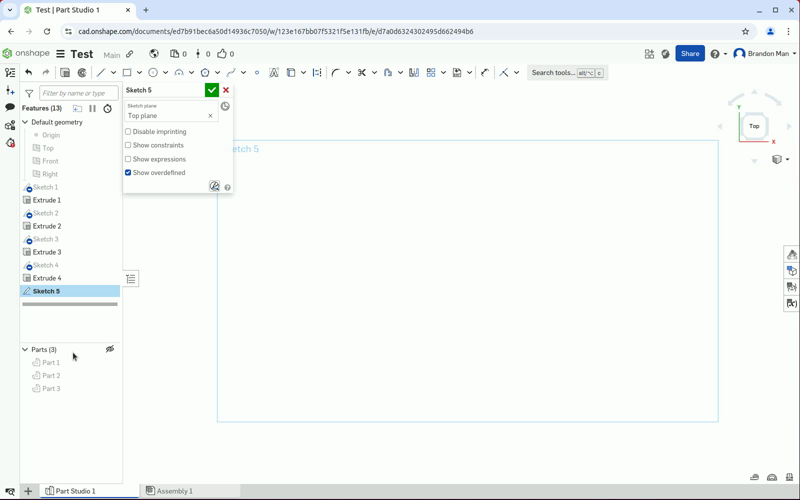
key(l)
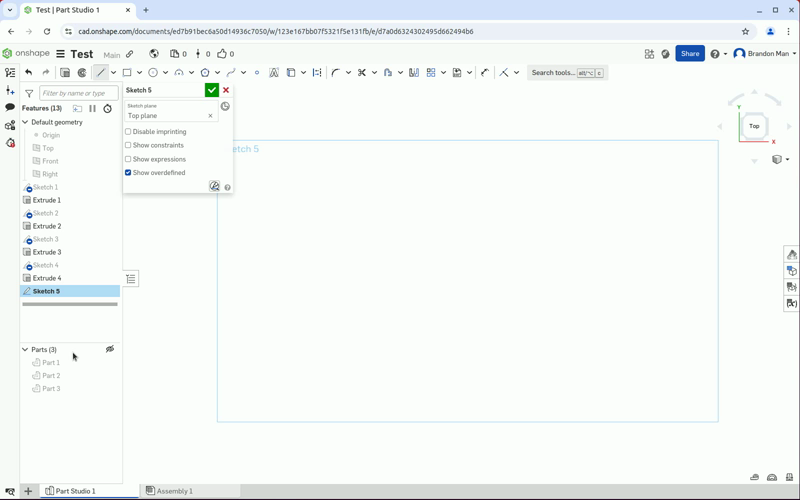
key_down(shift)
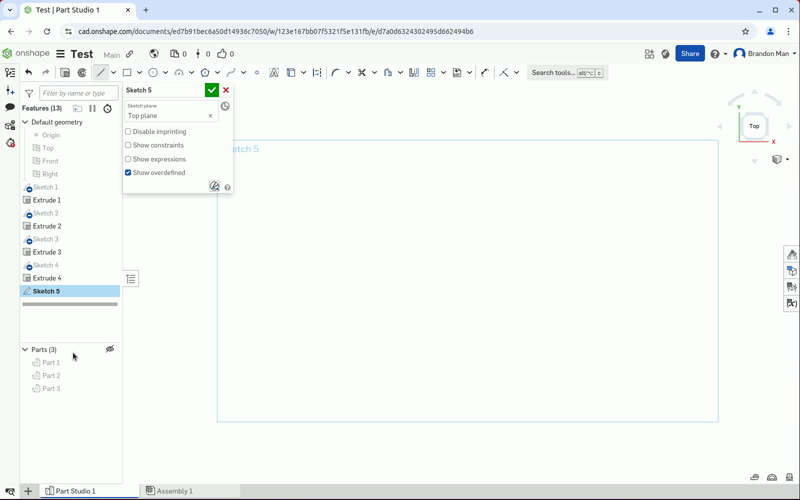
mouse_move(377, 309)
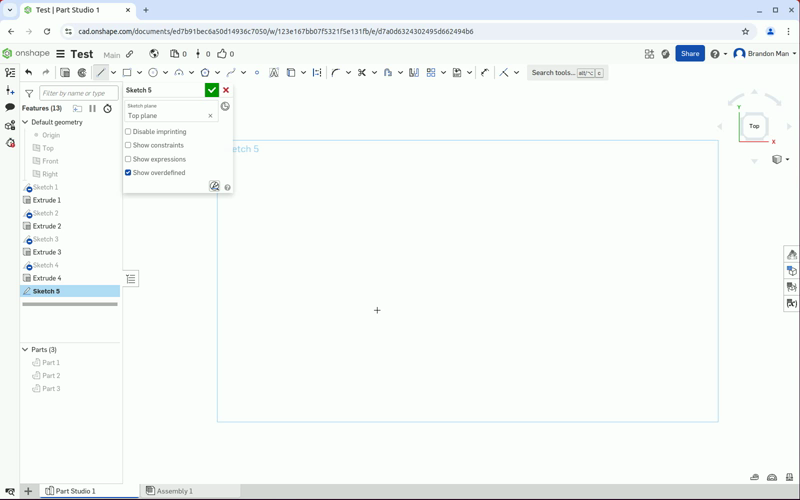
click(377, 309)
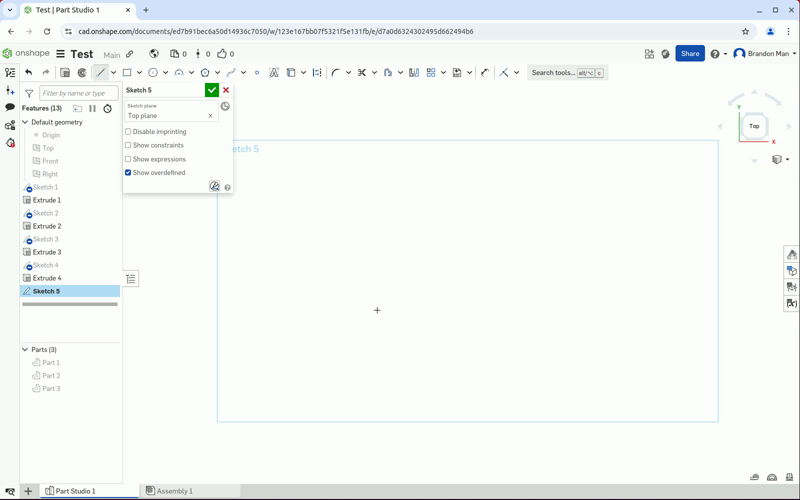
key_up(shift)
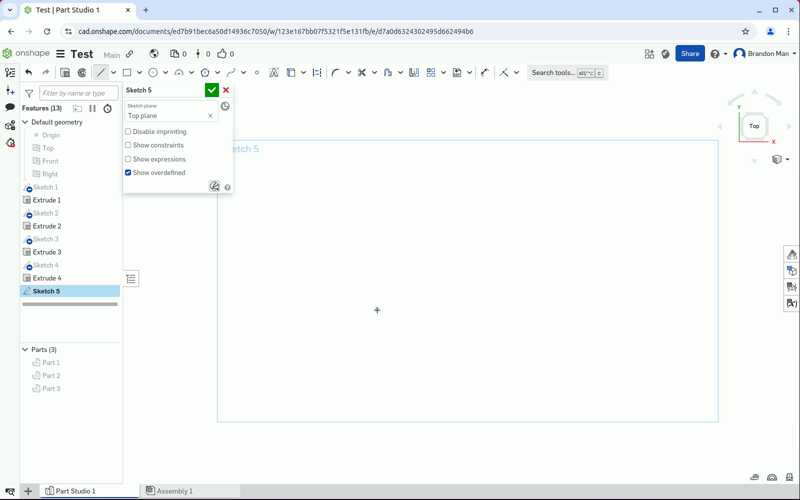
key_down(shift)
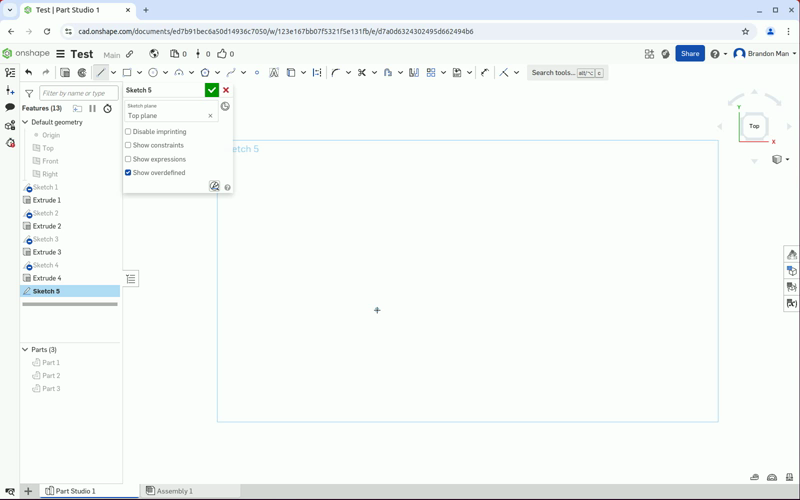
mouse_move(407, 309)
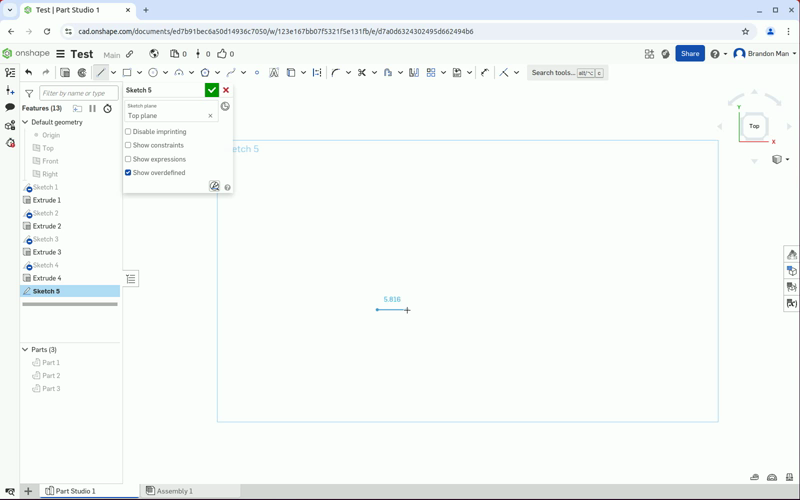
mouse_move(380, 309)
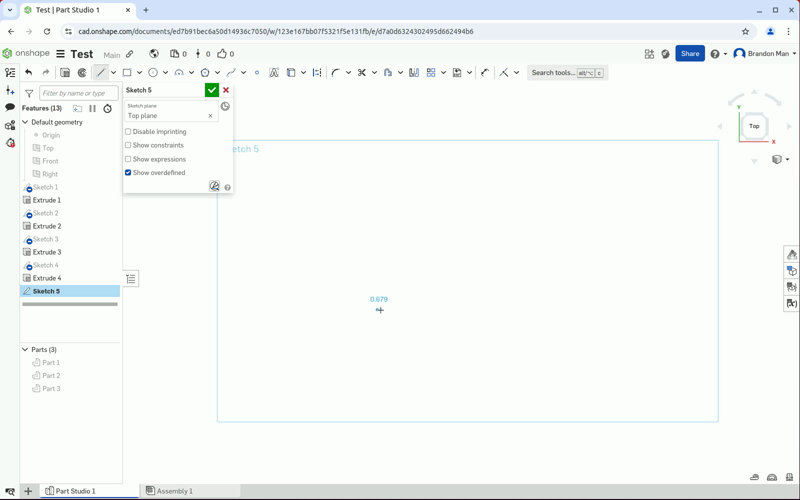
scroll(6)
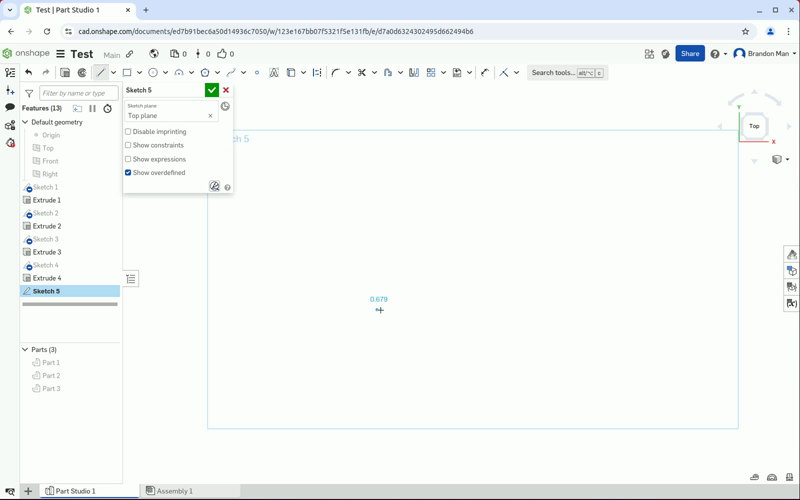
scroll(6)
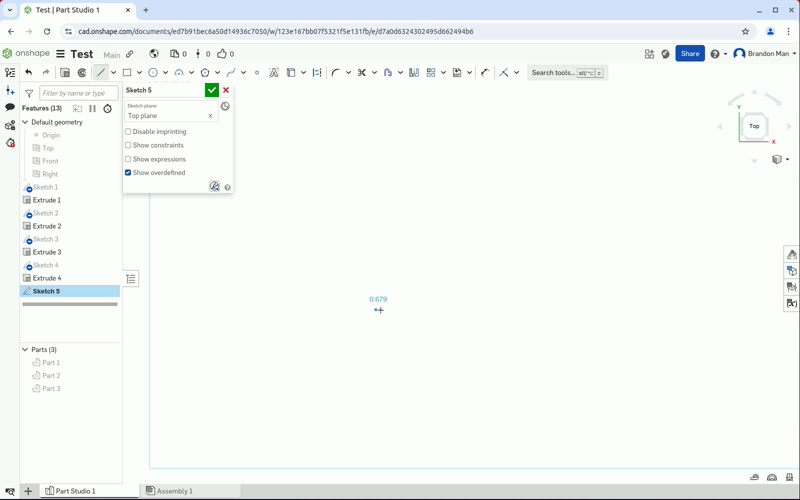
scroll(6)
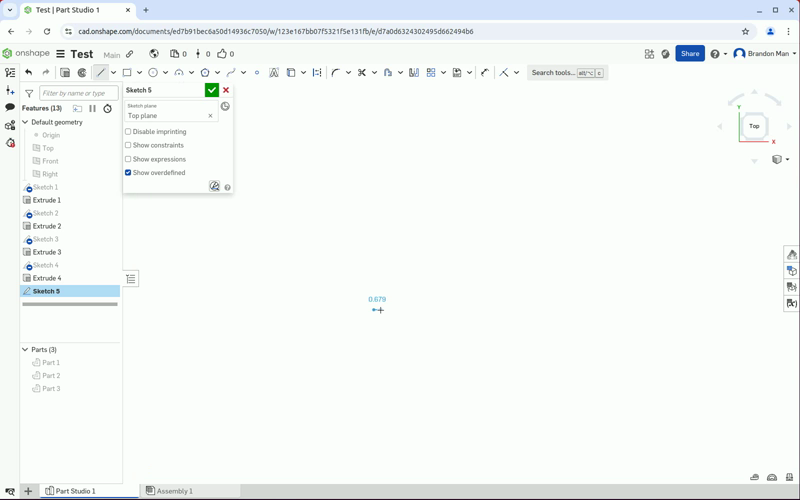
scroll(6)
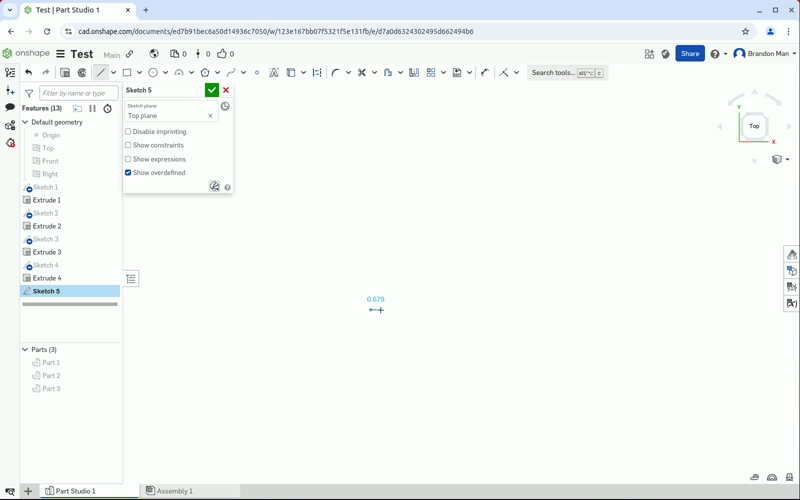
scroll(6)
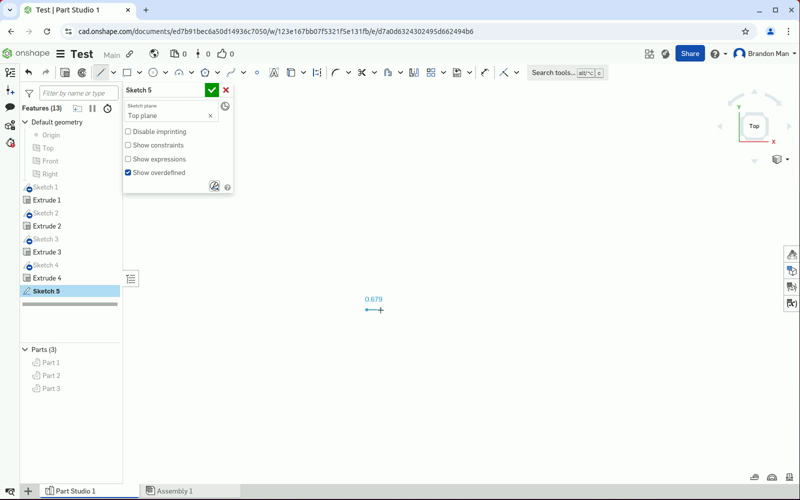
scroll(6)
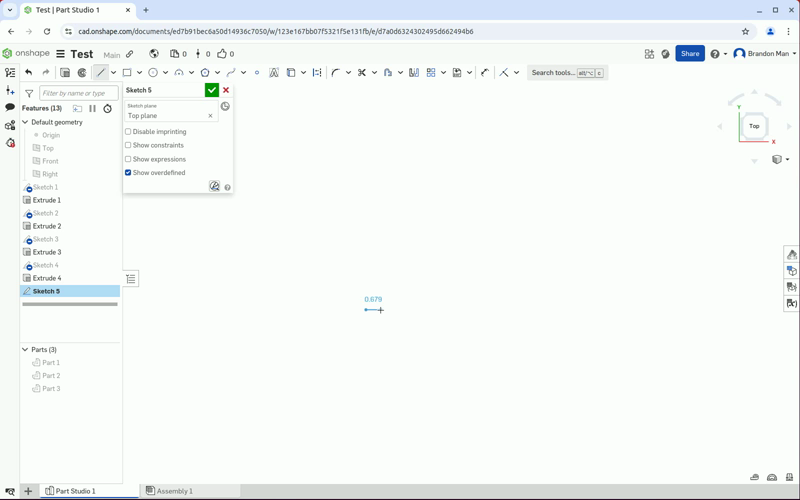
scroll(6)
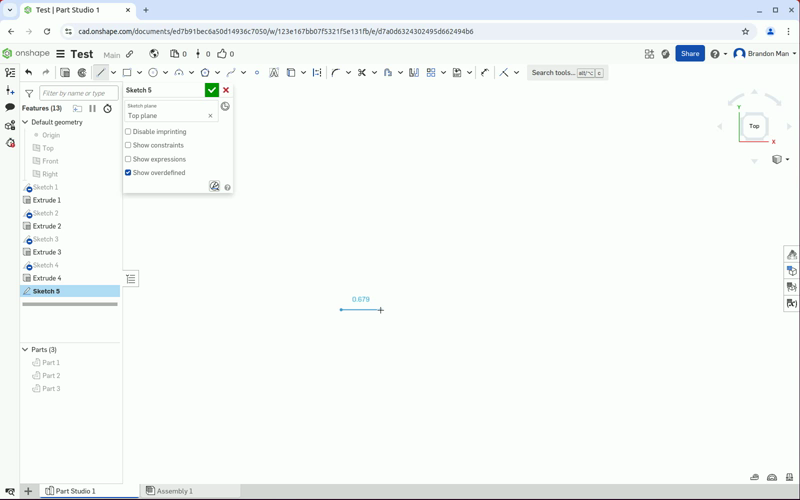
click(380, 309)
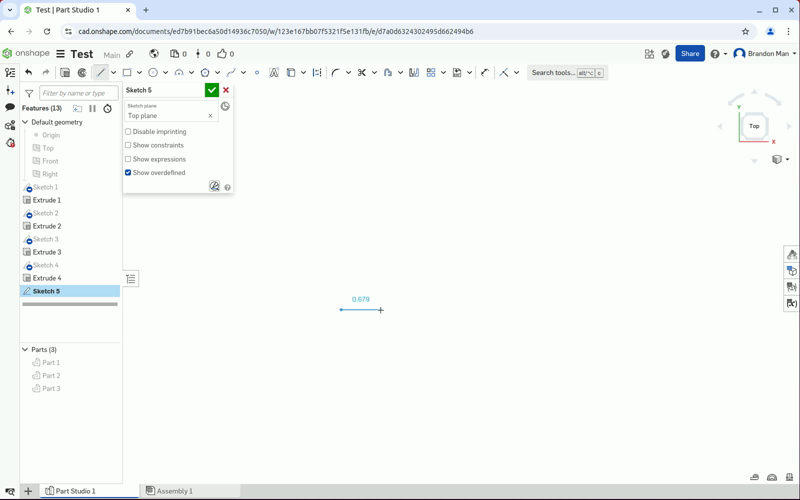
scroll(-6)
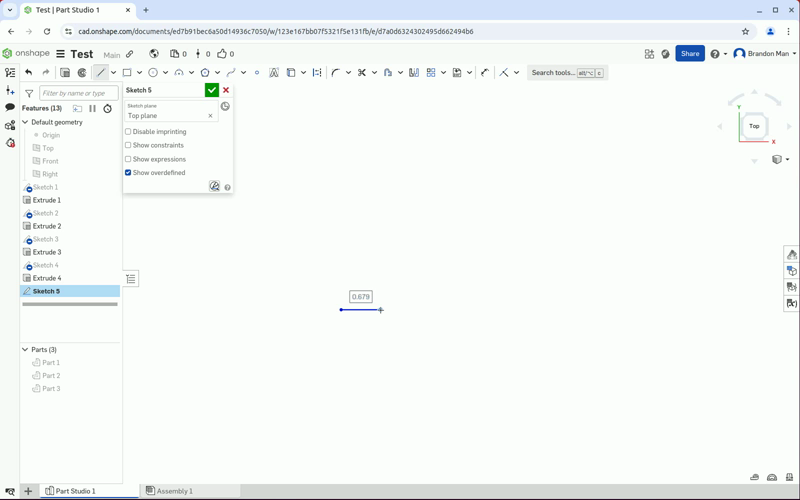
scroll(-6)
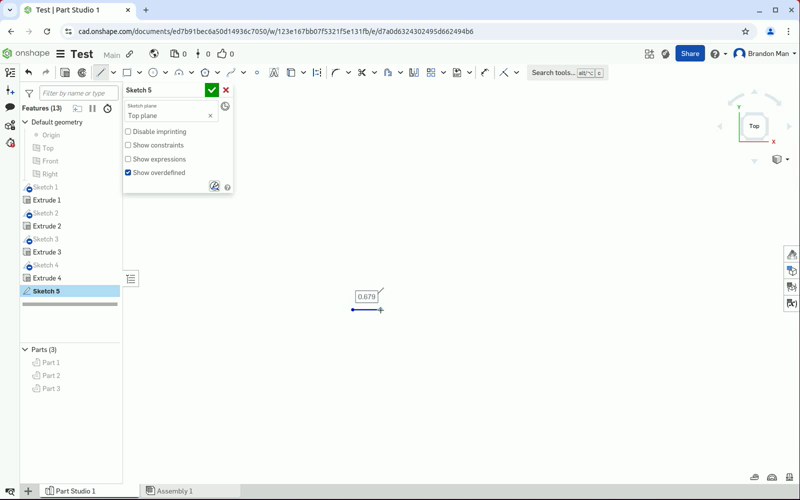
scroll(-6)
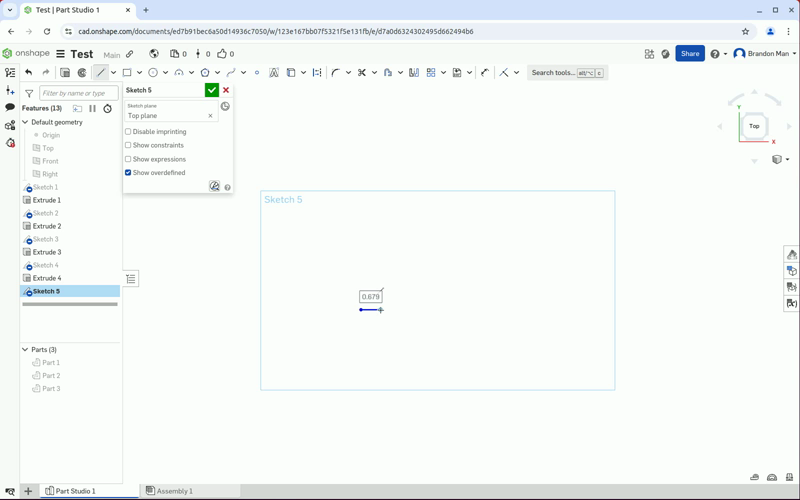
scroll(-6)
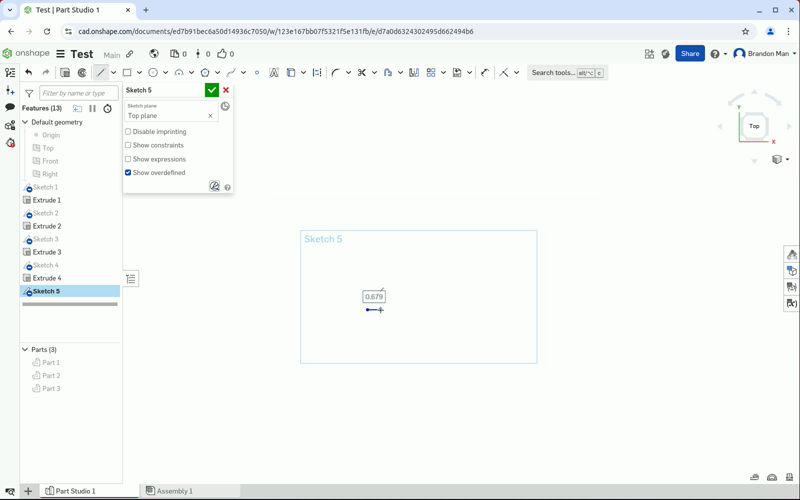
scroll(-6)
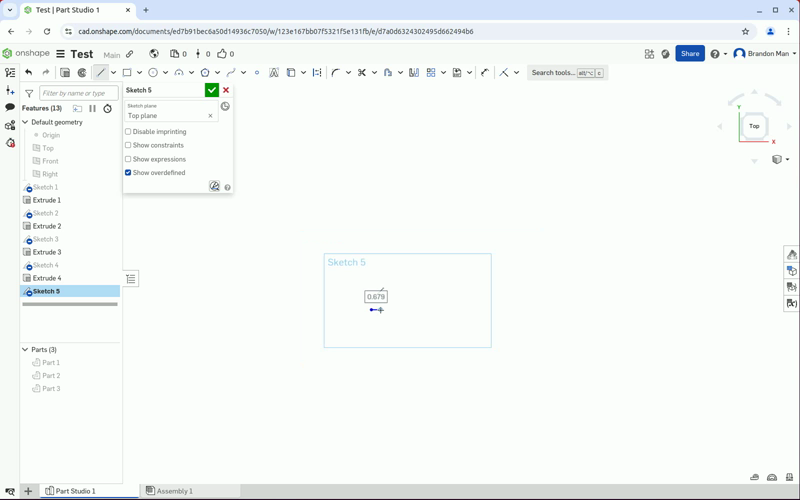
scroll(-6)
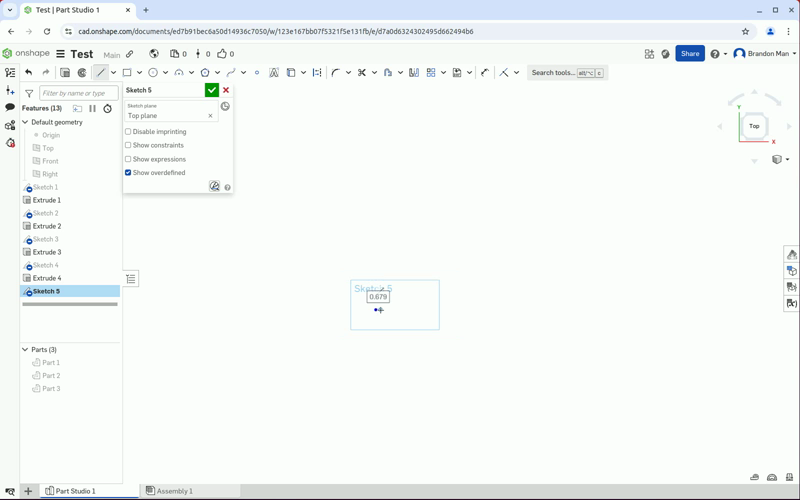
scroll(-6)
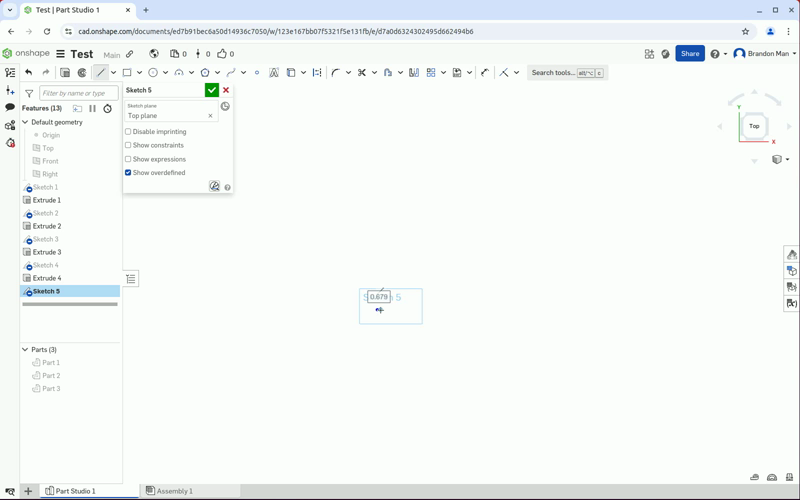
key_up(shift)
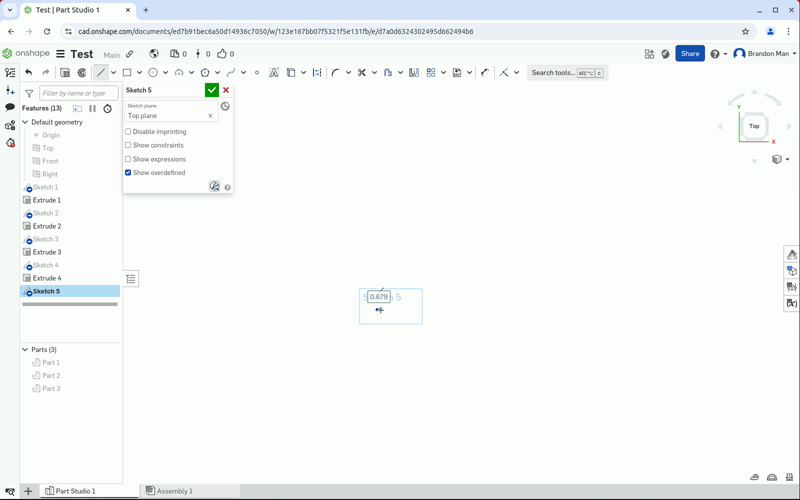
key_down(shift)
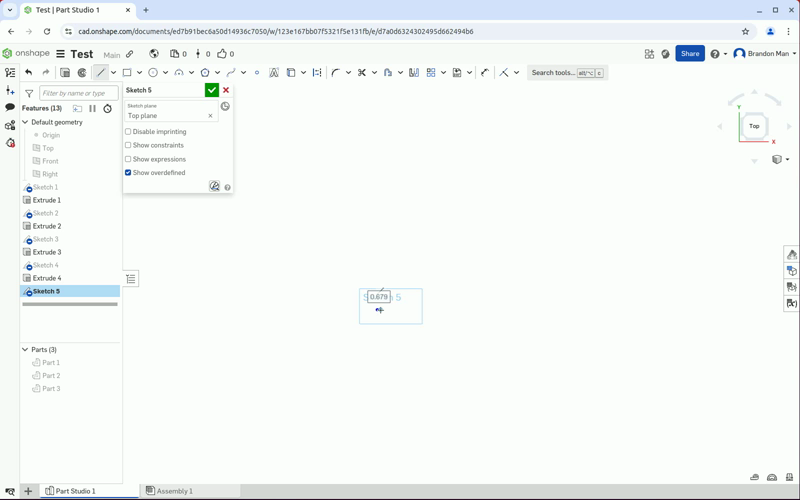
mouse_move(410, 309)
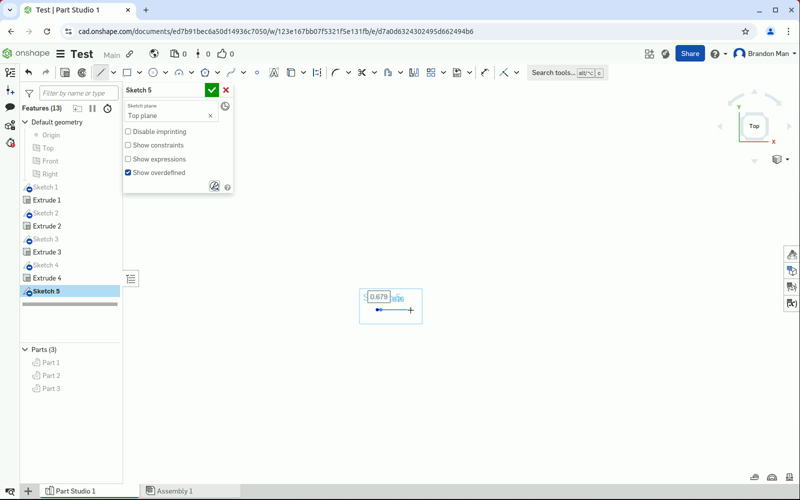
mouse_move(380, 283)
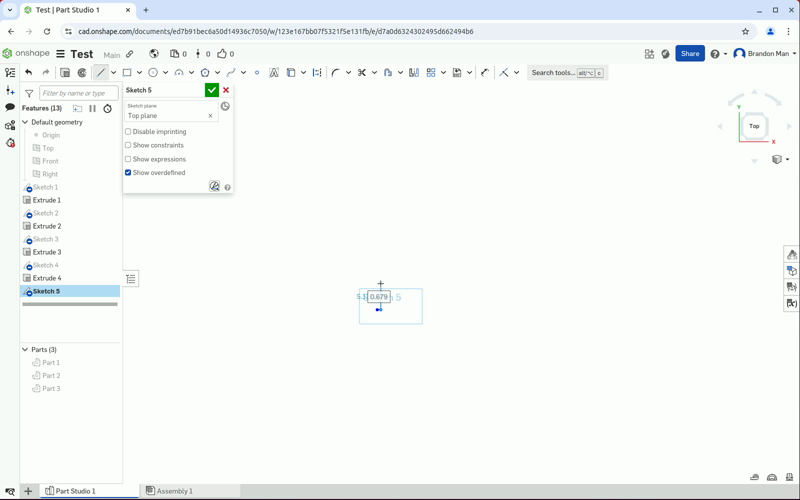
click(380, 283)
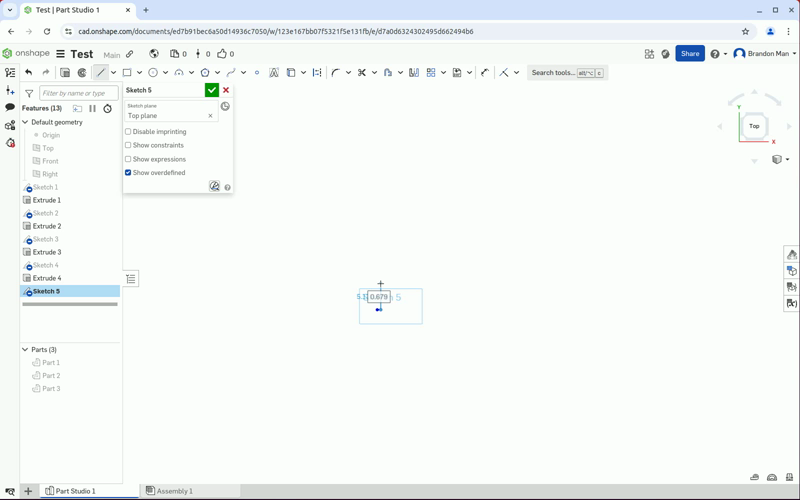
key_up(shift)
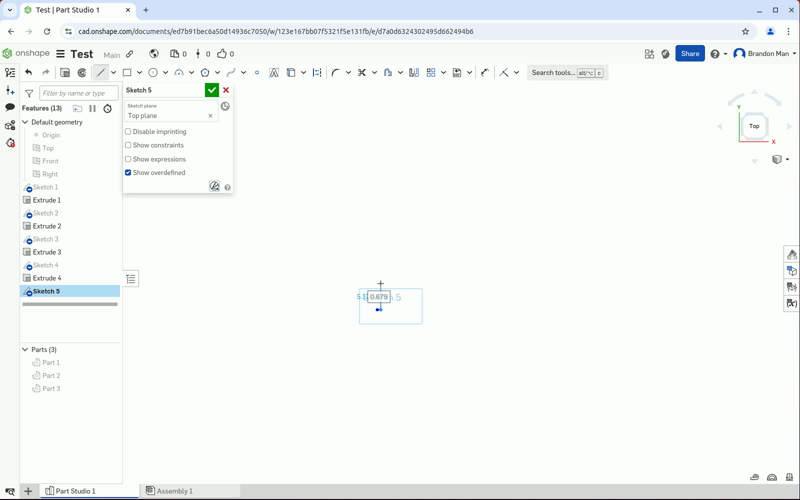
key_down(shift)
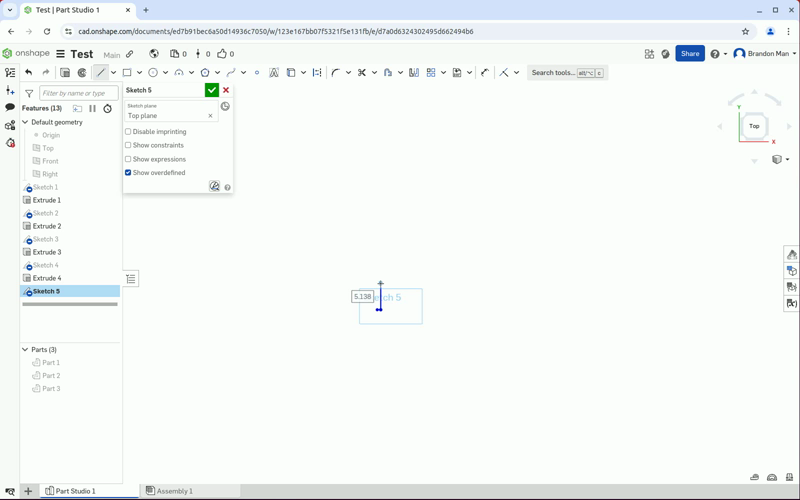
mouse_move(410, 283)
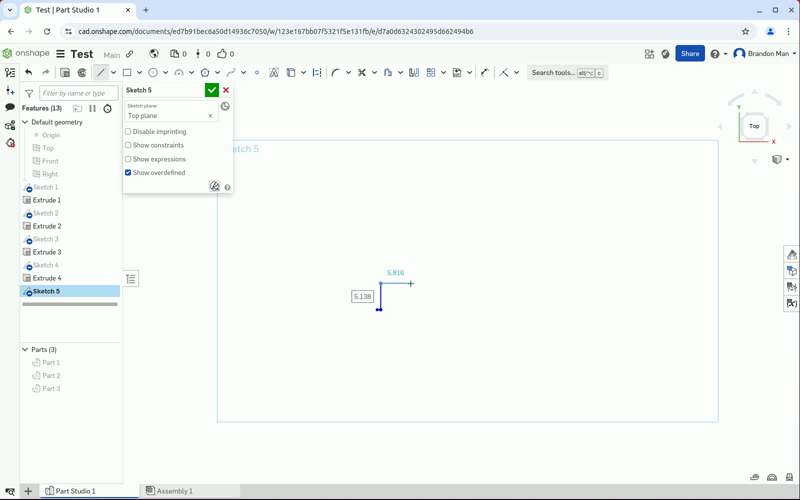
mouse_move(377, 283)
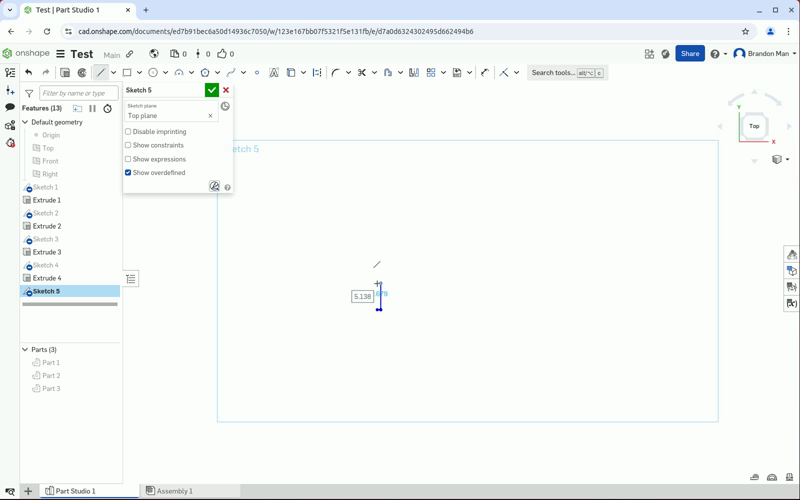
scroll(6)
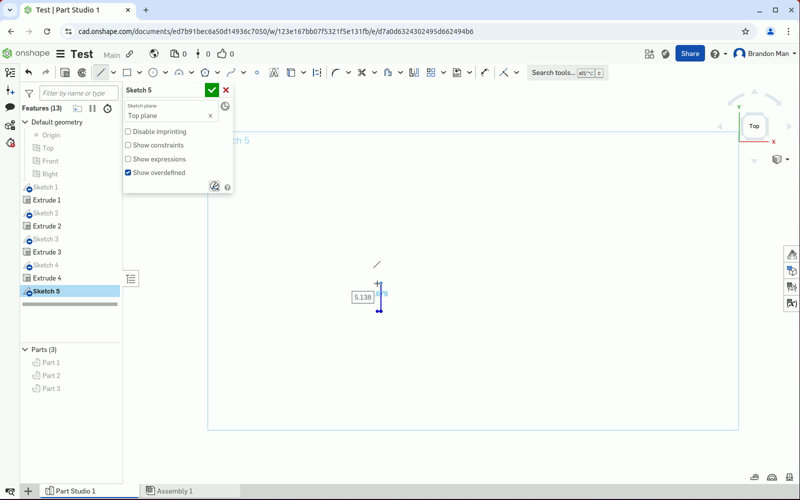
scroll(6)
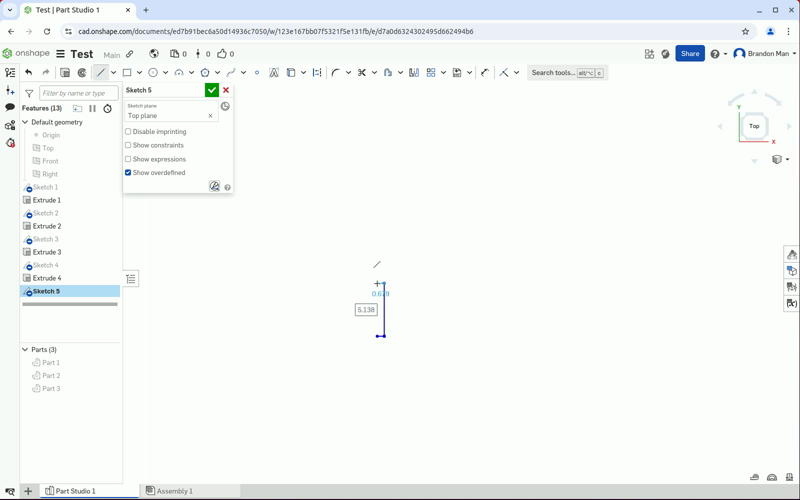
scroll(6)
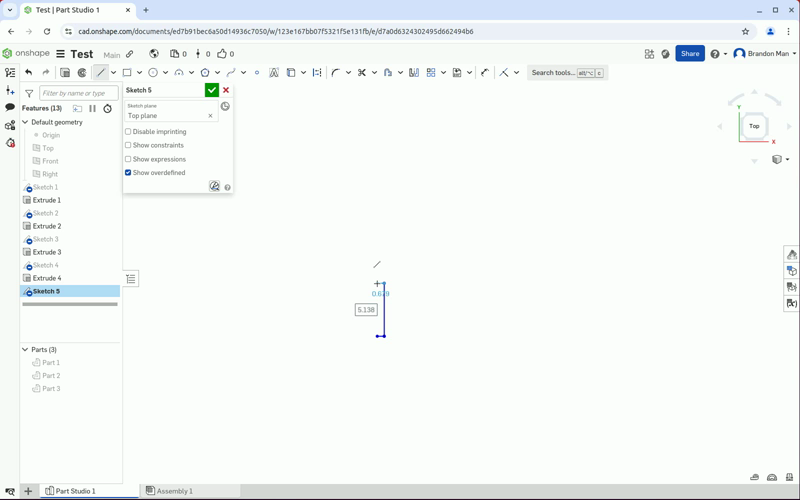
scroll(6)
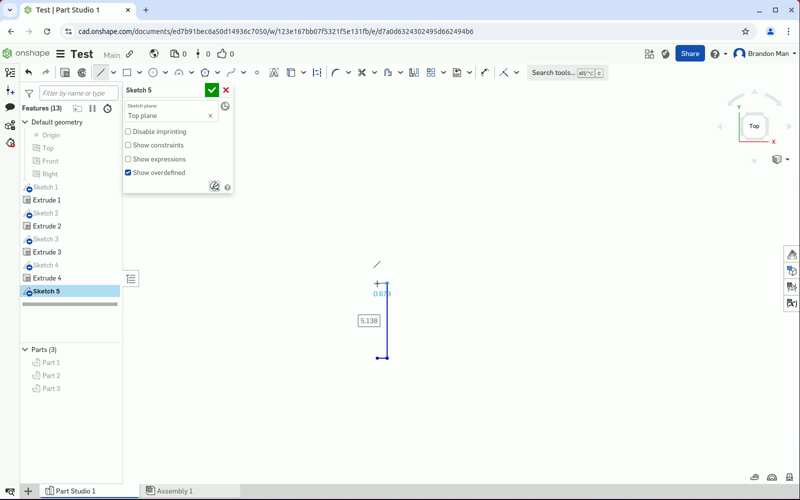
scroll(6)
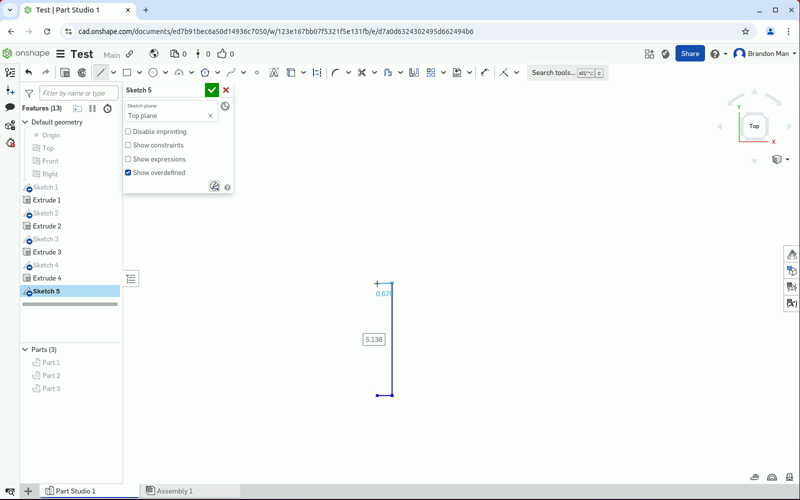
scroll(6)
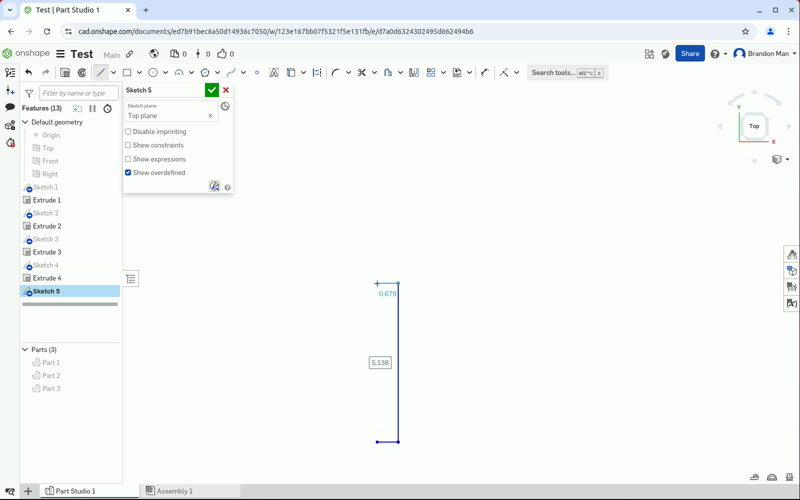
scroll(6)
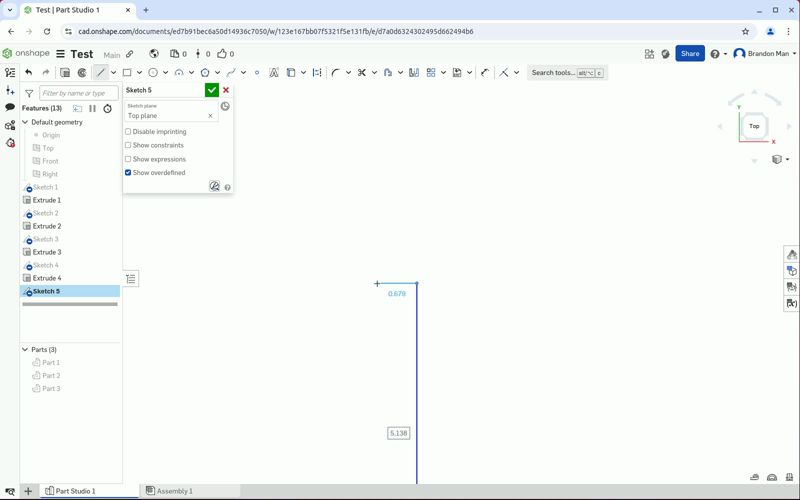
click(377, 283)
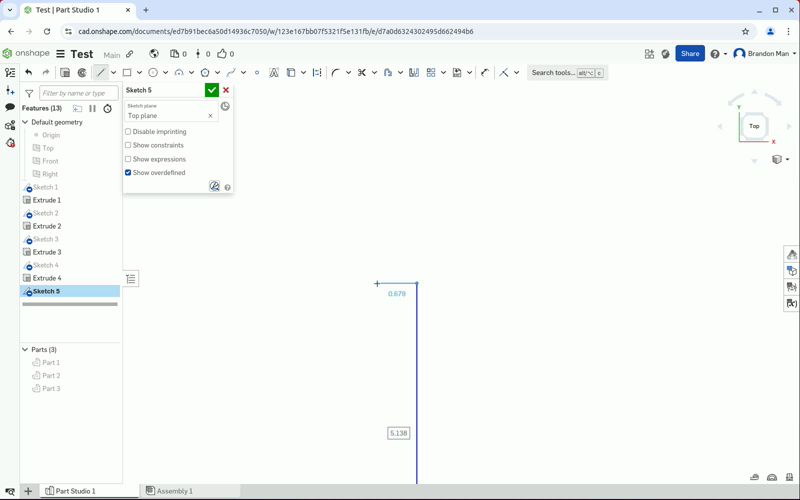
scroll(-6)
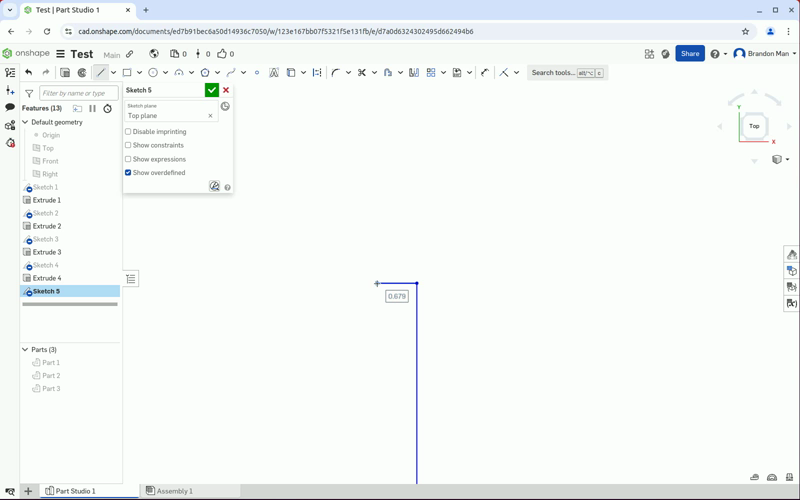
scroll(-6)
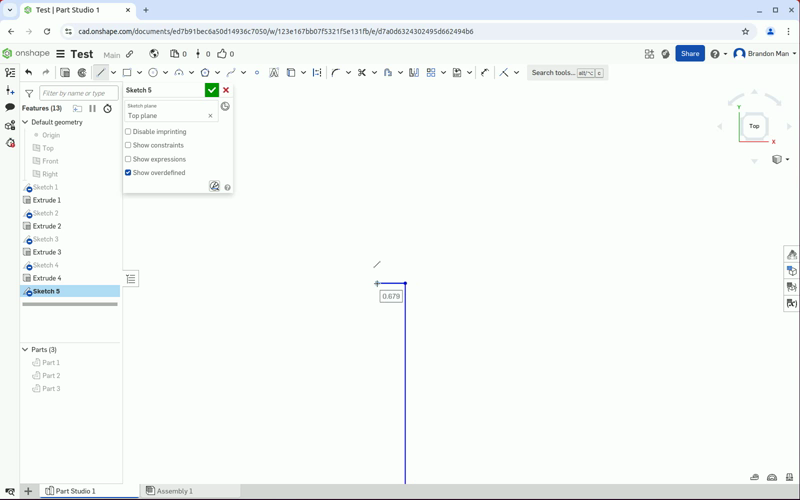
scroll(-6)
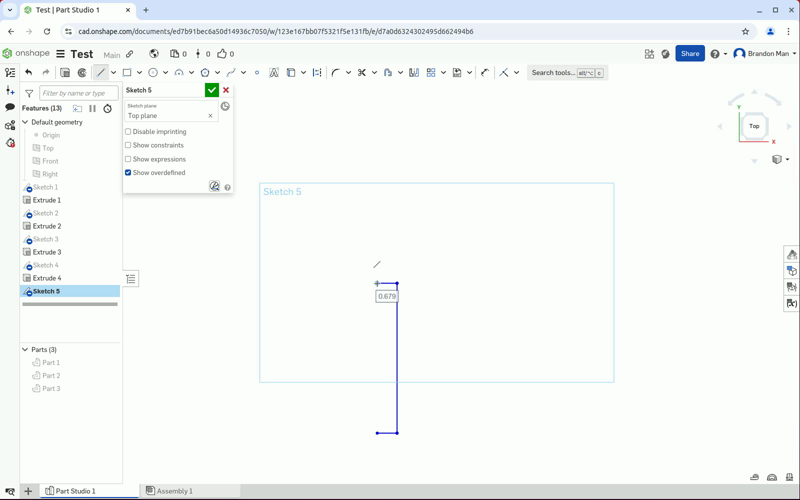
scroll(-6)
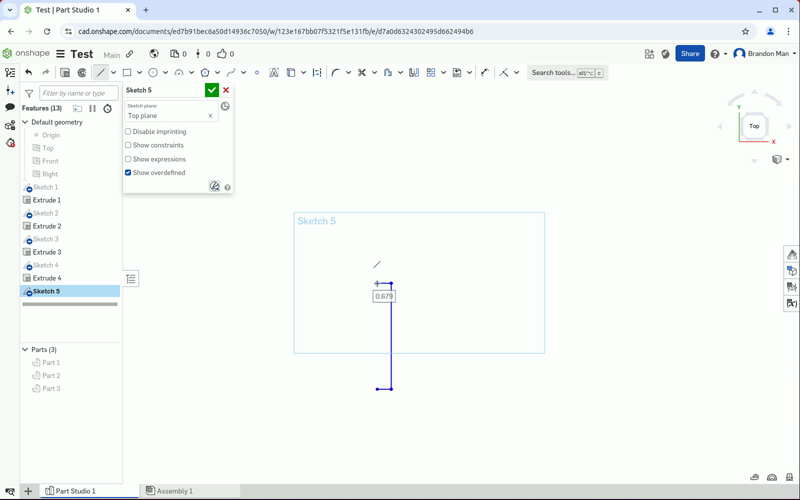
scroll(-6)
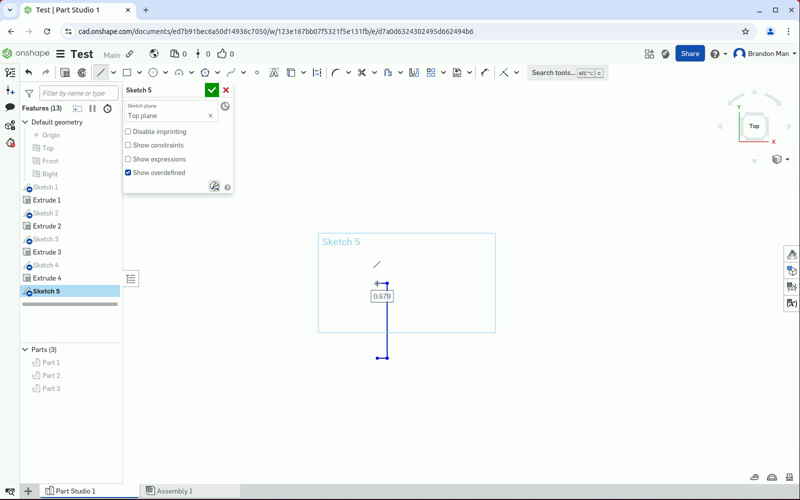
scroll(-6)
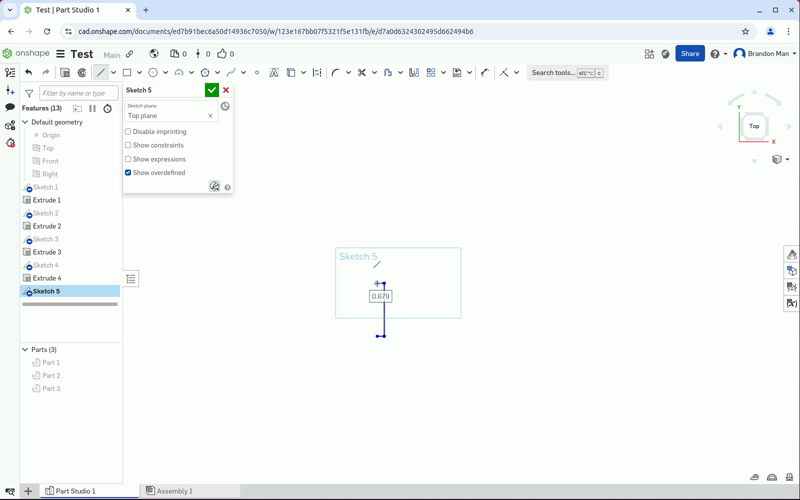
scroll(-6)
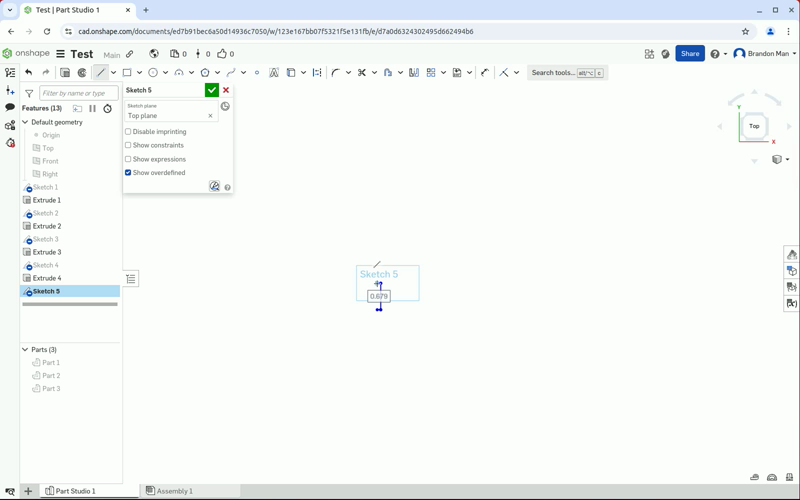
key_up(shift)
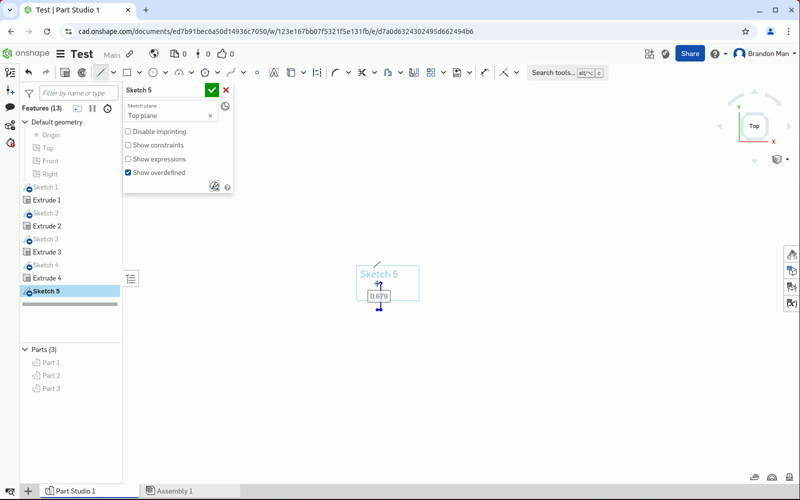
mouse_move(407, 283)
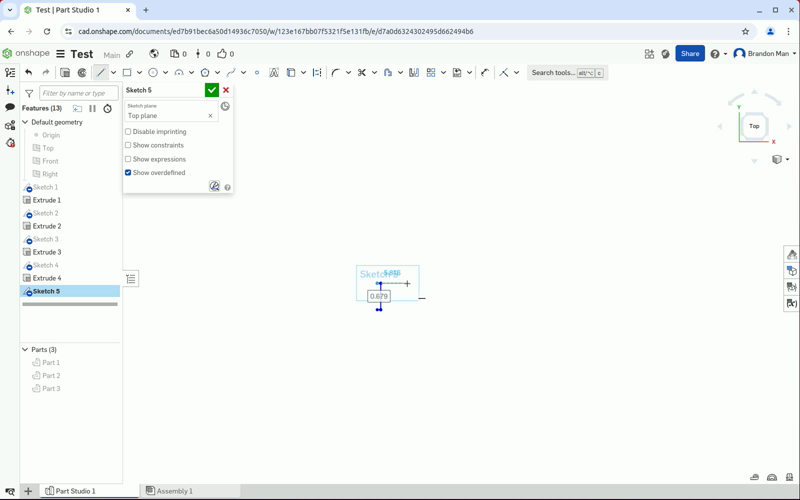
key_down(shift)
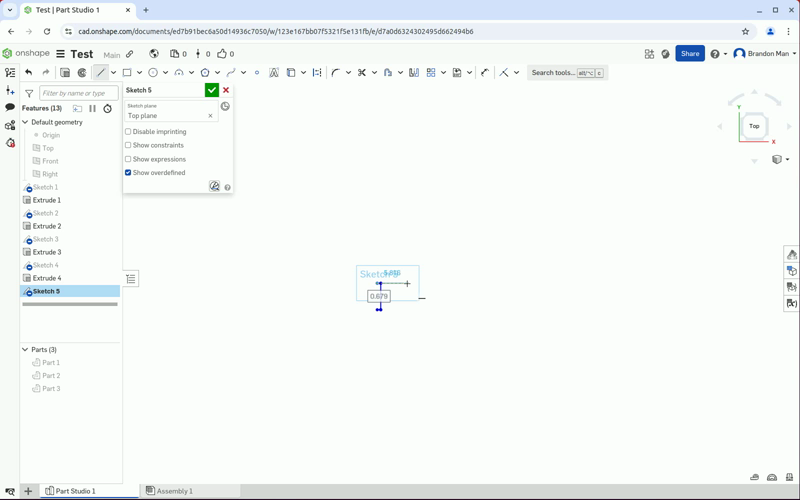
mouse_move(377, 309)
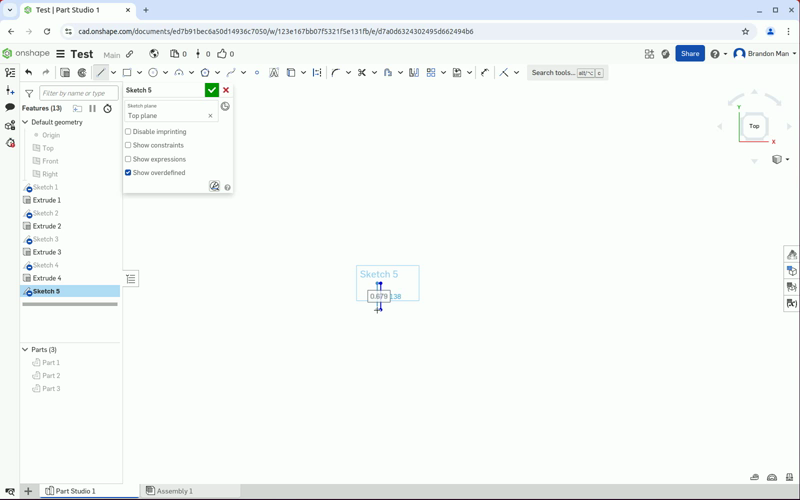
scroll(6)
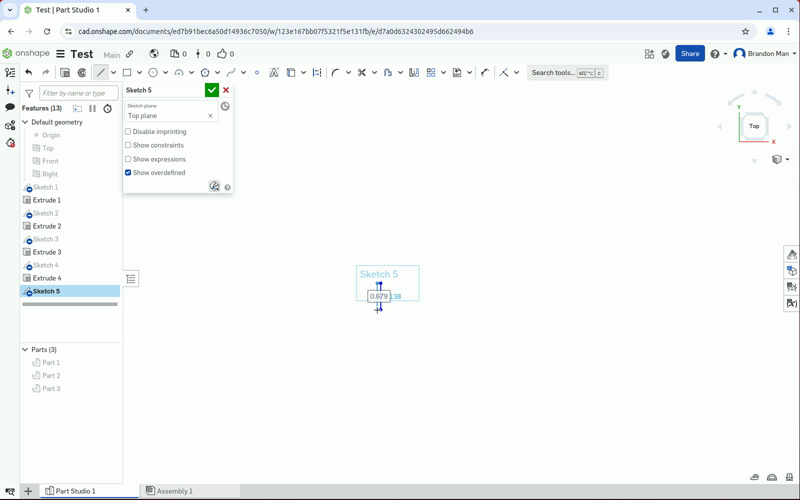
scroll(6)
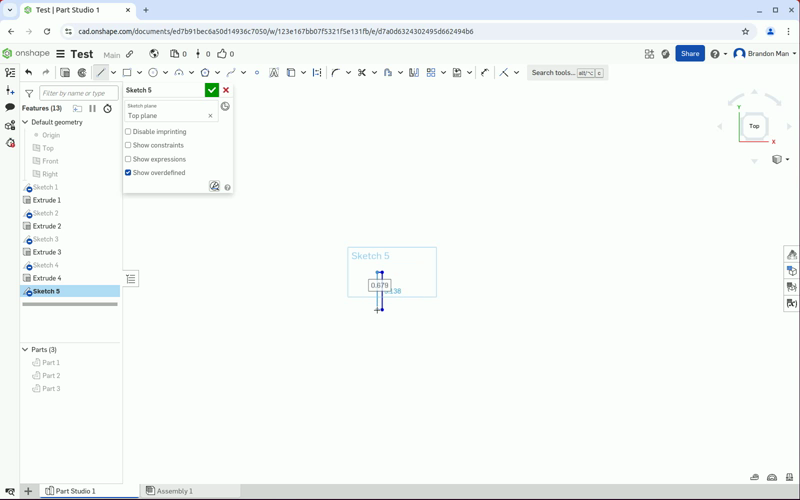
scroll(6)
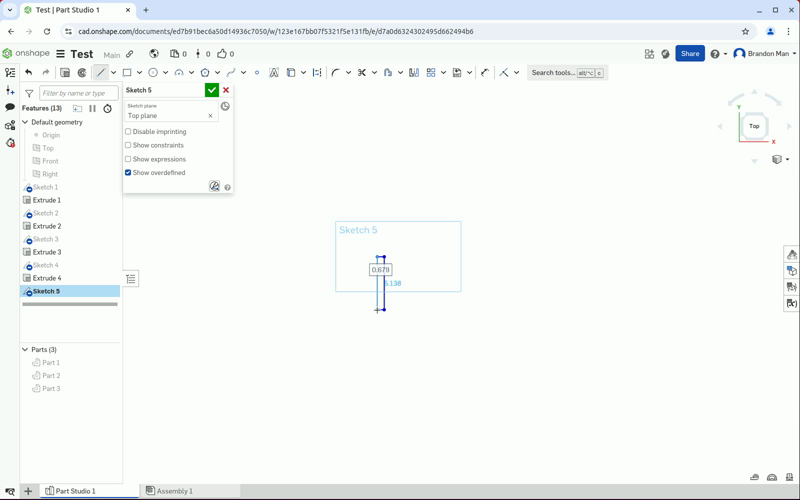
scroll(6)
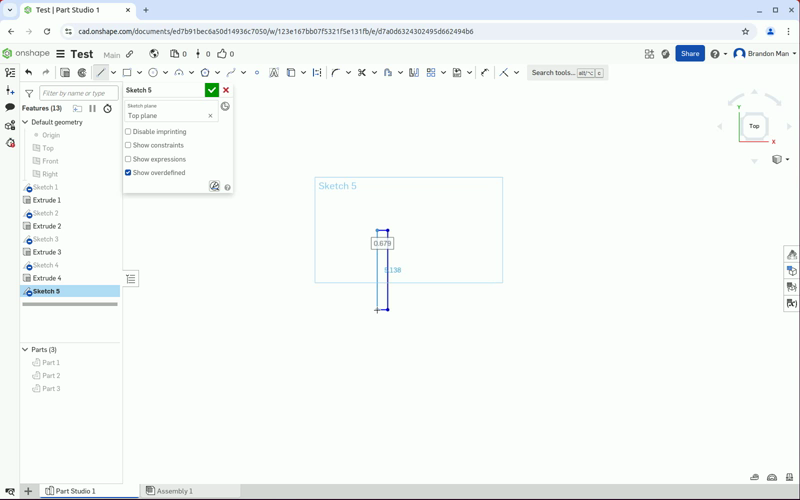
scroll(6)
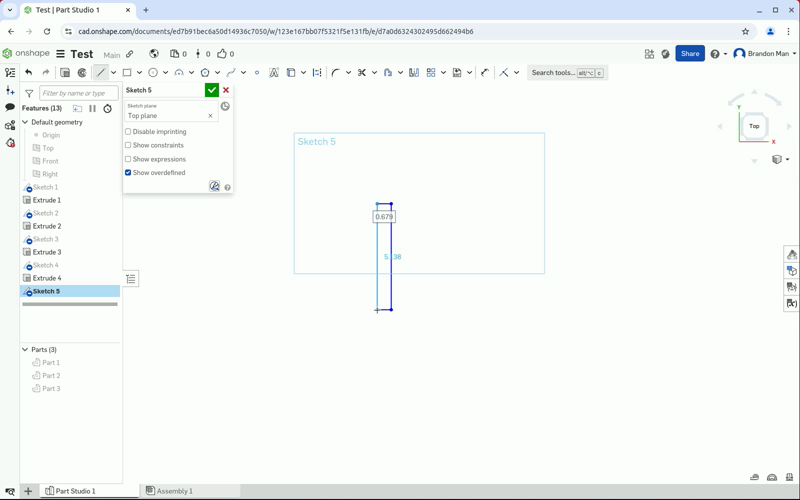
scroll(6)
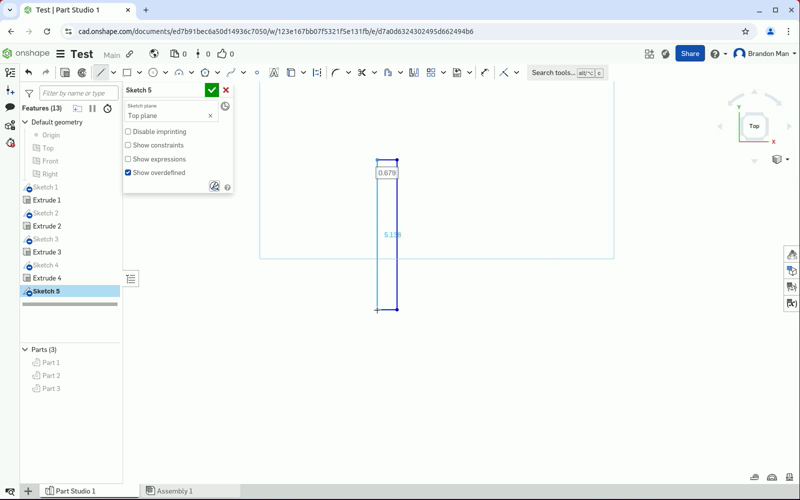
scroll(6)
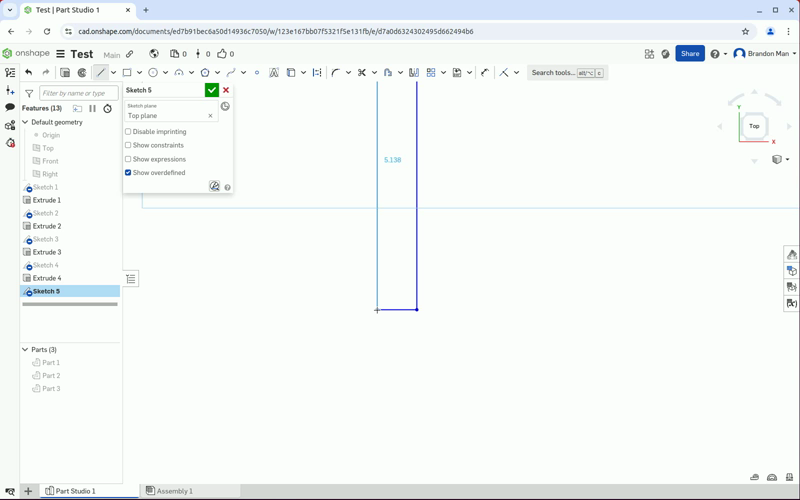
key_up(shift)
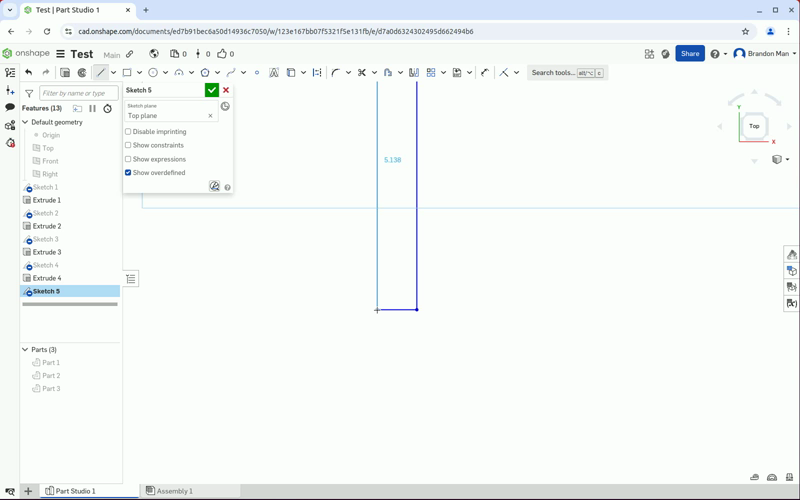
click(377, 309)
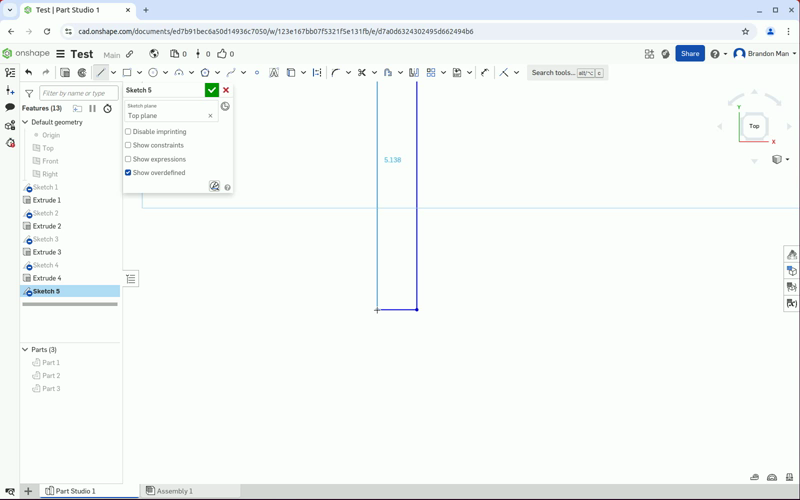
scroll(-6)
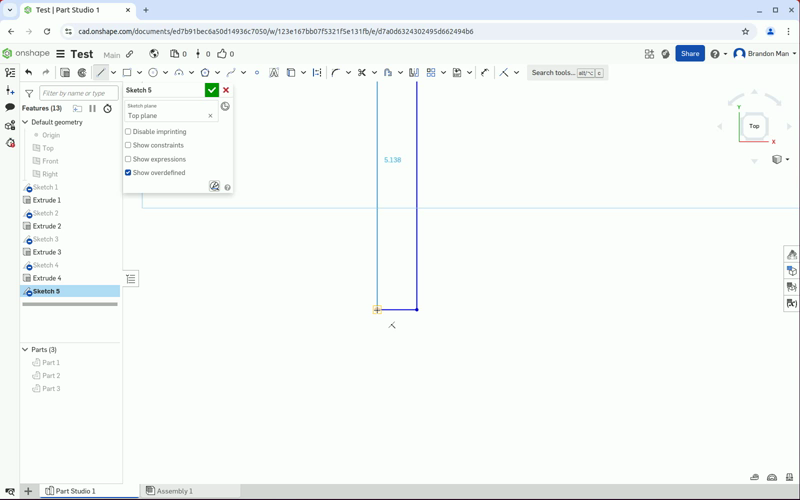
scroll(-6)
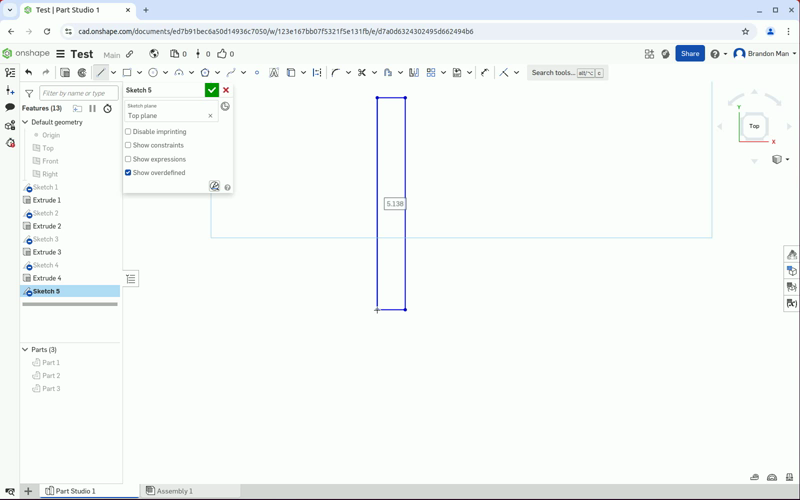
scroll(-6)
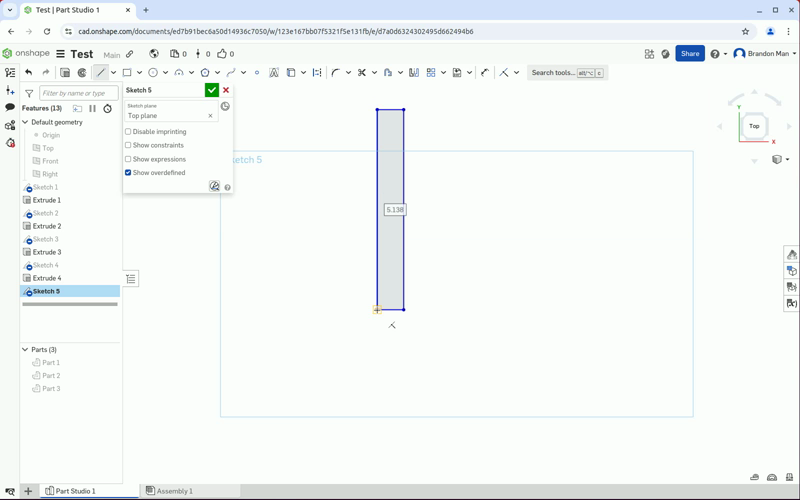
scroll(-6)
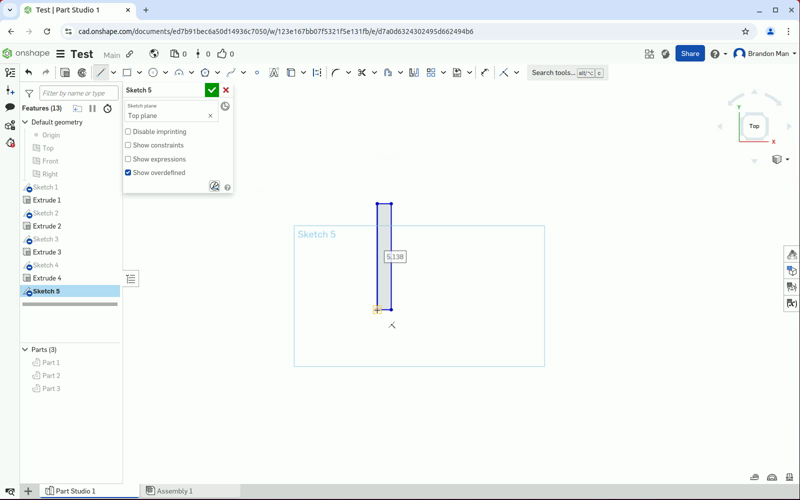
scroll(-6)
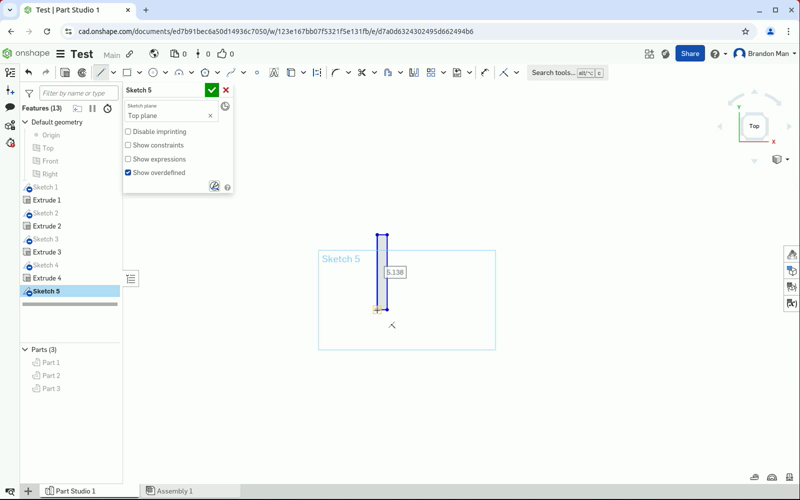
scroll(-6)
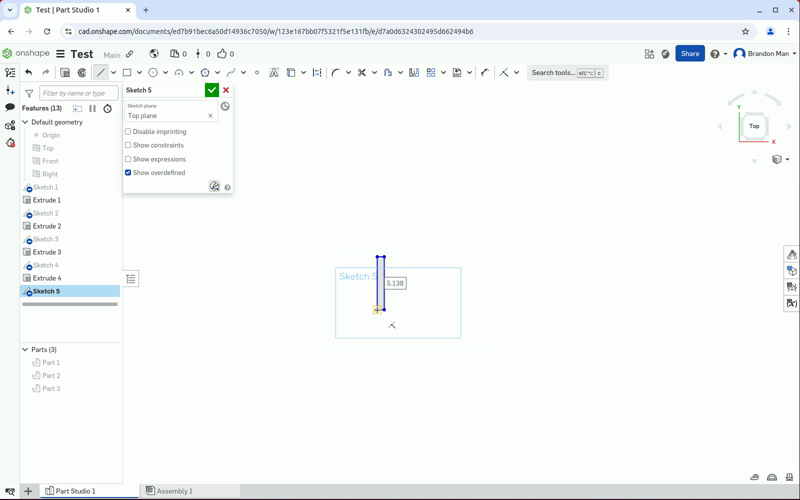
scroll(-6)
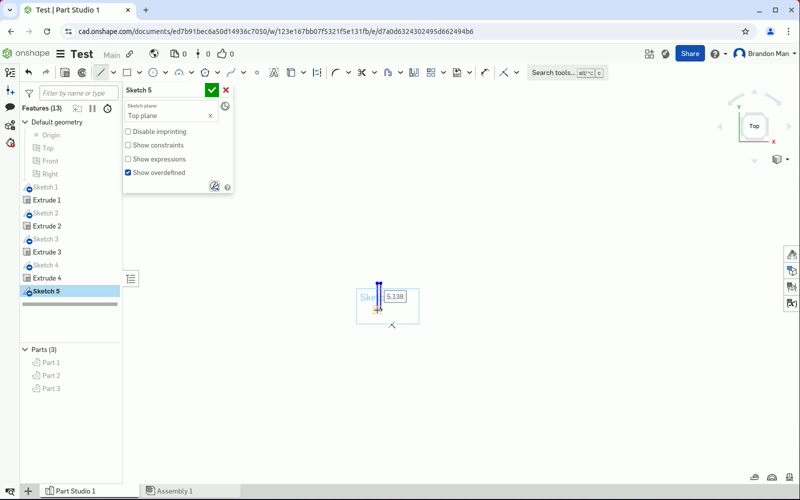
key(esc)
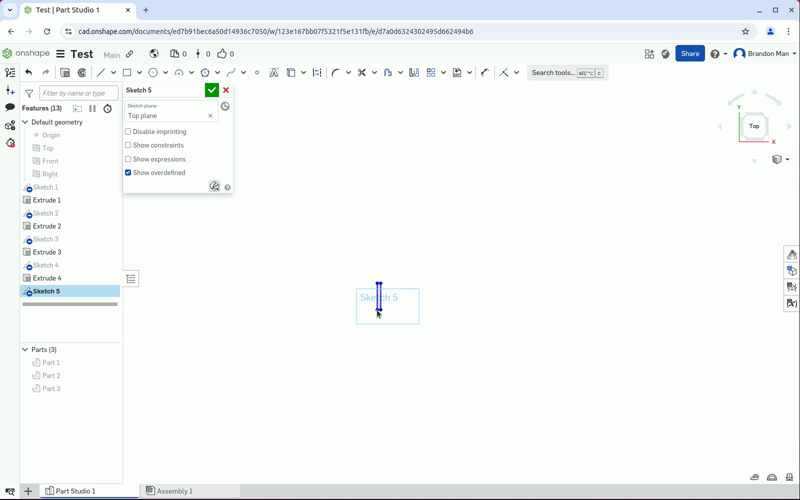
mouse_move(380, 290)
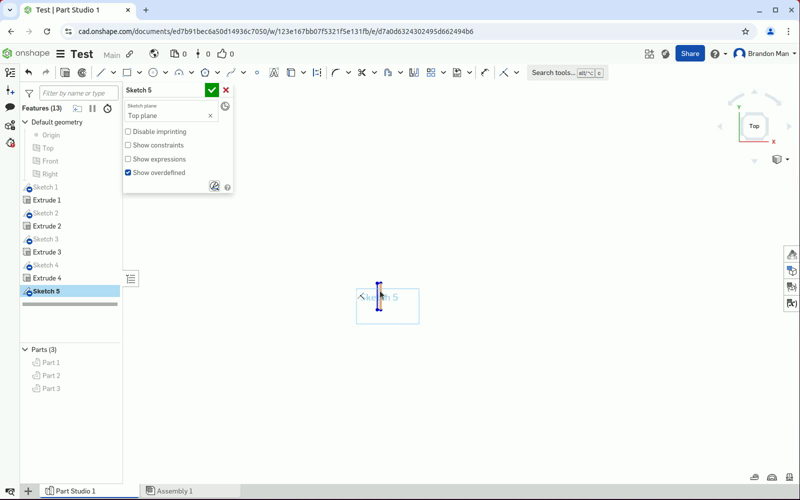
scroll(6)
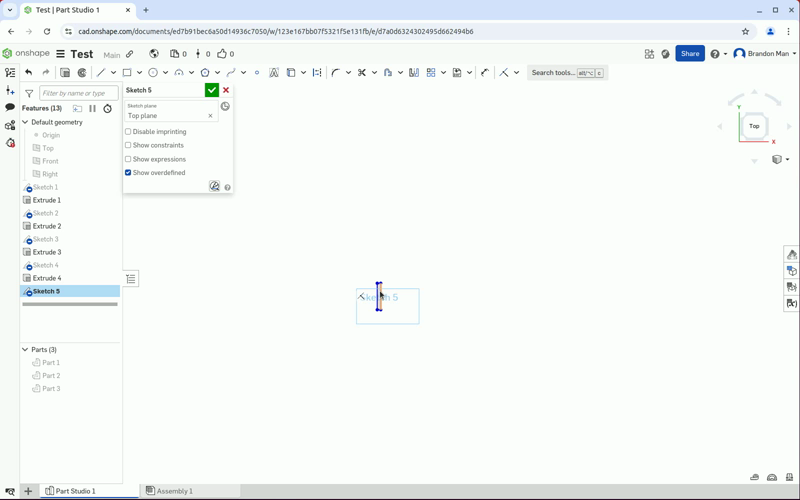
scroll(6)
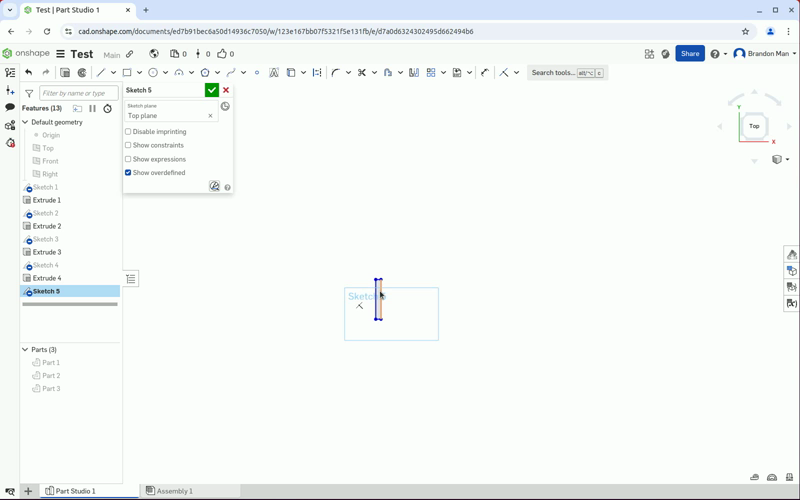
scroll(6)
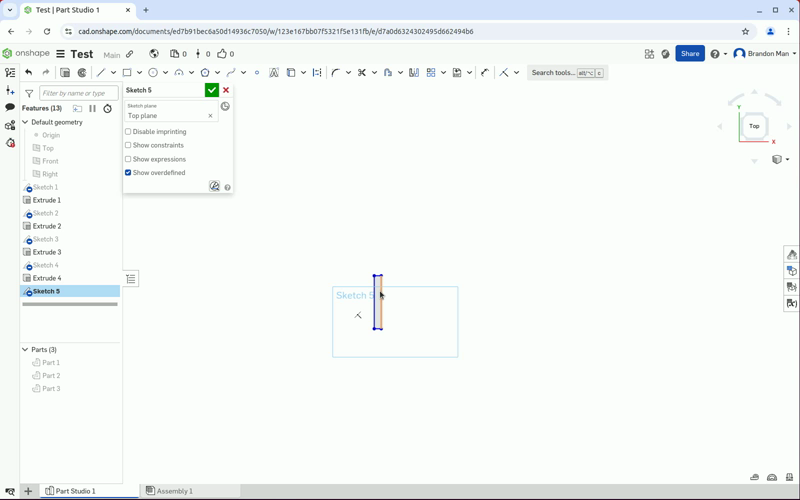
scroll(6)
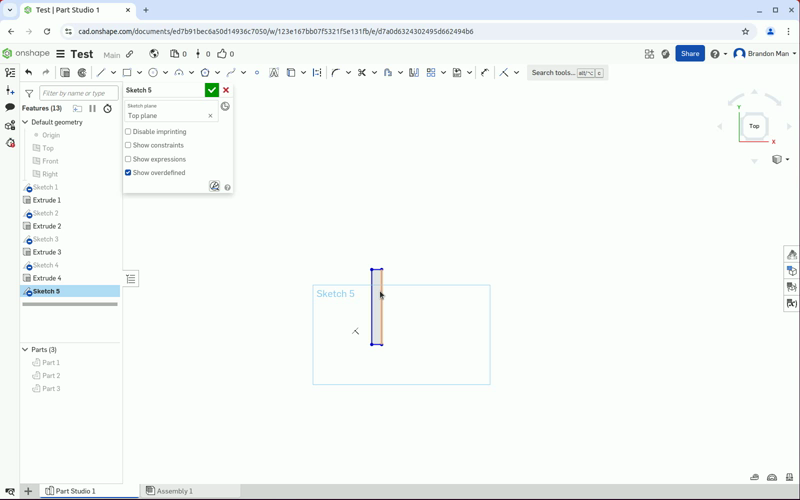
scroll(6)
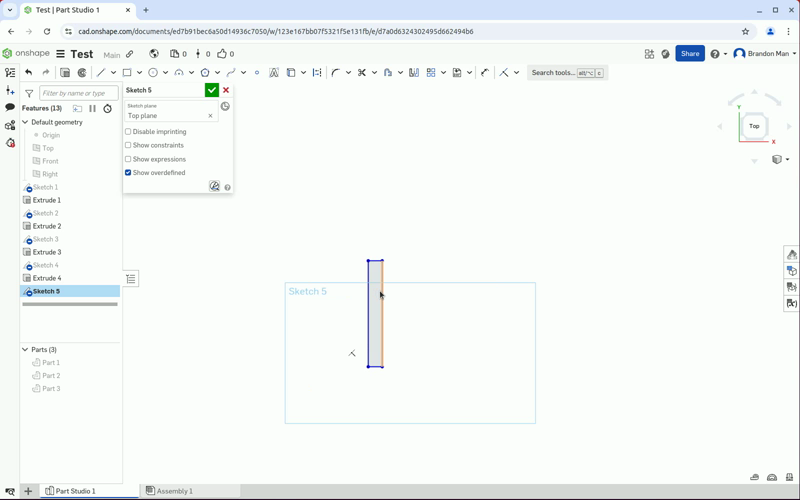
scroll(6)
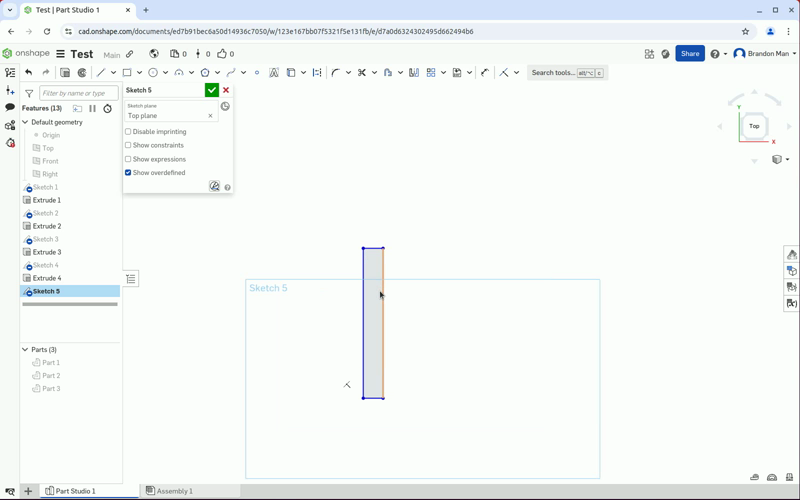
scroll(6)
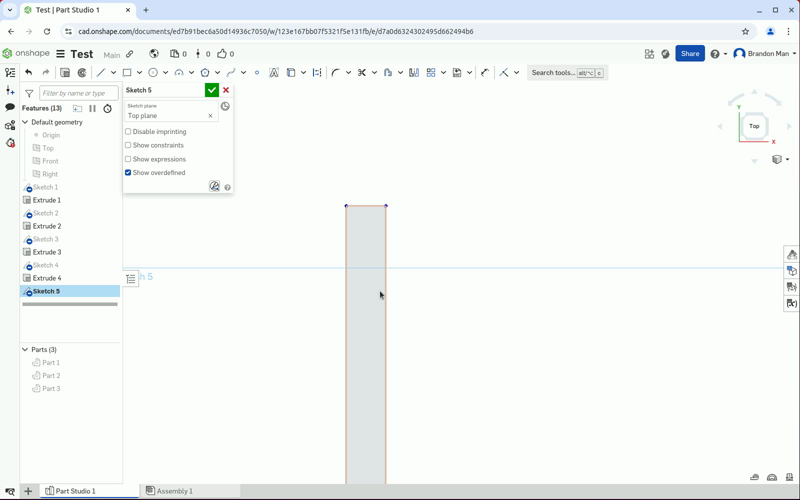
click(380, 290)
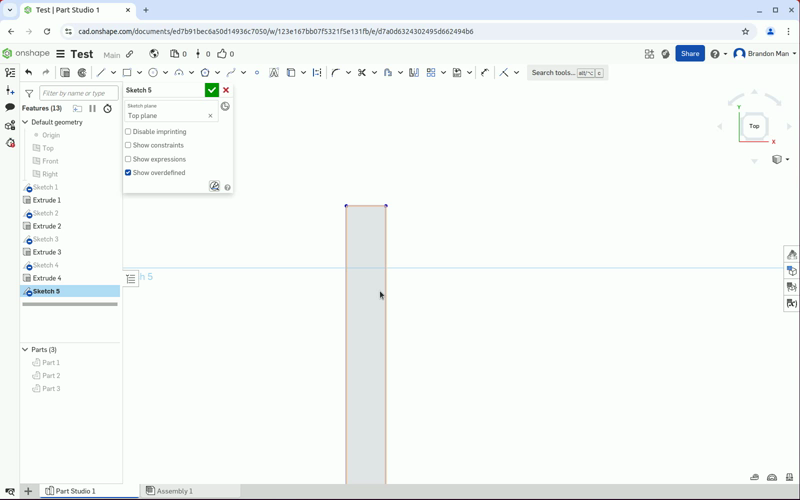
scroll(-6)
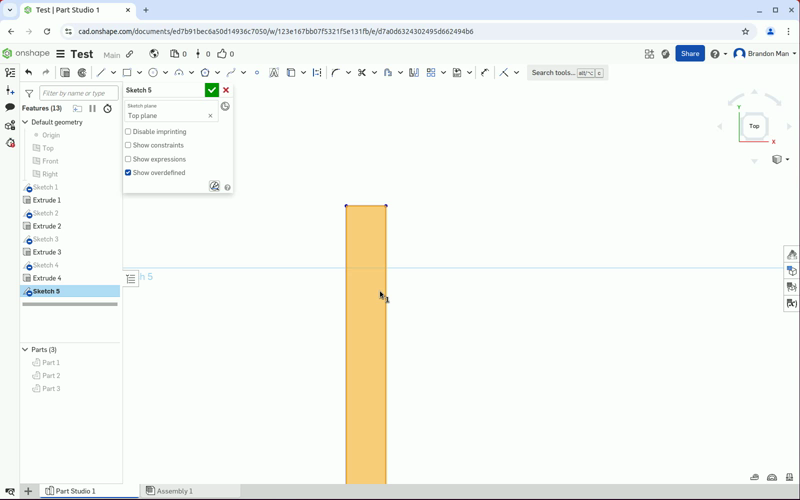
scroll(-6)
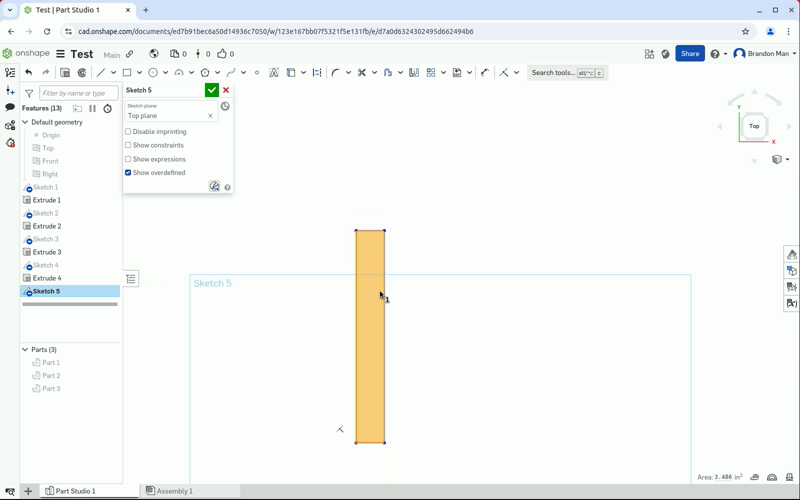
scroll(-6)
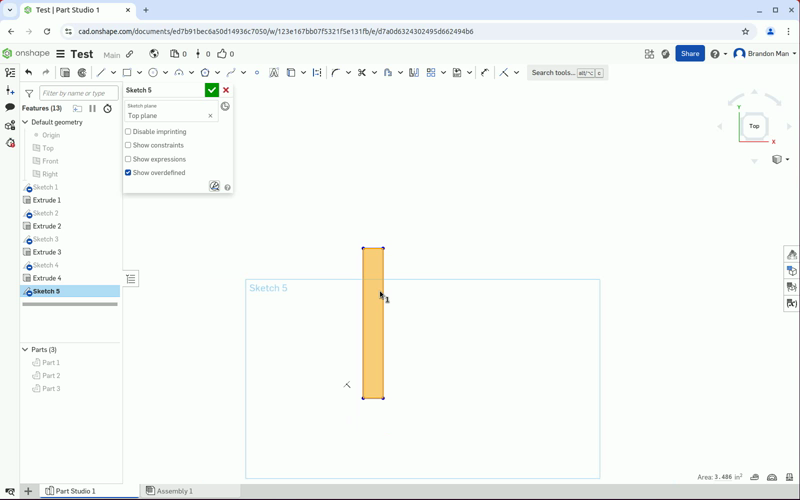
scroll(-6)
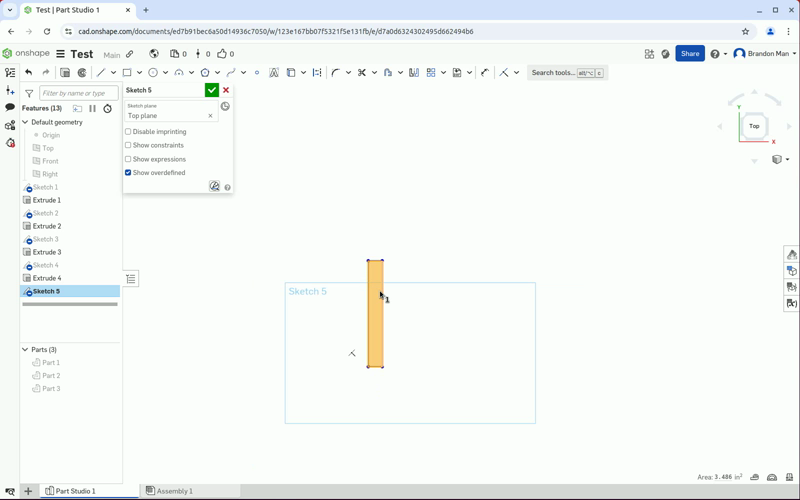
scroll(-6)
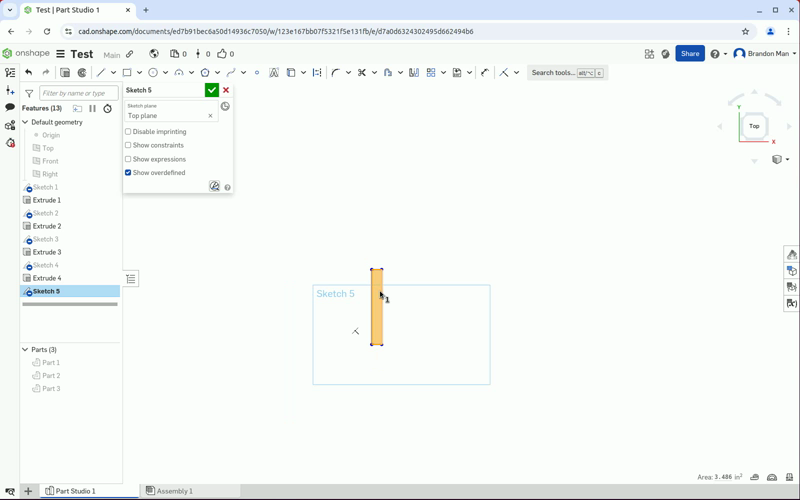
scroll(-6)
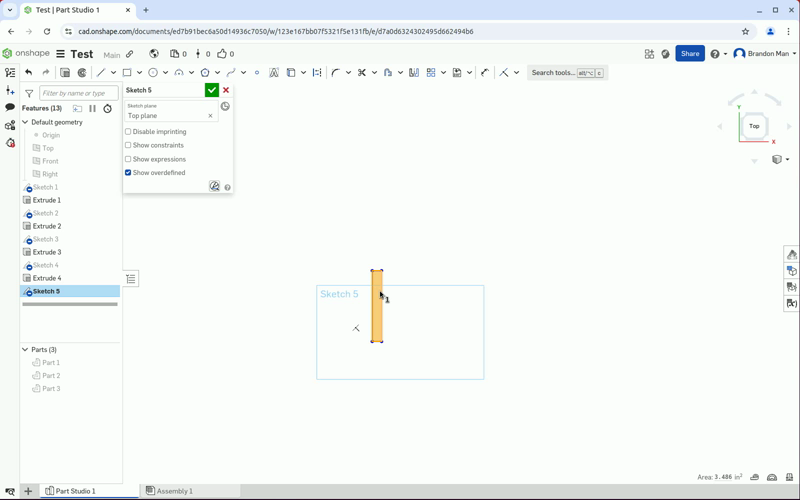
scroll(-6)
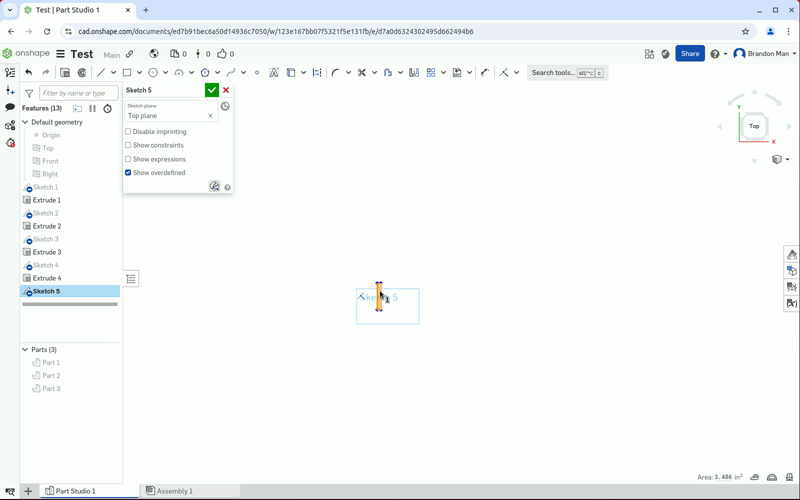
mouse_move(73, 352)
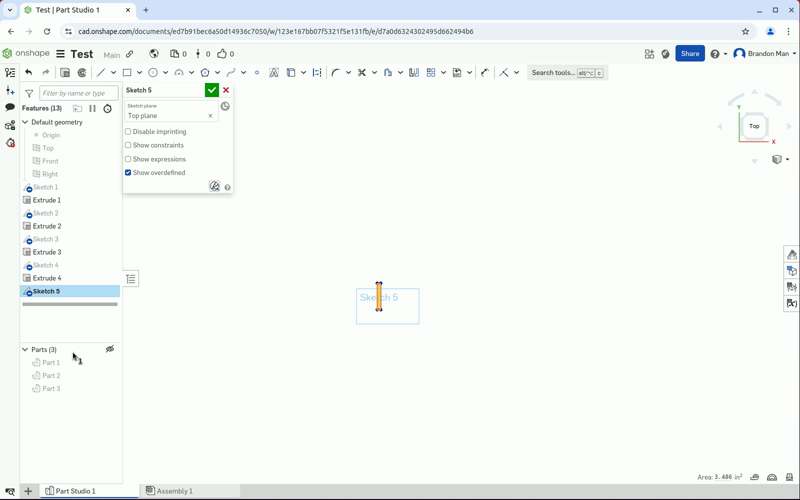
key(shift+y)
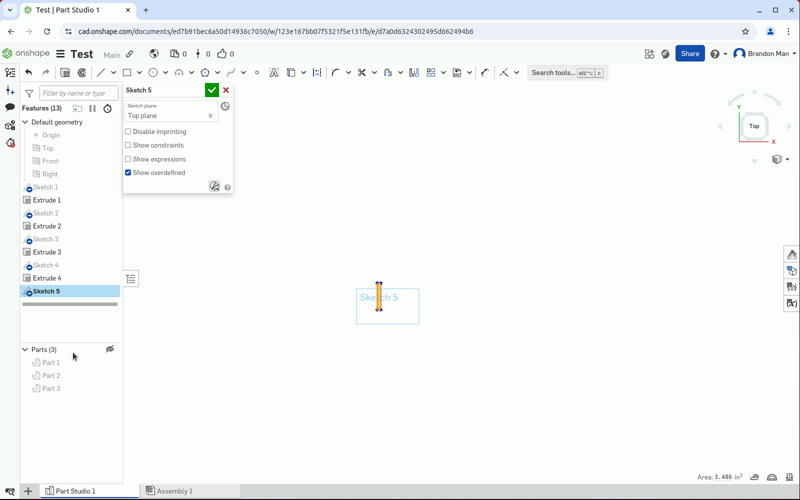
key(shift+e)
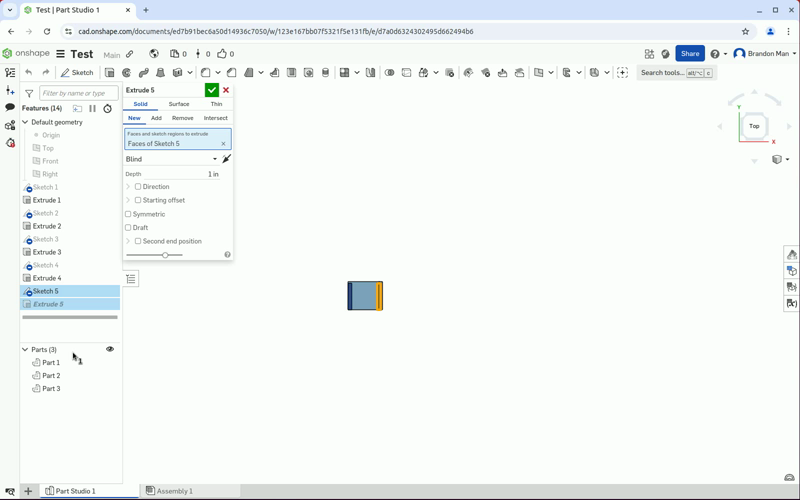
mouse_move(143, 106)
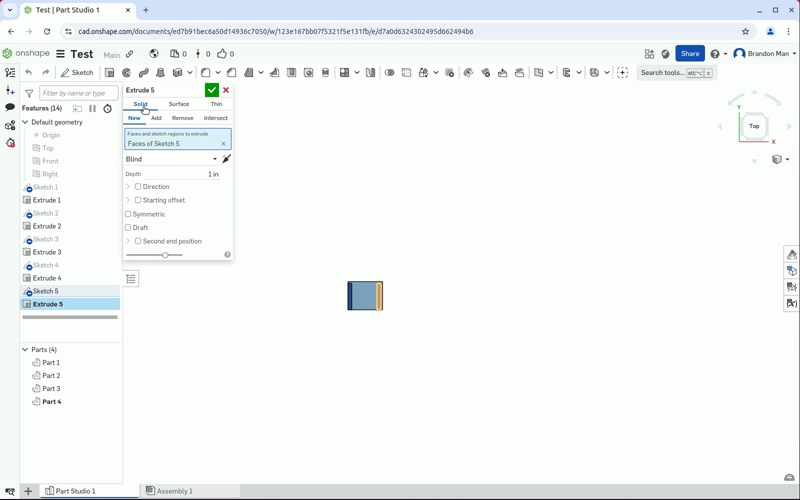
click(143, 106)
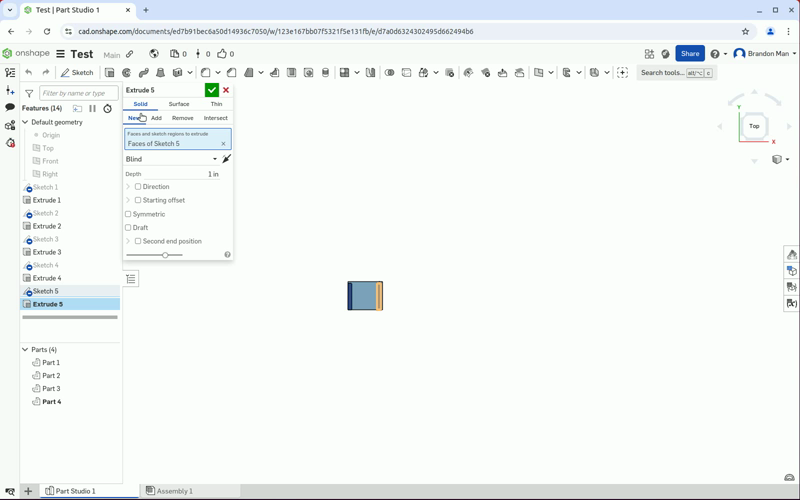
mouse_move(137, 120)
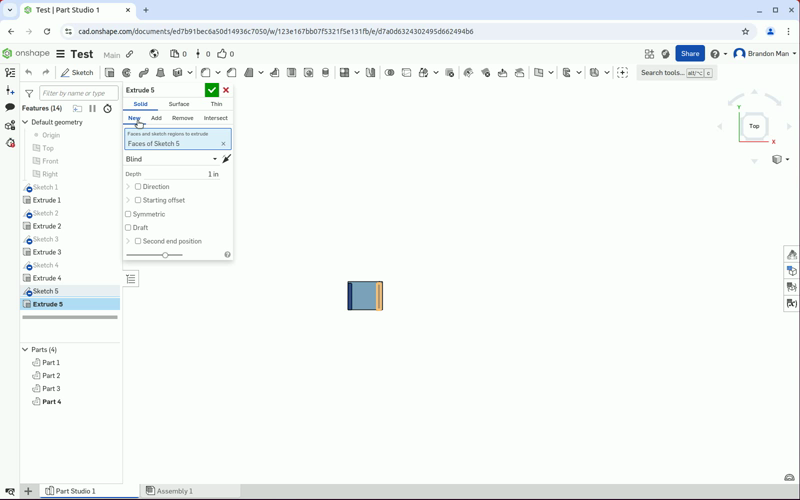
click(137, 120)
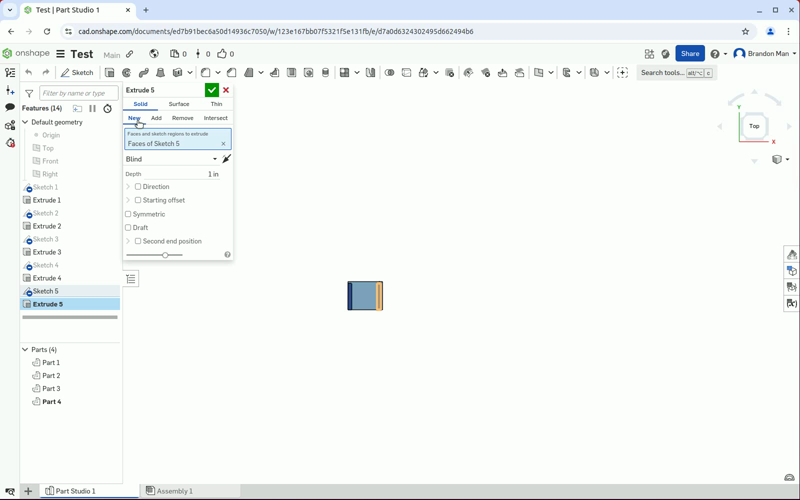
key(tab, 4)
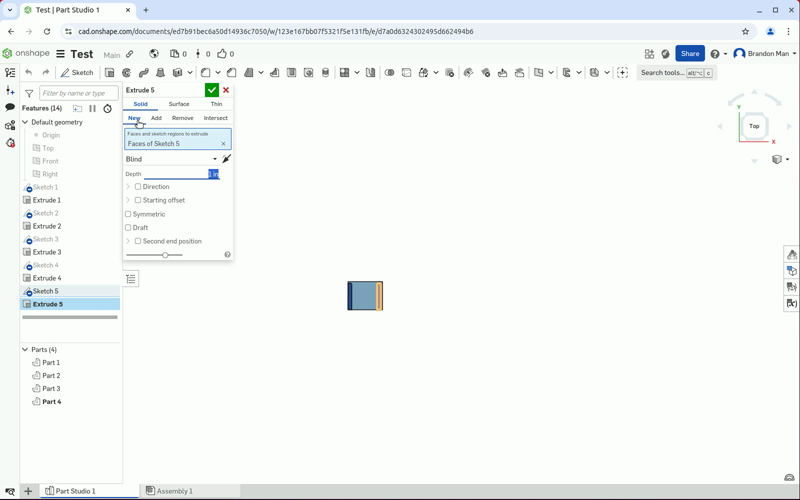
text(3.37)
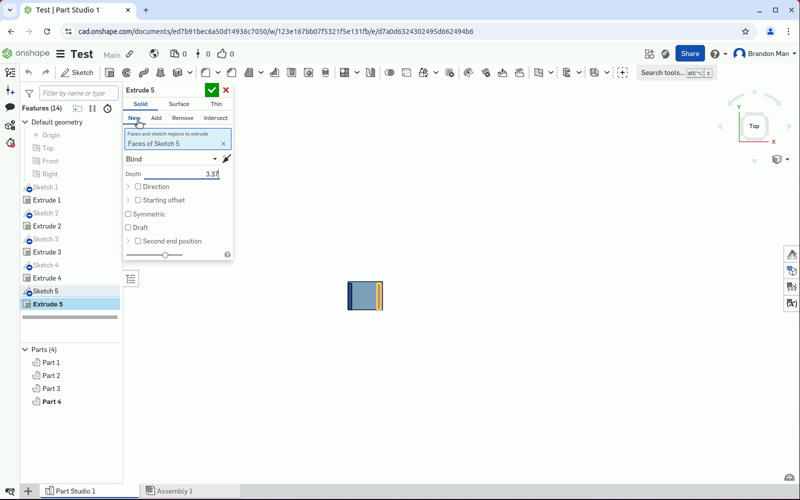
key(enter)
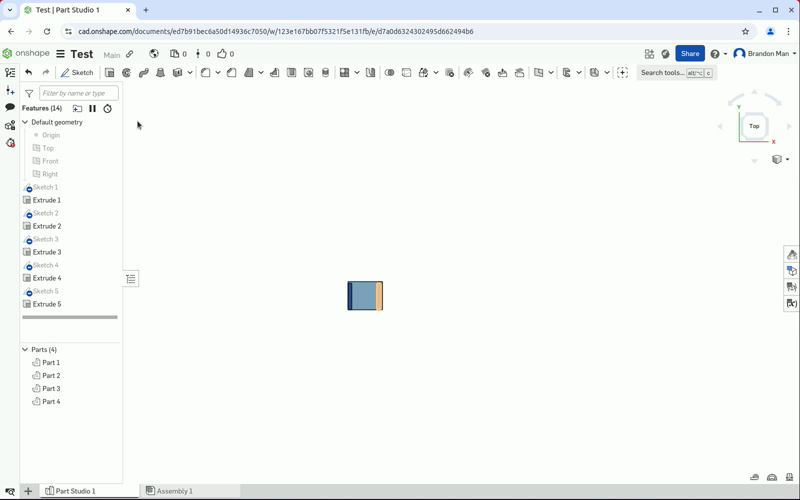
key(shift+h)
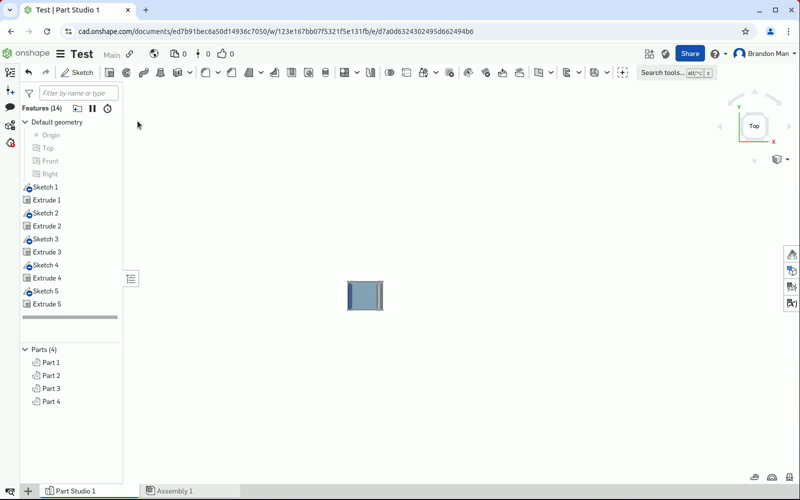
key(shift+h)
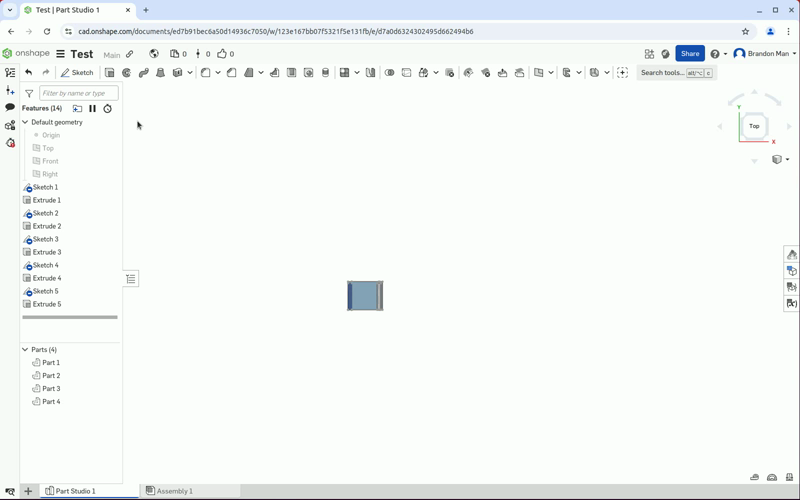
key(shift+7)
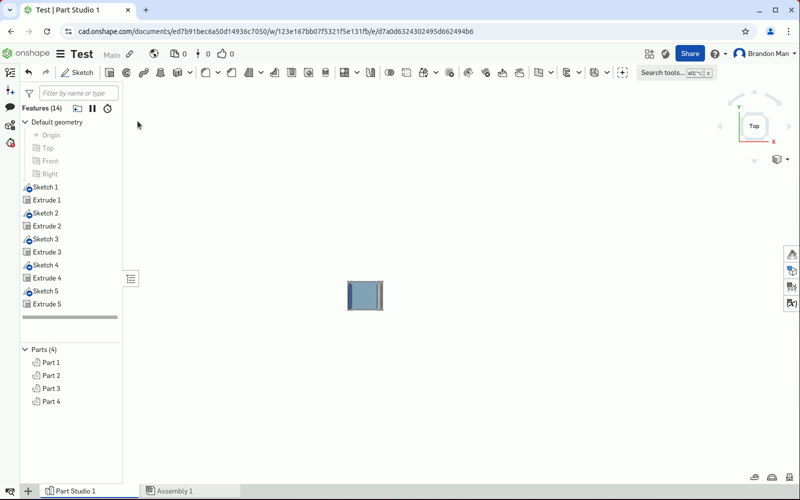
key(up, 3)
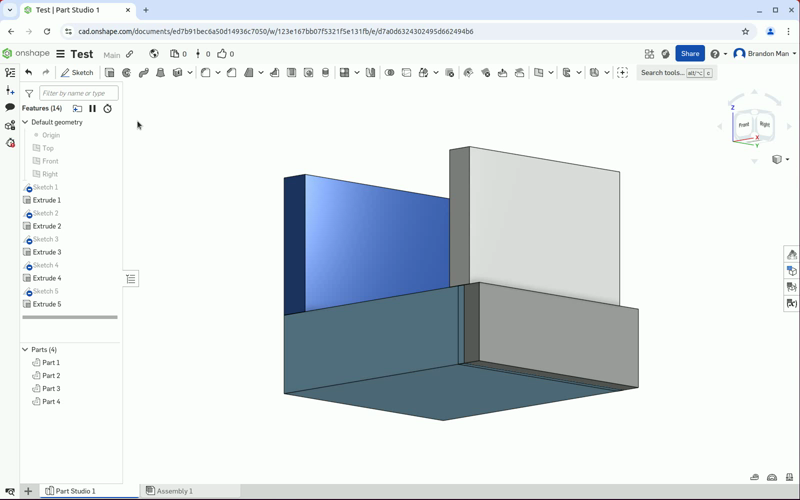
key(left, 3)
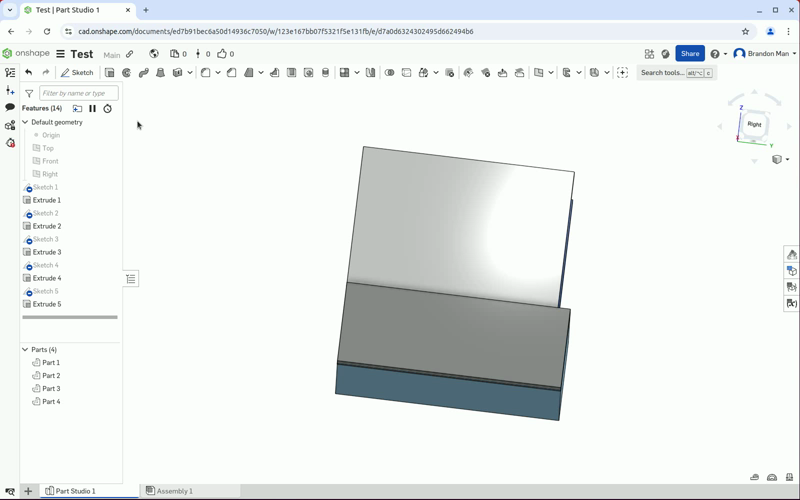
key(right, 3)
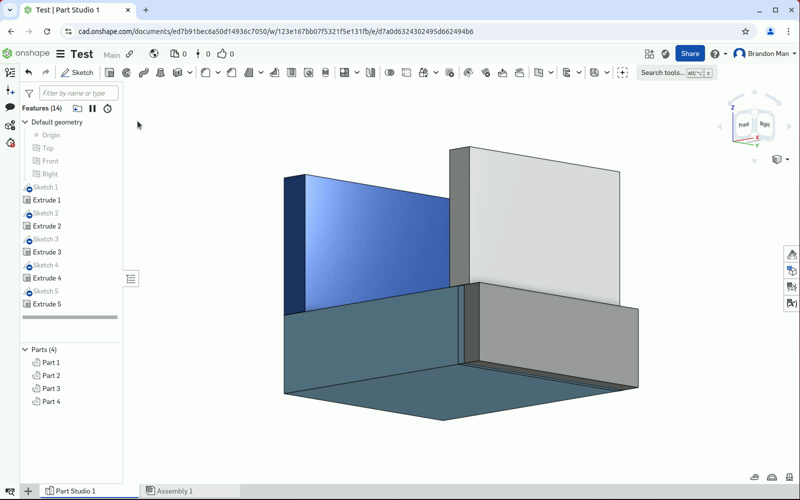
key(down, 3)
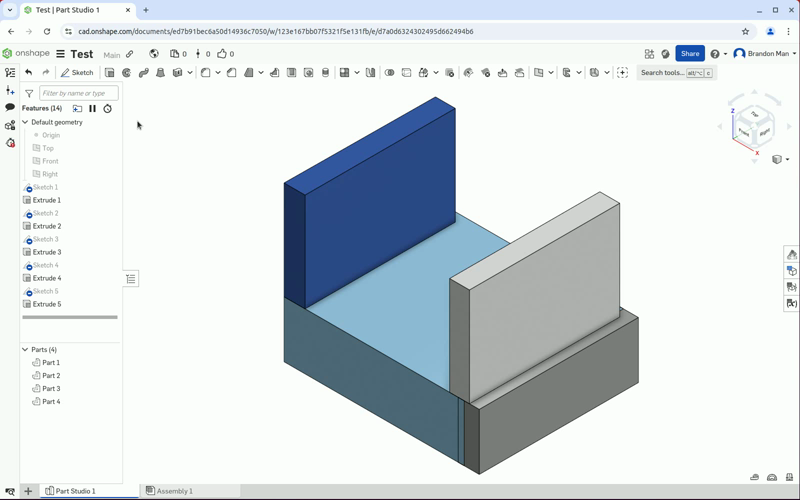
mouse_move(73, 189)
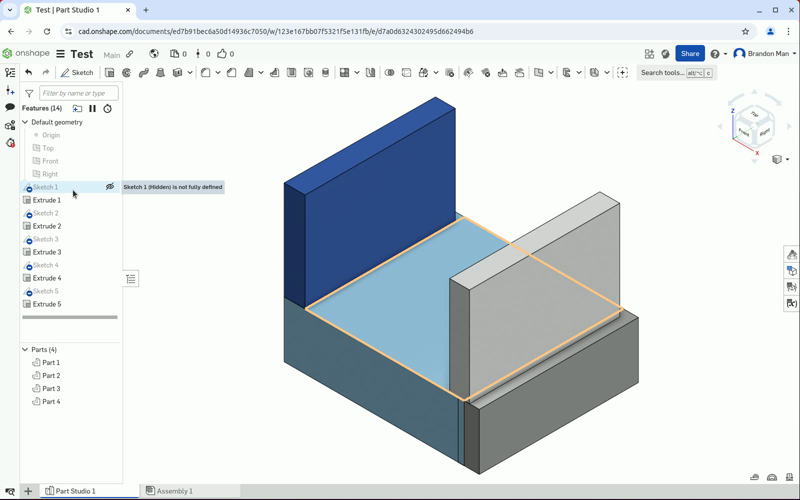
click(73, 189)